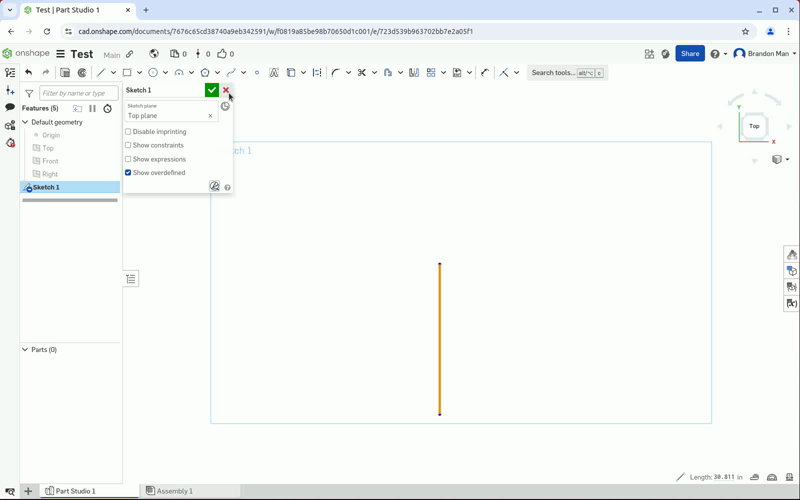
key(shift+h)
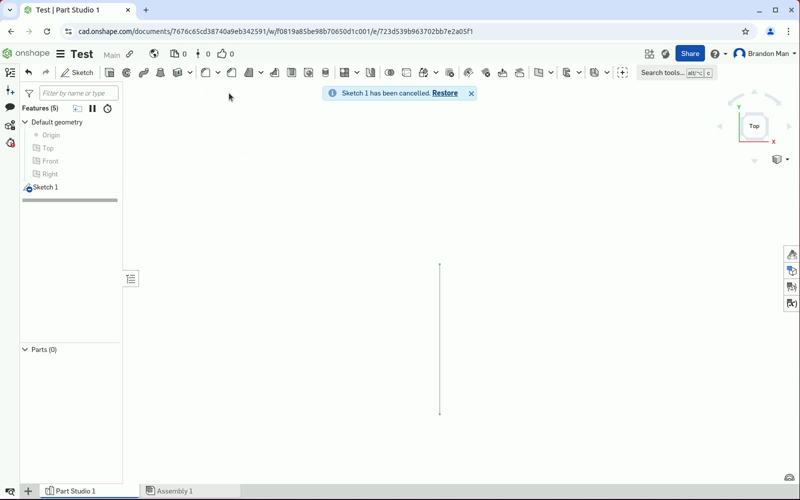
key(shift+s)
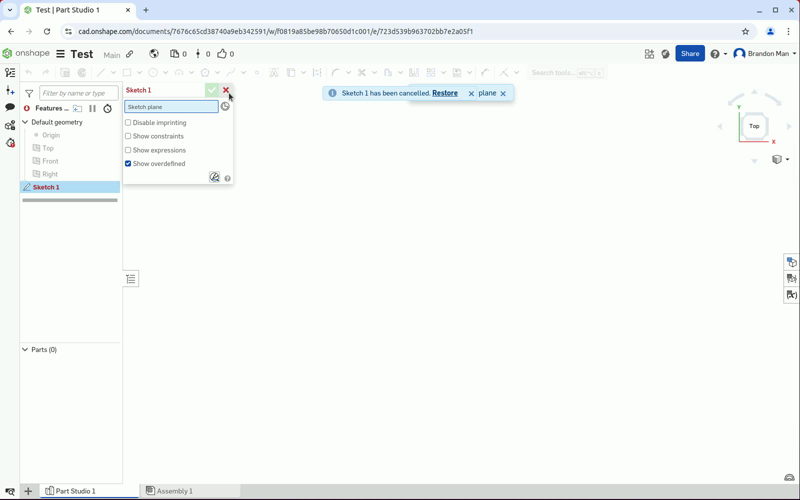
mouse_move(73, 150)
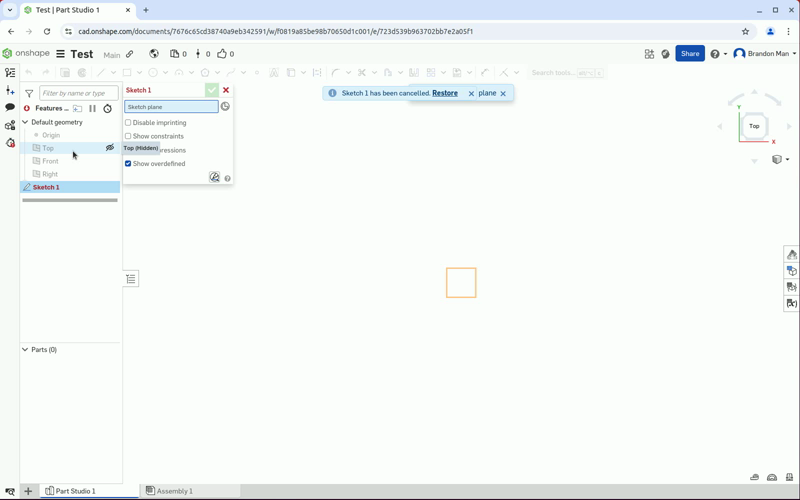
click(73, 150)
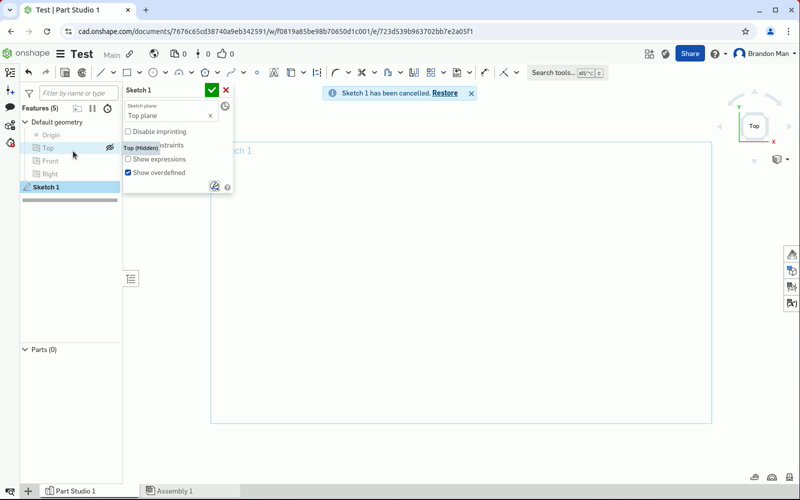
mouse_move(73, 352)
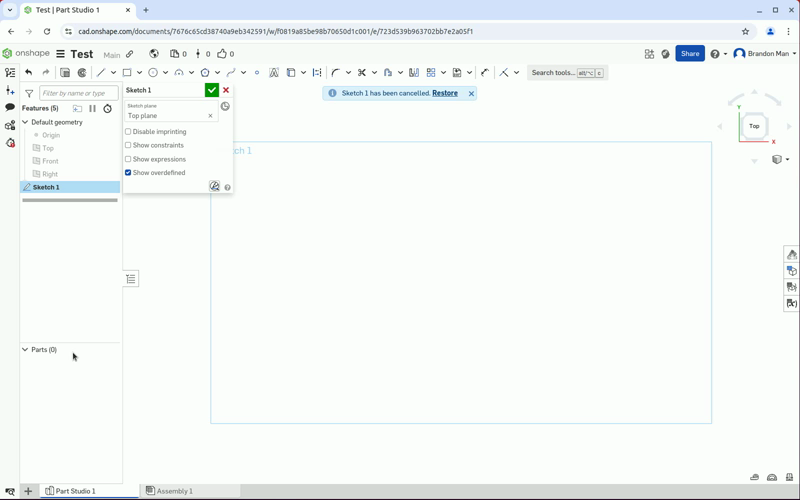
key(y)
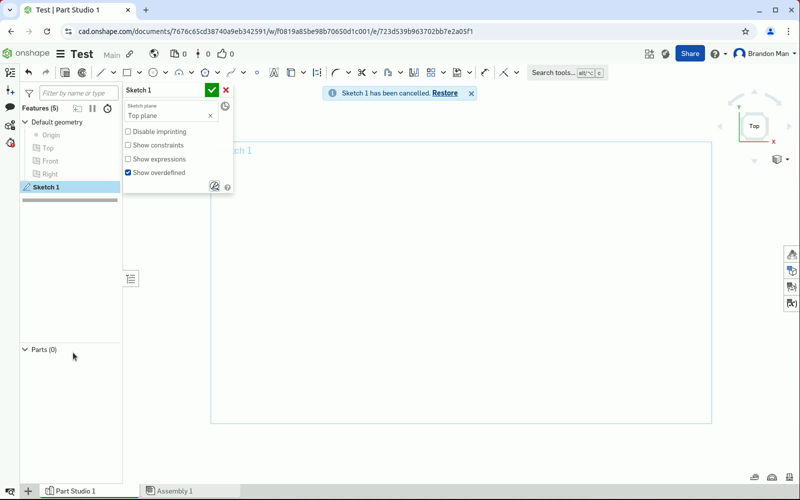
key(c)
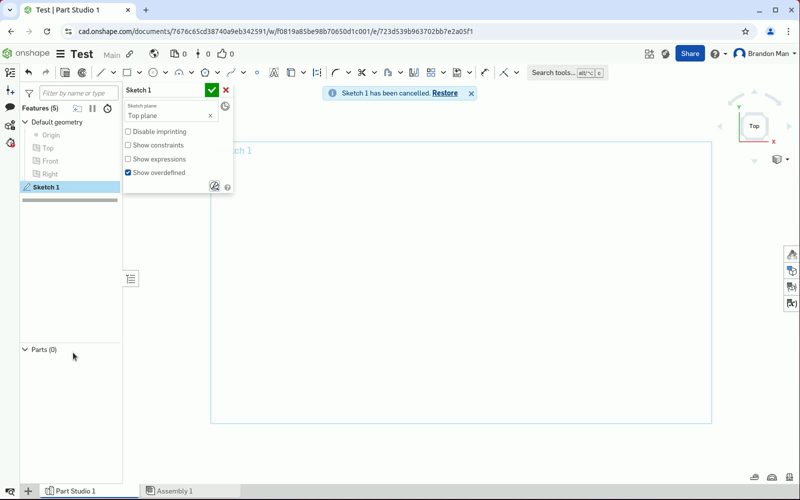
key_down(shift)
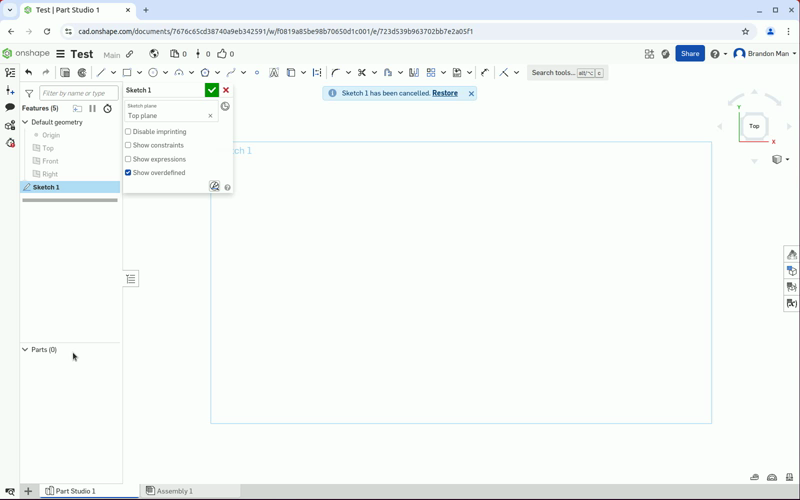
mouse_move(460, 204)
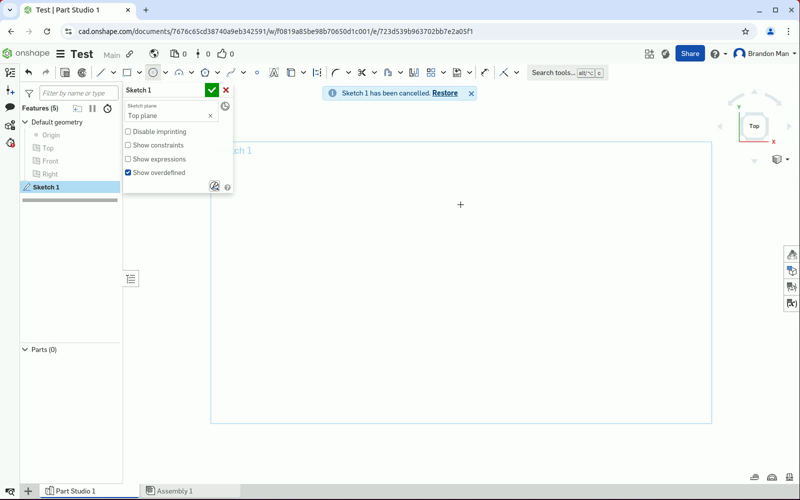
click(460, 204)
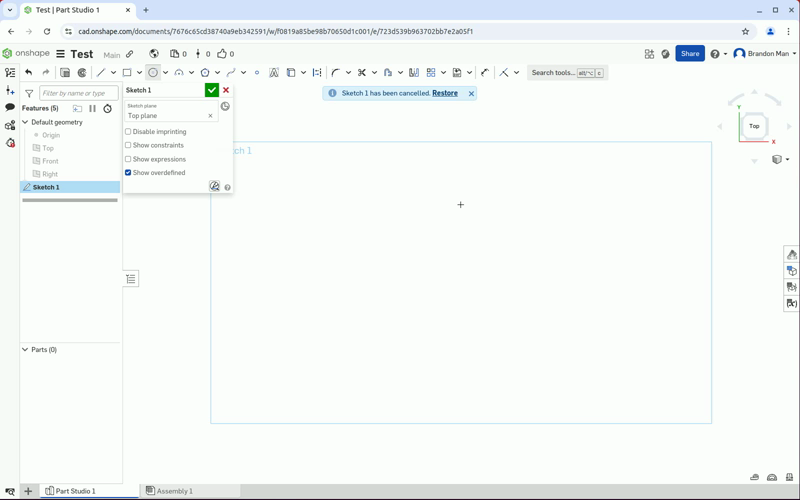
key_up(shift)
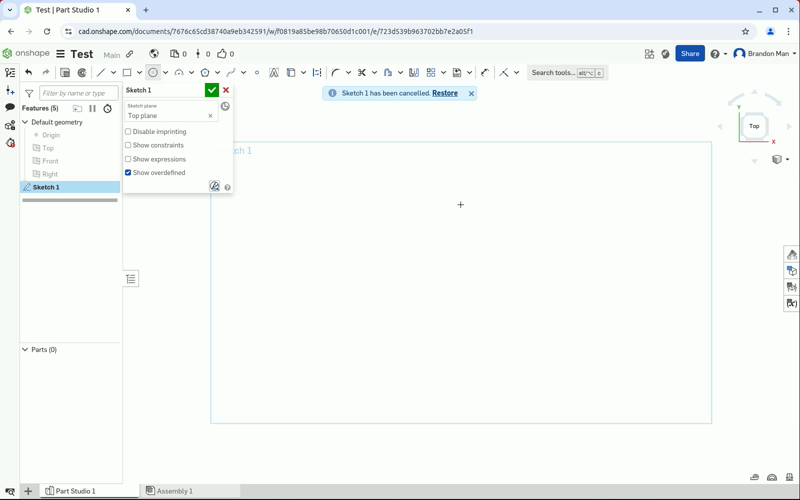
mouse_move(494, 204)
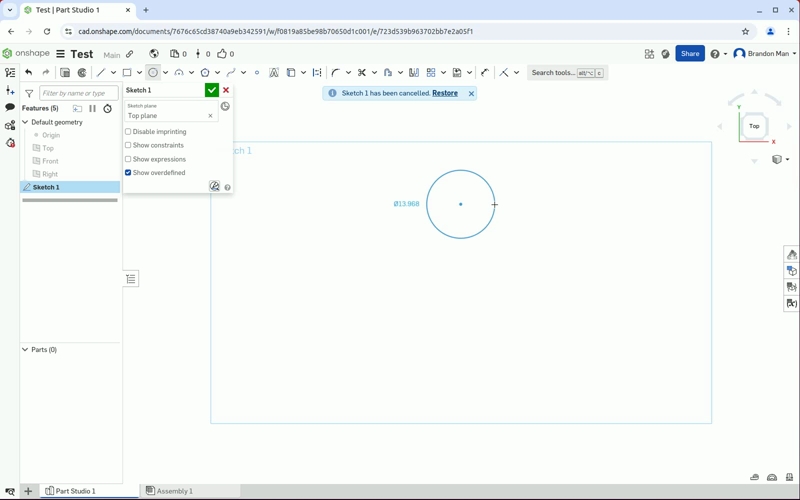
click(494, 204)
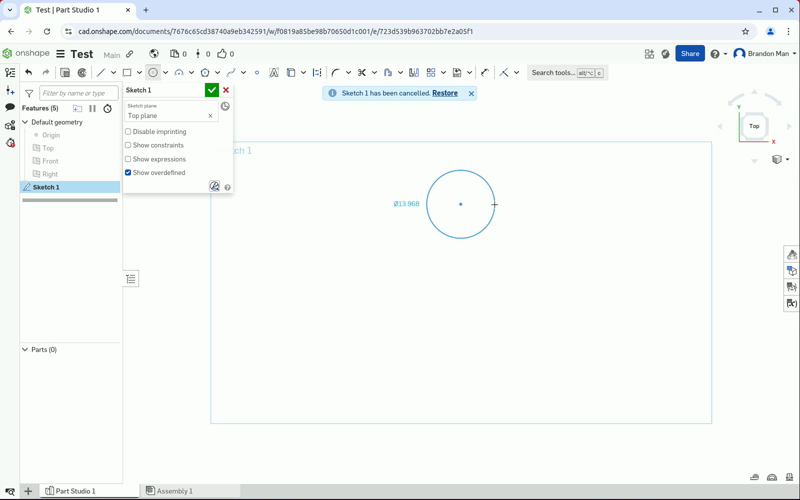
key(esc)
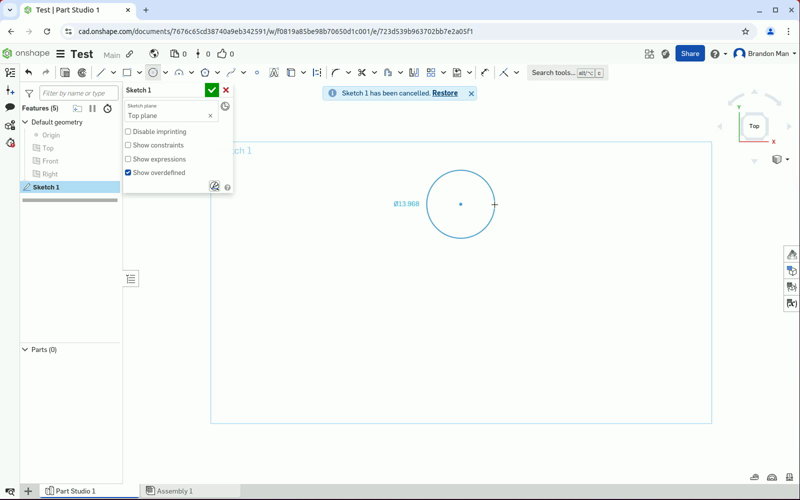
key(l)
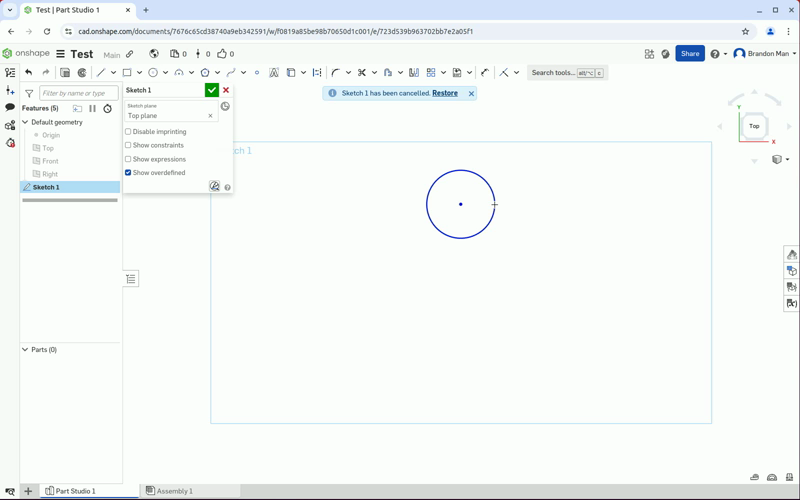
key_down(shift)
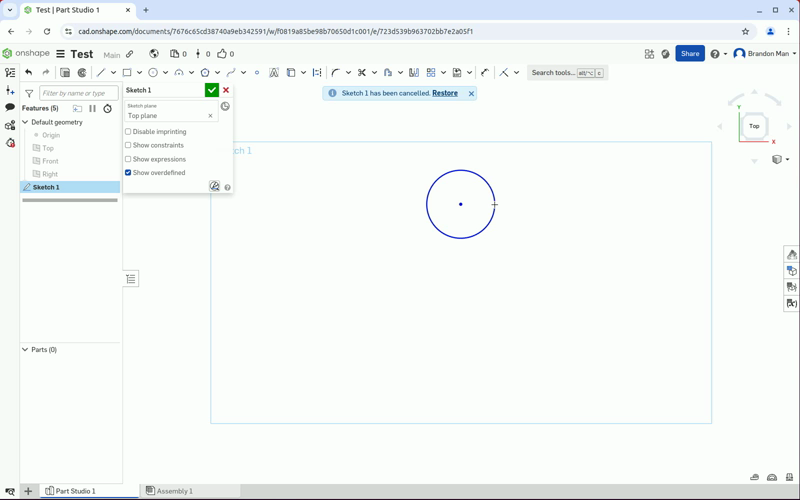
mouse_move(437, 216)
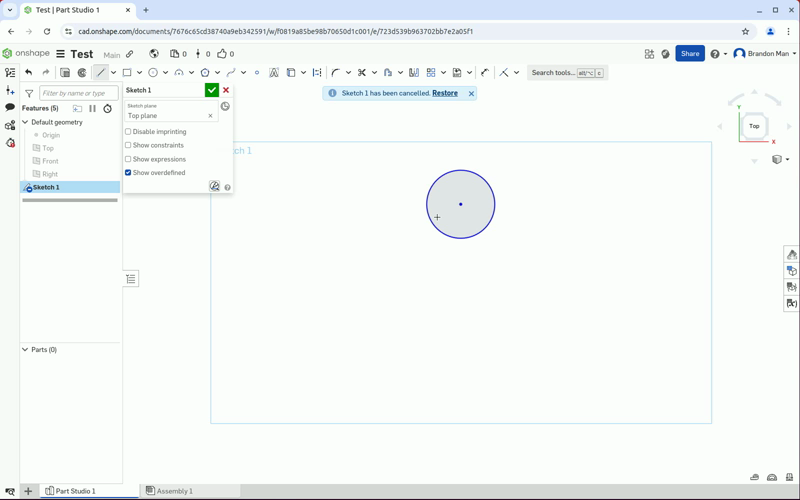
click(437, 216)
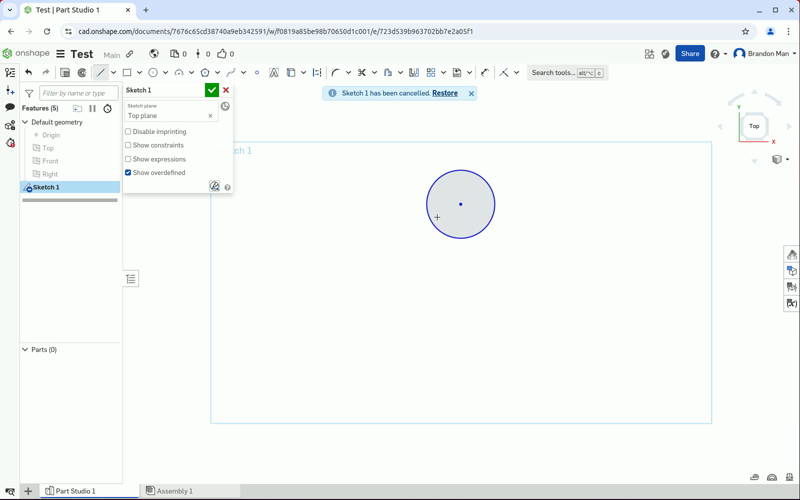
key_up(shift)
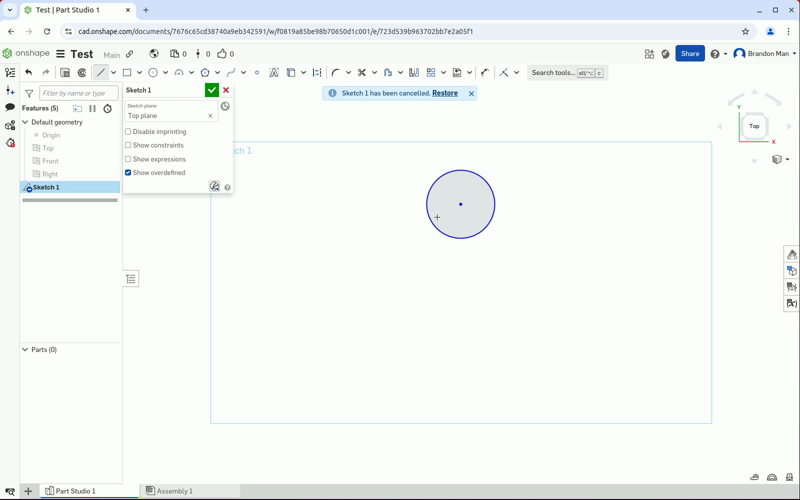
key_down(shift)
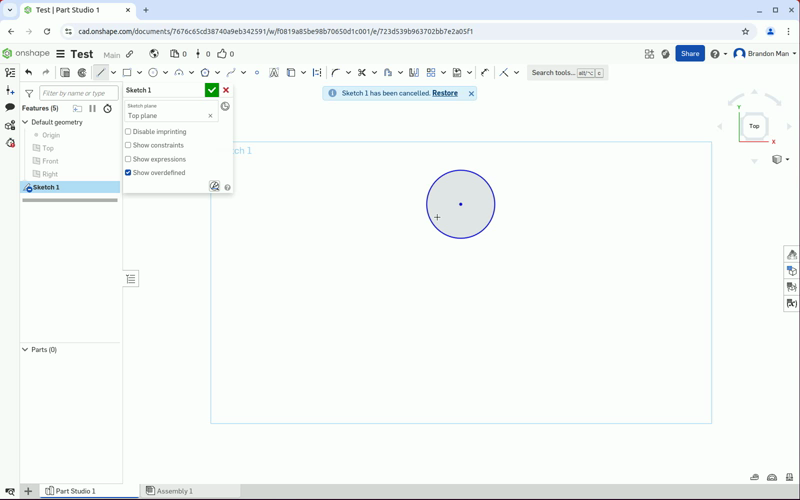
mouse_move(467, 216)
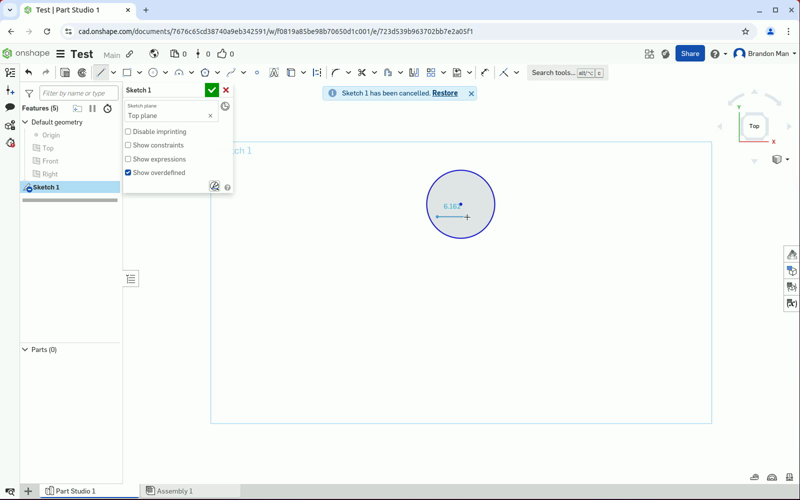
mouse_move(459, 230)
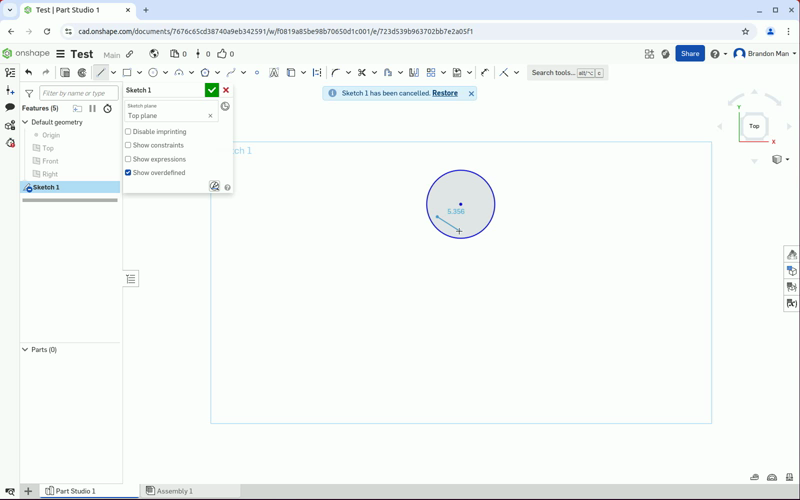
click(459, 230)
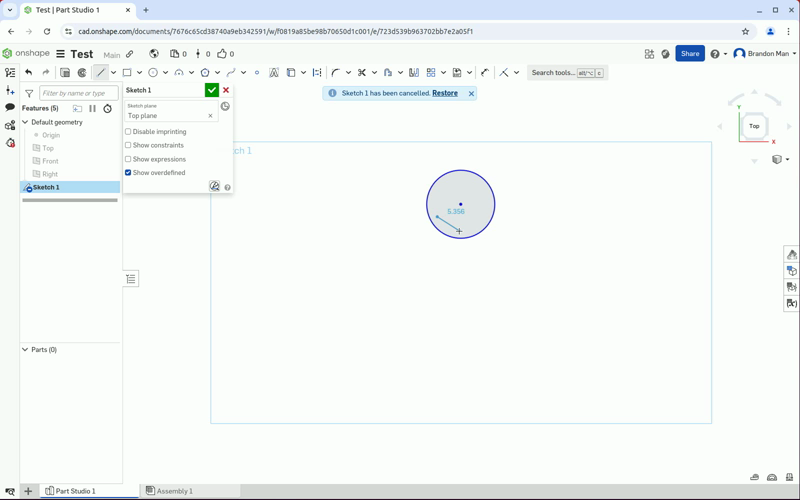
key_up(shift)
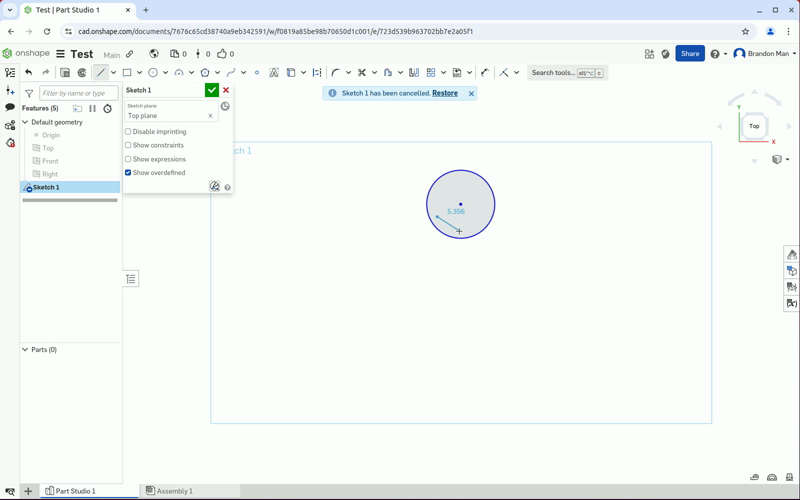
key_down(shift)
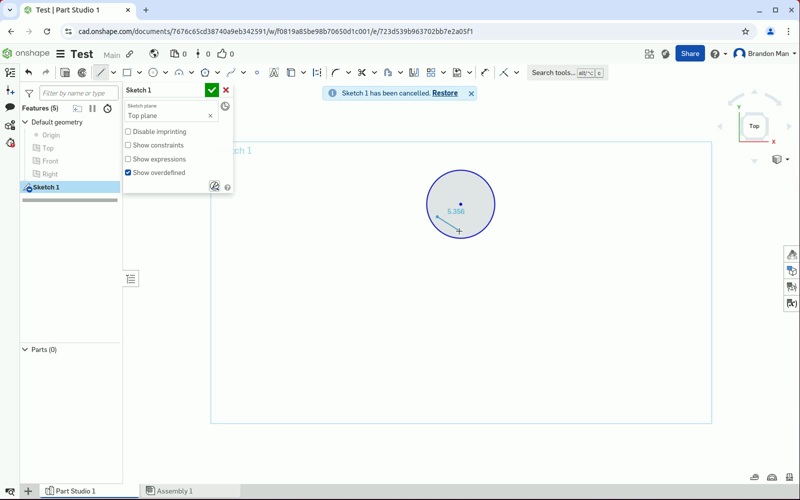
mouse_move(489, 230)
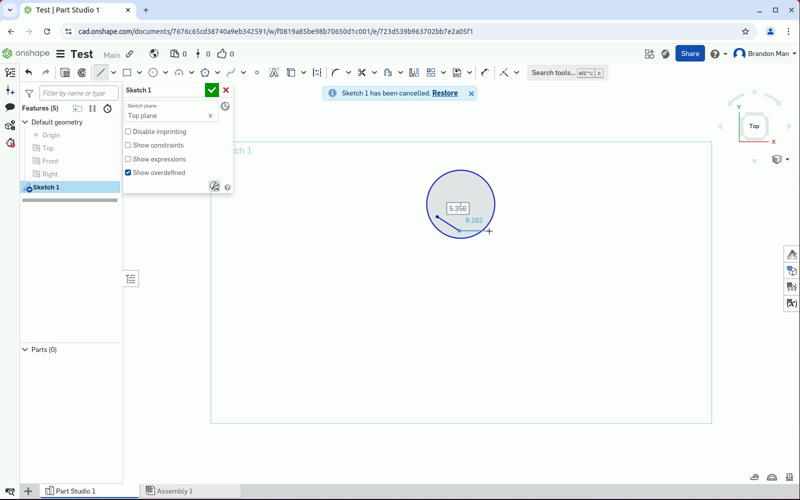
mouse_move(482, 218)
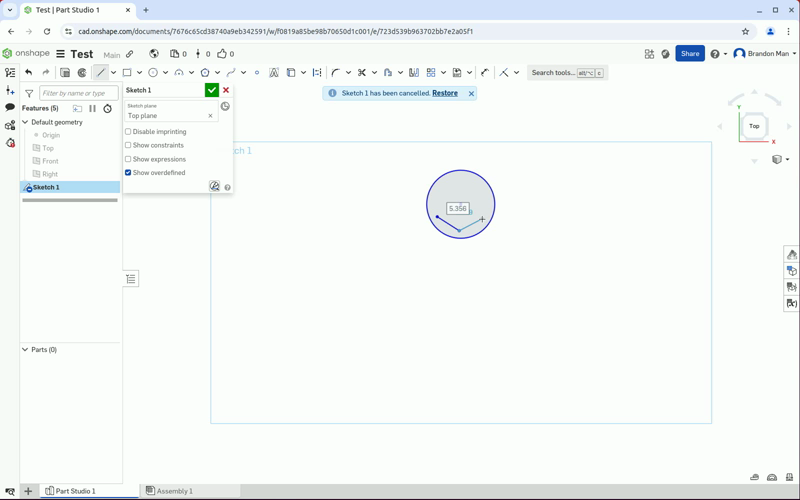
click(482, 218)
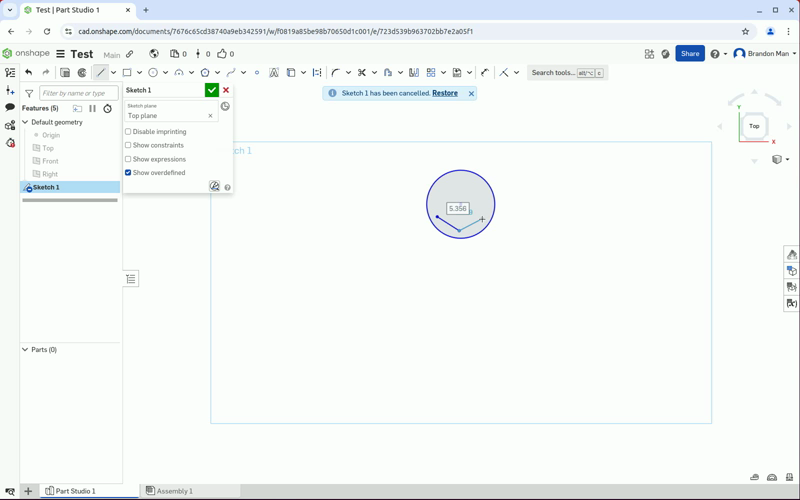
key_up(shift)
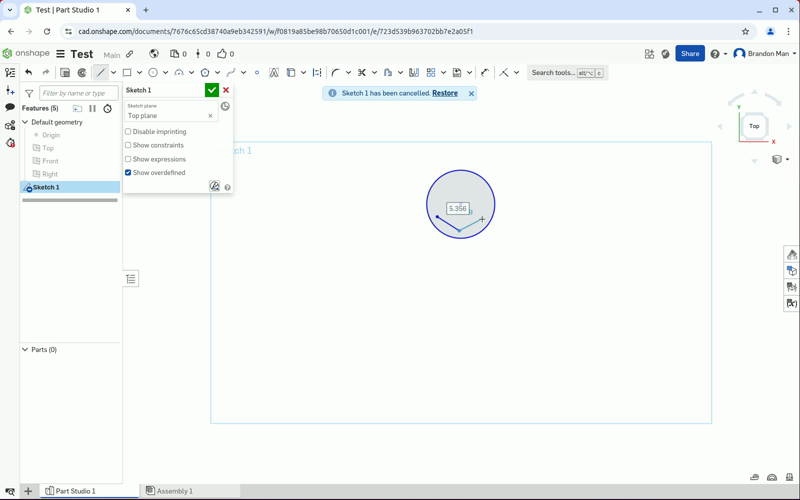
key_down(shift)
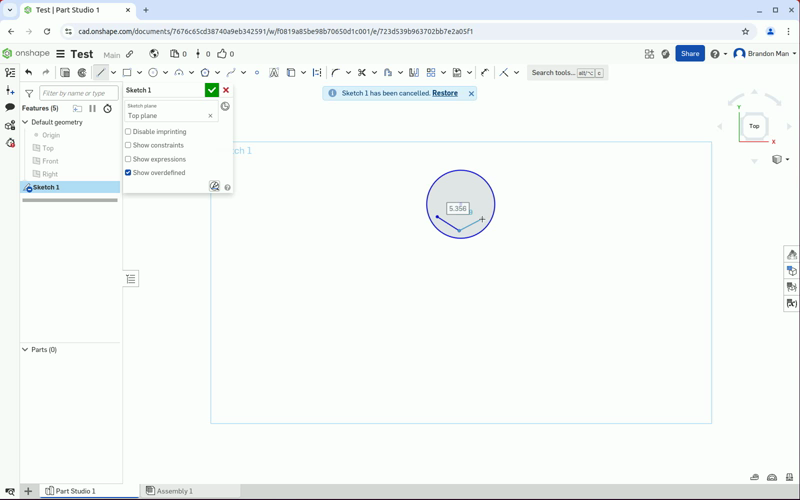
mouse_move(512, 218)
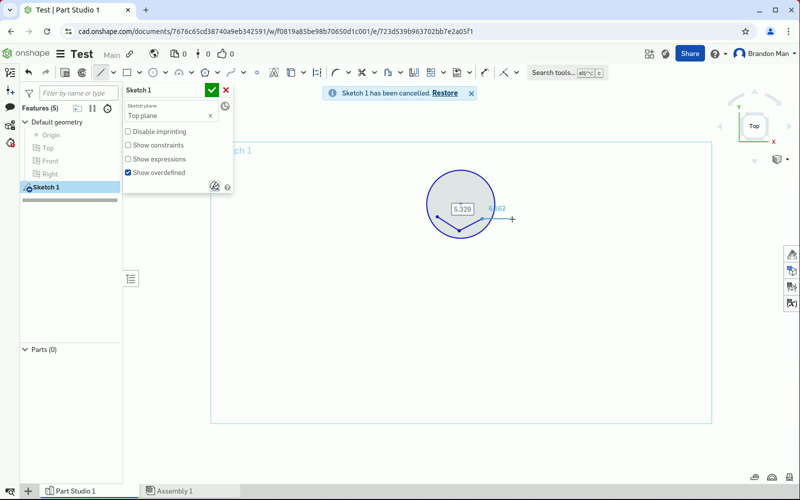
mouse_move(483, 192)
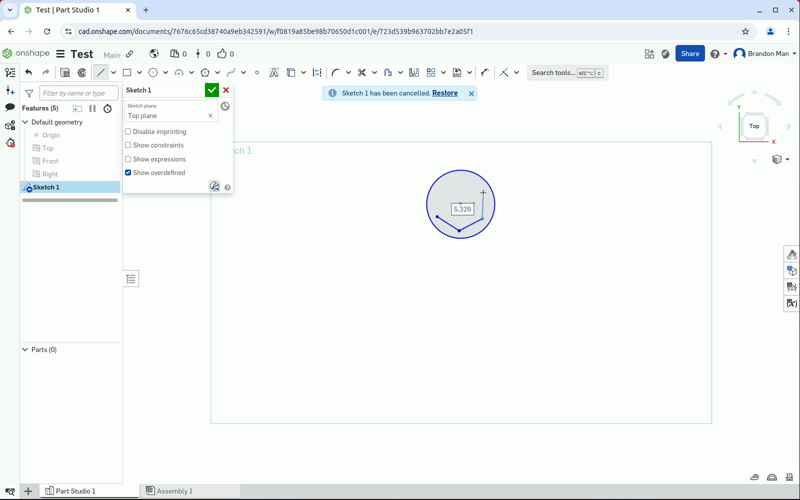
click(483, 192)
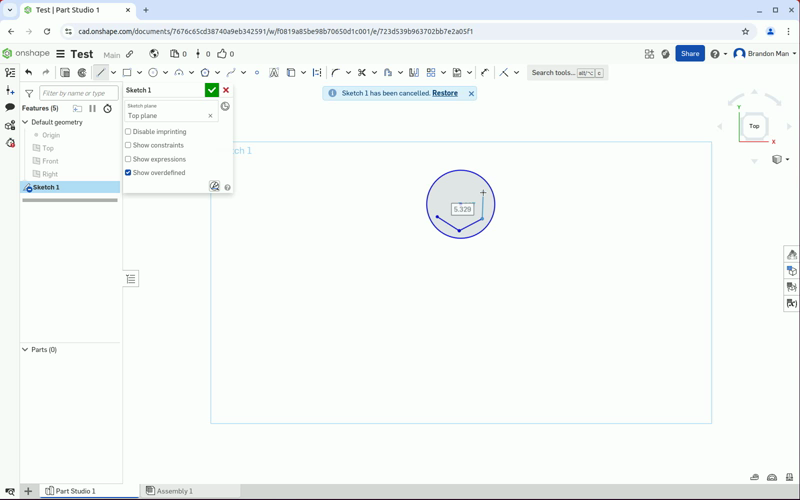
key_up(shift)
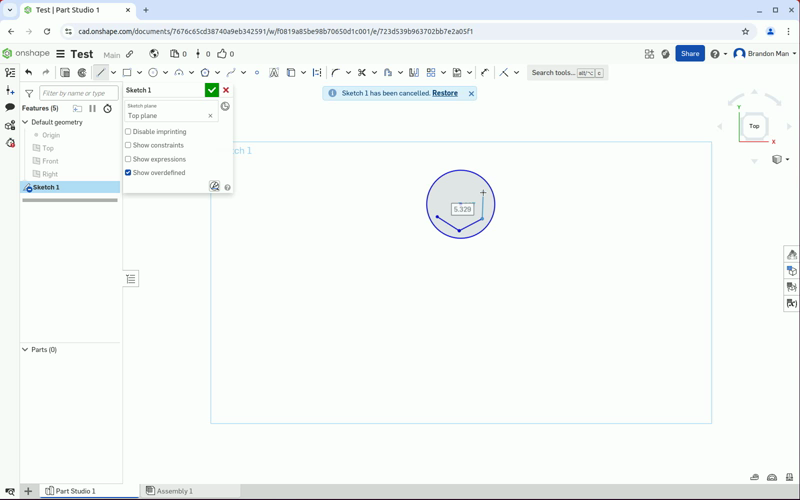
key_down(shift)
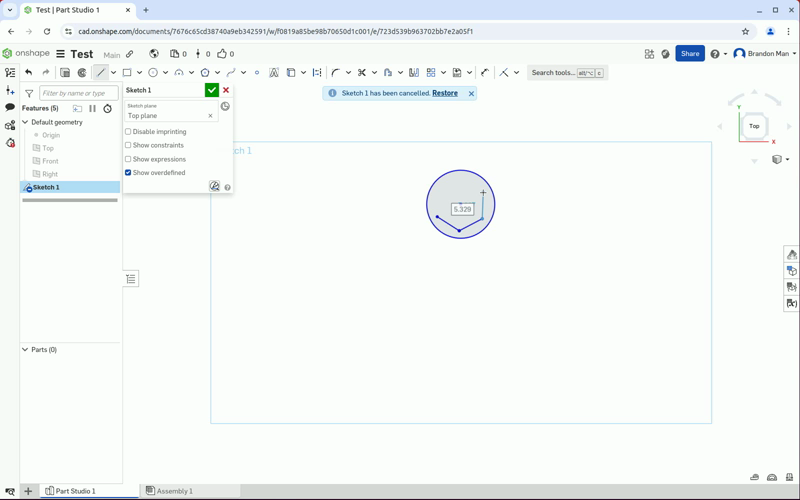
mouse_move(513, 192)
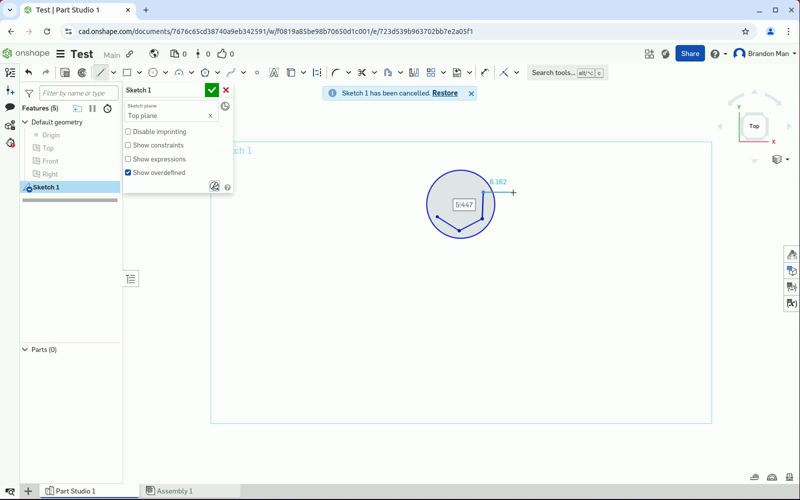
mouse_move(461, 178)
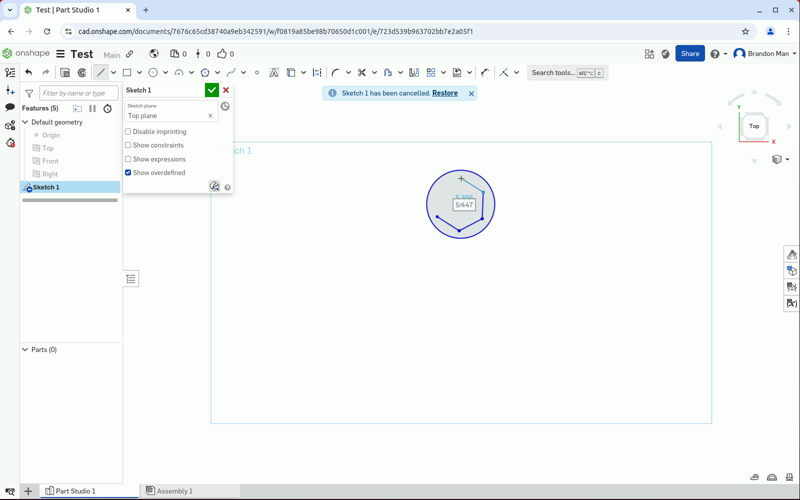
click(461, 178)
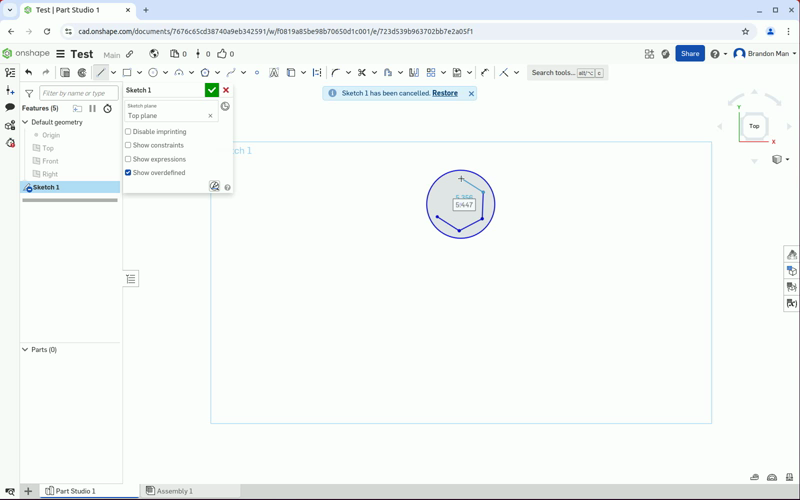
key_up(shift)
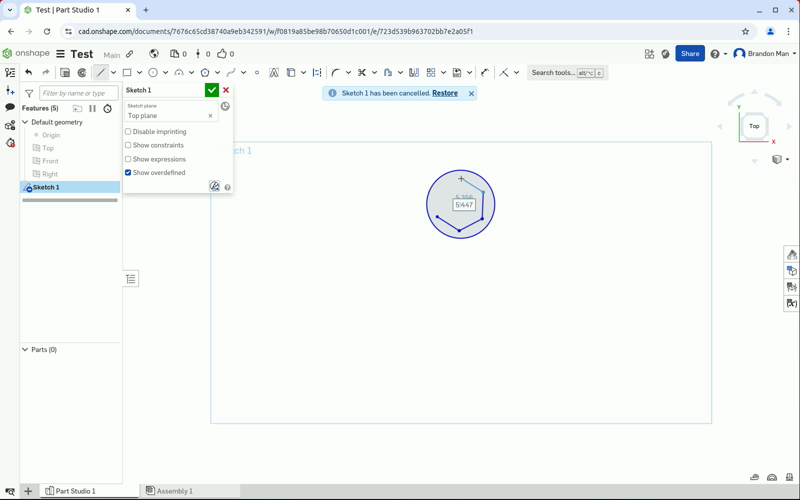
key_down(shift)
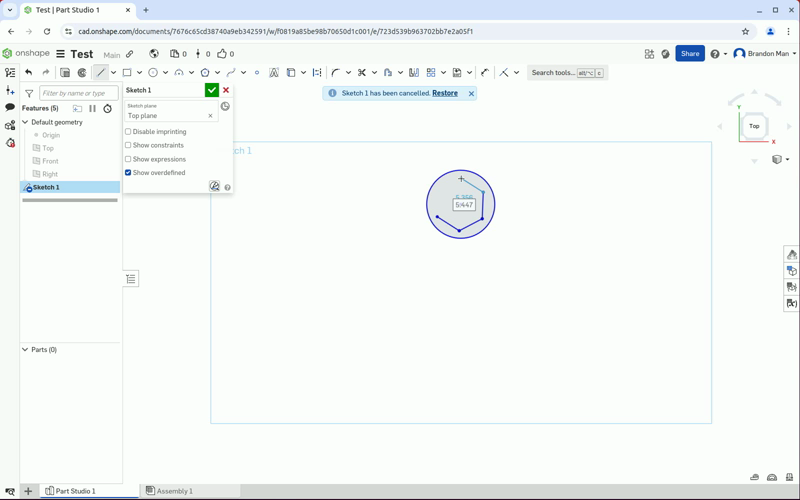
mouse_move(491, 178)
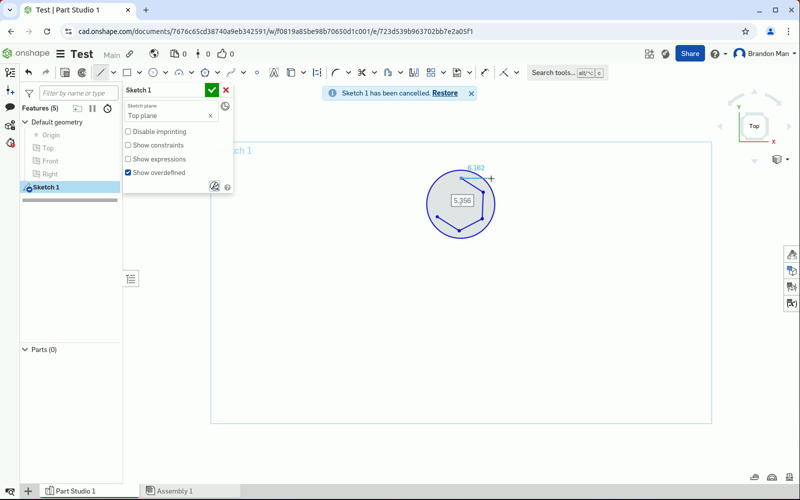
mouse_move(438, 190)
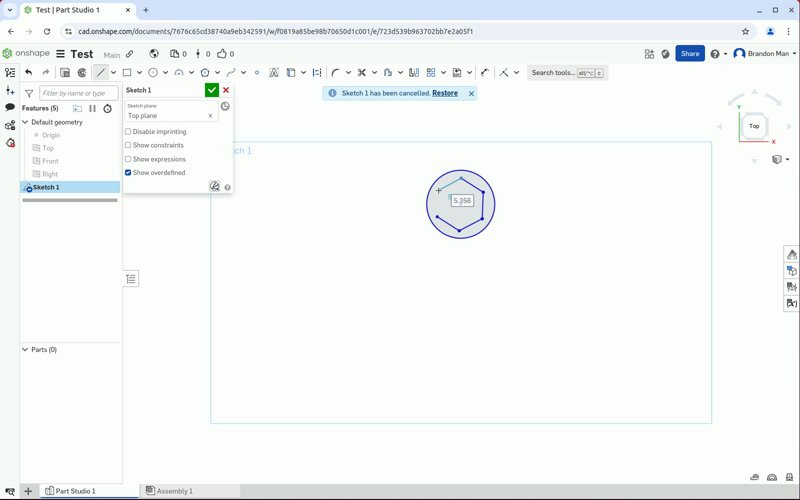
click(438, 190)
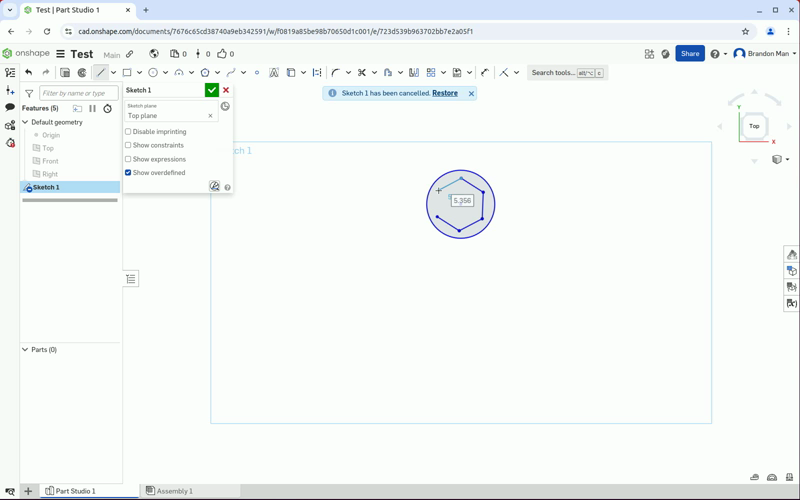
key_up(shift)
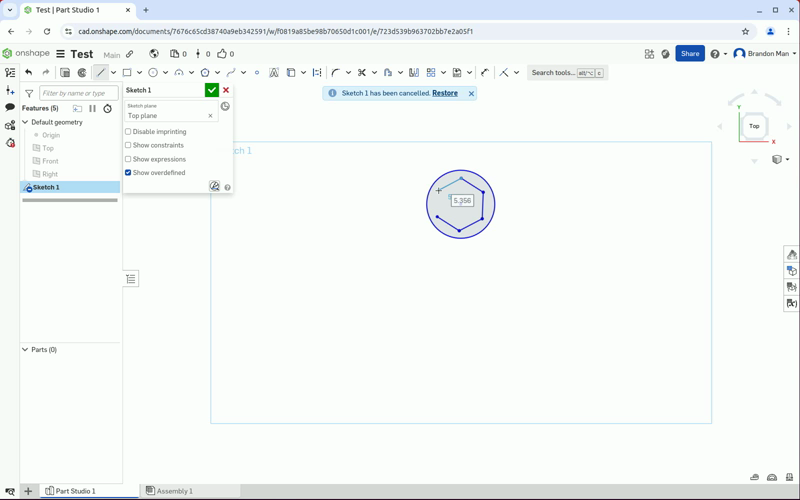
mouse_move(468, 190)
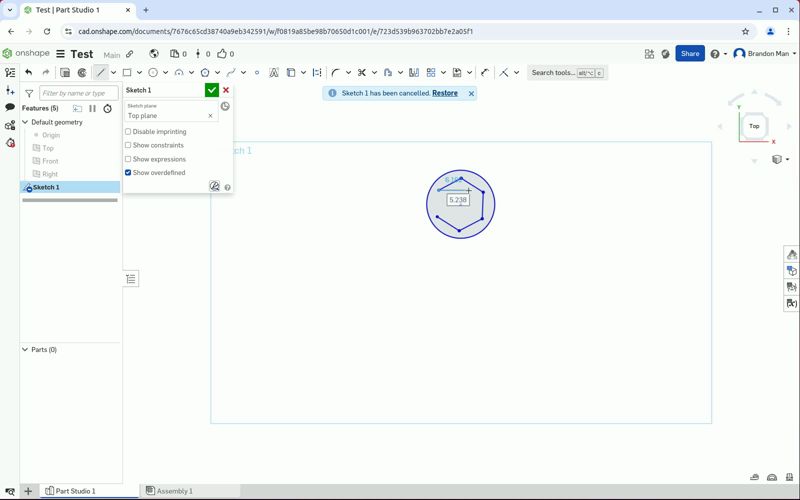
key_down(shift)
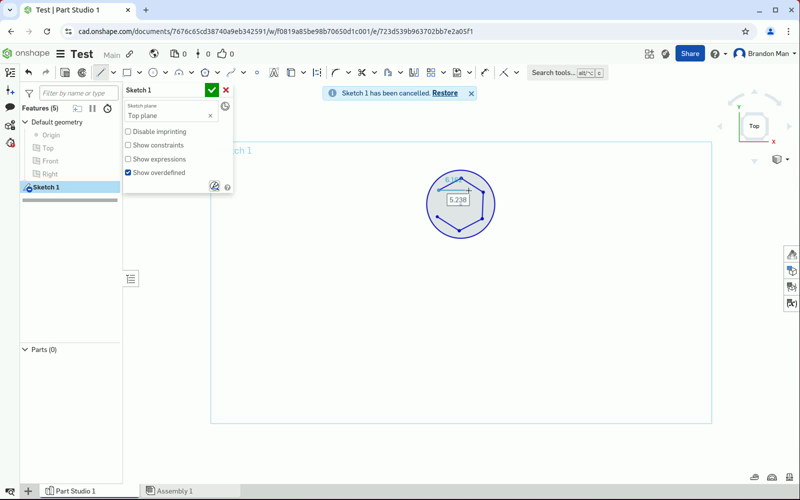
mouse_move(437, 216)
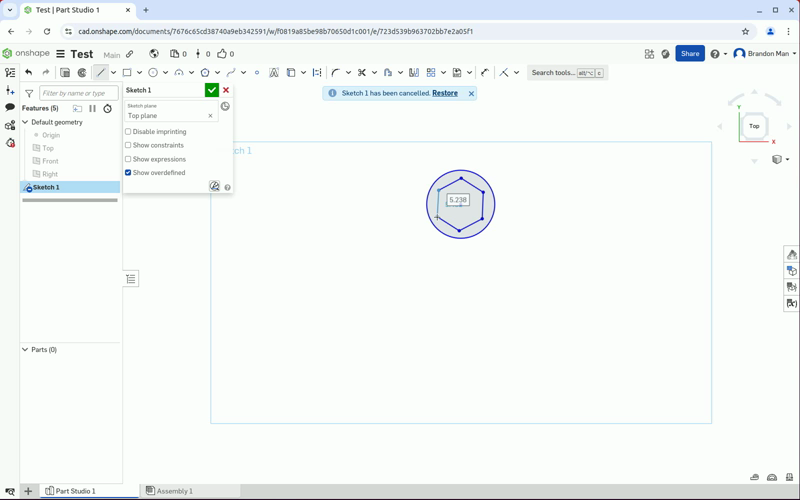
key_up(shift)
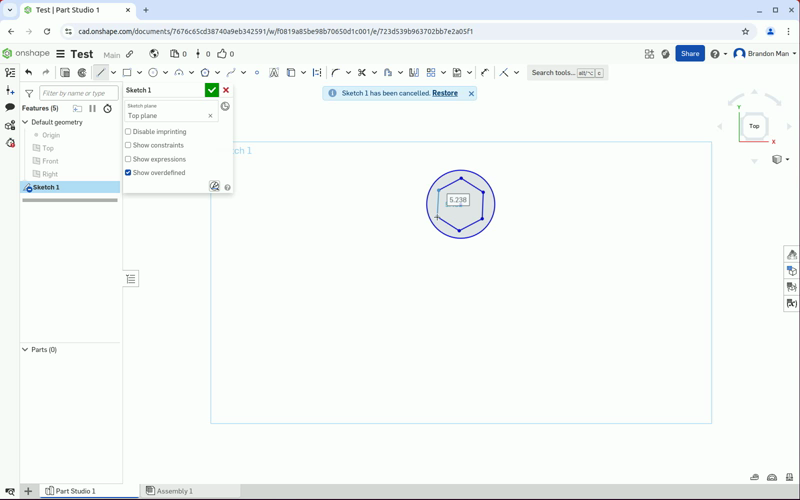
click(437, 216)
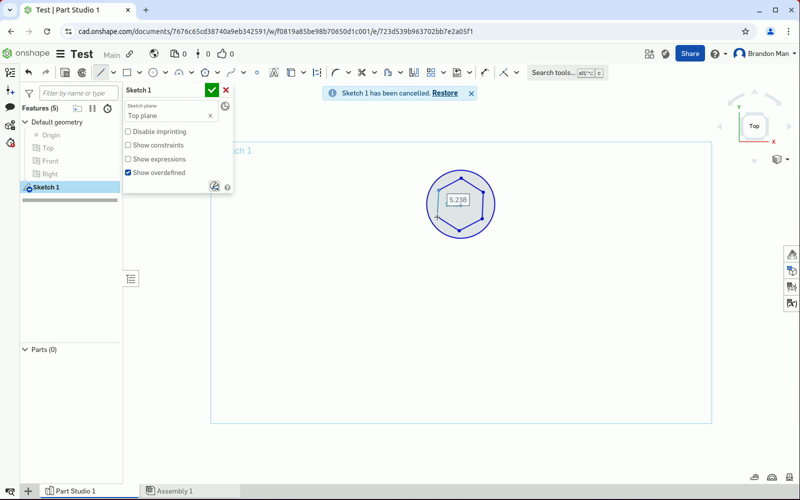
key(esc)
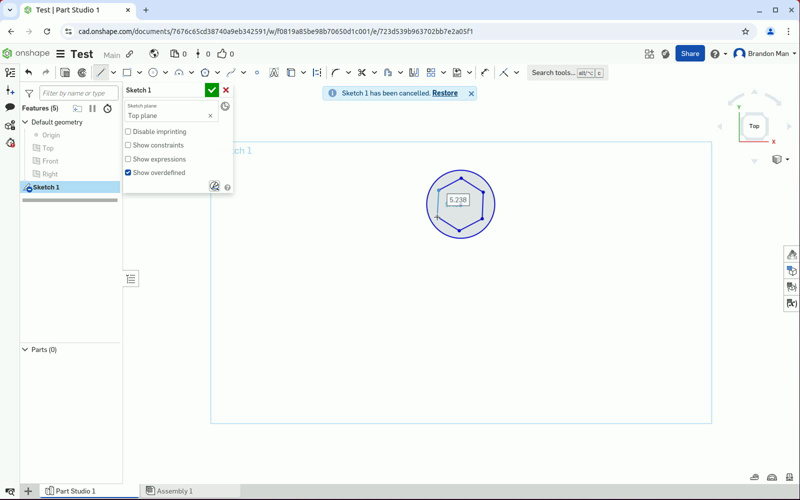
mouse_move(467, 230)
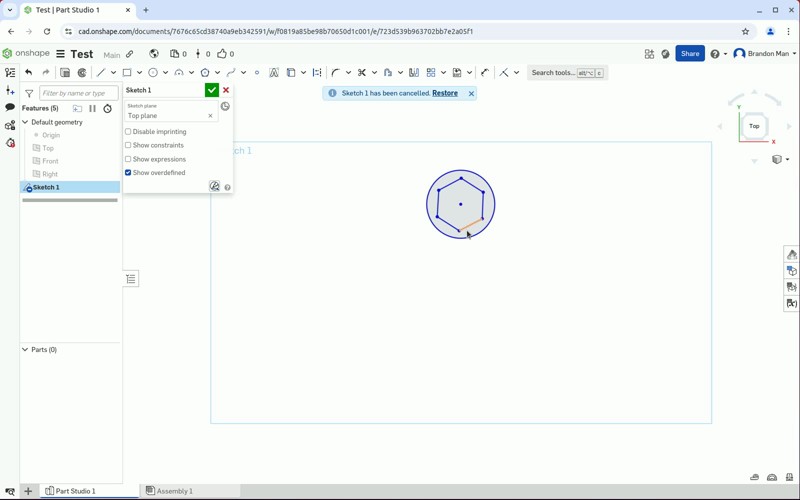
click(467, 230)
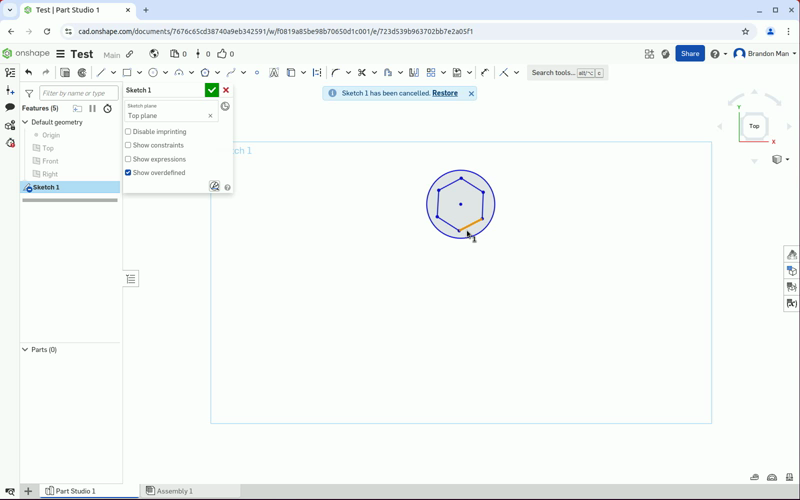
mouse_move(73, 352)
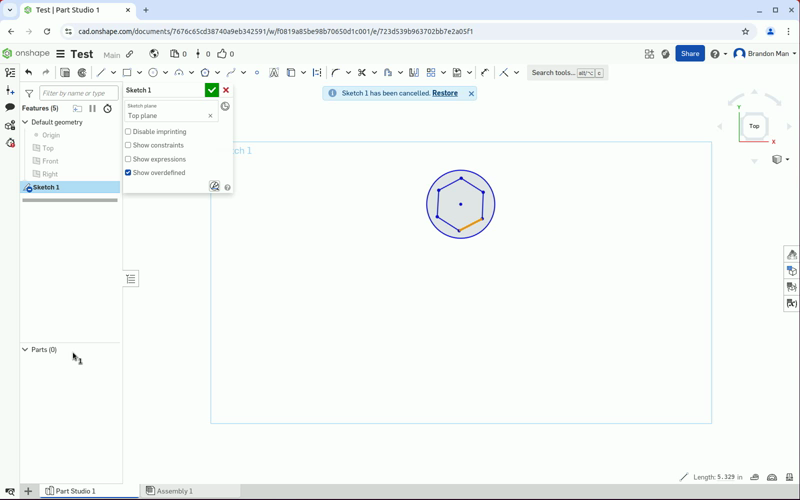
key(shift+y)
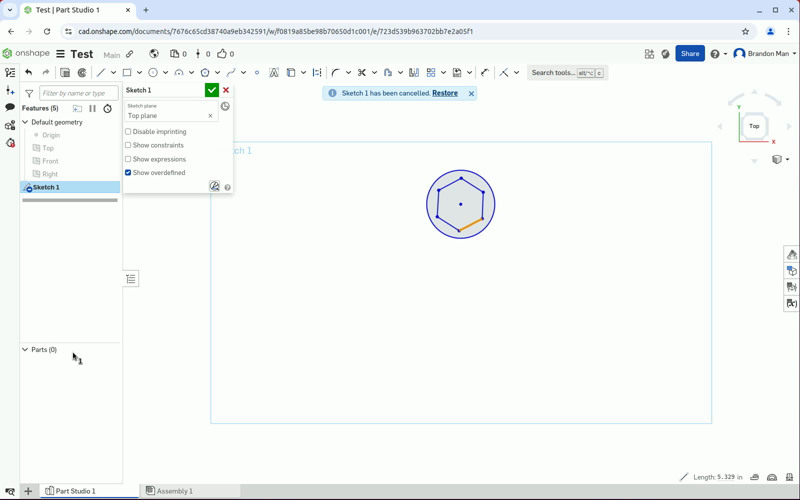
key(shift+e)
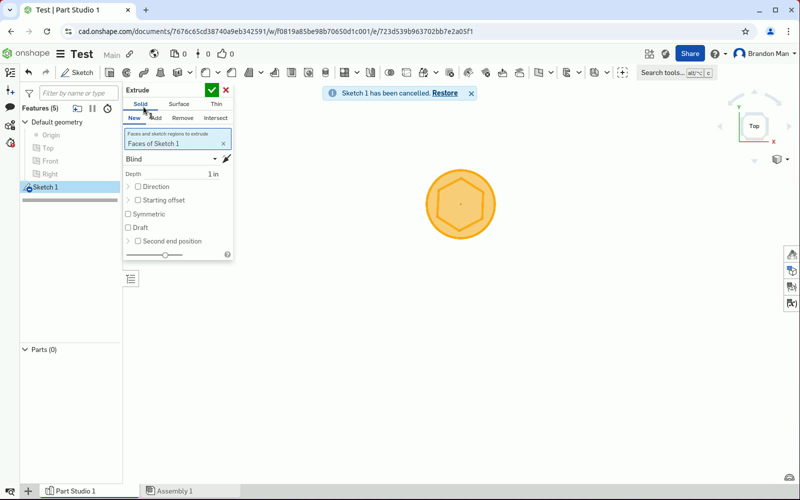
mouse_move(143, 106)
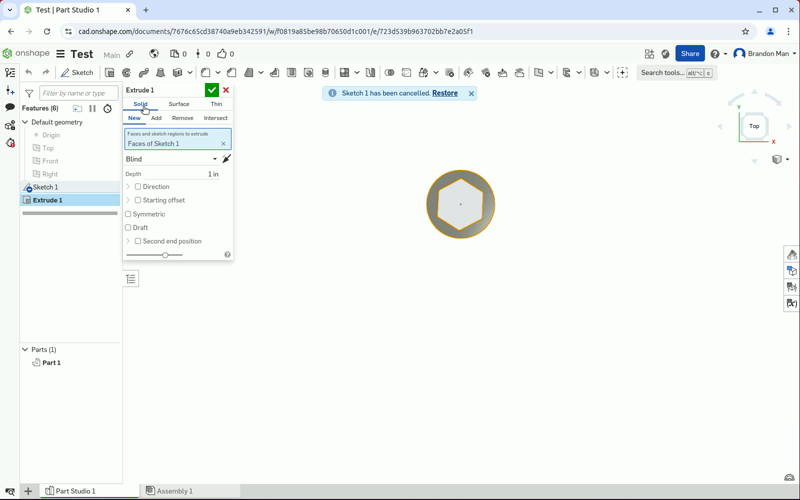
click(143, 106)
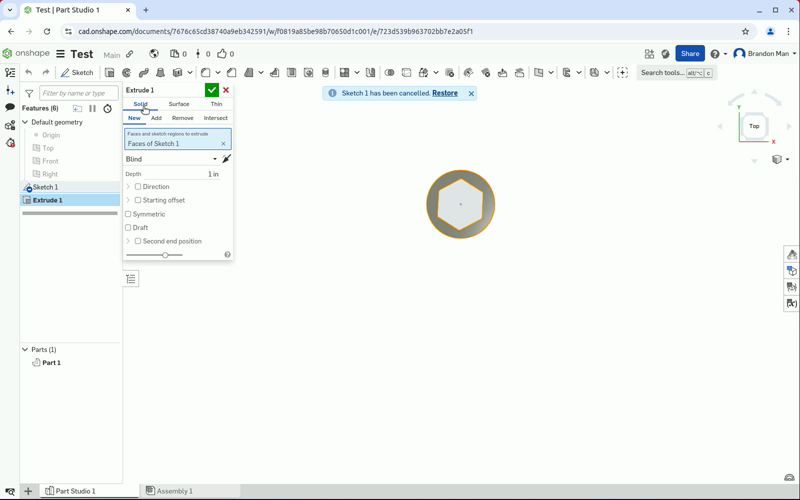
mouse_move(137, 120)
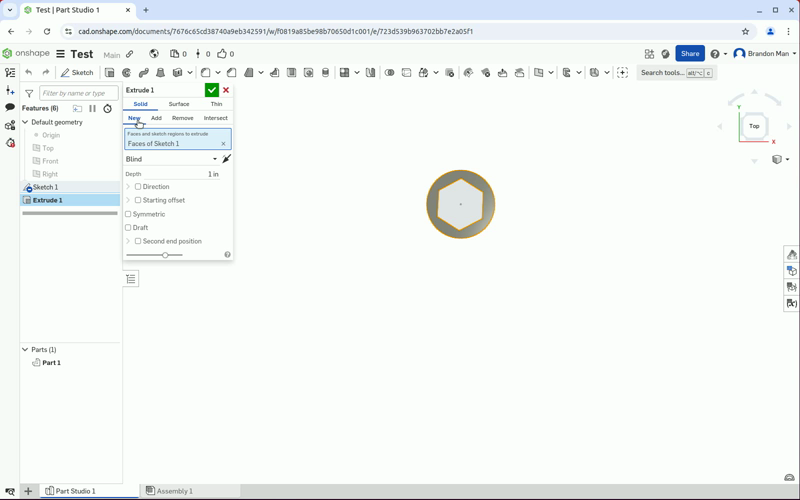
click(137, 120)
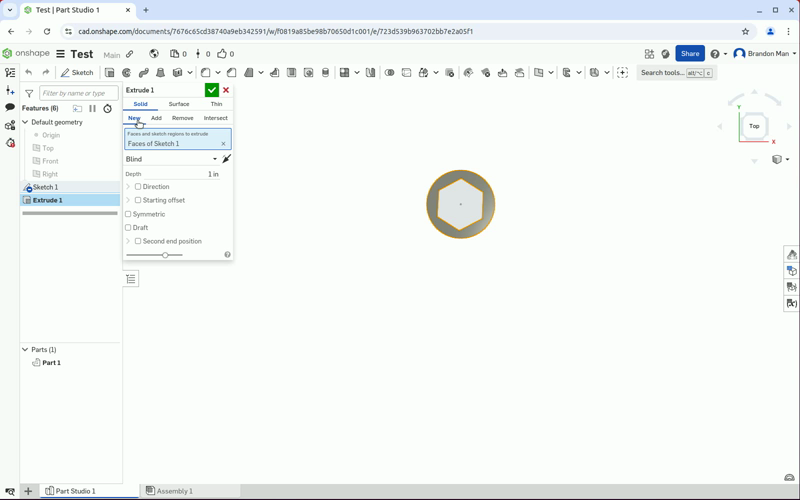
key(tab, 4)
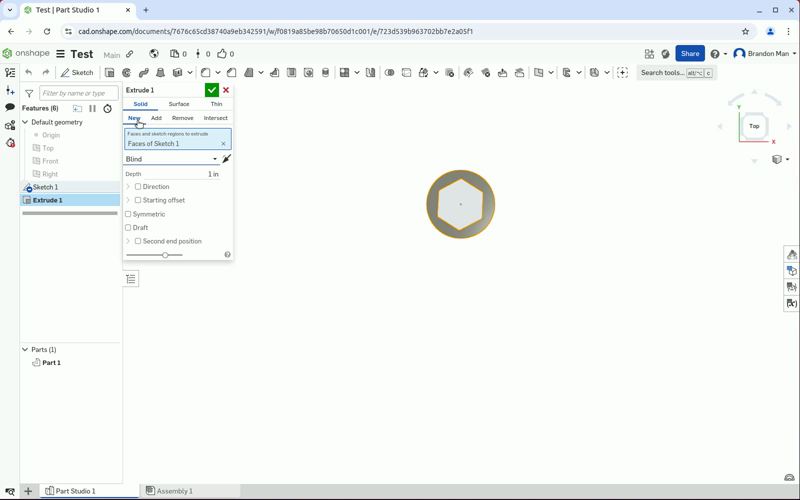
text(9.147)
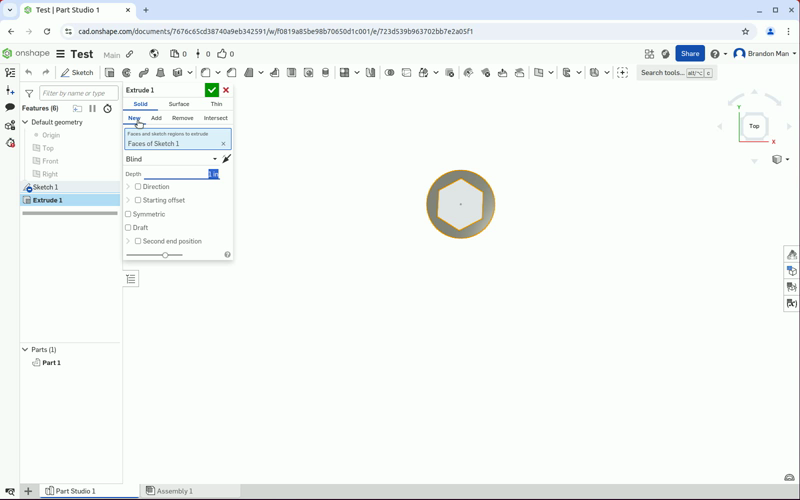
key(enter)
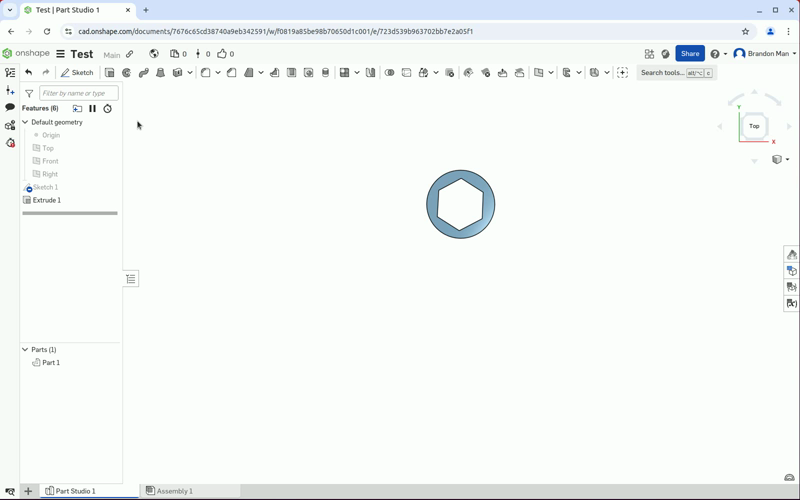
key(shift+h)
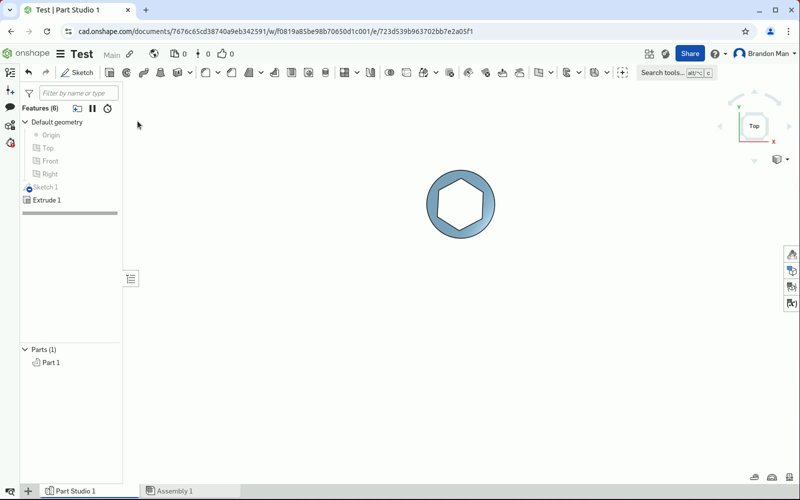
key(shift+h)
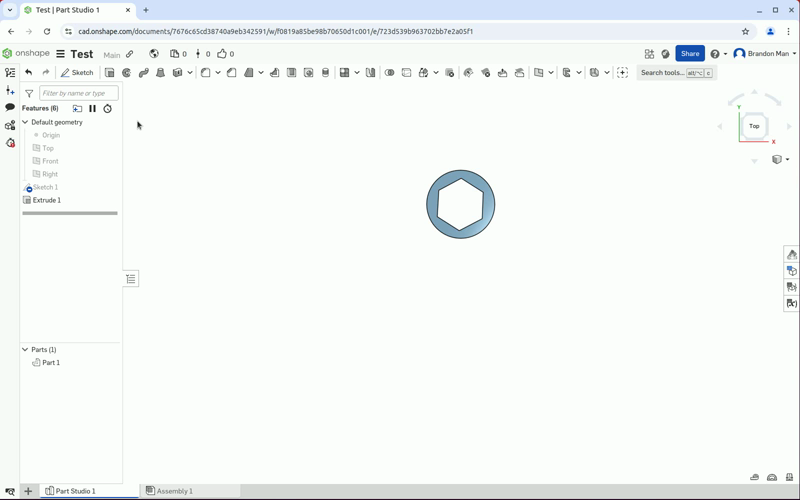
mouse_move(73, 189)
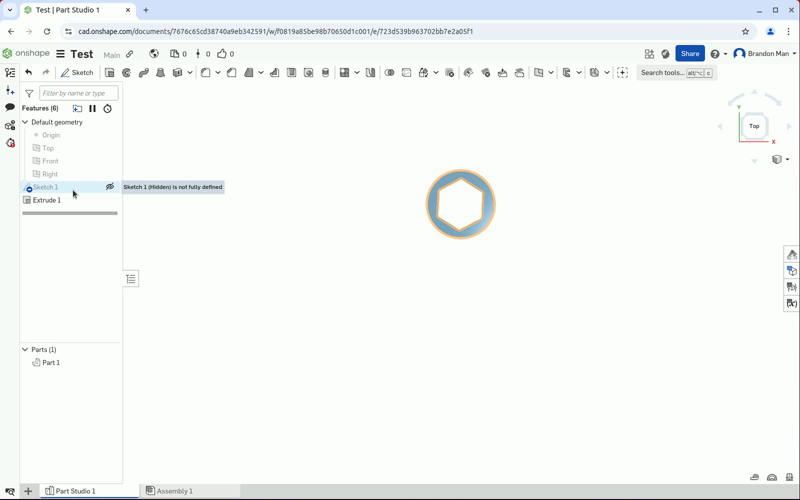
click(73, 189)
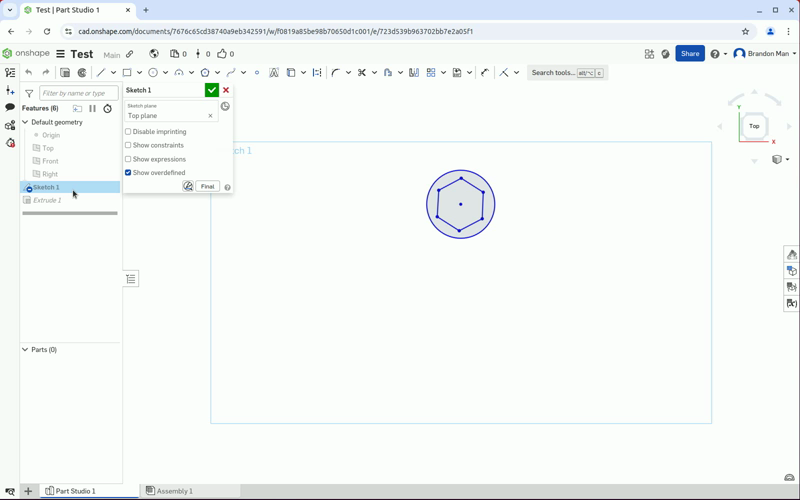
mouse_move(229, 92)
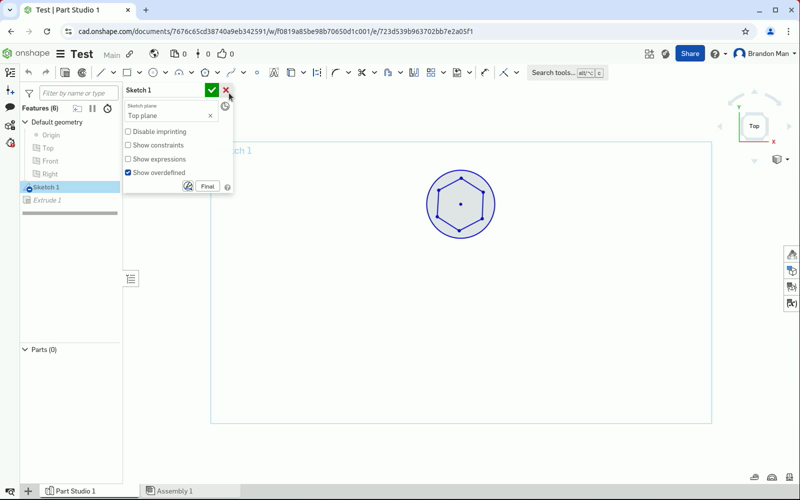
click(229, 92)
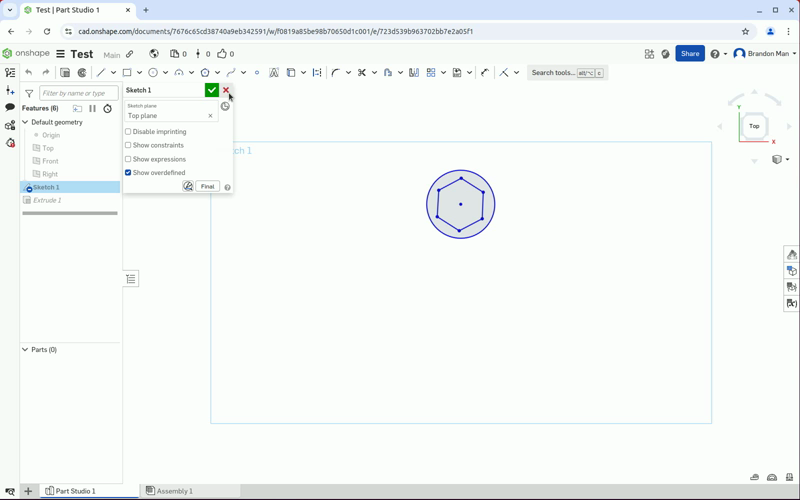
key(shift+s)
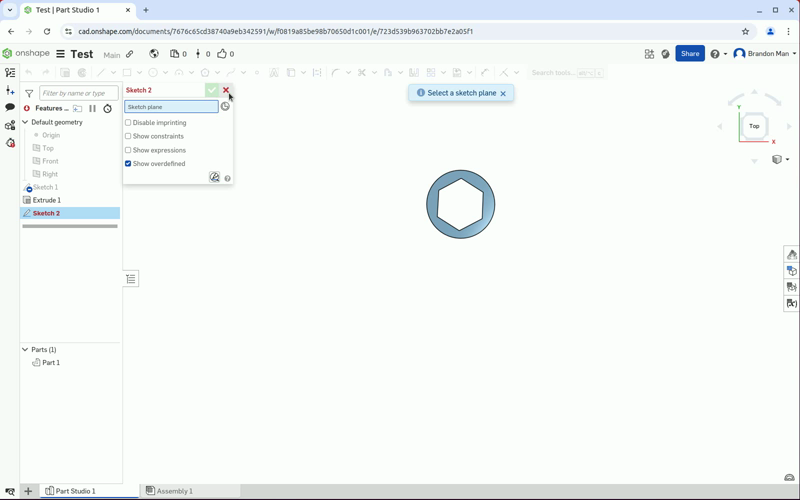
mouse_move(73, 150)
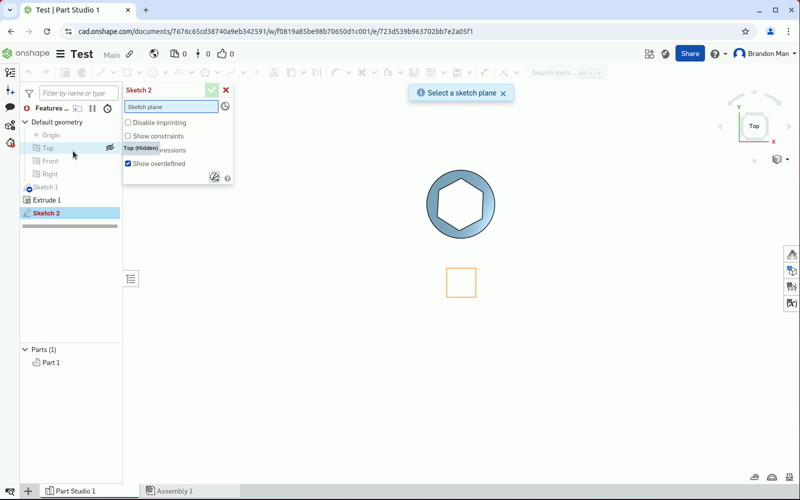
click(73, 150)
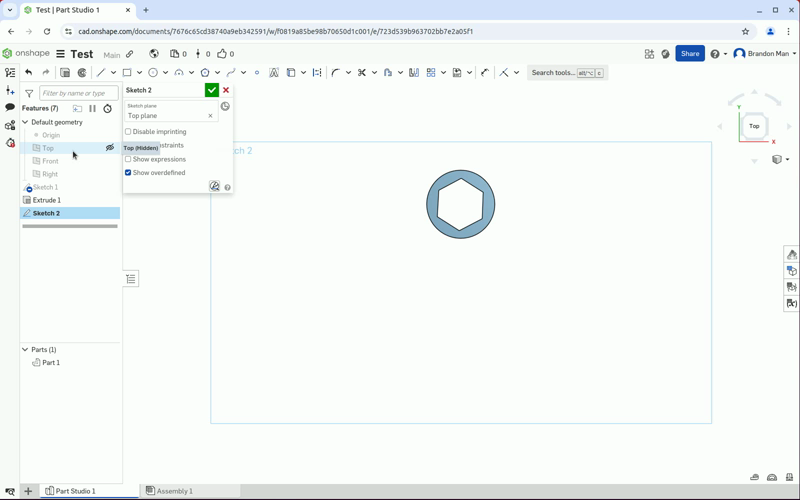
mouse_move(73, 352)
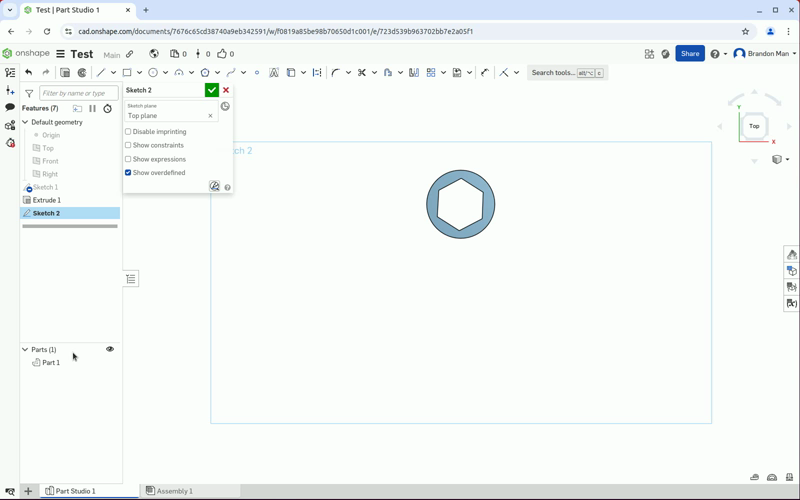
key(y)
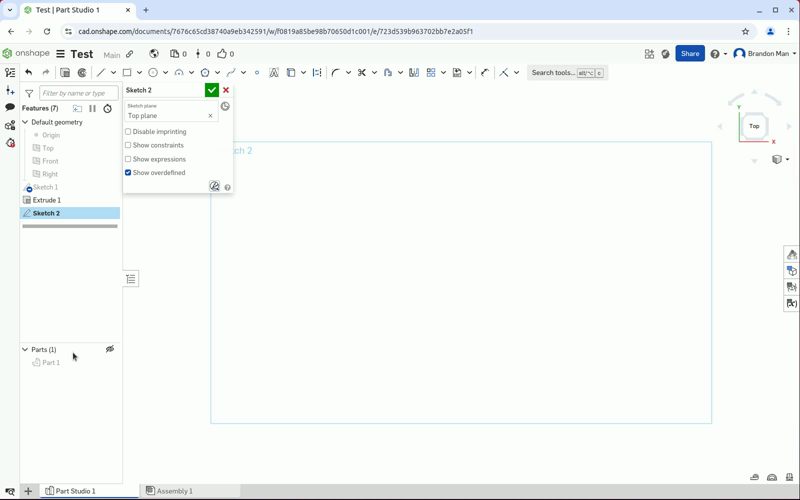
key(l)
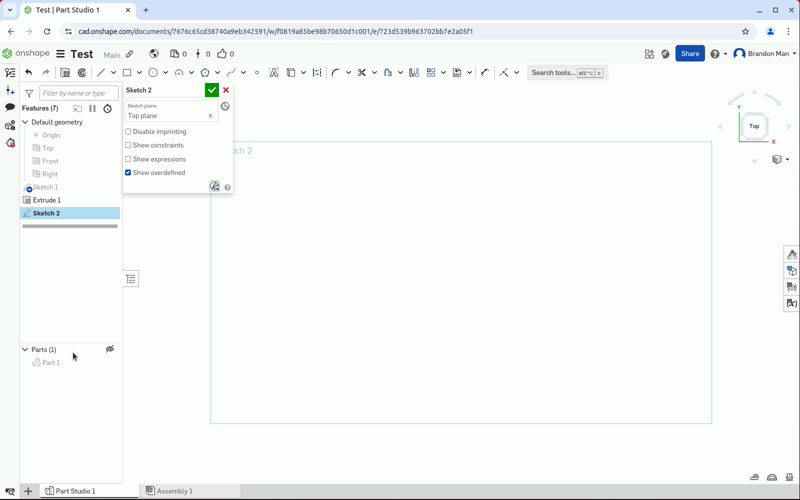
key_down(shift)
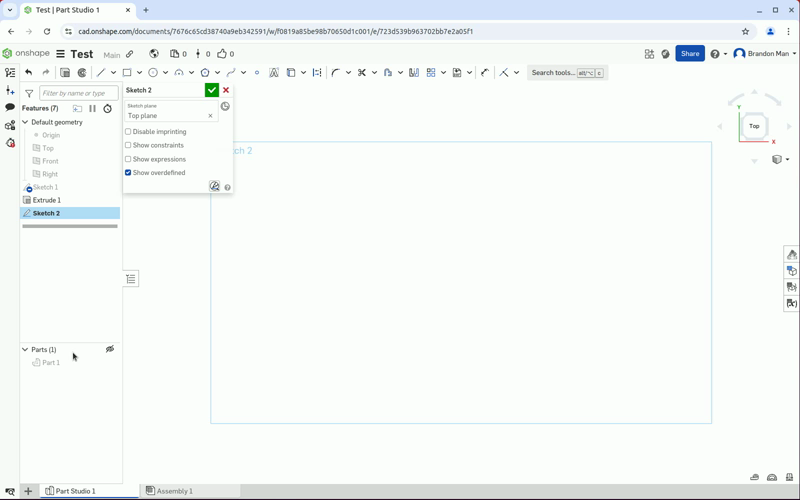
mouse_move(438, 216)
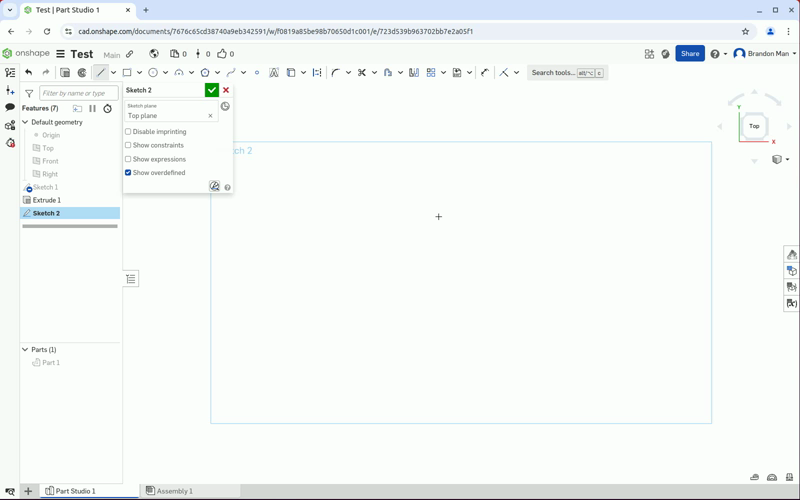
click(438, 216)
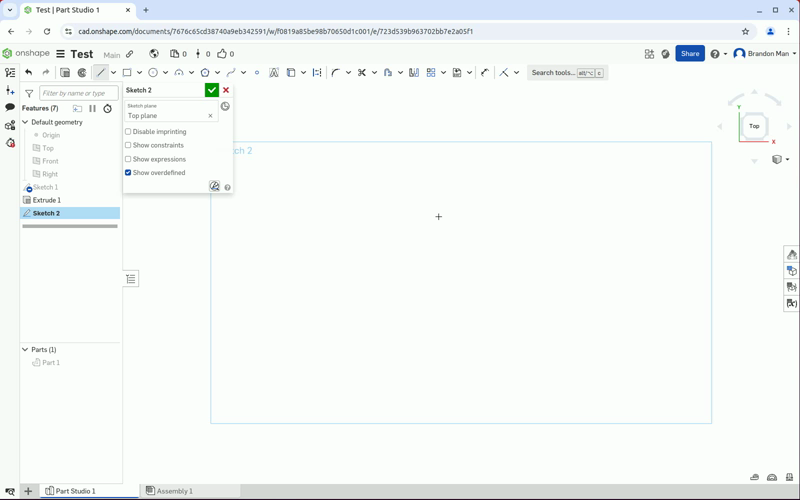
key_up(shift)
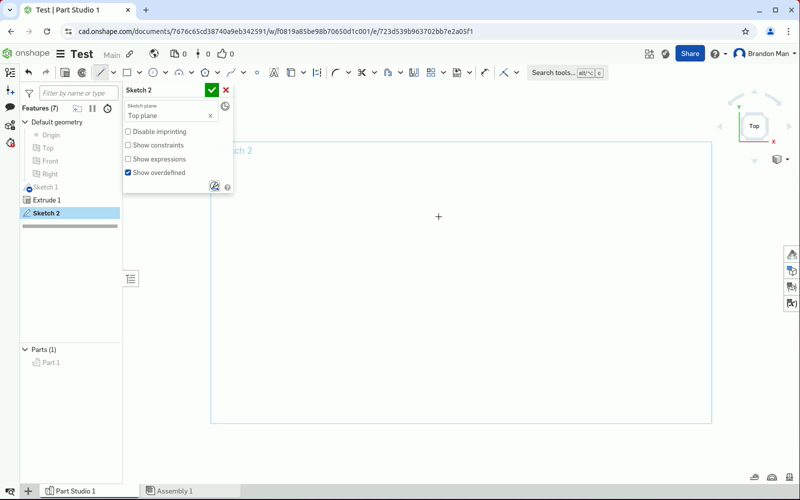
key_down(shift)
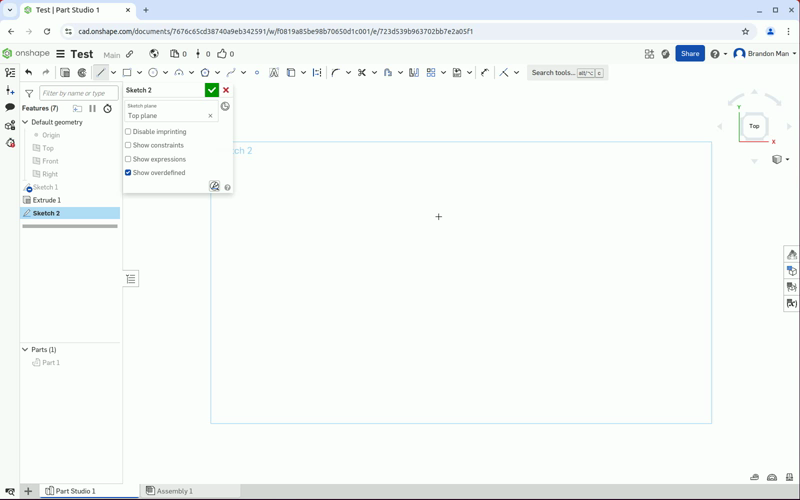
mouse_move(468, 216)
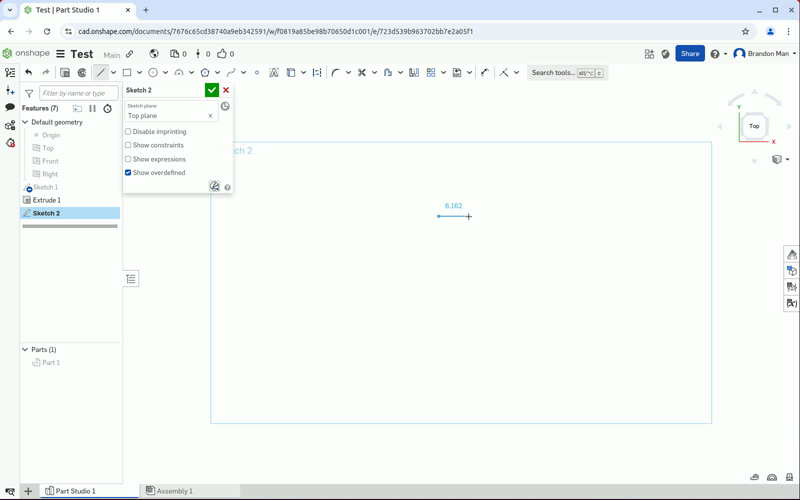
mouse_move(460, 230)
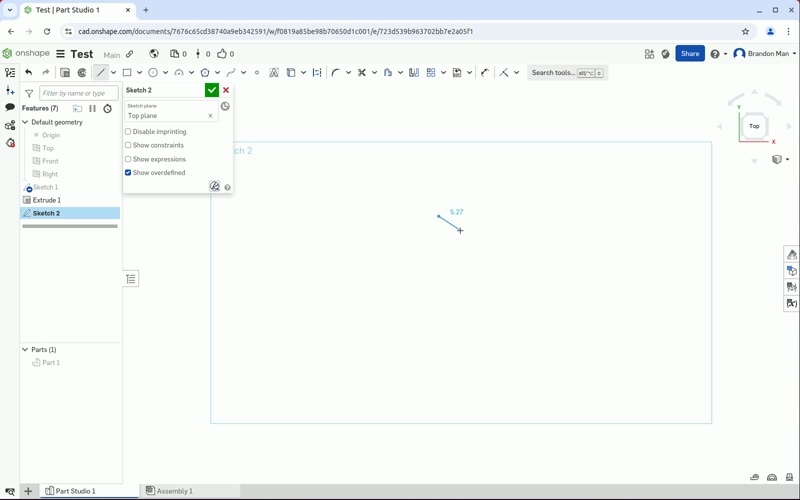
click(460, 230)
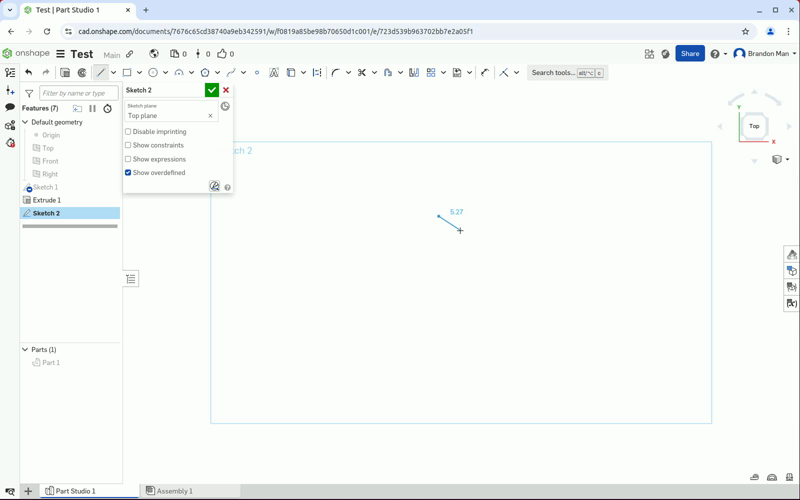
key_up(shift)
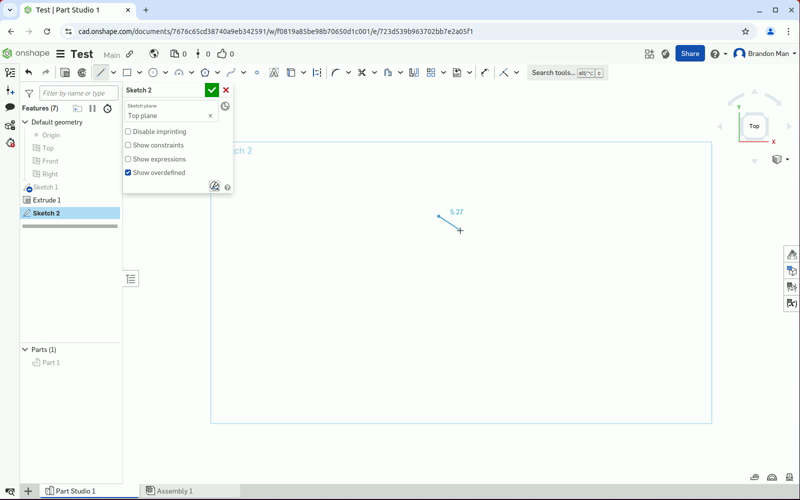
key_down(shift)
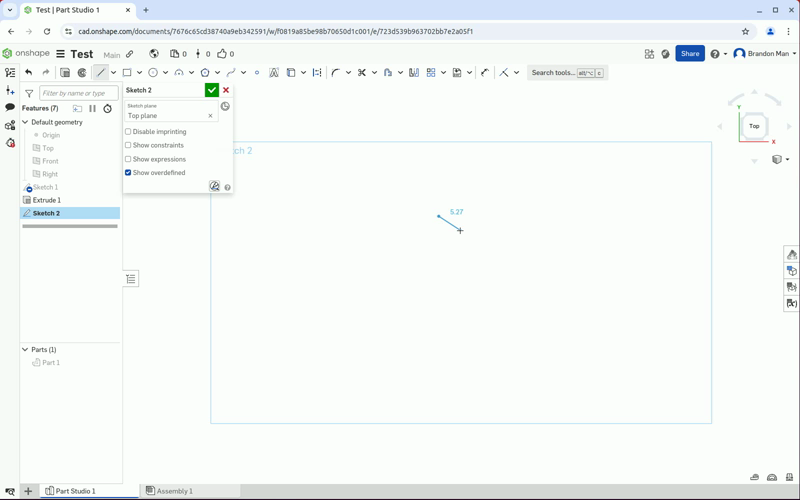
mouse_move(490, 230)
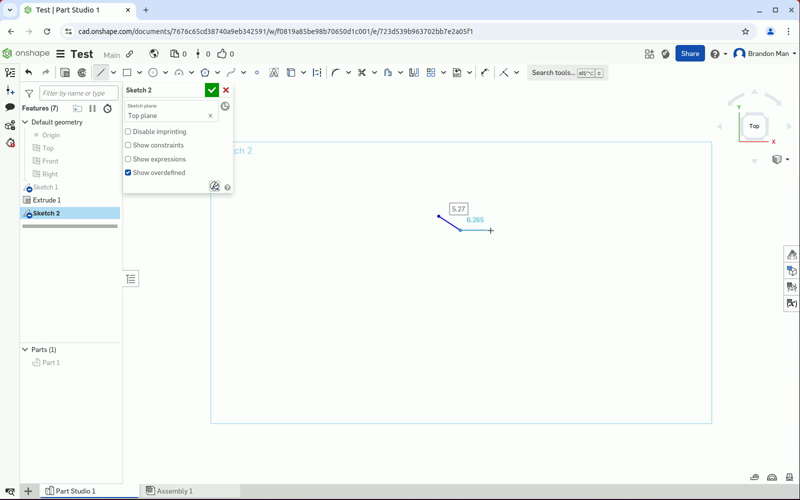
mouse_move(483, 218)
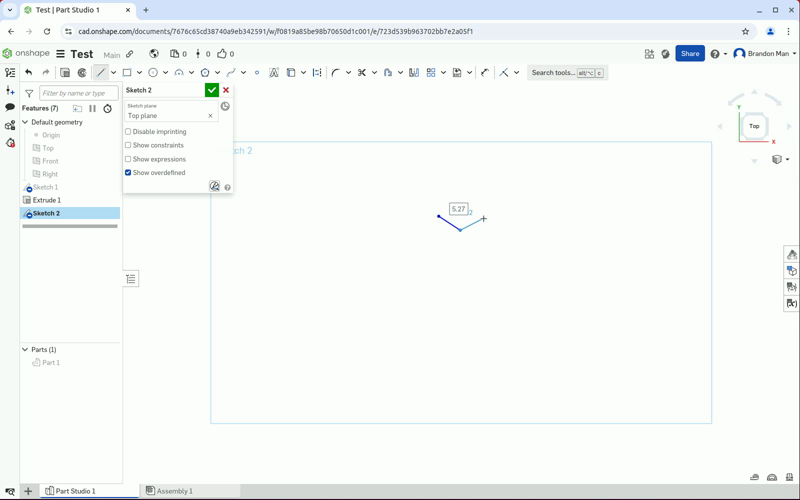
click(483, 218)
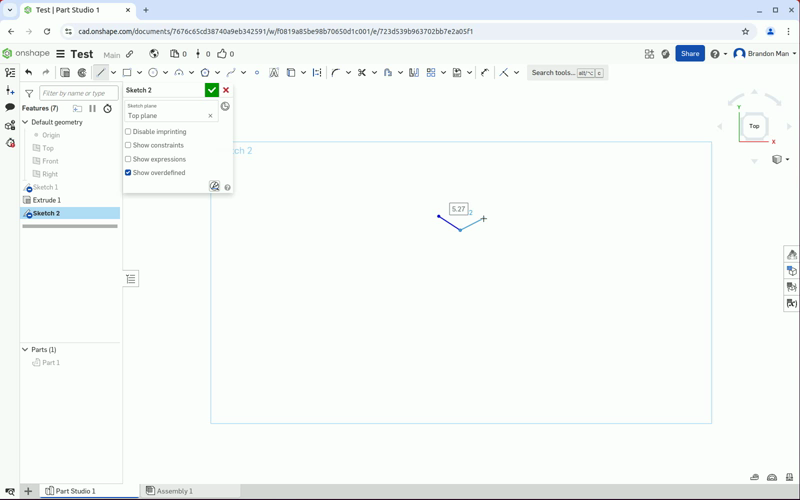
key_up(shift)
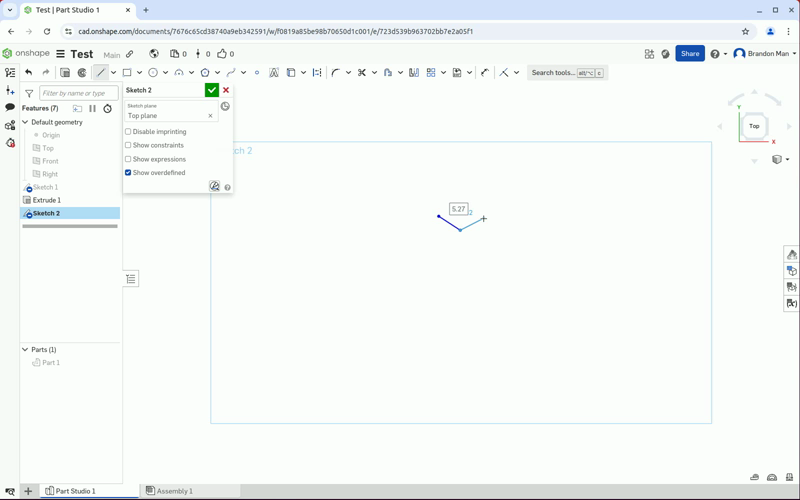
key_down(shift)
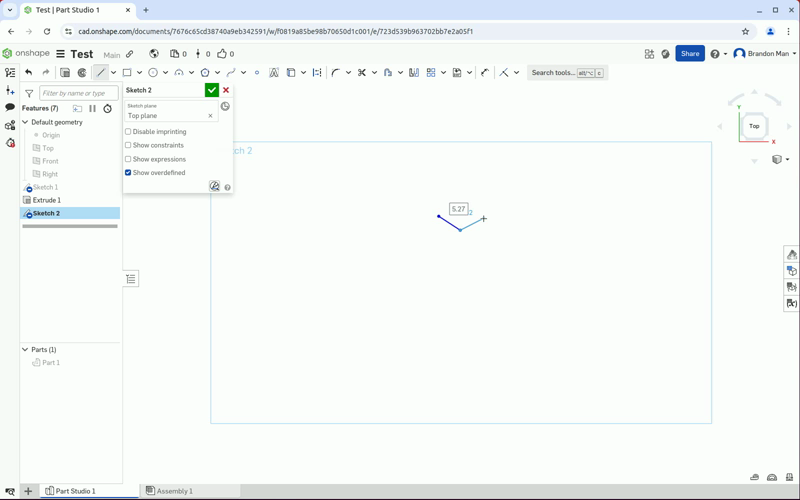
mouse_move(513, 218)
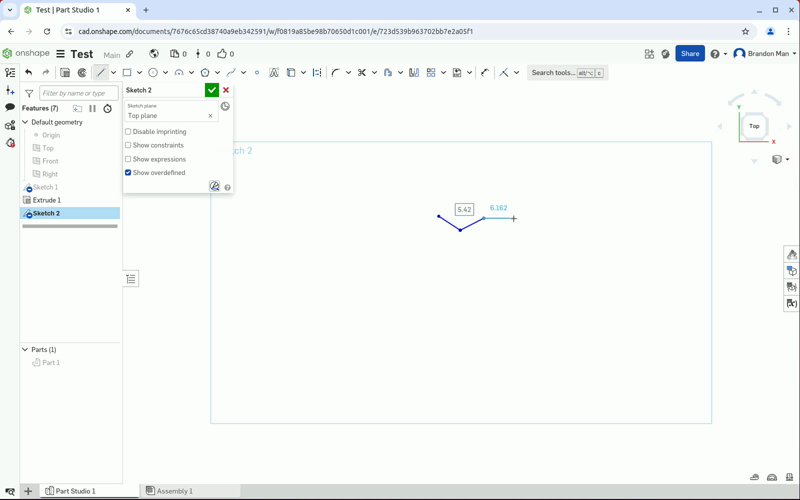
mouse_move(485, 191)
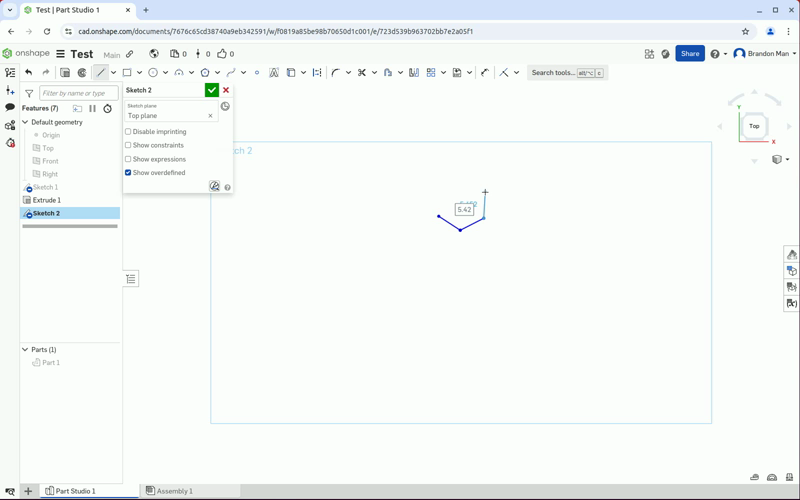
click(485, 191)
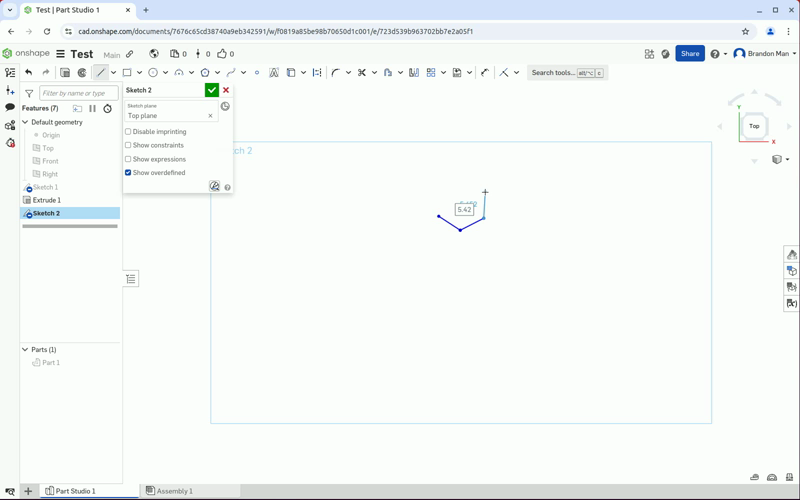
key_up(shift)
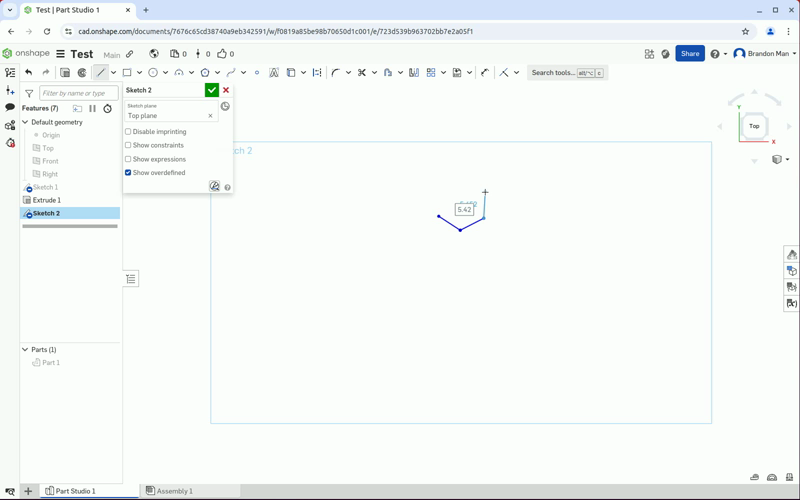
key_down(shift)
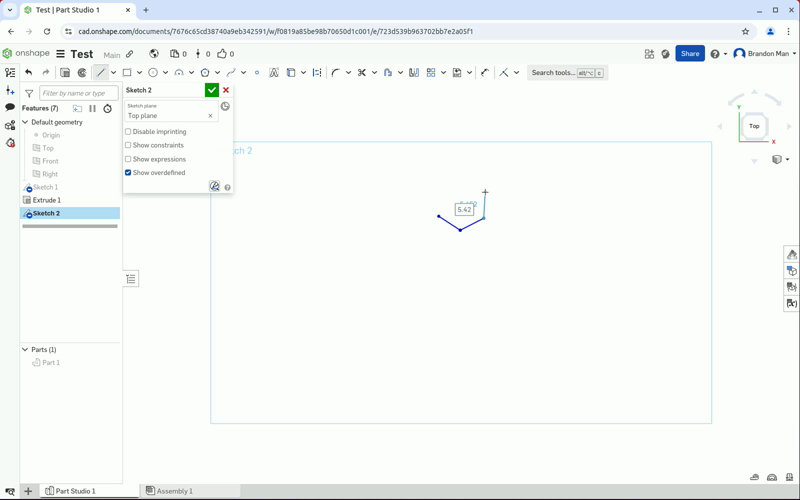
mouse_move(515, 191)
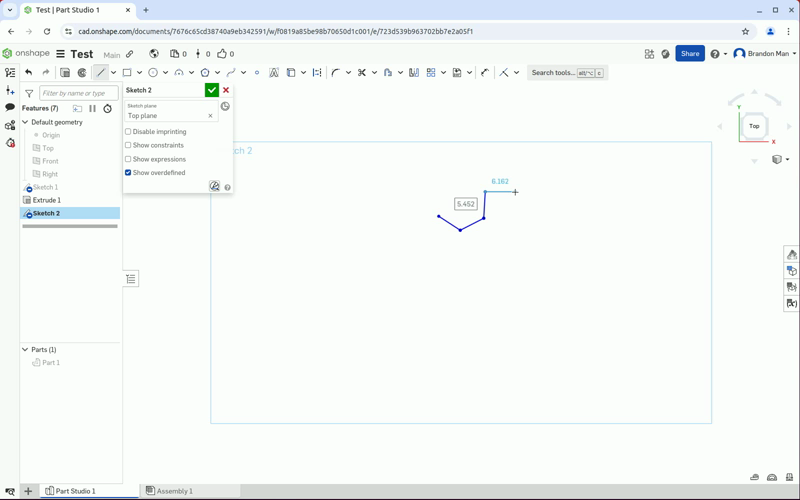
mouse_move(462, 178)
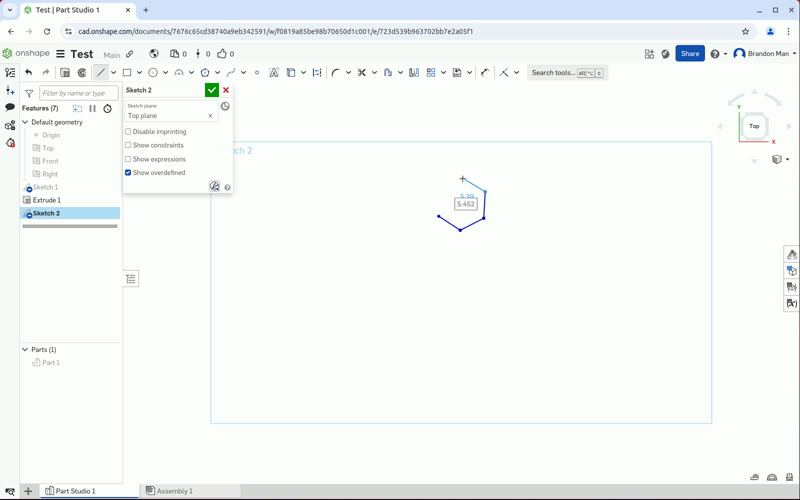
click(462, 178)
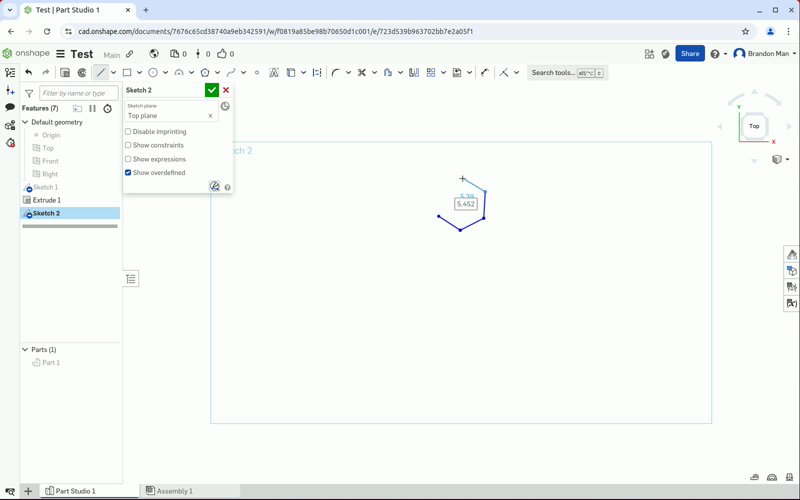
key_up(shift)
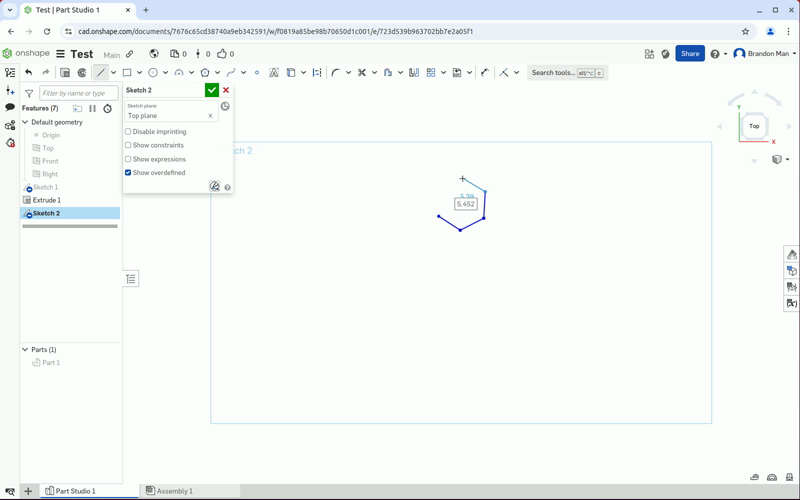
key_down(shift)
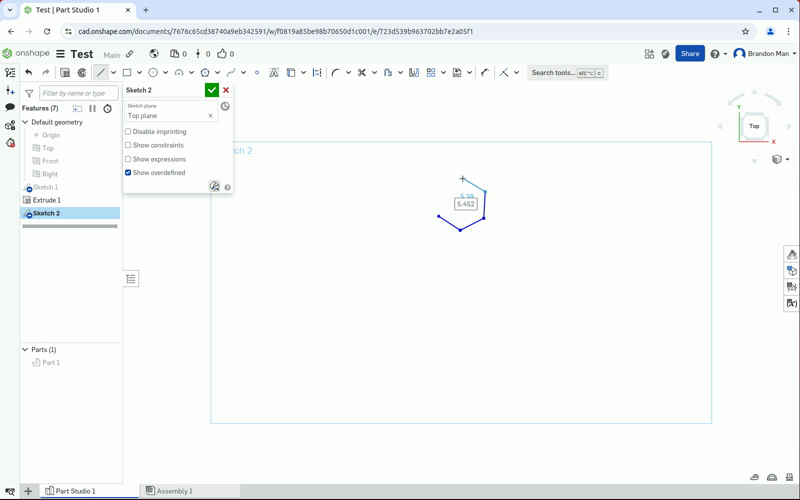
mouse_move(492, 178)
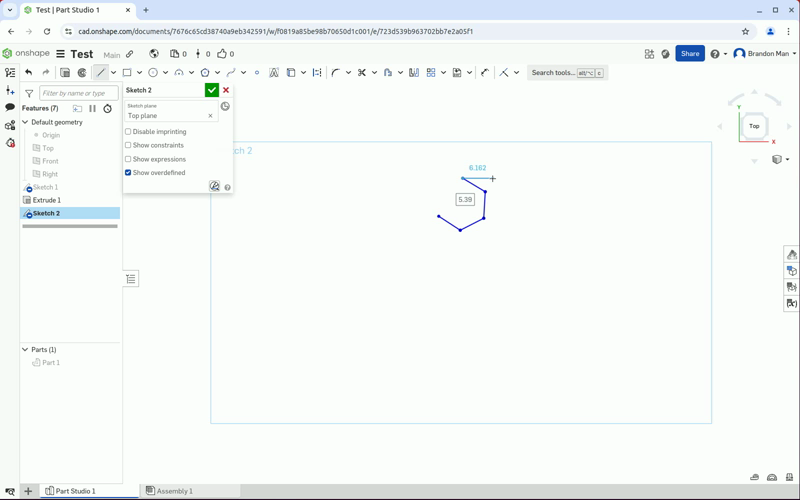
mouse_move(439, 189)
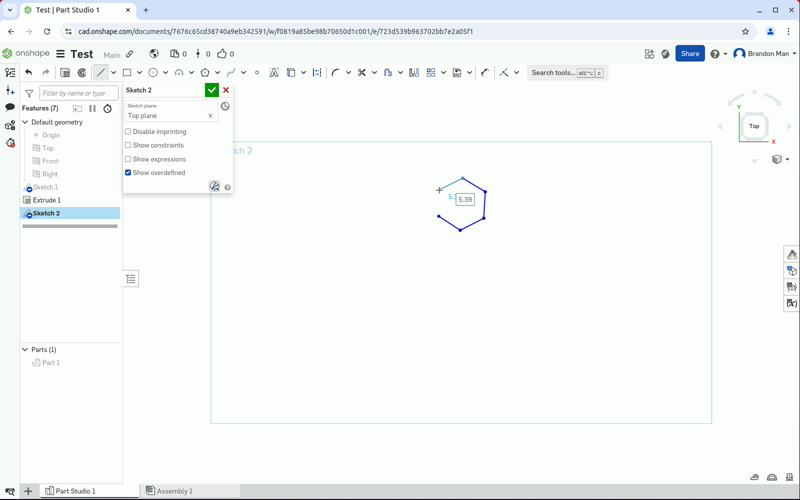
click(439, 189)
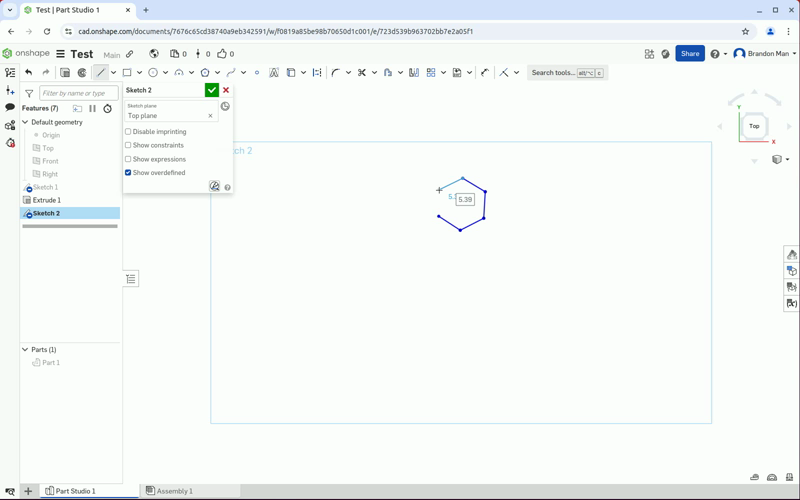
key_up(shift)
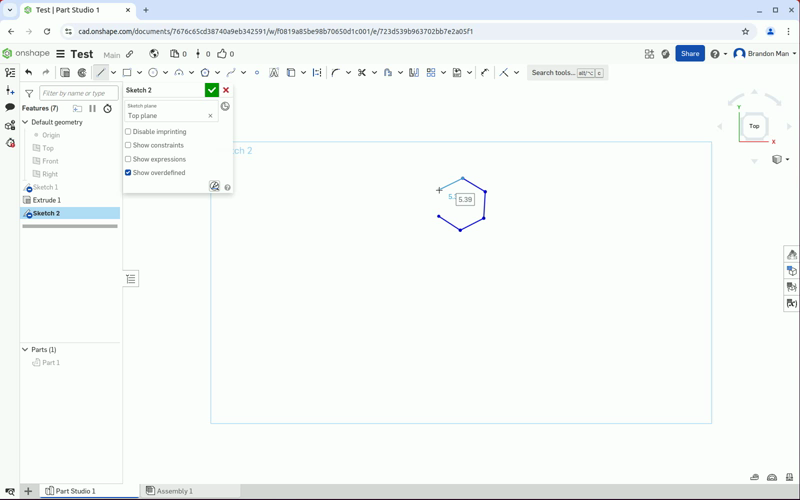
mouse_move(469, 189)
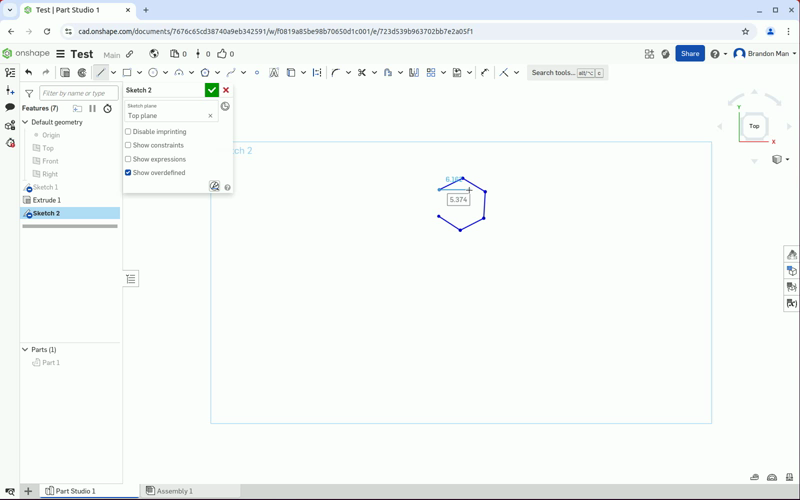
key_down(shift)
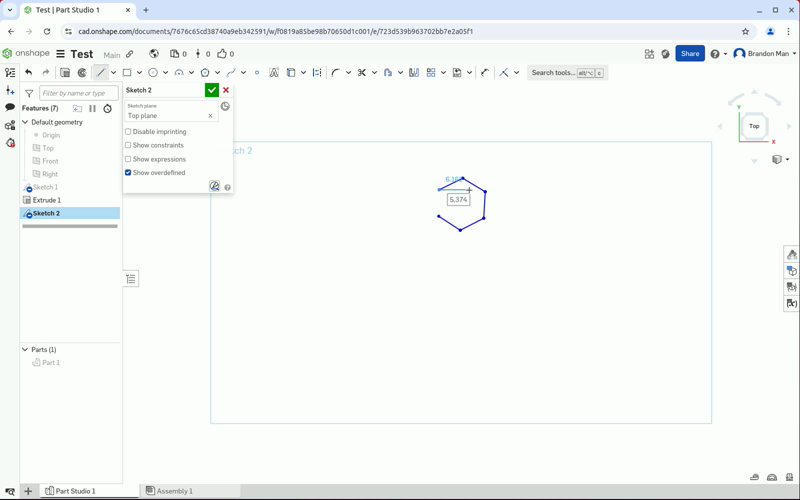
mouse_move(438, 216)
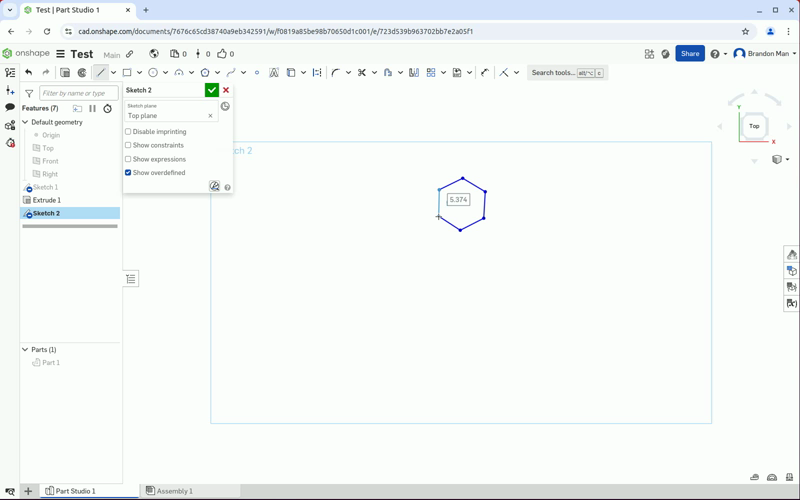
key_up(shift)
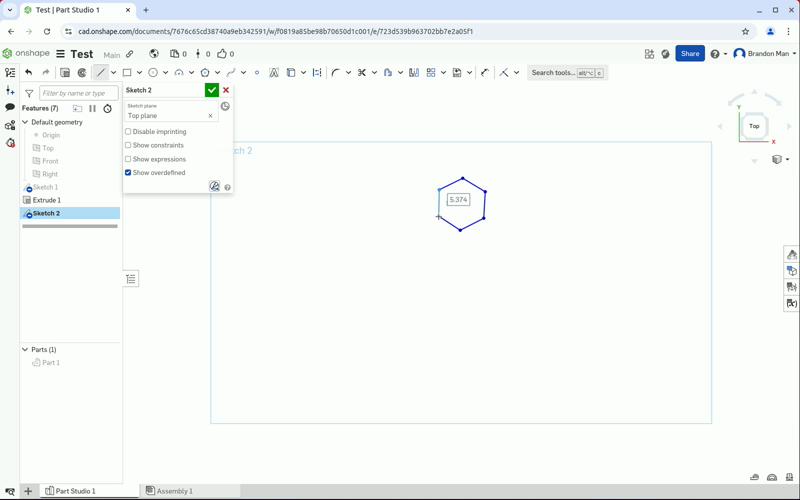
click(438, 216)
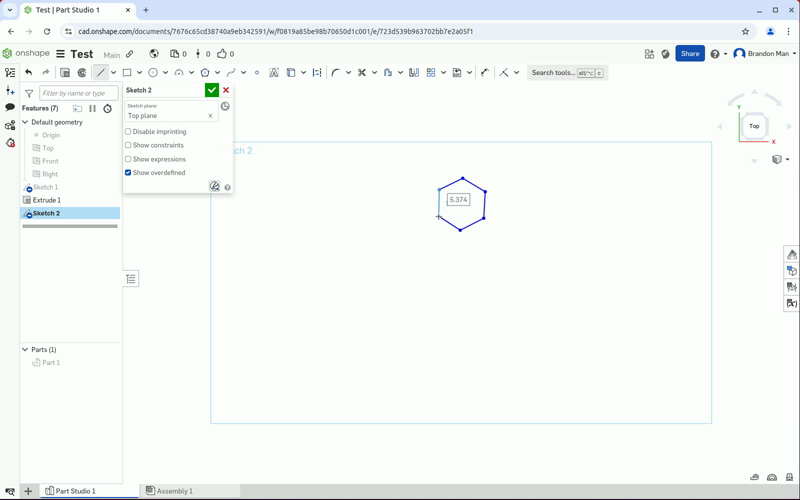
key(esc)
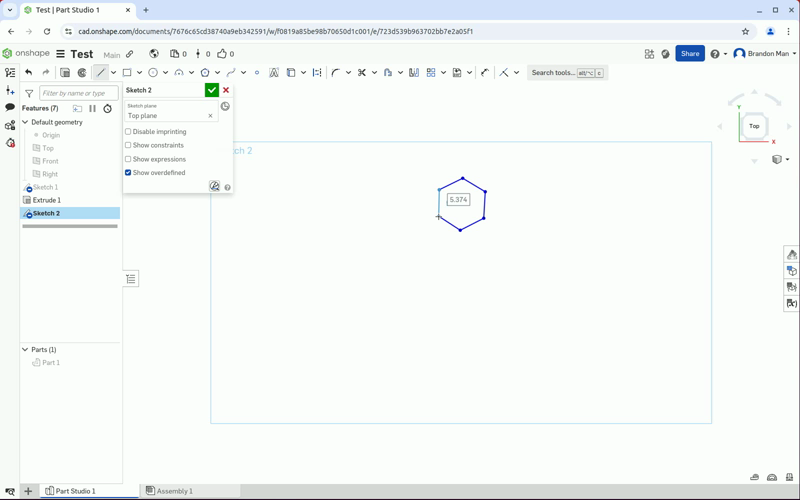
key(c)
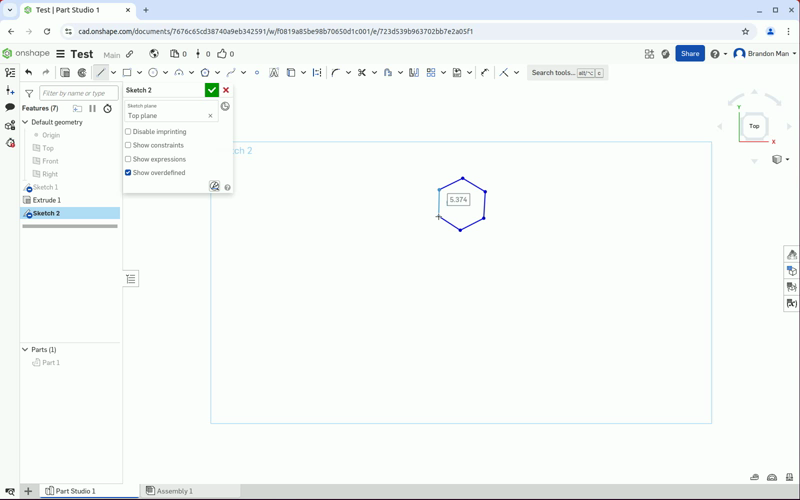
key_down(shift)
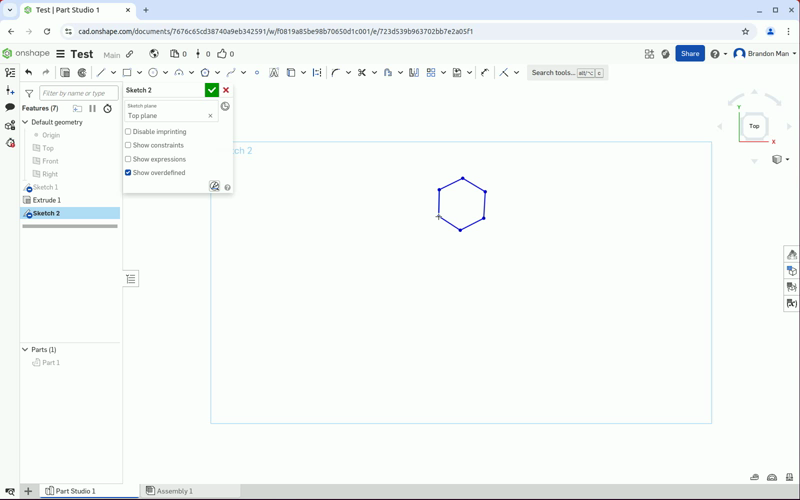
mouse_move(461, 204)
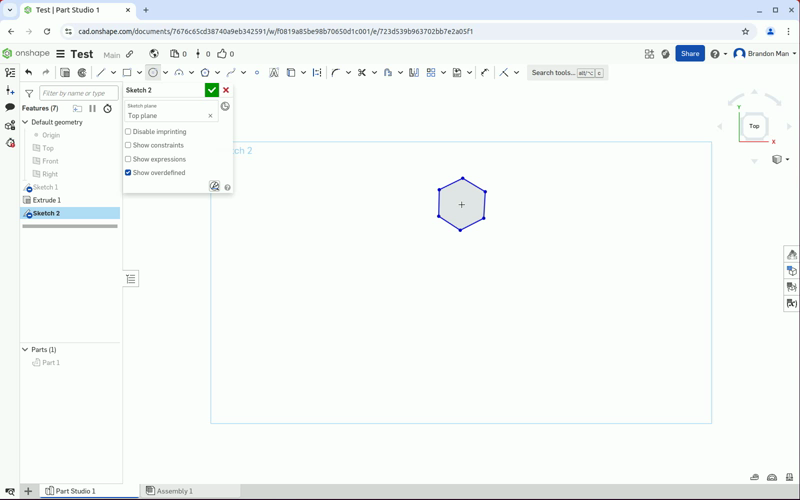
click(461, 204)
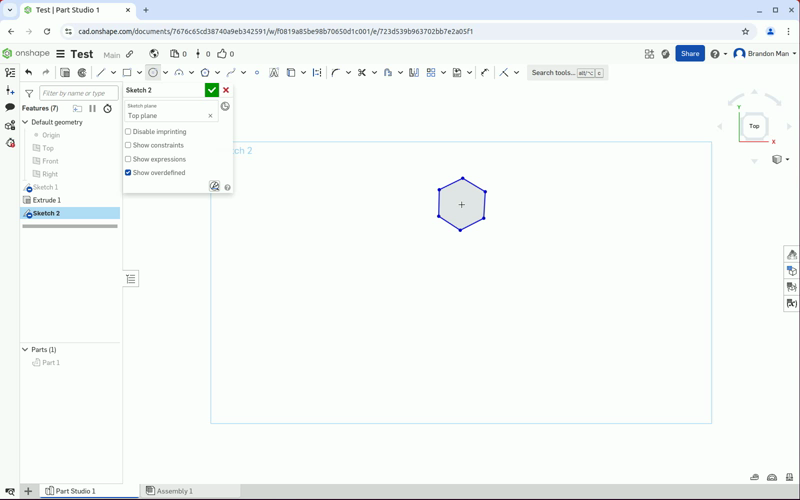
key_up(shift)
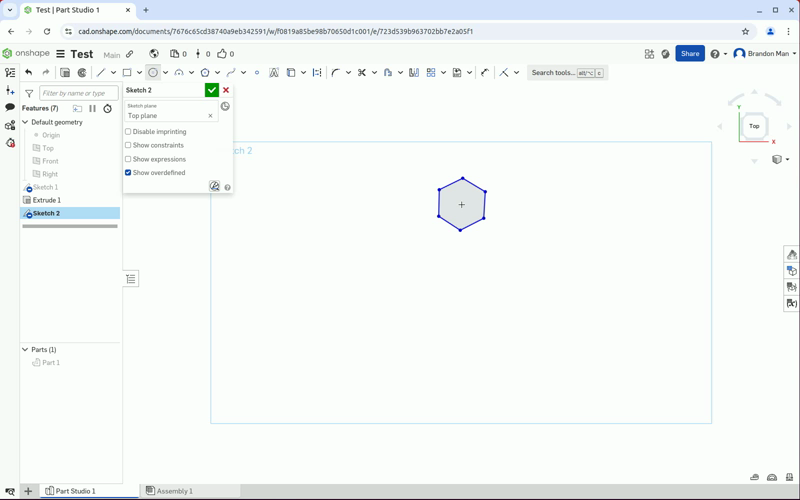
mouse_move(475, 204)
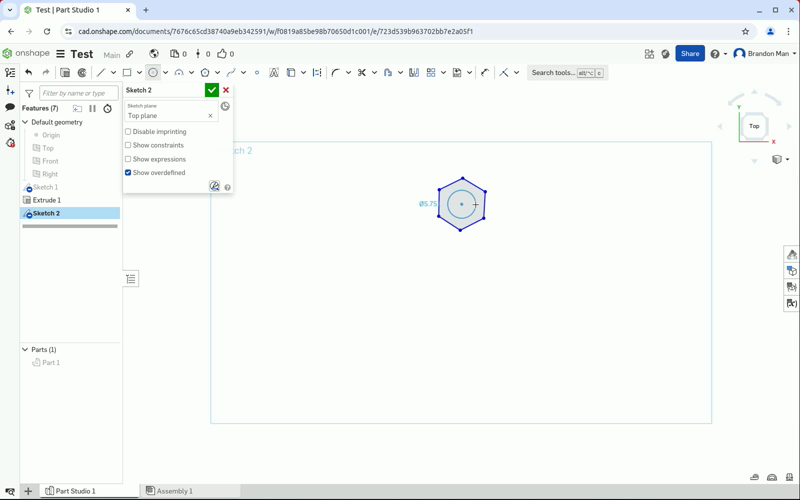
click(475, 204)
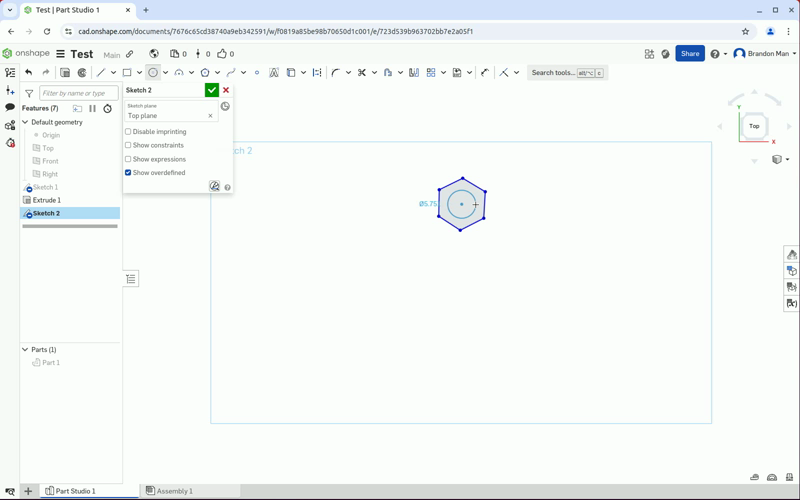
key(esc)
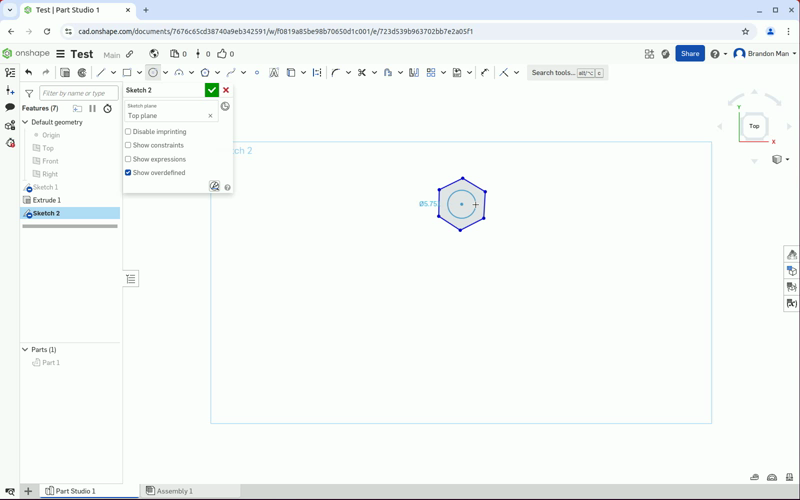
mouse_move(482, 194)
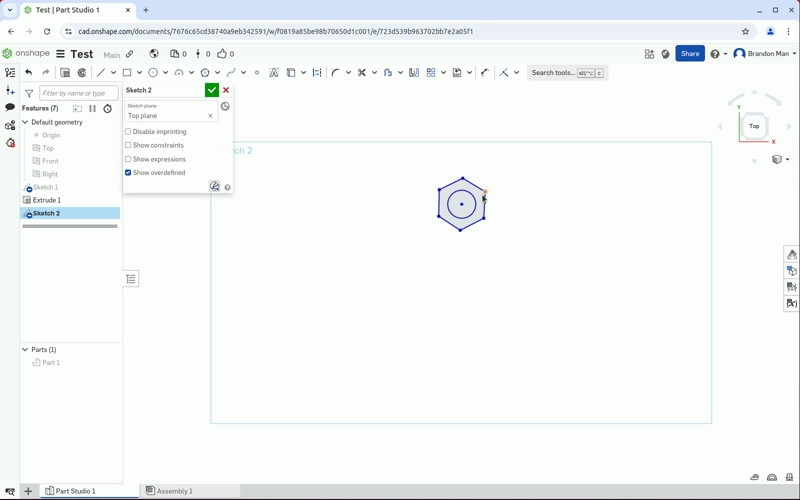
scroll(6)
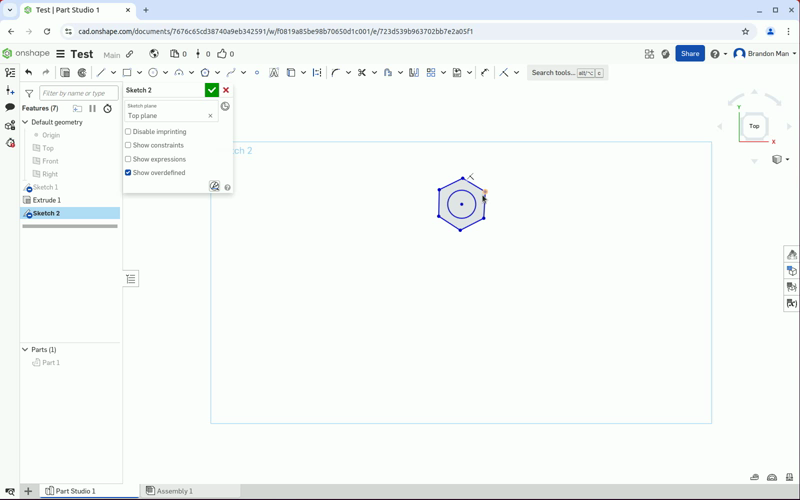
scroll(6)
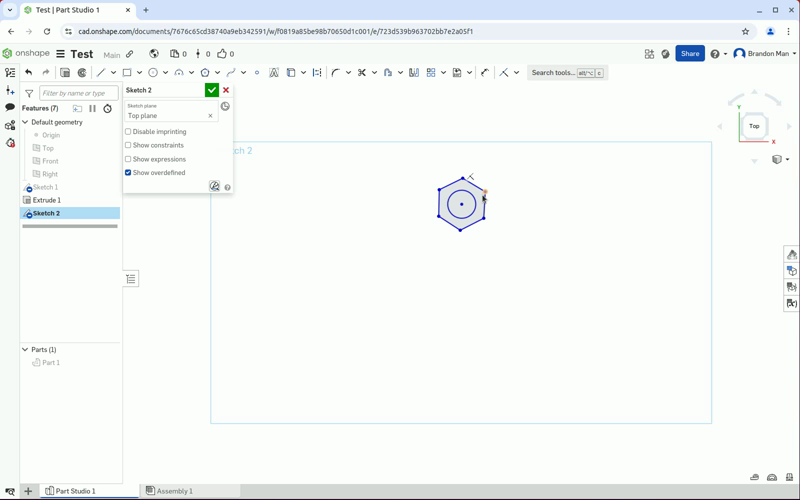
scroll(6)
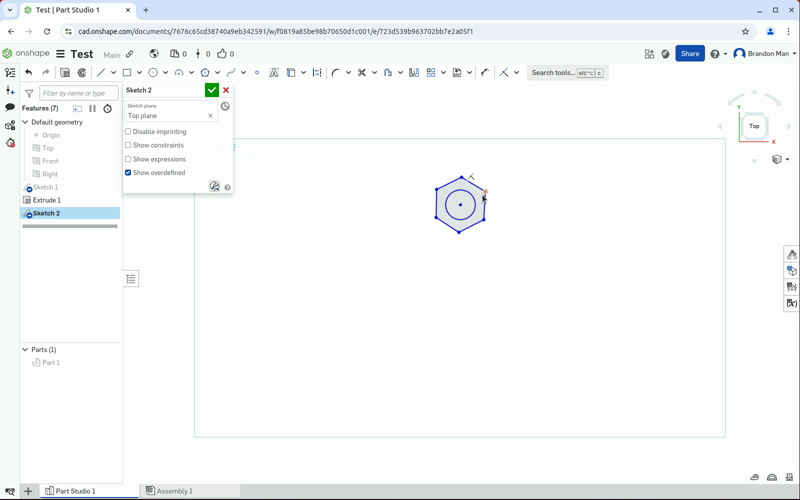
scroll(6)
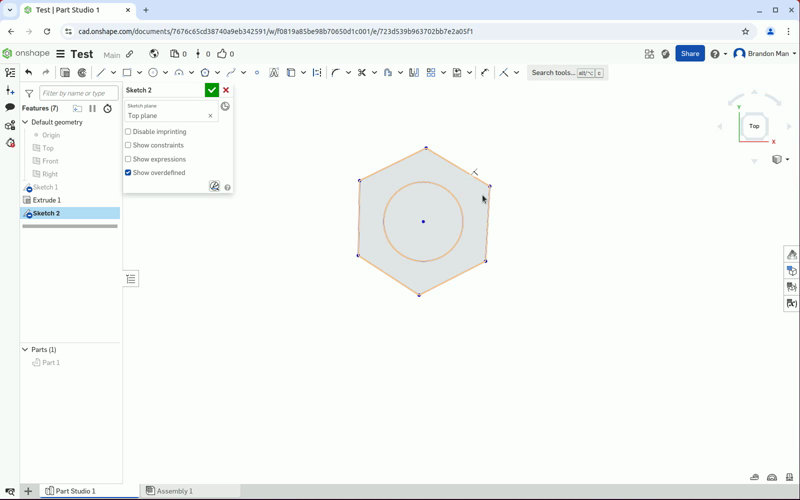
scroll(6)
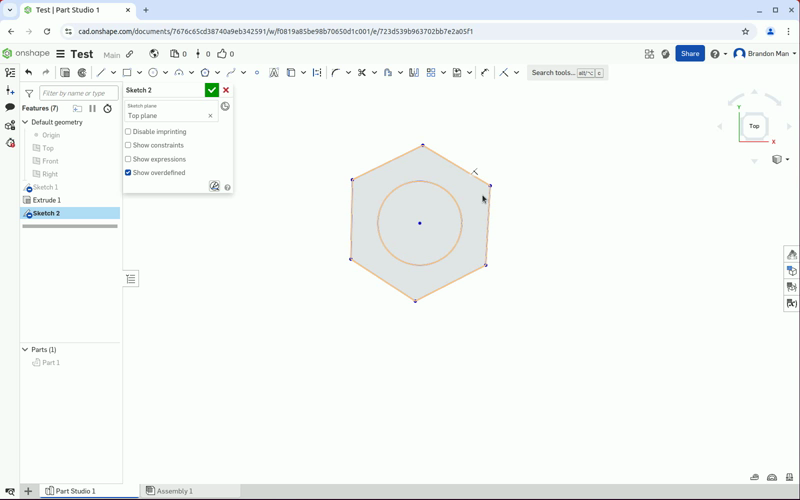
scroll(6)
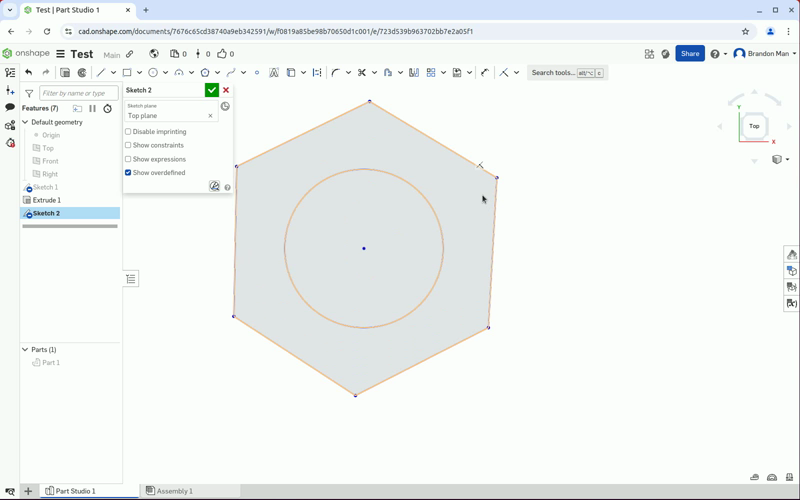
scroll(6)
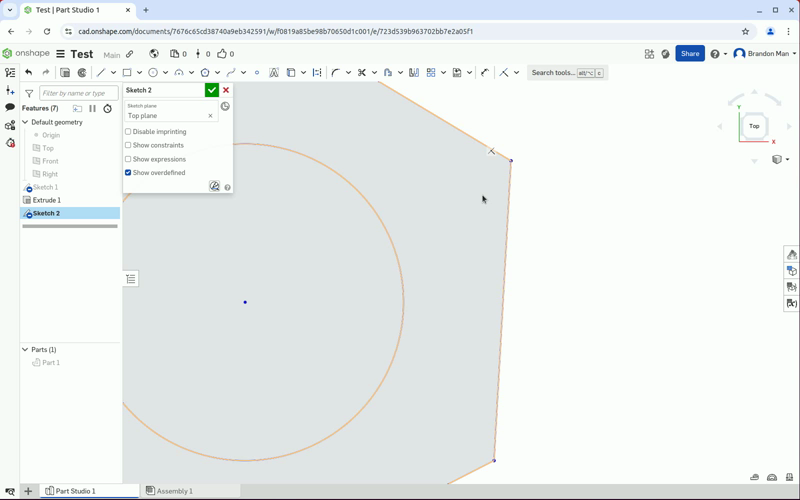
click(482, 194)
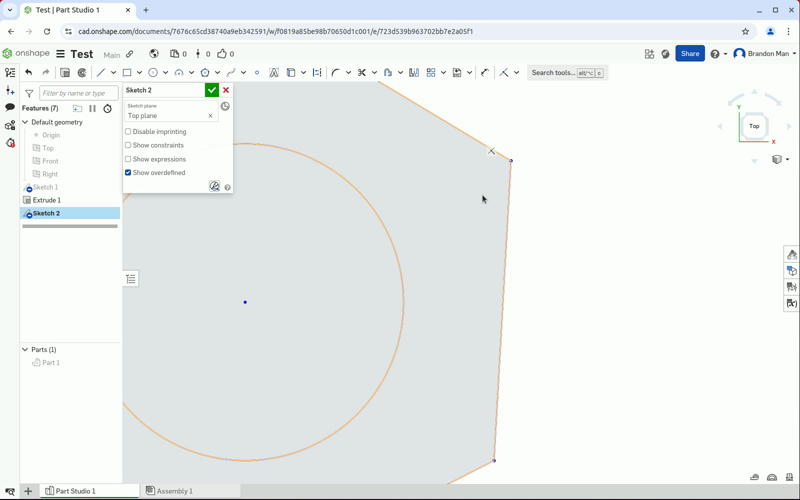
scroll(-6)
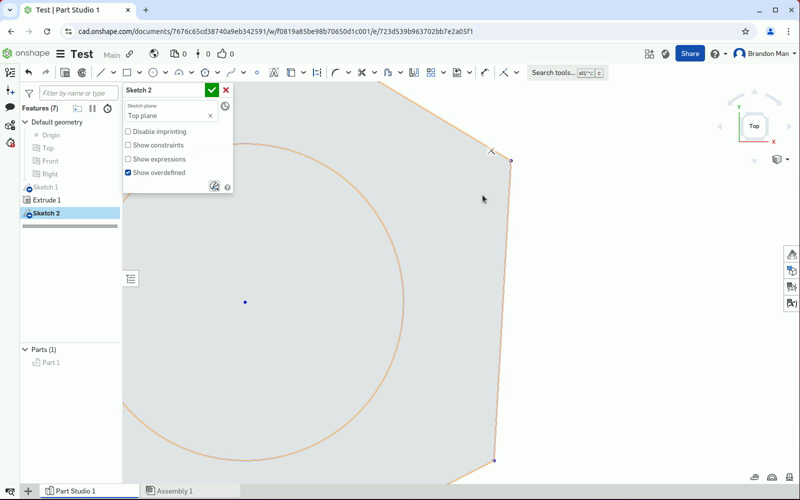
scroll(-6)
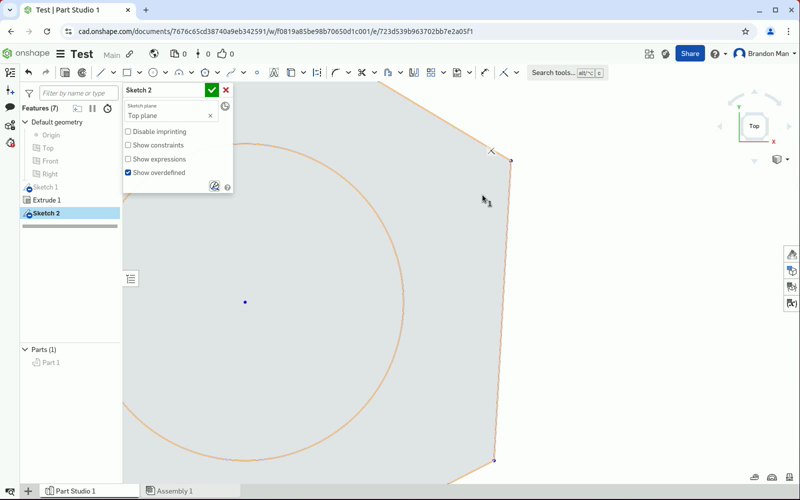
scroll(-6)
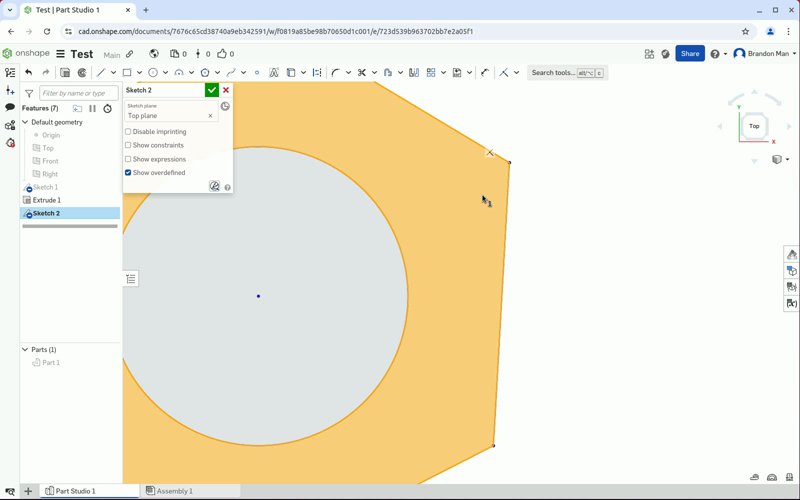
scroll(-6)
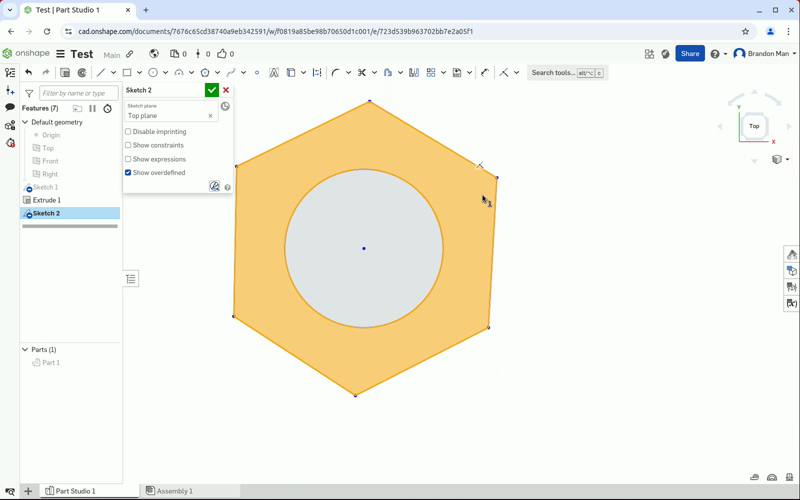
scroll(-6)
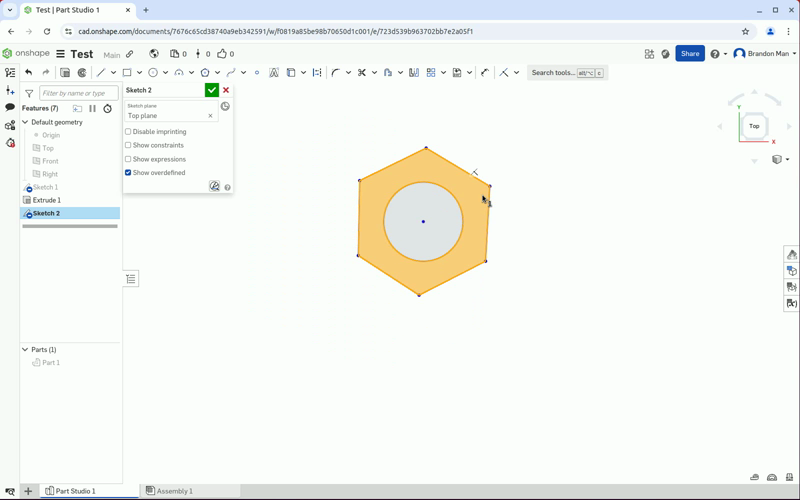
scroll(-6)
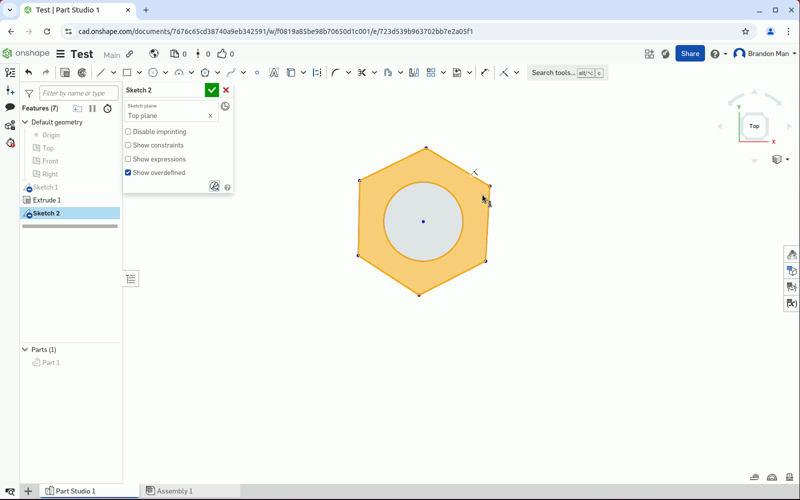
scroll(-6)
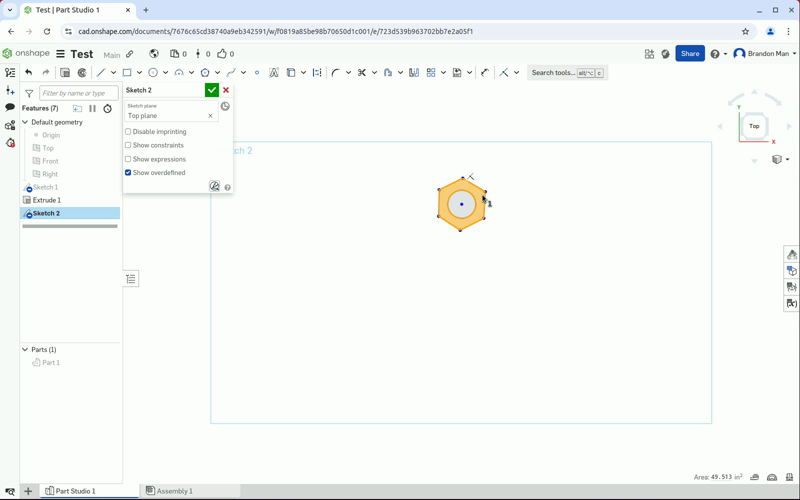
mouse_move(73, 352)
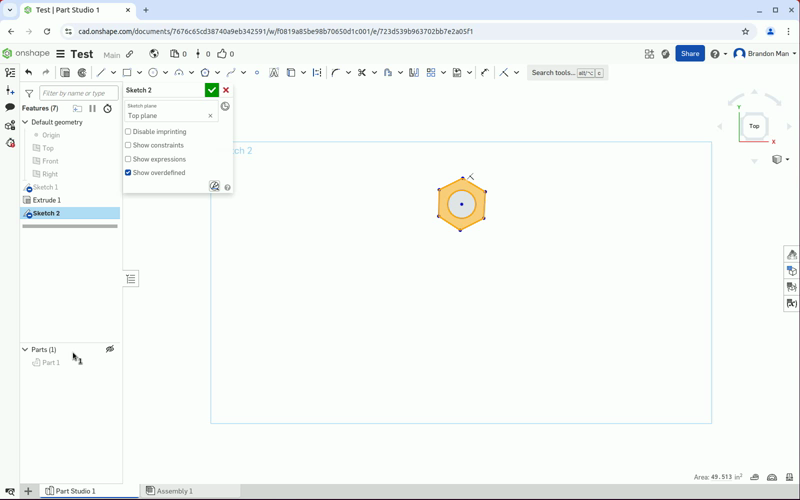
key(shift+y)
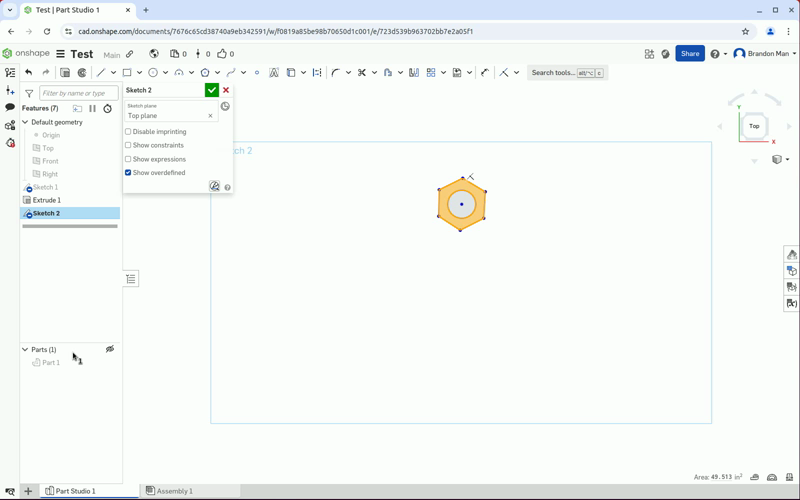
key(shift+e)
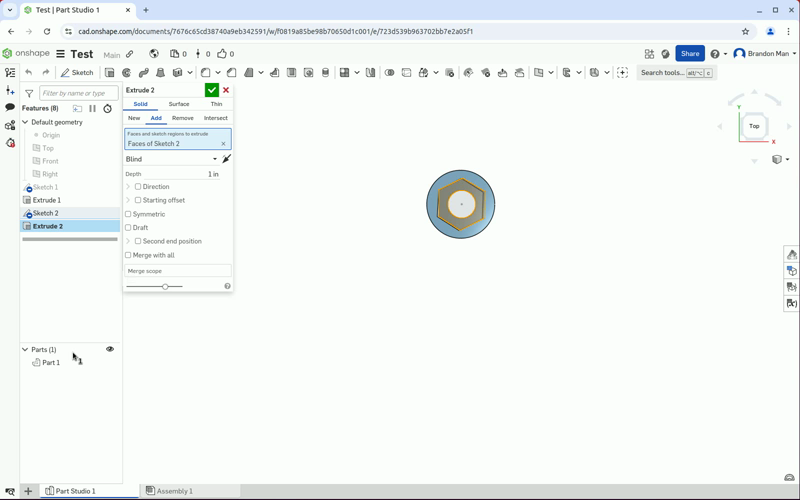
mouse_move(143, 106)
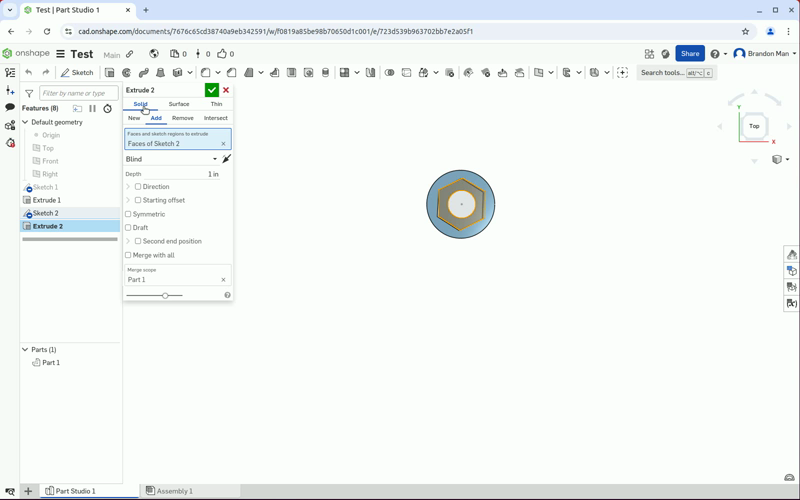
click(143, 106)
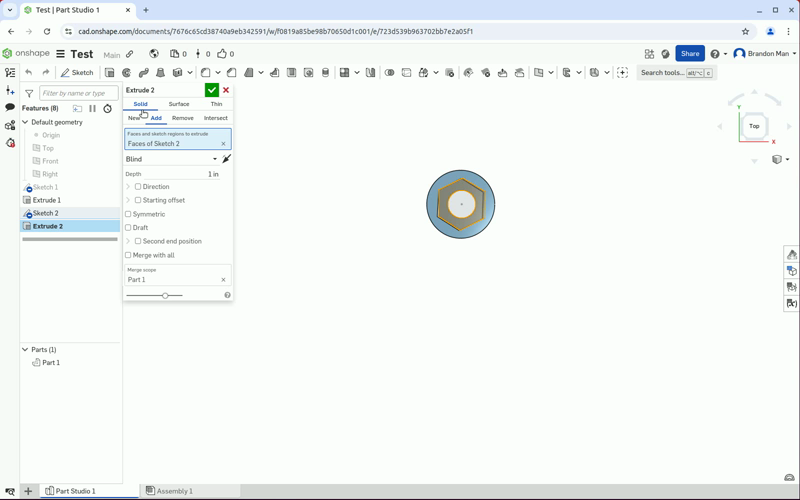
mouse_move(137, 120)
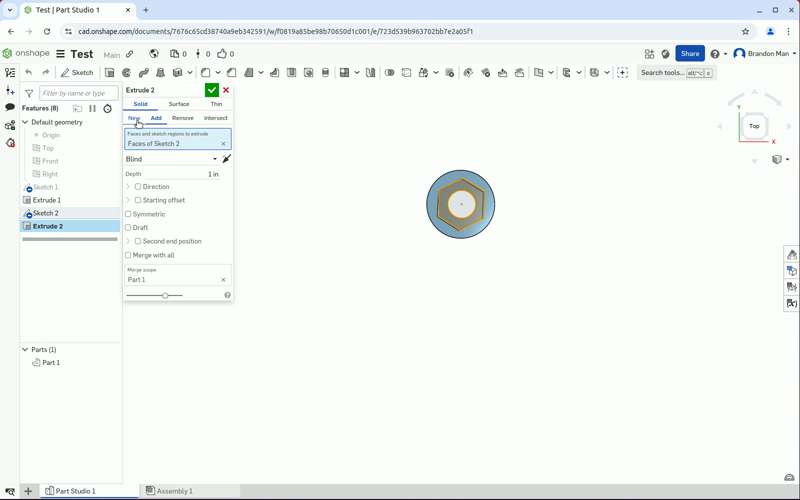
click(137, 120)
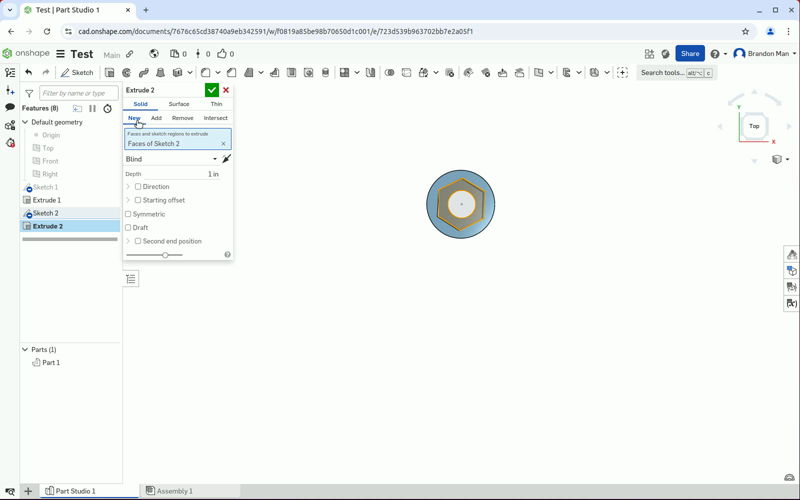
key(tab, 4)
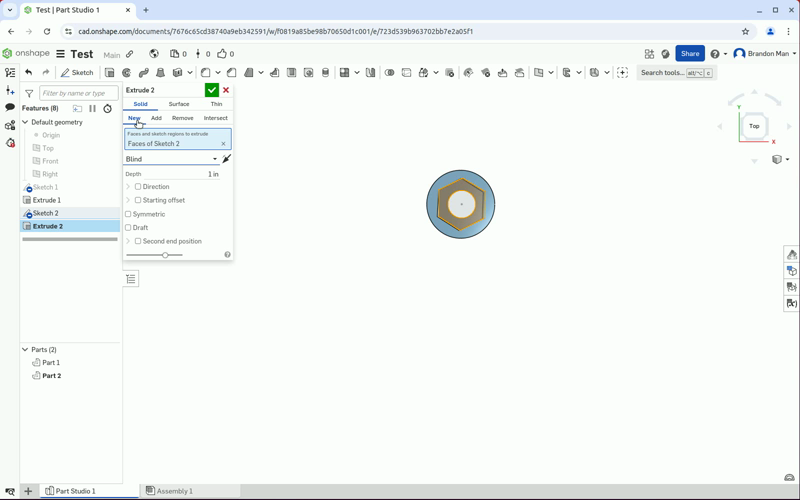
text(9.147)
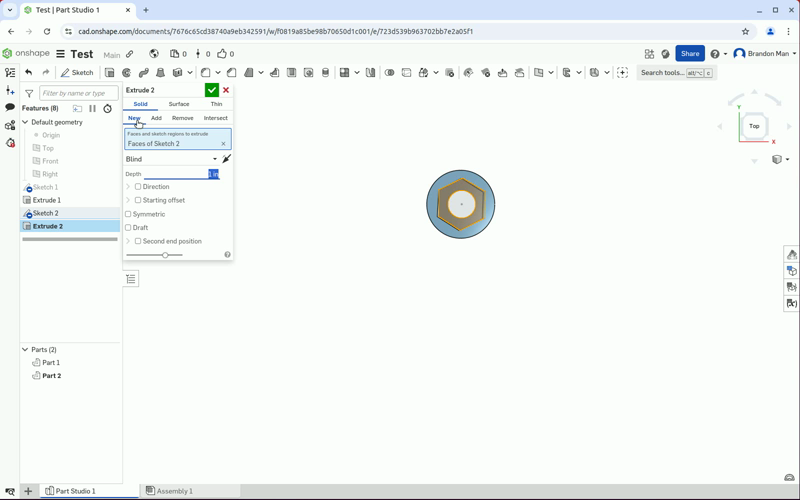
key(enter)
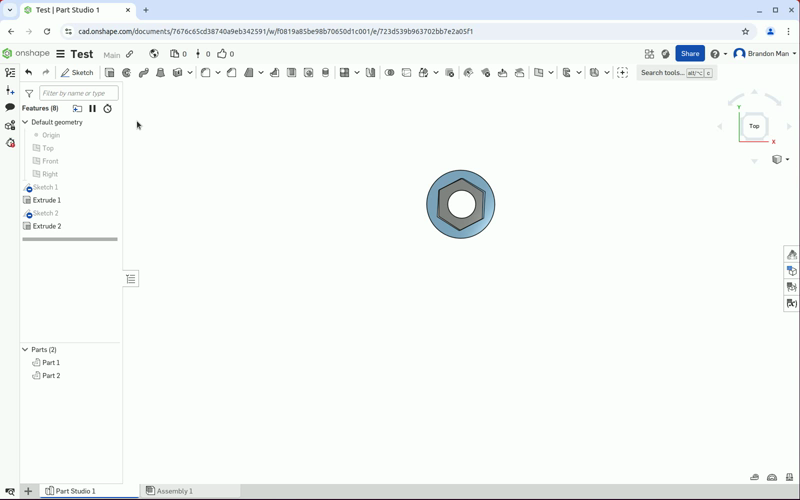
key(shift+h)
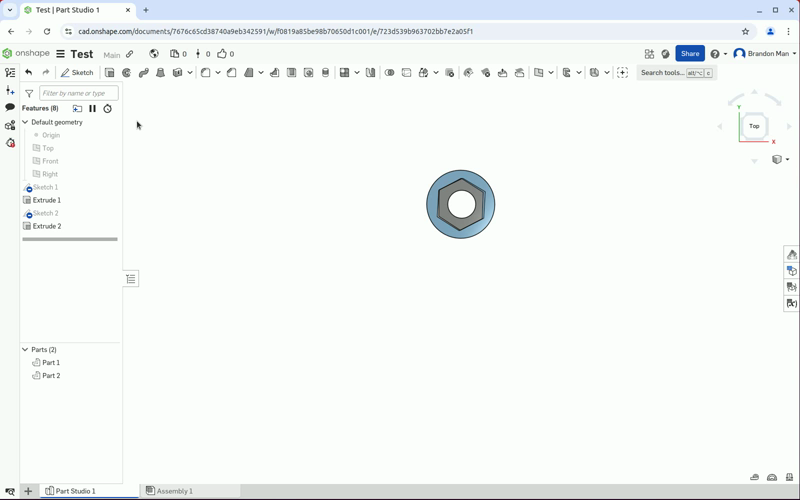
key(shift+h)
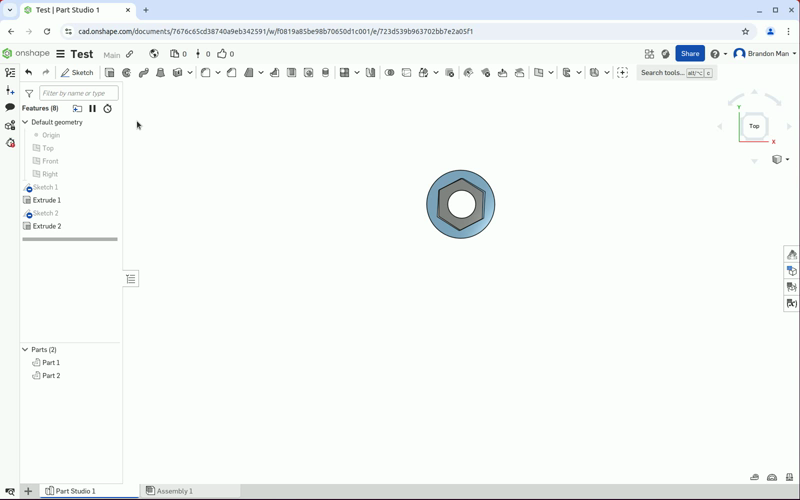
mouse_move(73, 189)
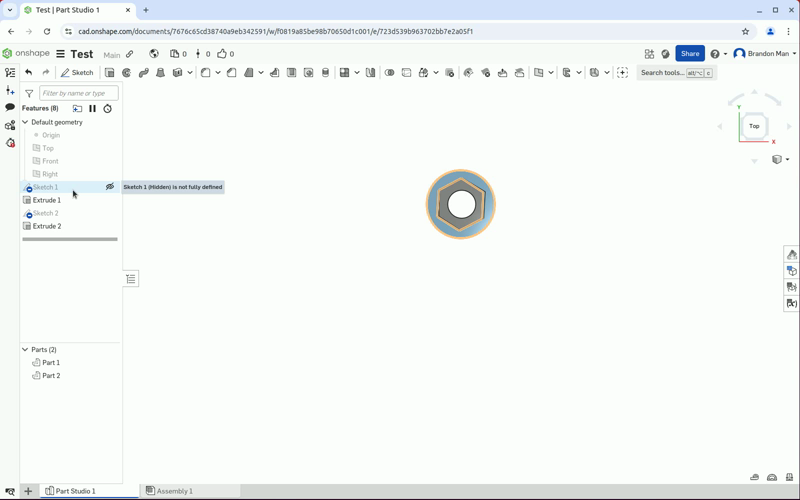
click(73, 189)
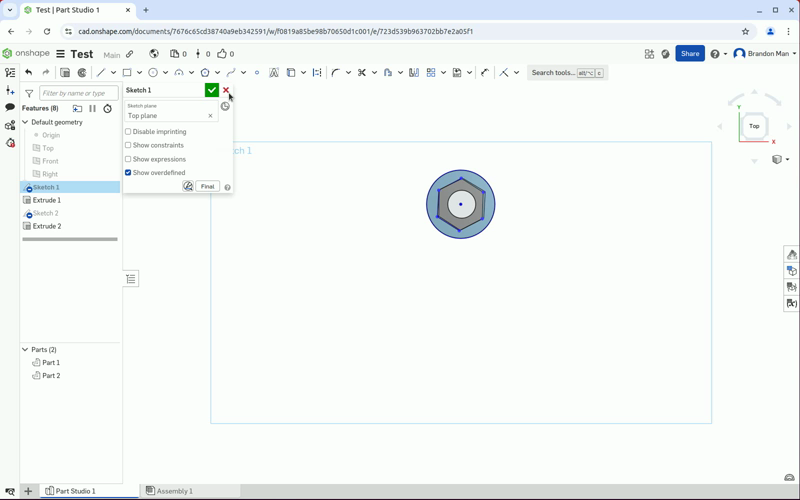
mouse_move(229, 92)
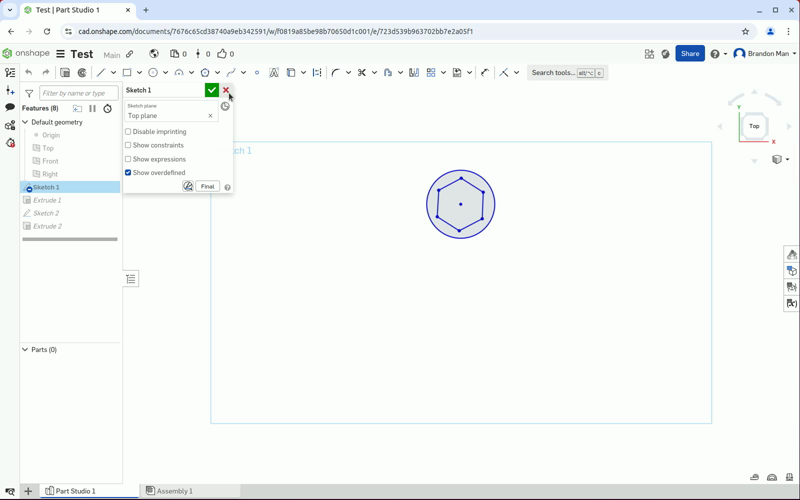
click(229, 92)
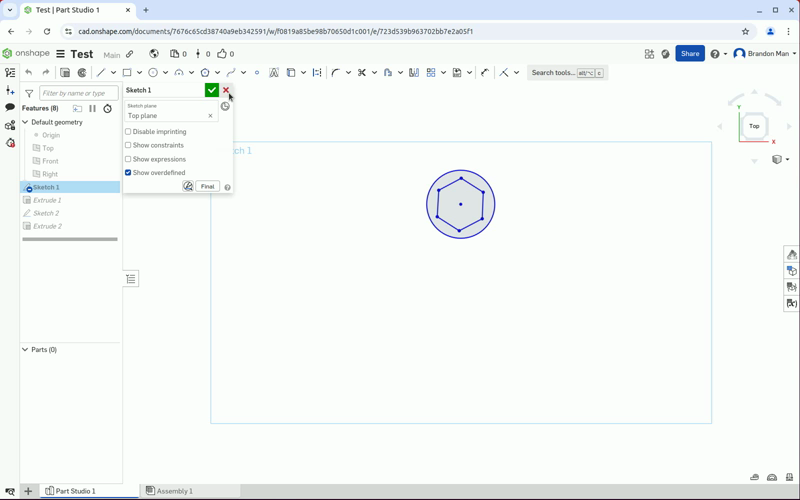
key(shift+s)
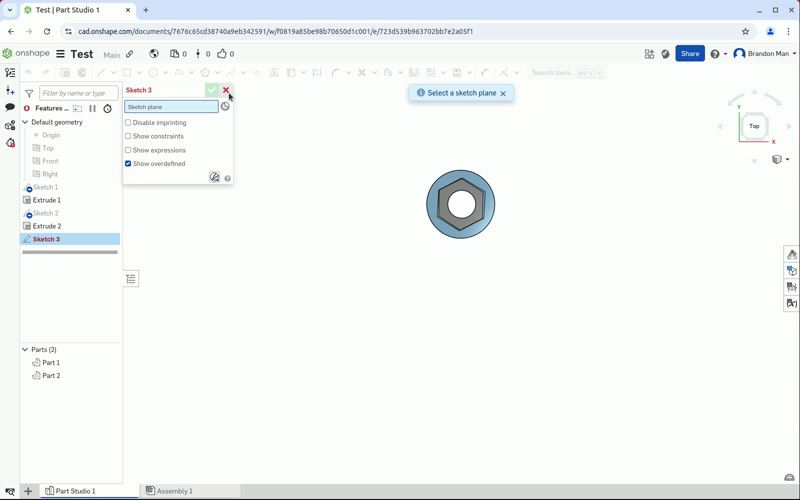
mouse_move(73, 150)
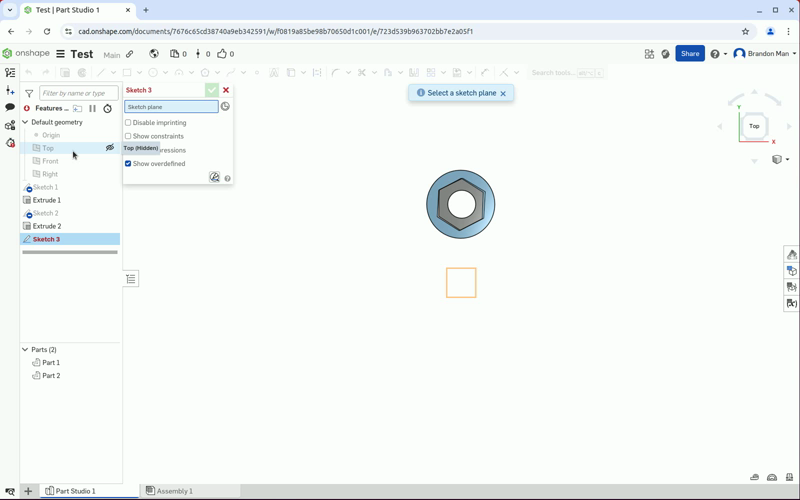
click(73, 150)
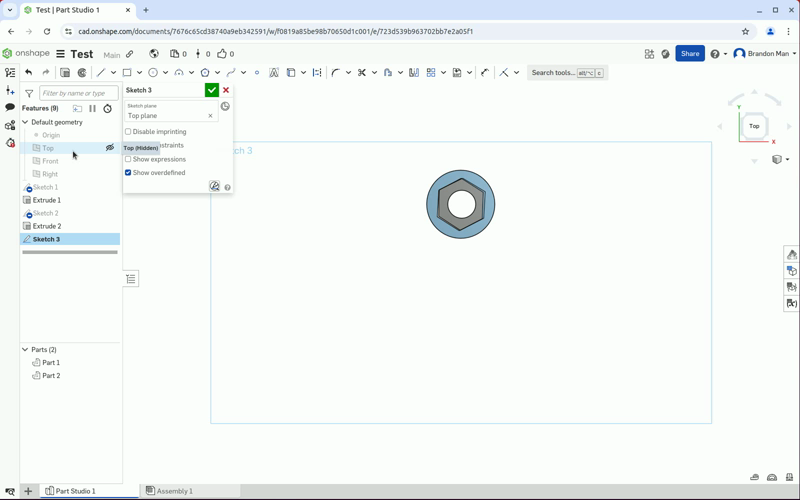
mouse_move(73, 352)
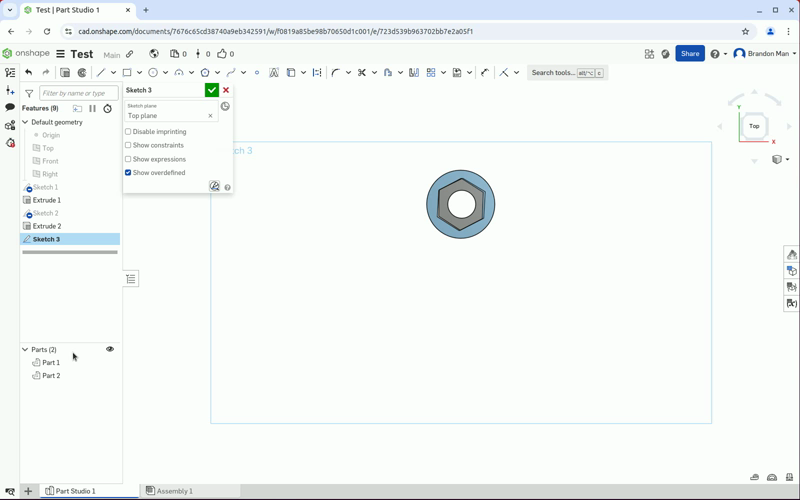
key(y)
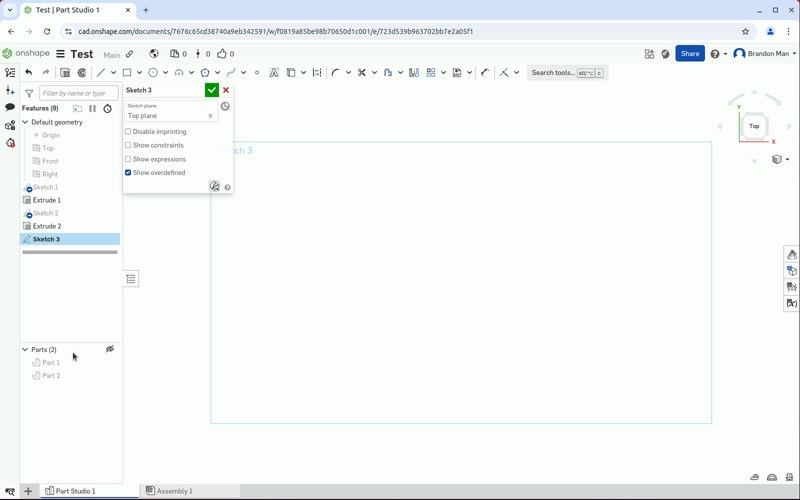
key(a)
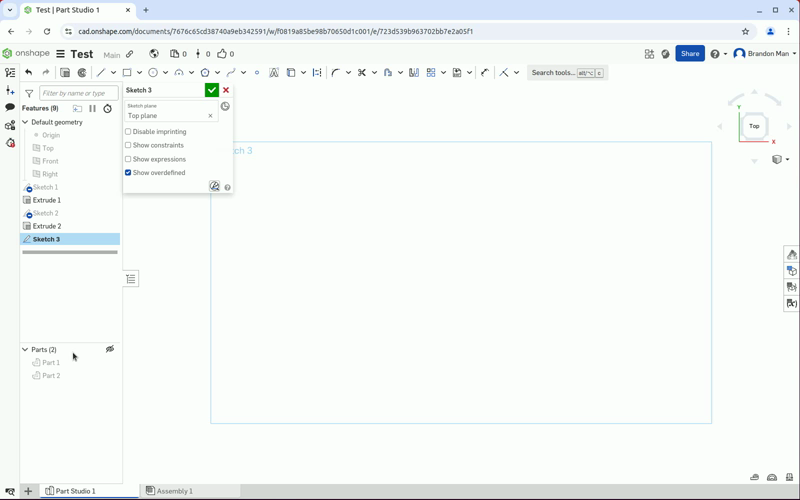
key_down(shift)
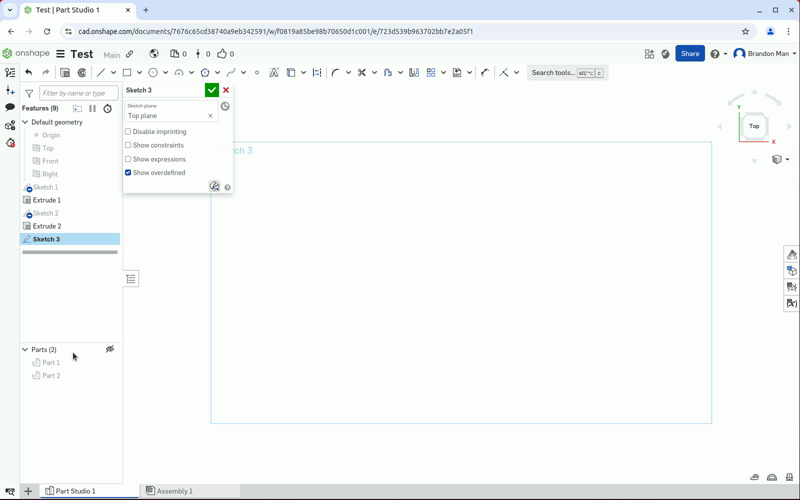
mouse_move(460, 237)
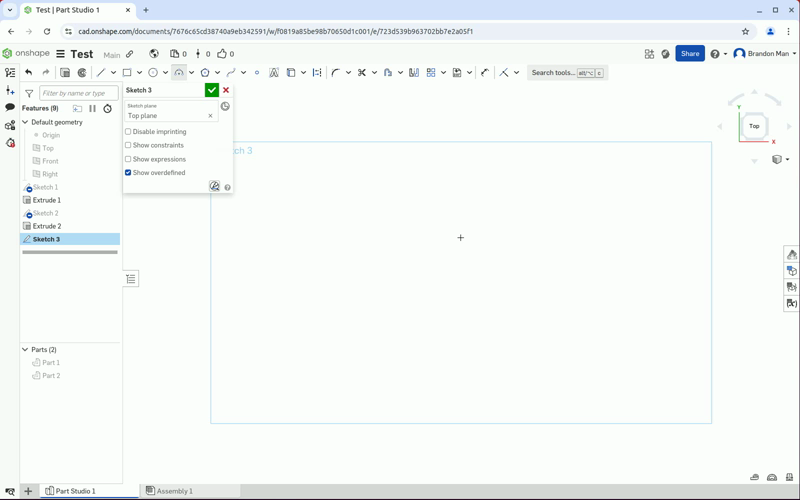
click(460, 237)
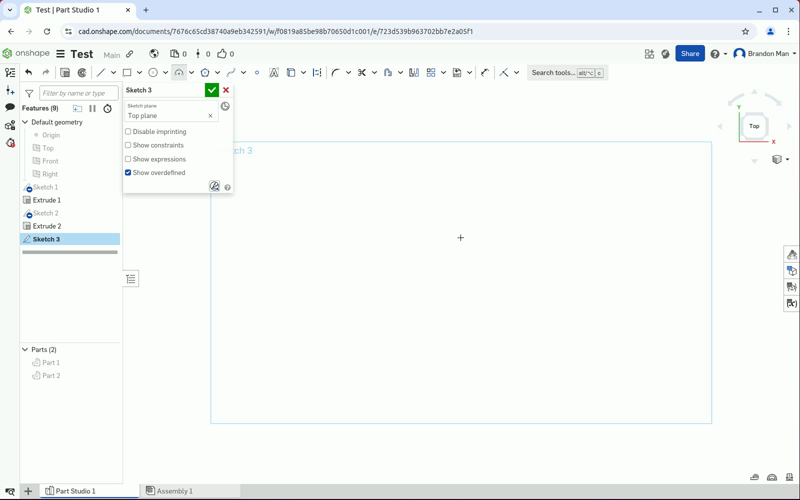
key_up(shift)
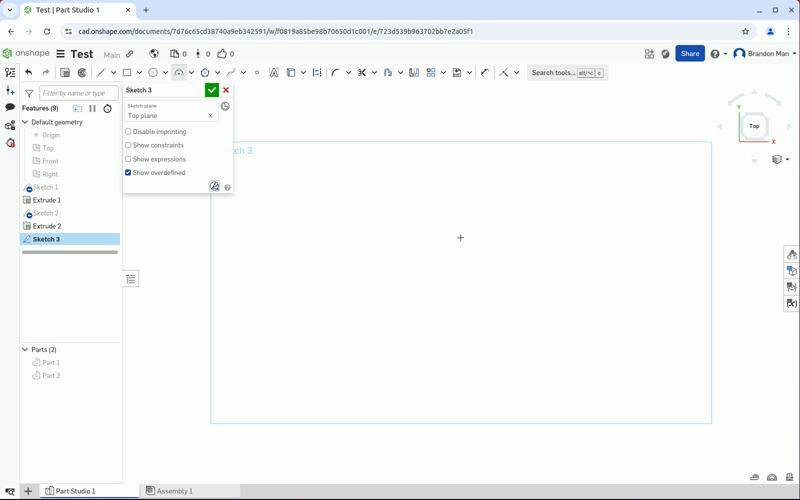
key_down(shift)
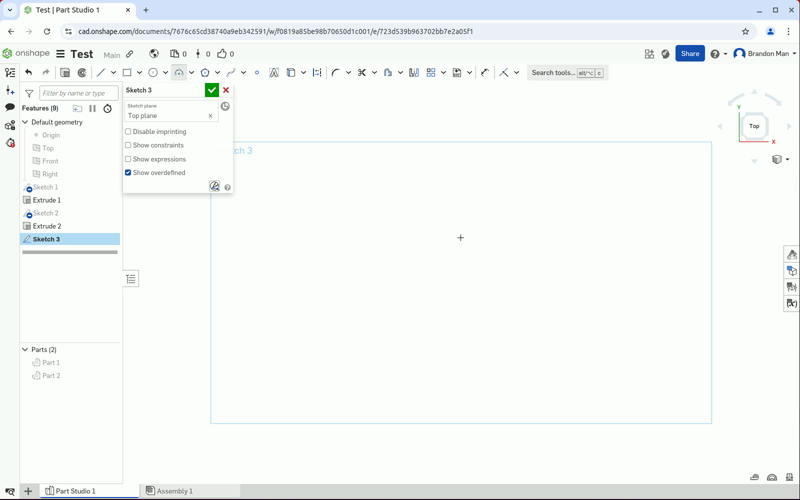
mouse_move(495, 271)
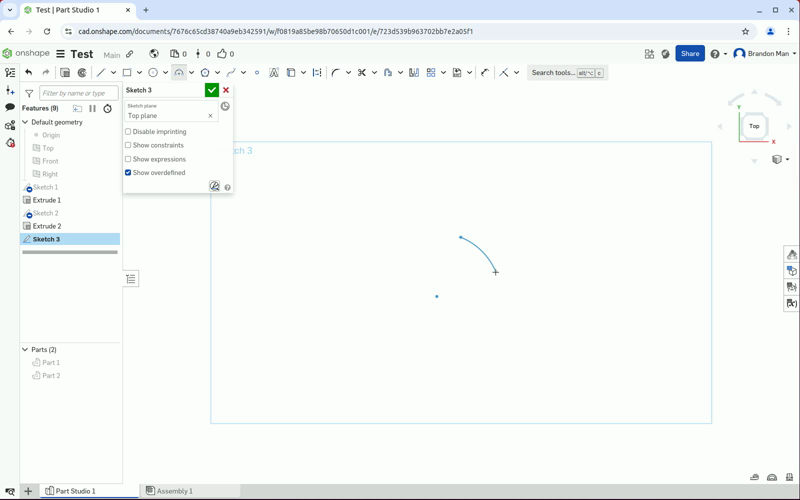
click(495, 271)
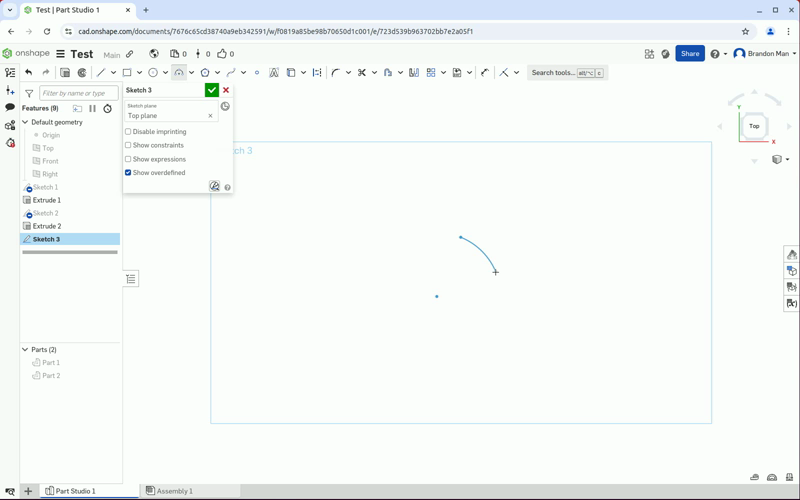
mouse_move(485, 247)
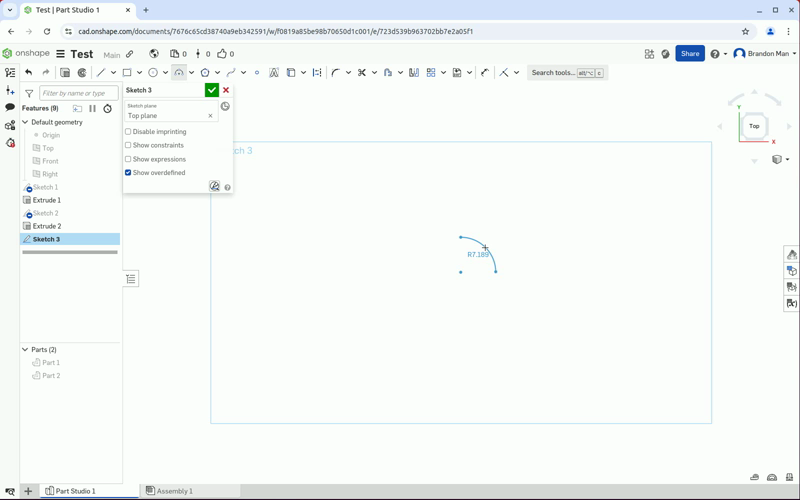
click(485, 247)
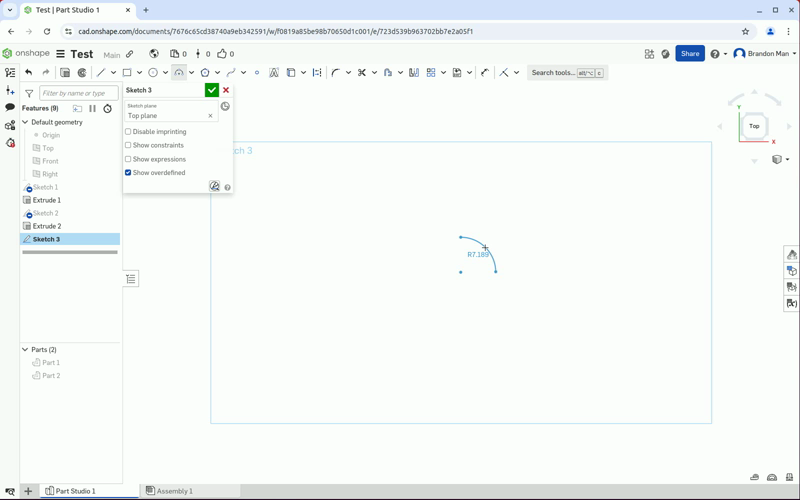
key_up(shift)
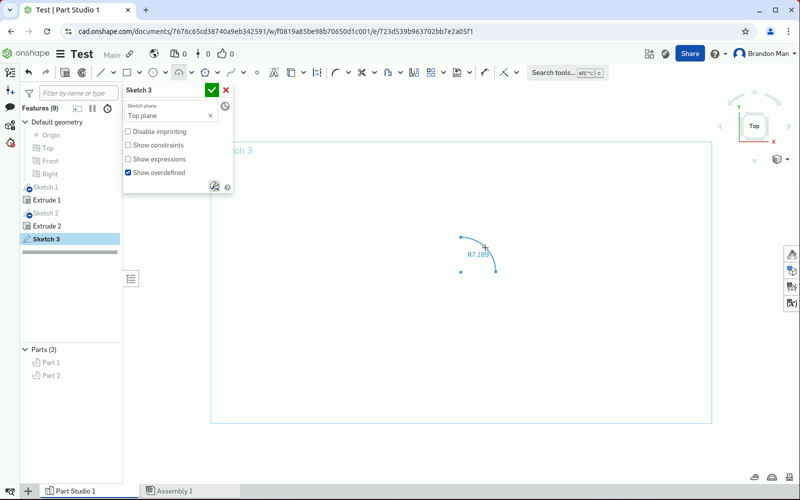
key(esc)
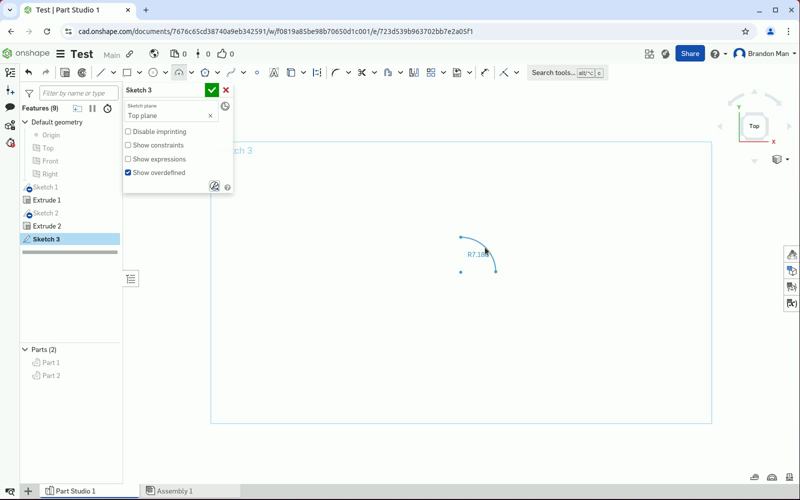
key(l)
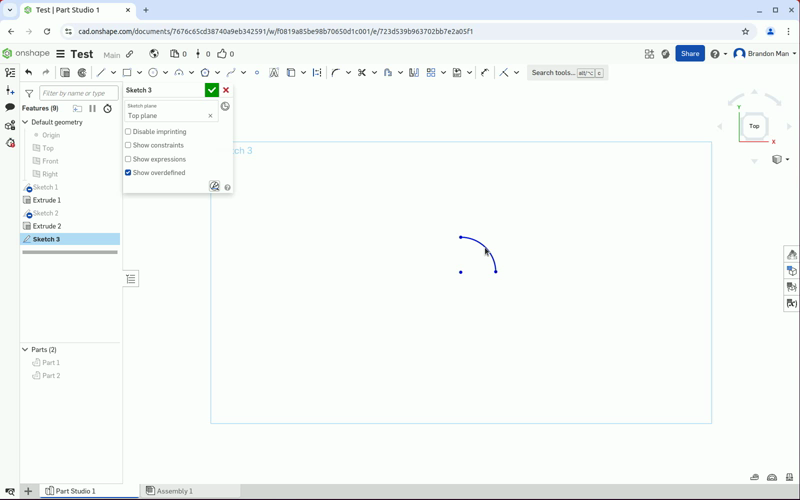
mouse_move(495, 271)
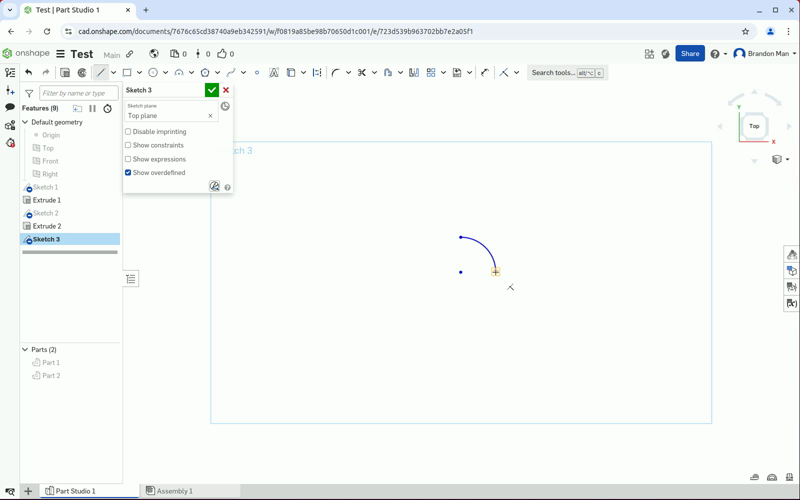
click(495, 271)
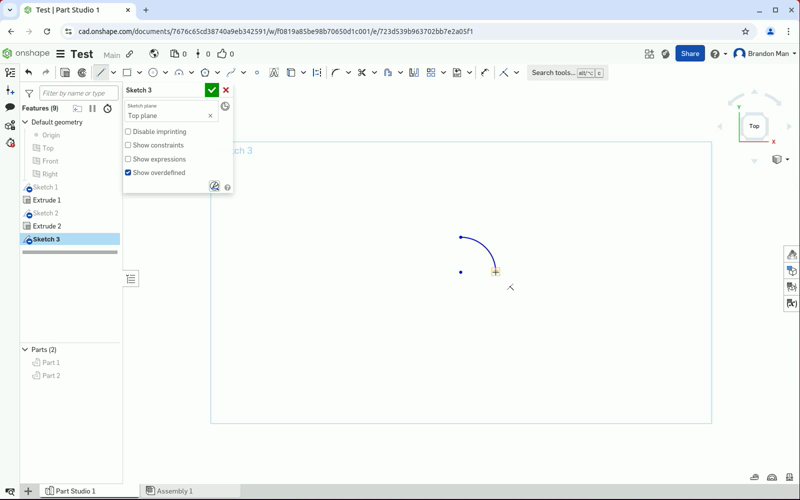
key_down(shift)
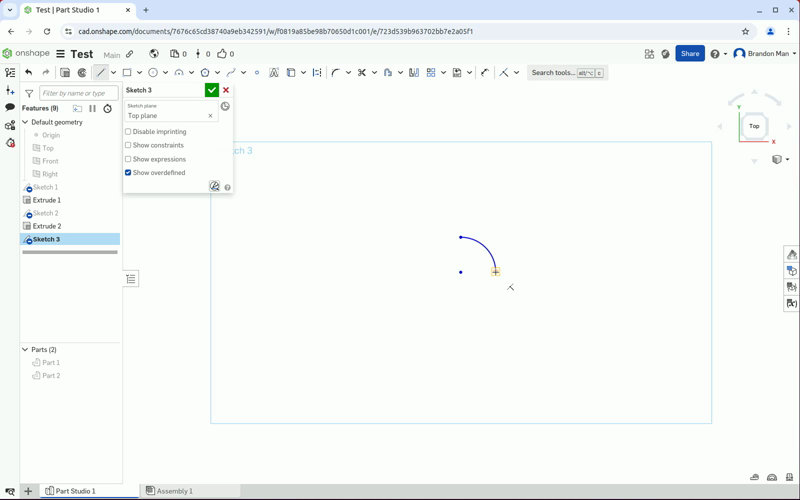
mouse_move(495, 202)
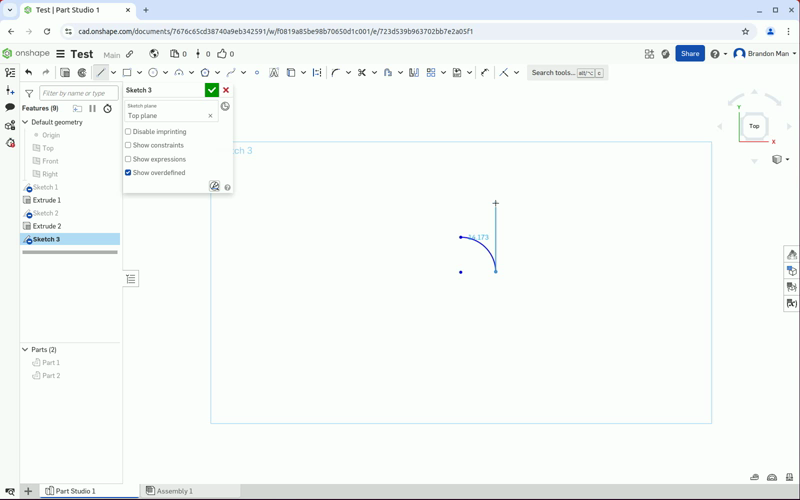
click(495, 202)
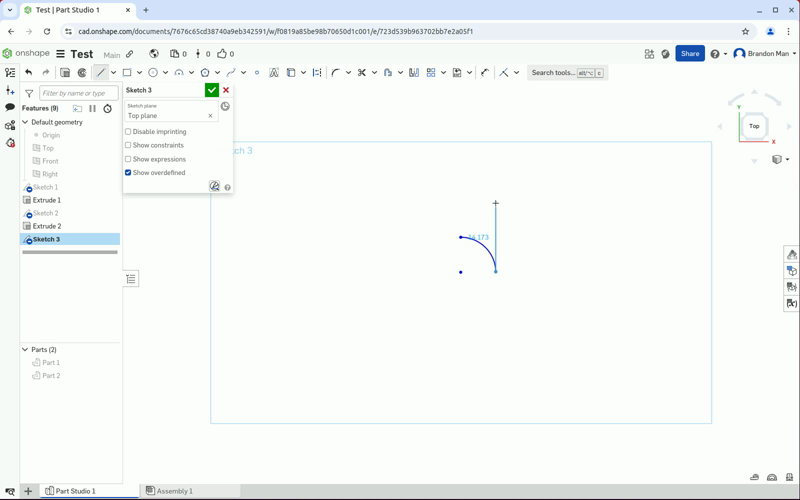
key_up(shift)
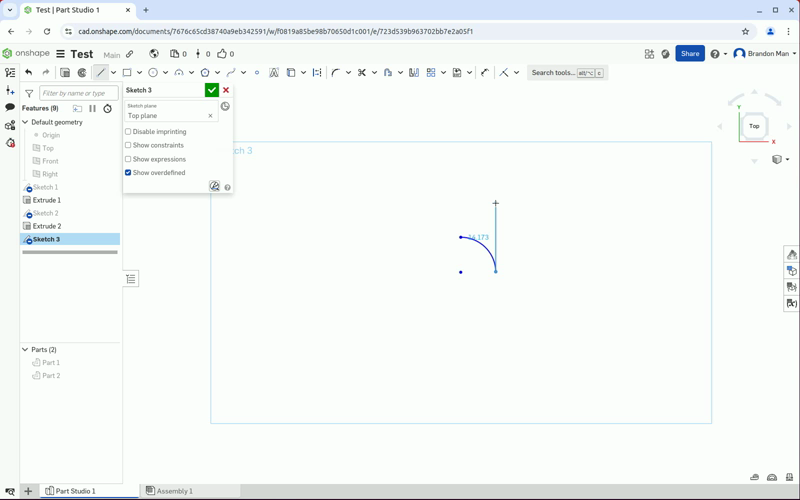
key(esc)
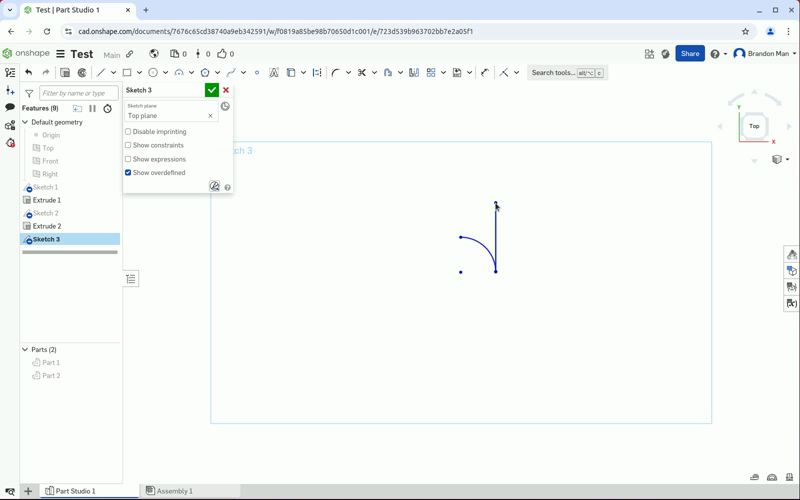
key(a)
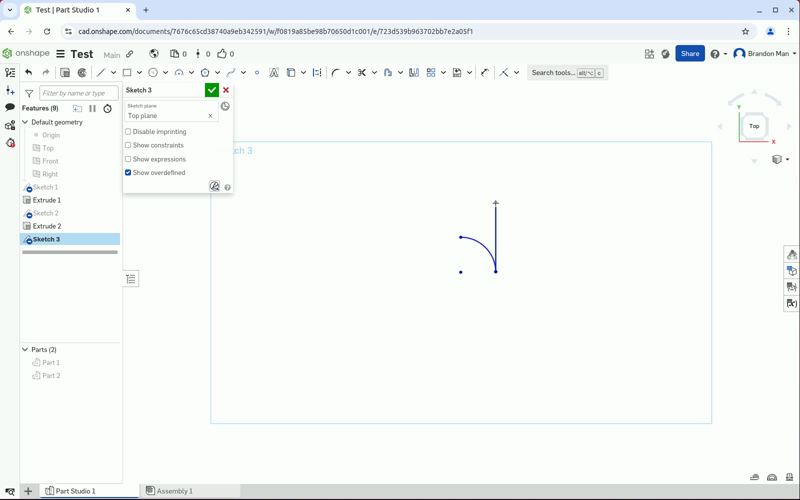
mouse_move(495, 202)
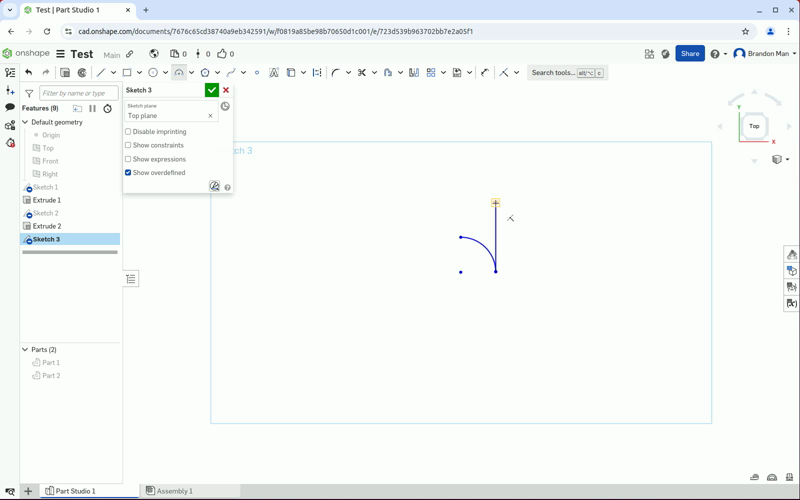
click(495, 202)
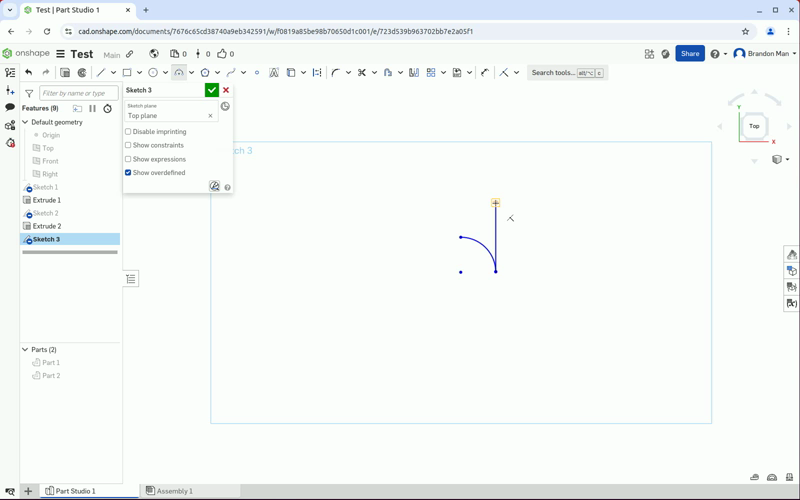
mouse_move(460, 237)
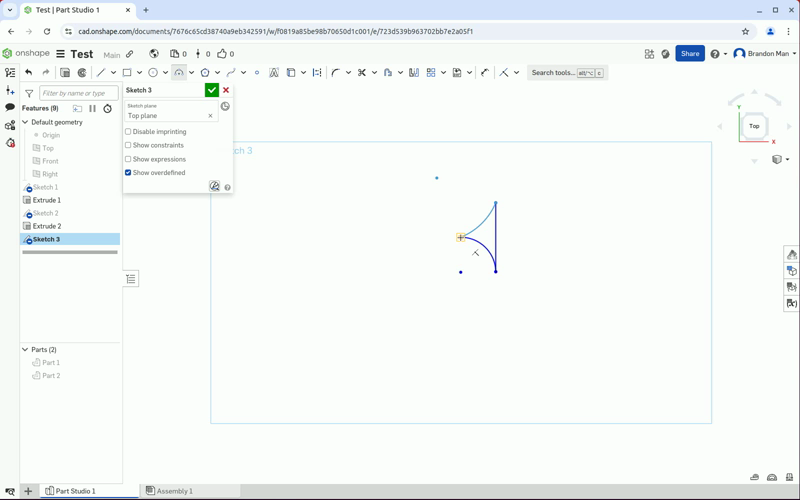
click(460, 237)
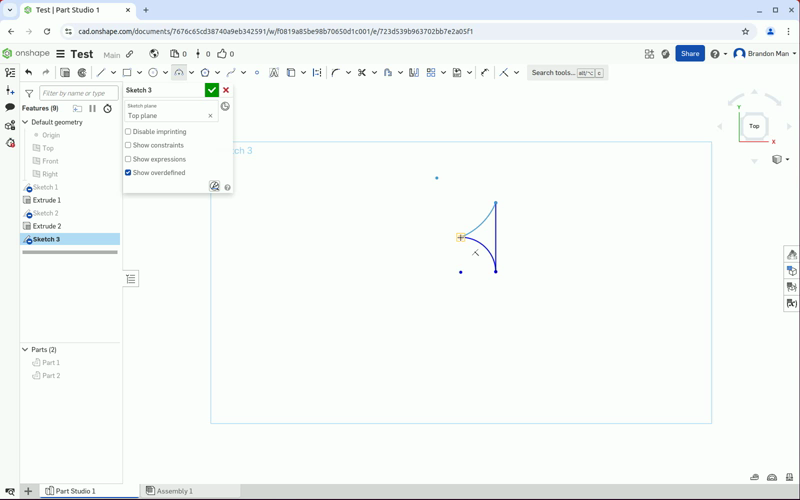
key_down(shift)
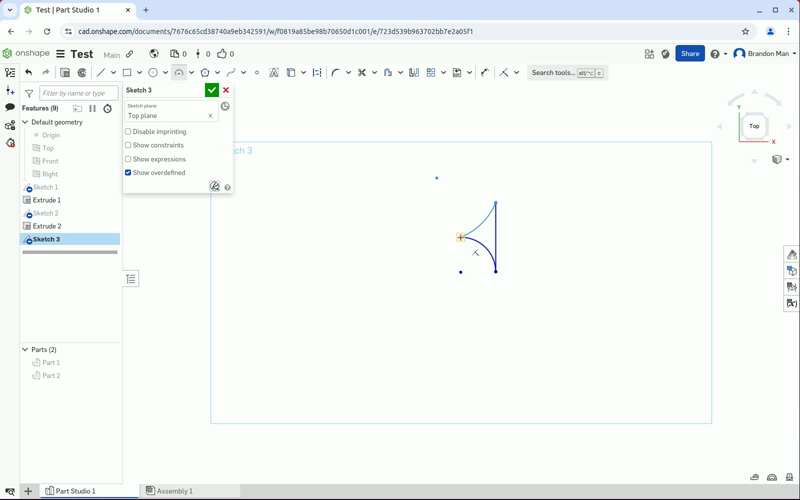
mouse_move(485, 227)
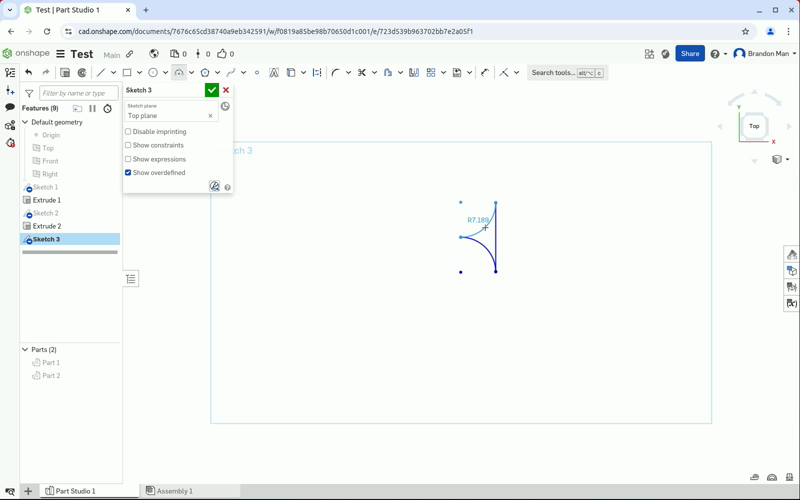
click(485, 227)
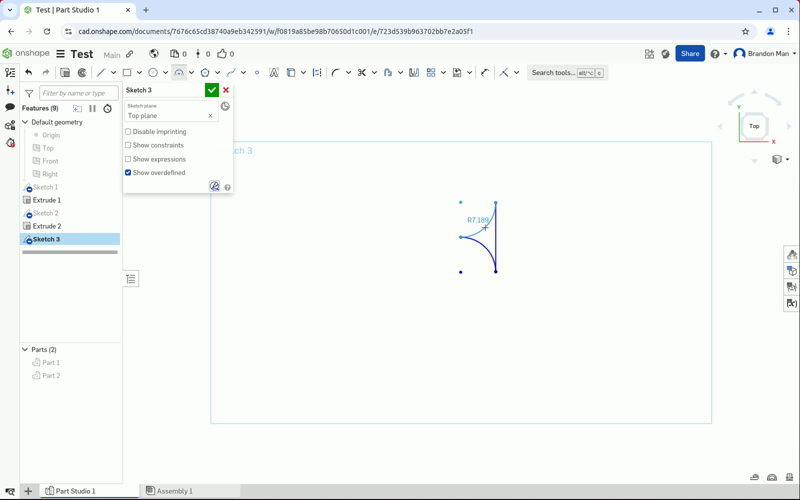
key_up(shift)
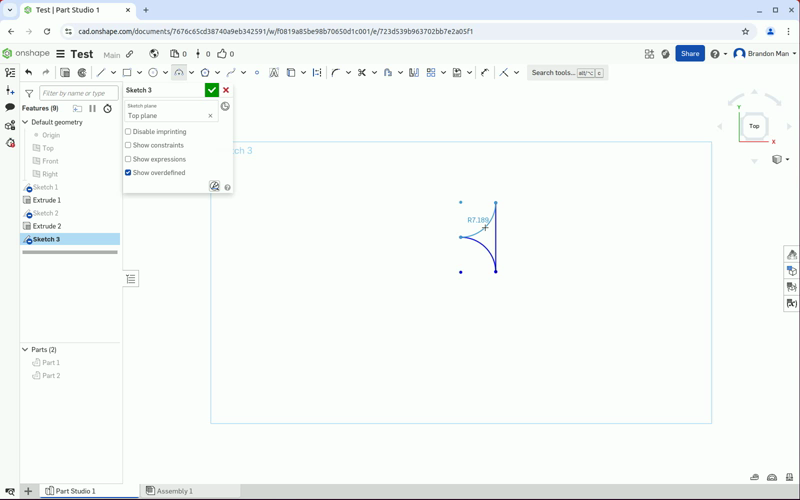
key(esc)
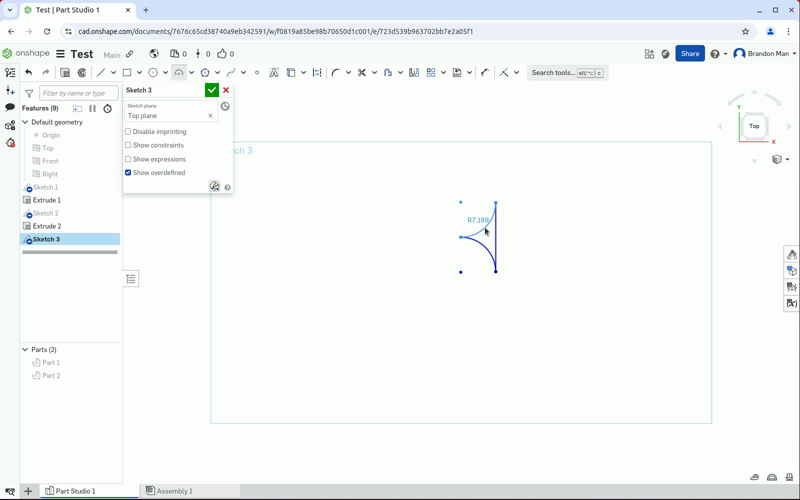
mouse_move(483, 220)
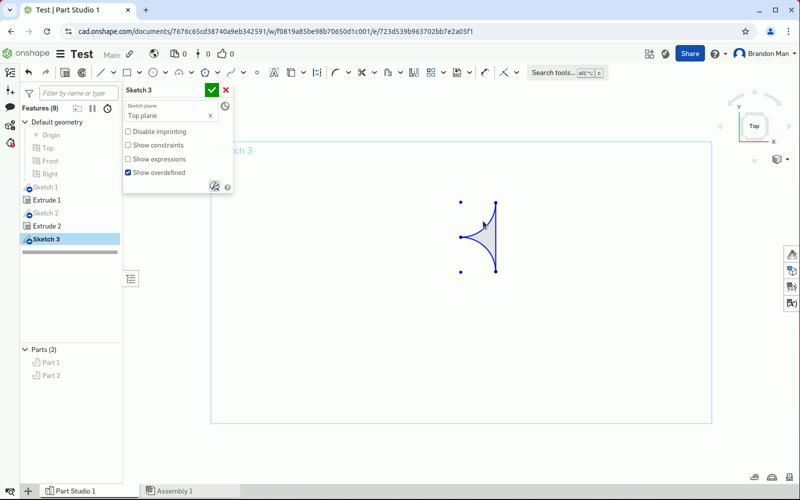
scroll(6)
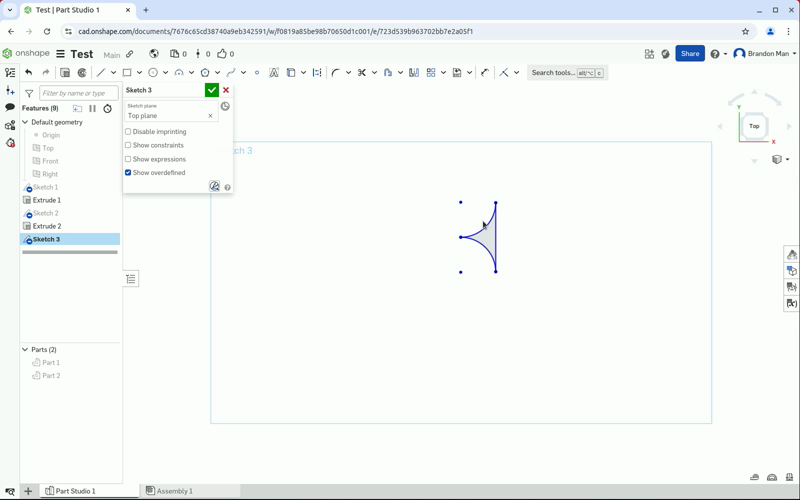
scroll(6)
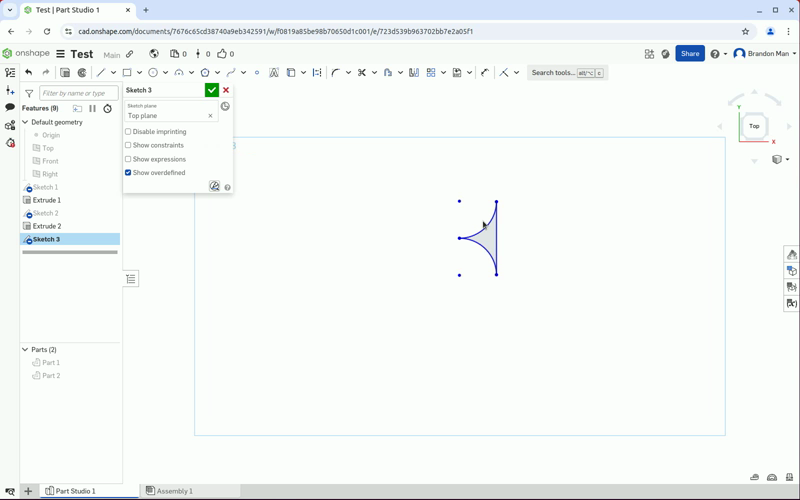
scroll(6)
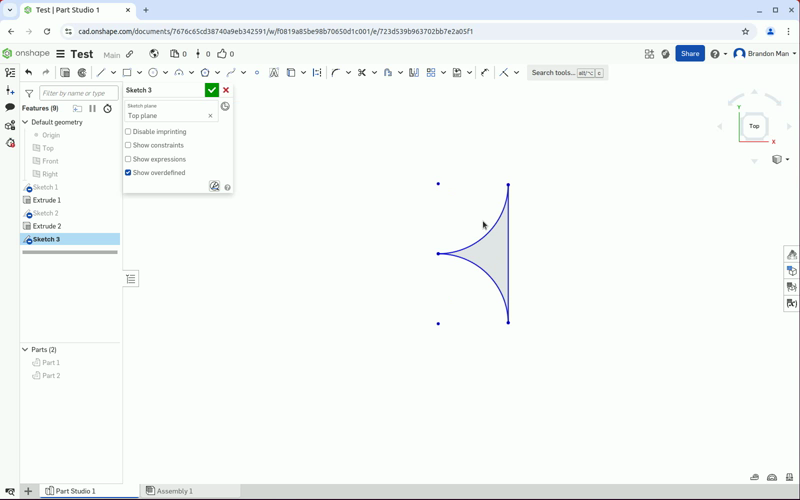
scroll(6)
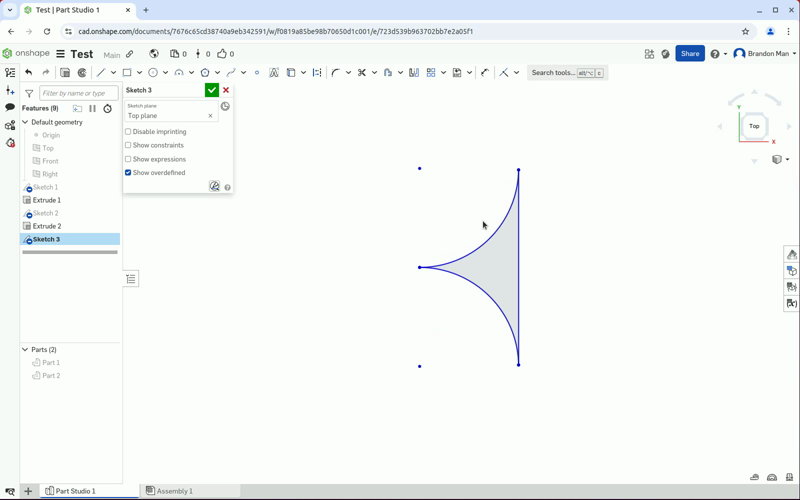
scroll(6)
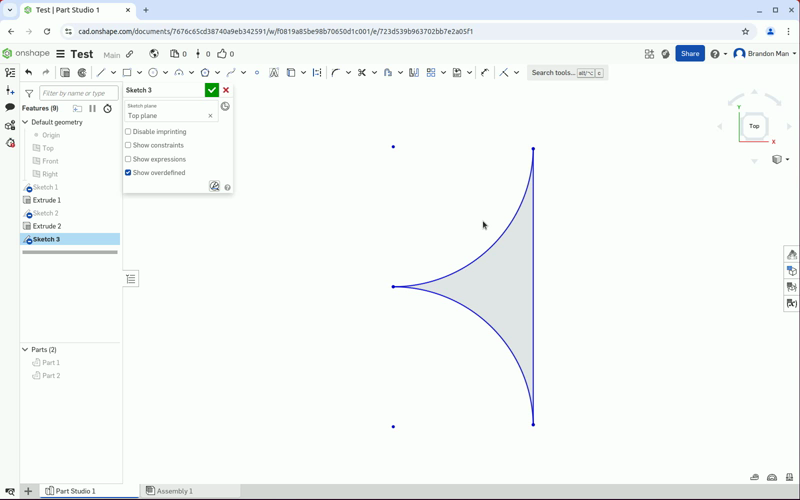
scroll(6)
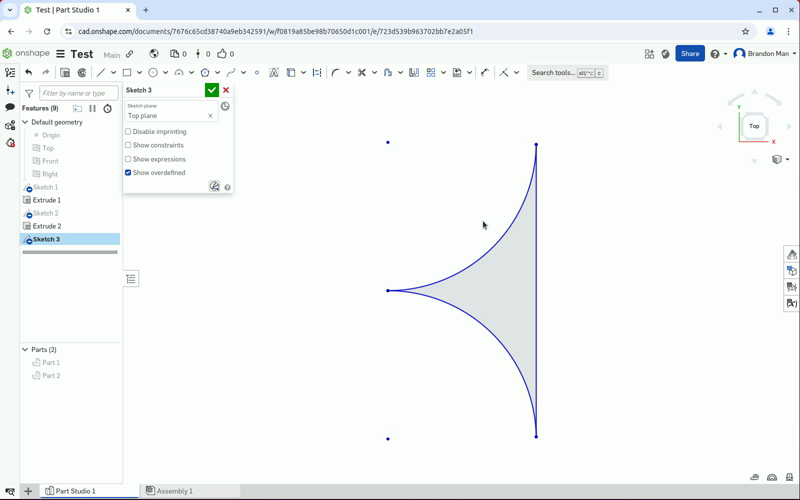
scroll(6)
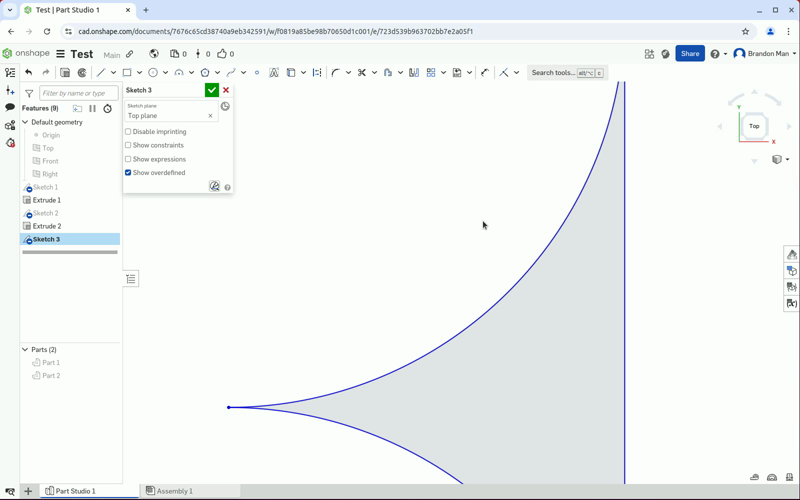
click(483, 220)
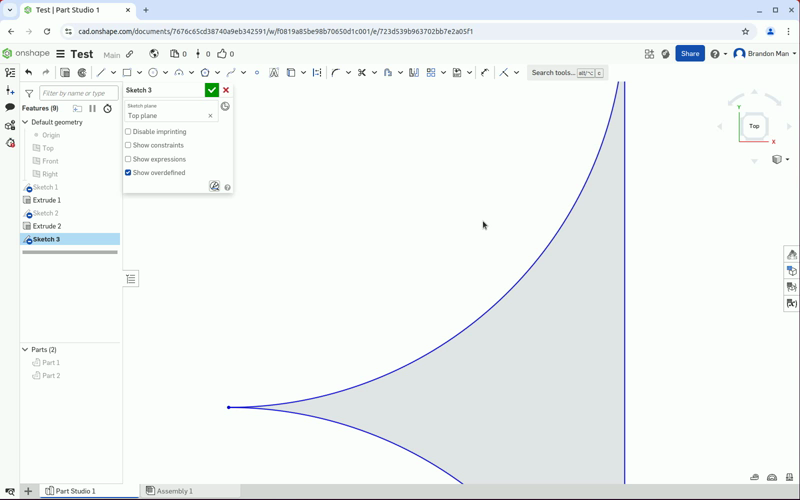
scroll(-6)
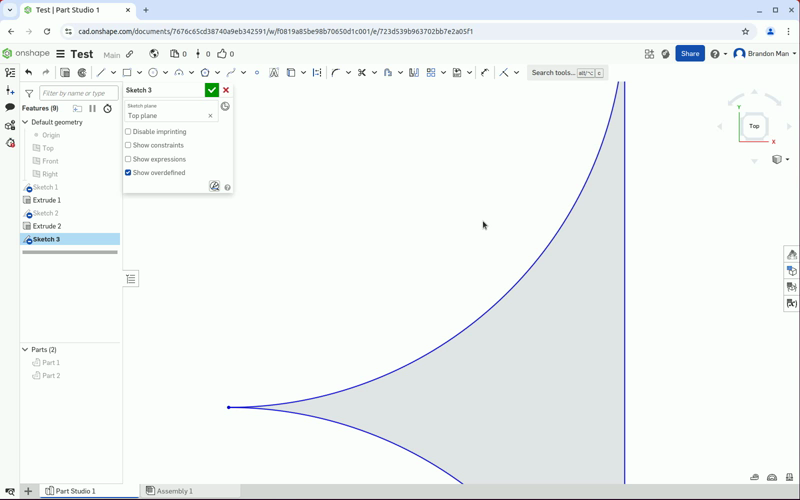
scroll(-6)
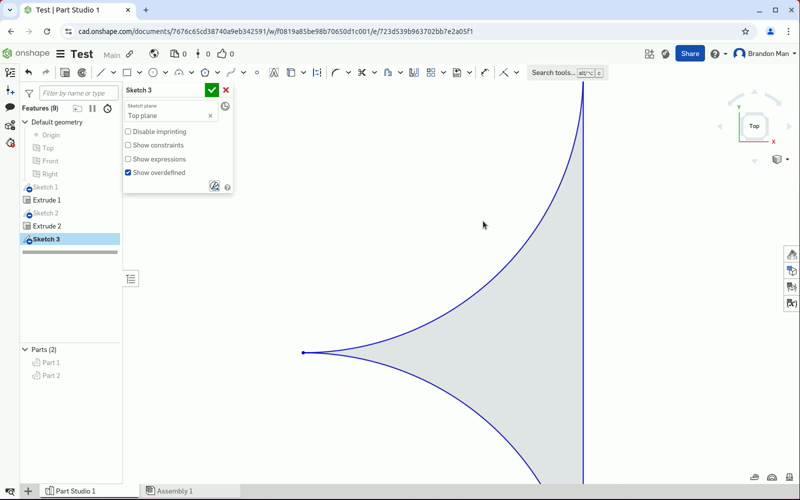
scroll(-6)
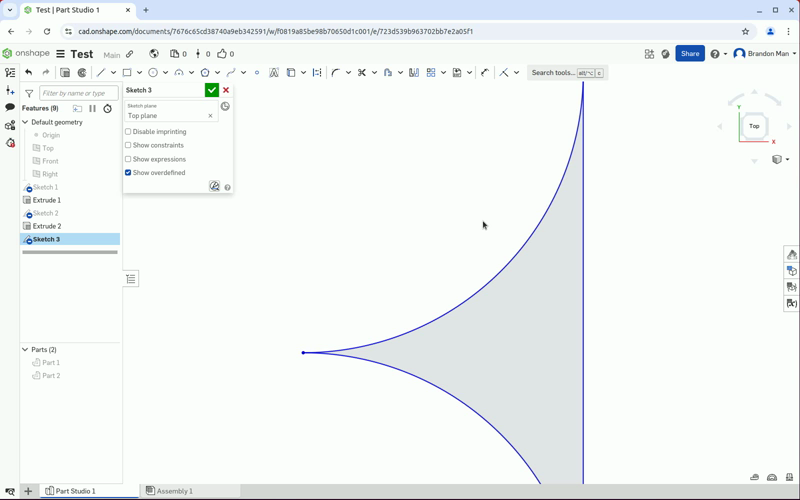
scroll(-6)
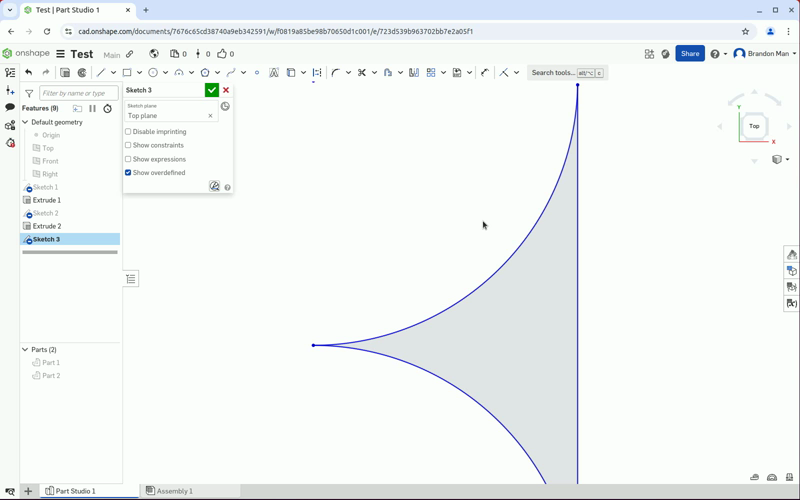
scroll(-6)
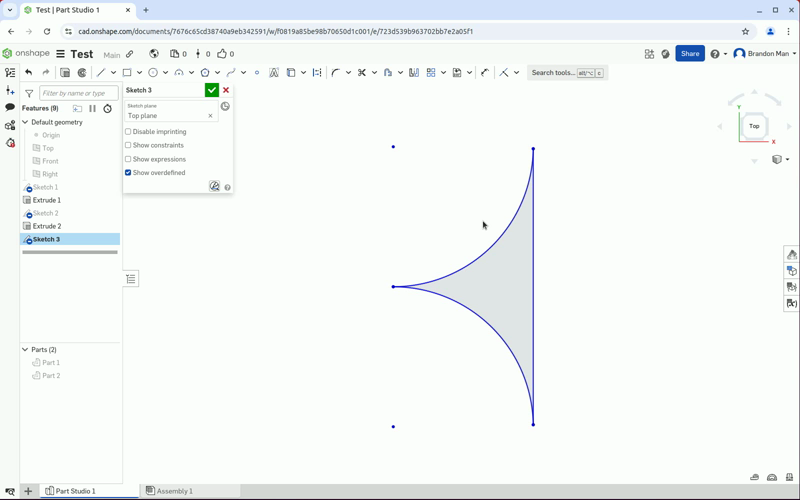
scroll(-6)
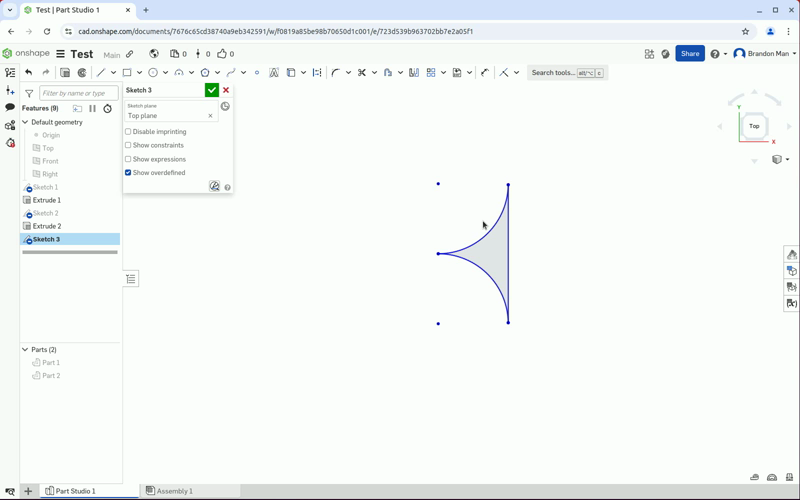
scroll(-6)
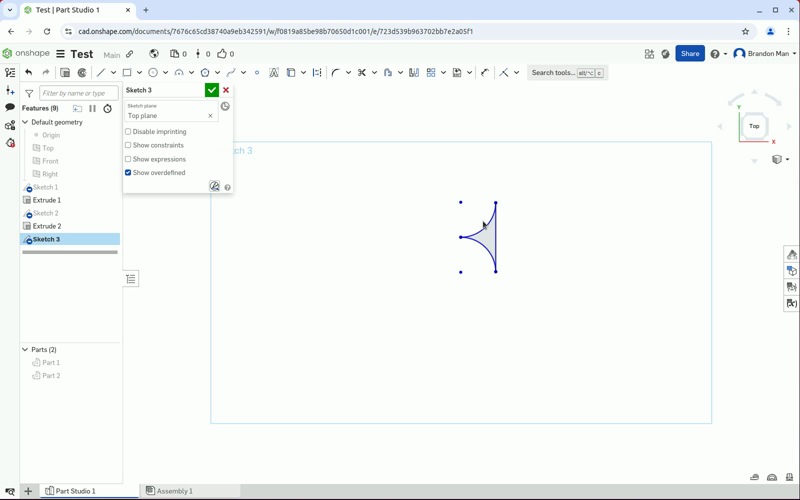
mouse_move(73, 352)
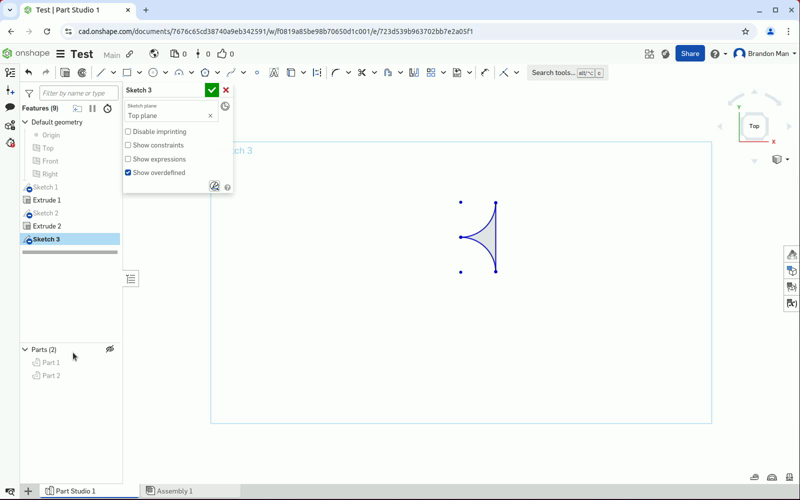
key(shift+y)
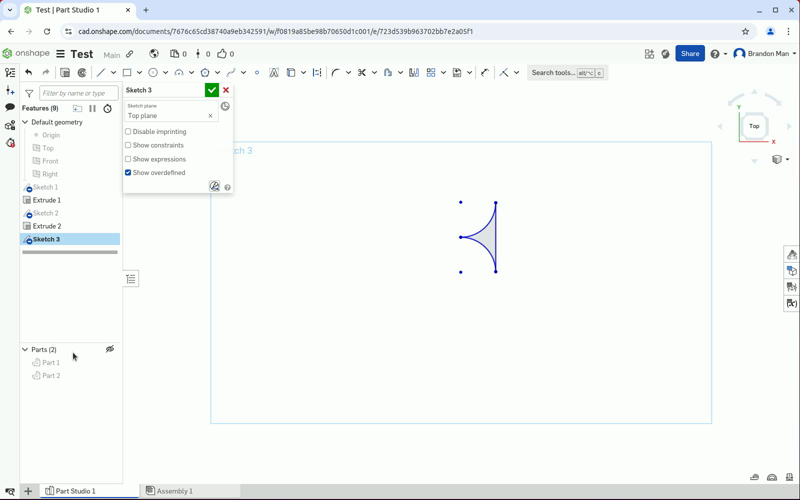
key(shift+e)
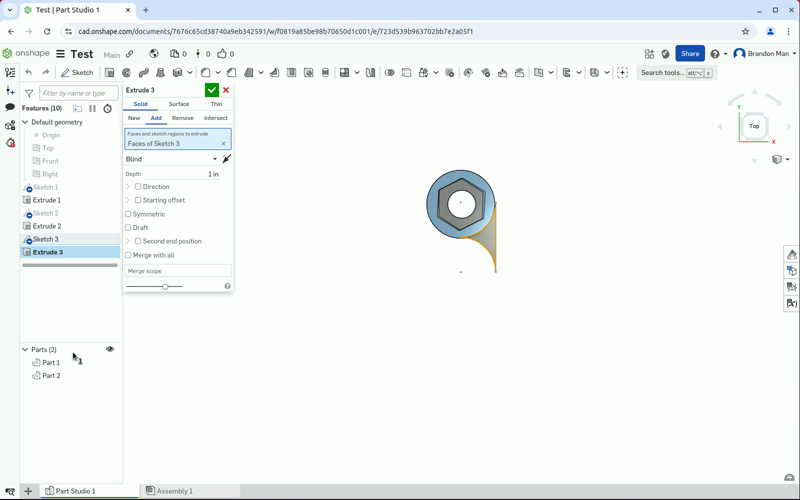
mouse_move(143, 106)
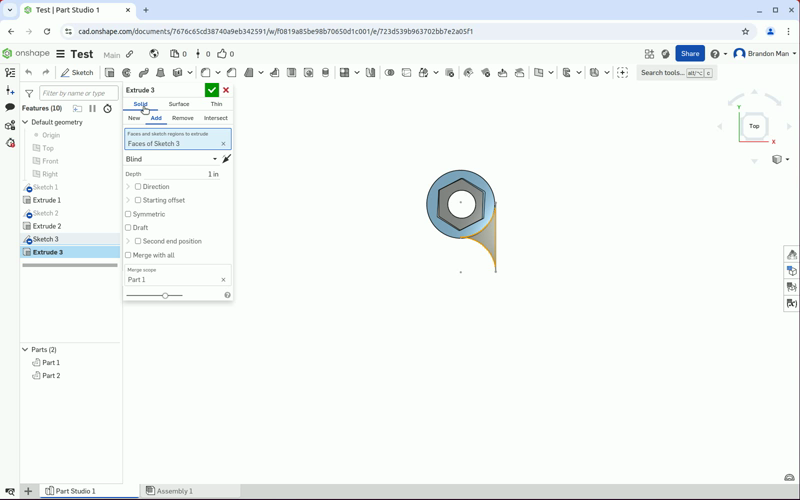
click(143, 106)
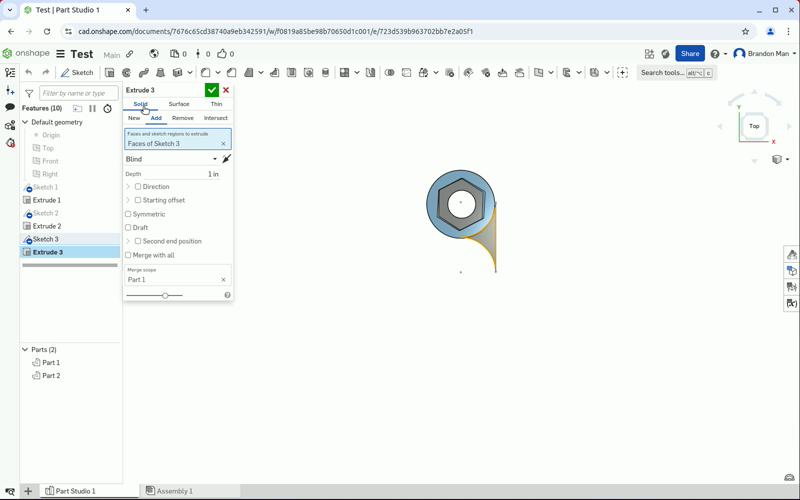
mouse_move(137, 120)
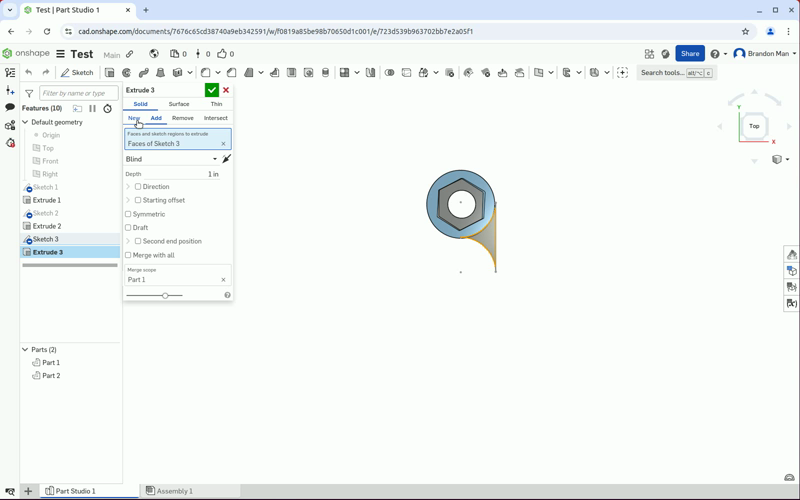
click(137, 120)
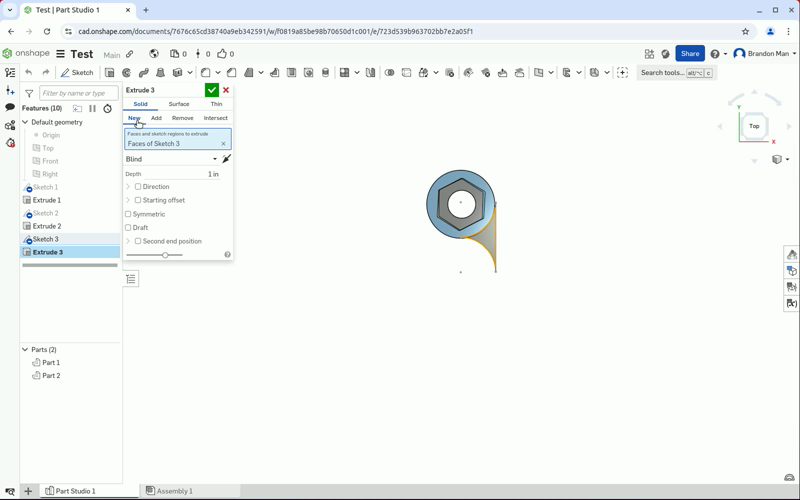
key(tab, 4)
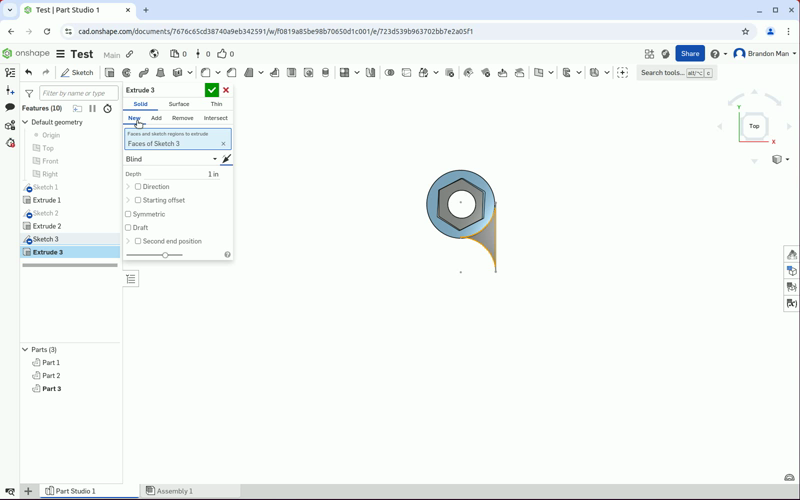
text(1.926)
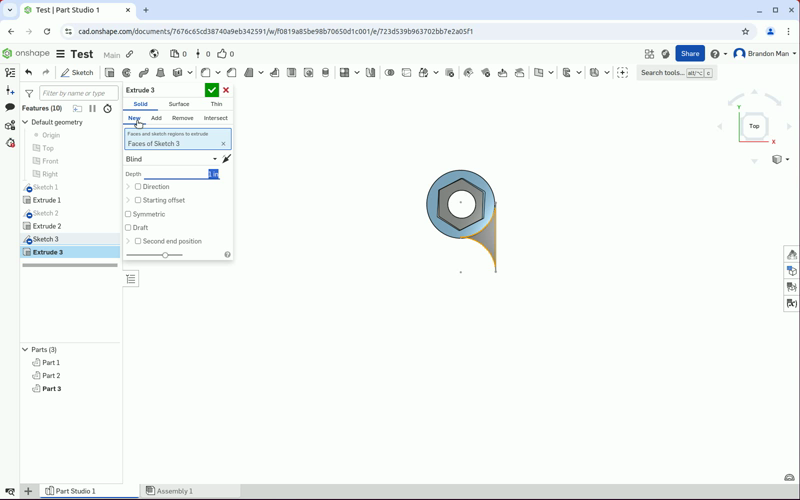
key(enter)
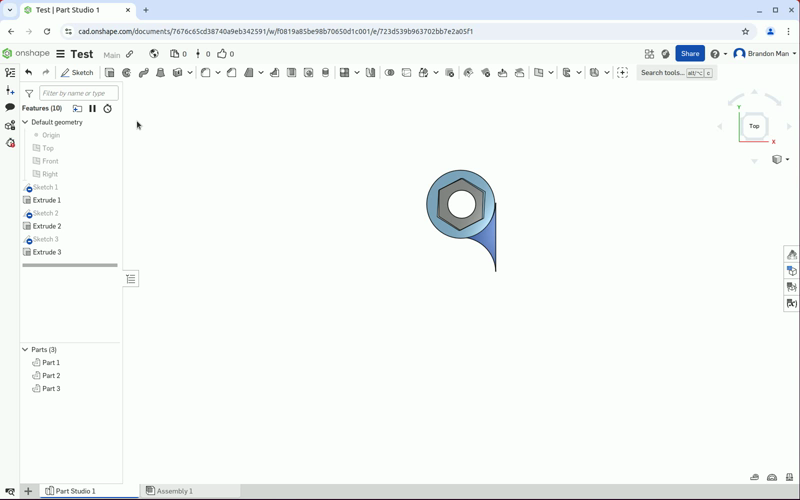
key(shift+h)
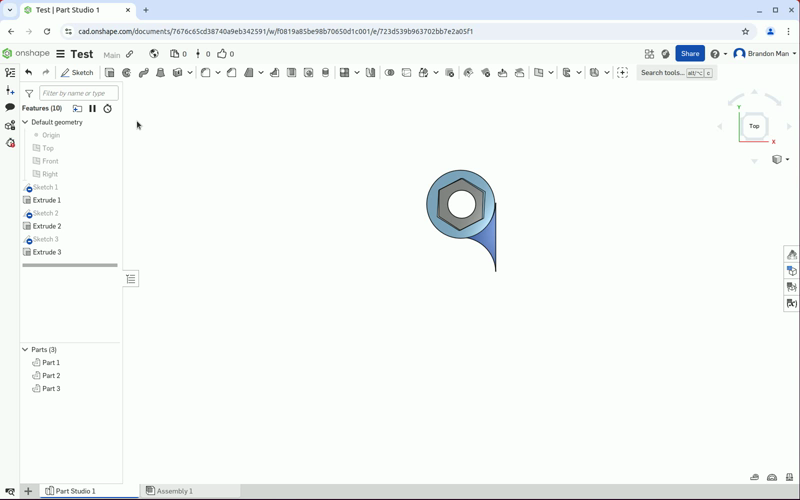
key(shift+h)
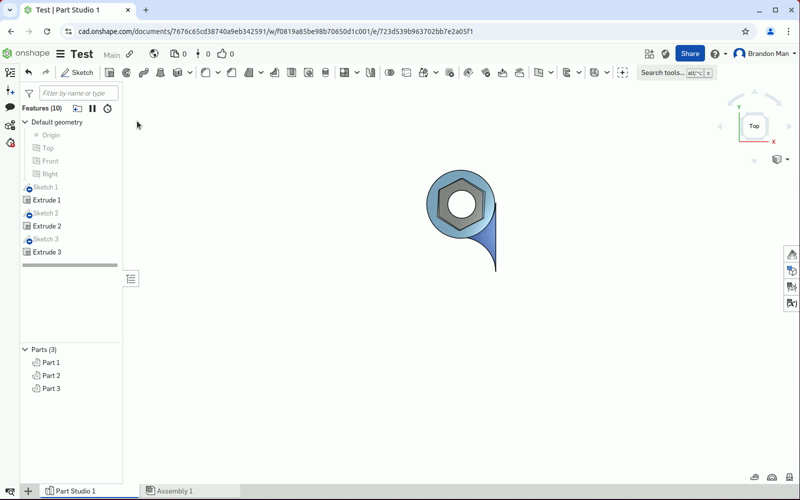
mouse_move(73, 189)
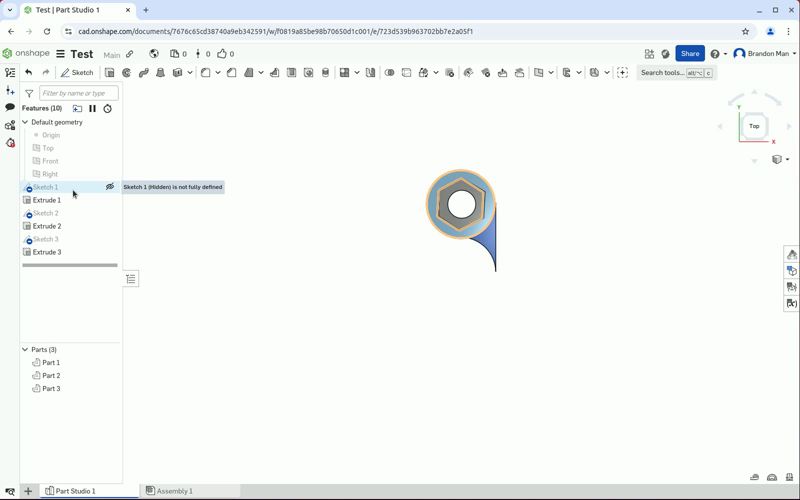
click(73, 189)
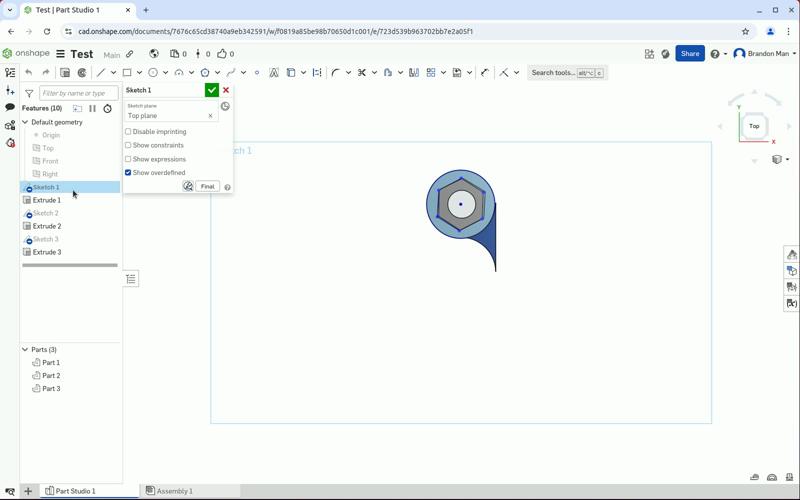
mouse_move(229, 92)
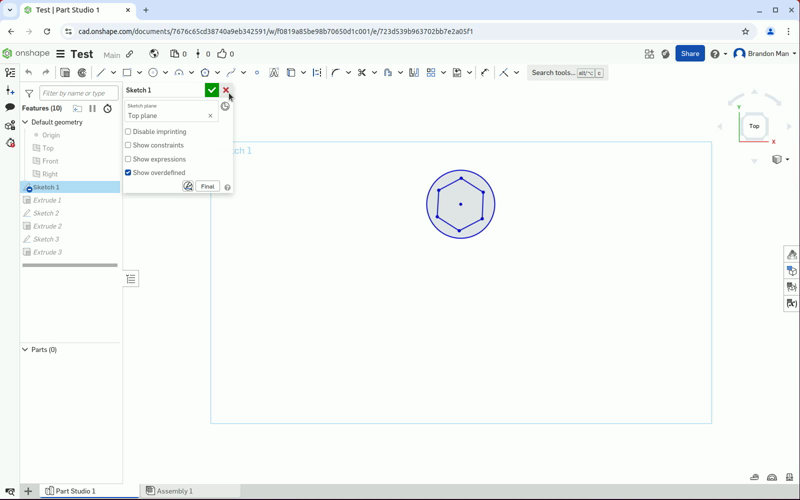
click(229, 92)
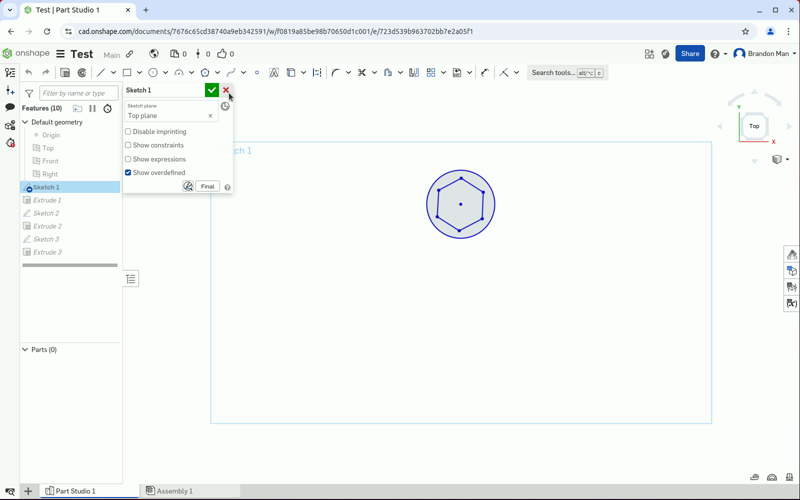
key(shift+s)
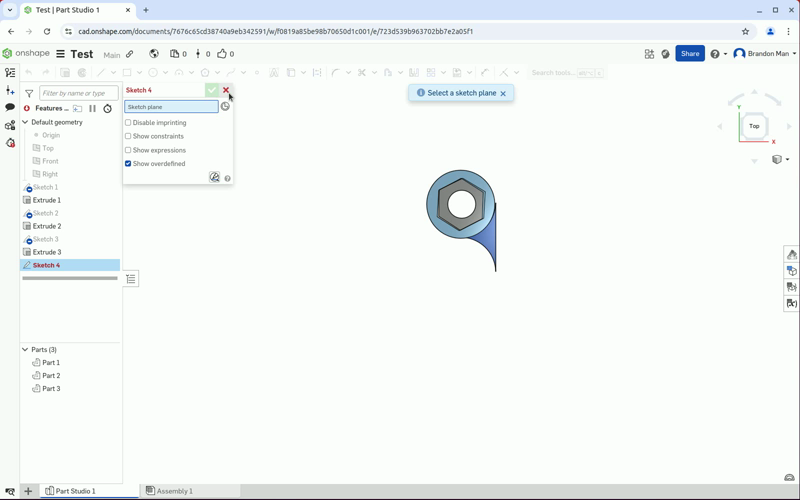
mouse_move(73, 150)
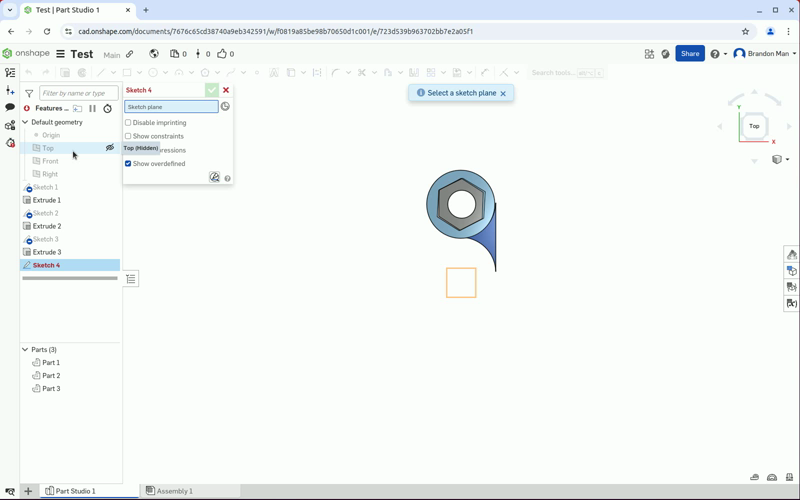
click(73, 150)
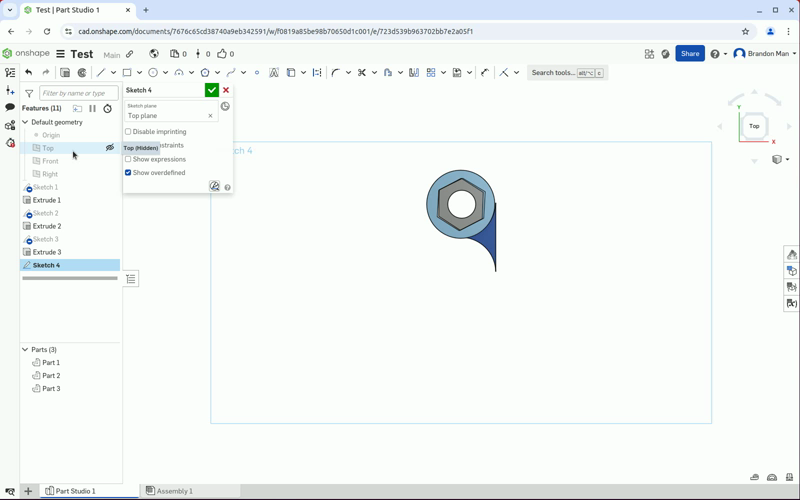
mouse_move(73, 352)
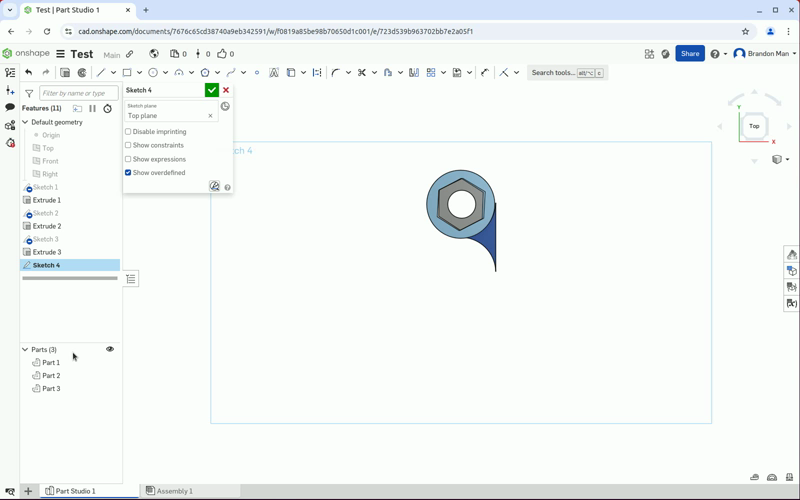
key(y)
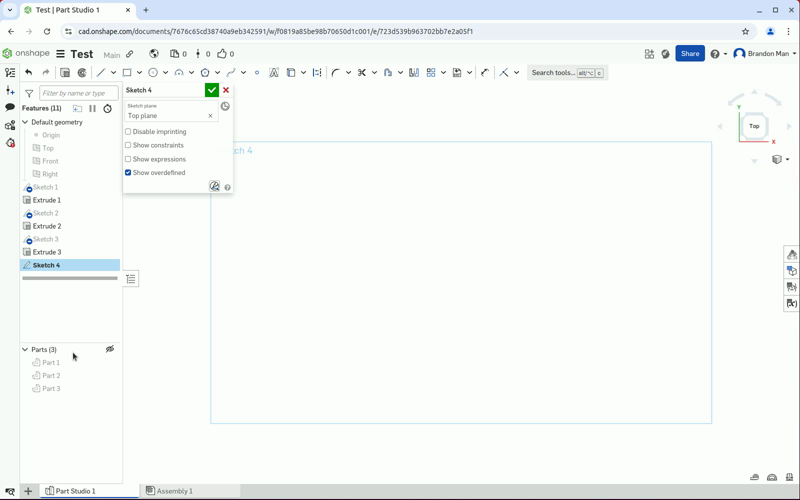
key(c)
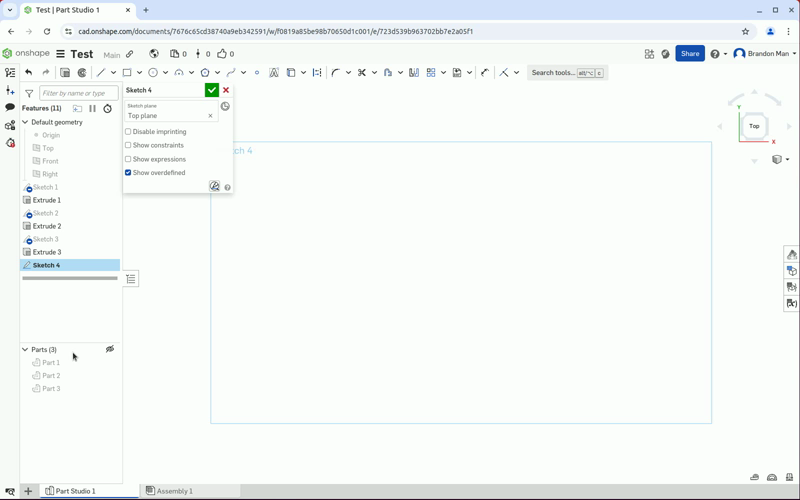
key_down(shift)
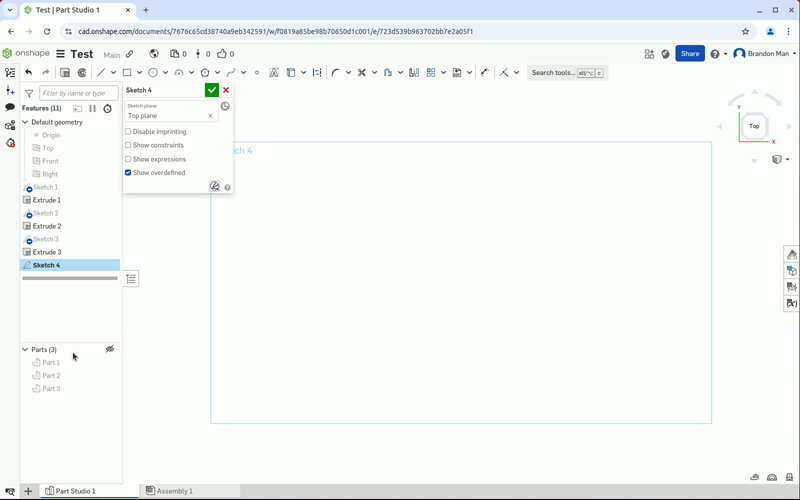
mouse_move(460, 271)
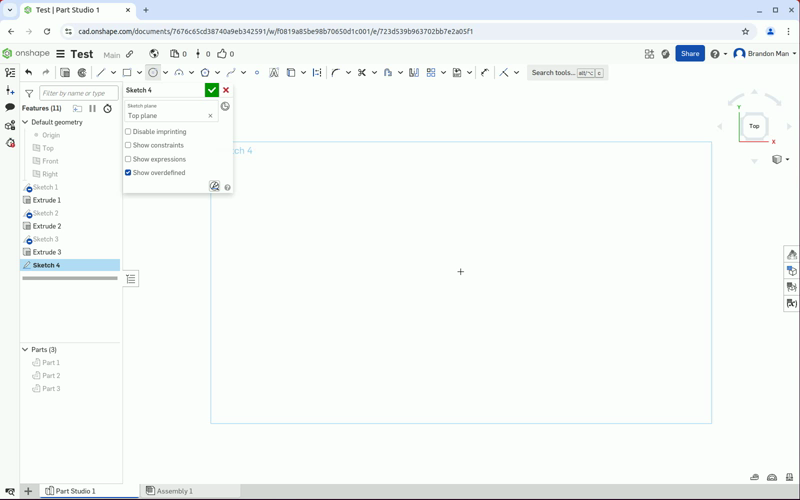
click(460, 271)
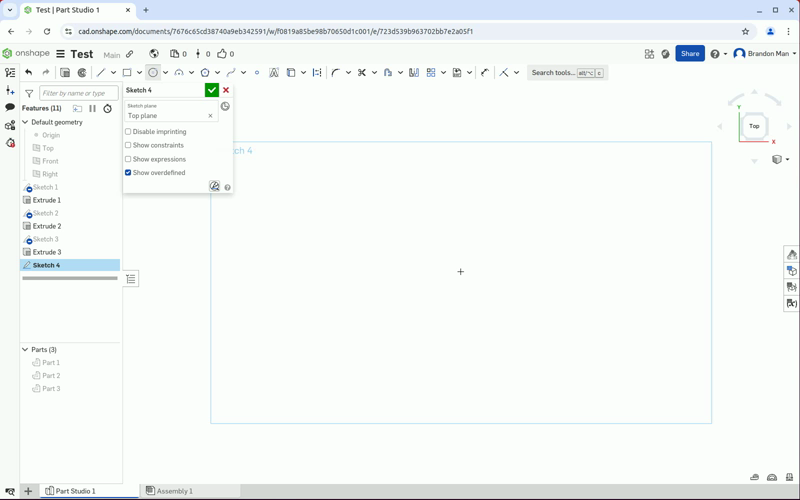
key_up(shift)
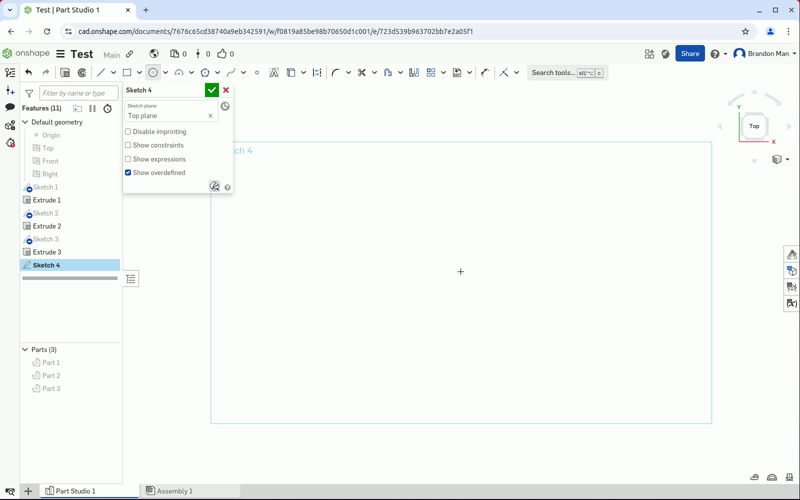
mouse_move(494, 271)
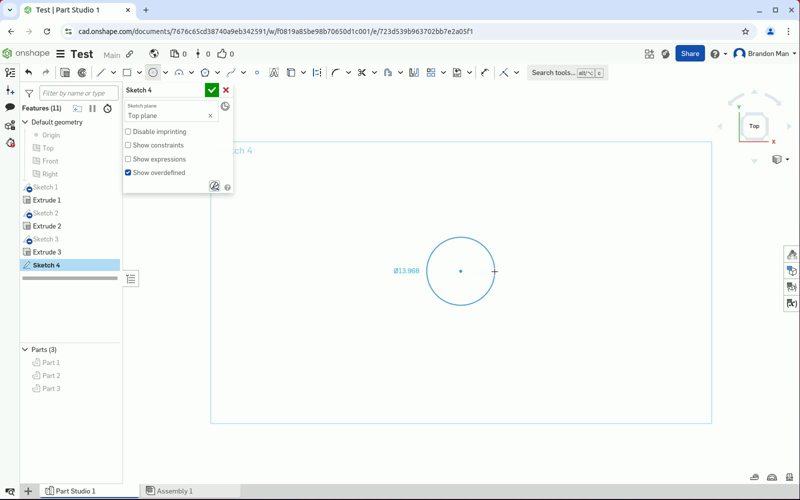
click(494, 271)
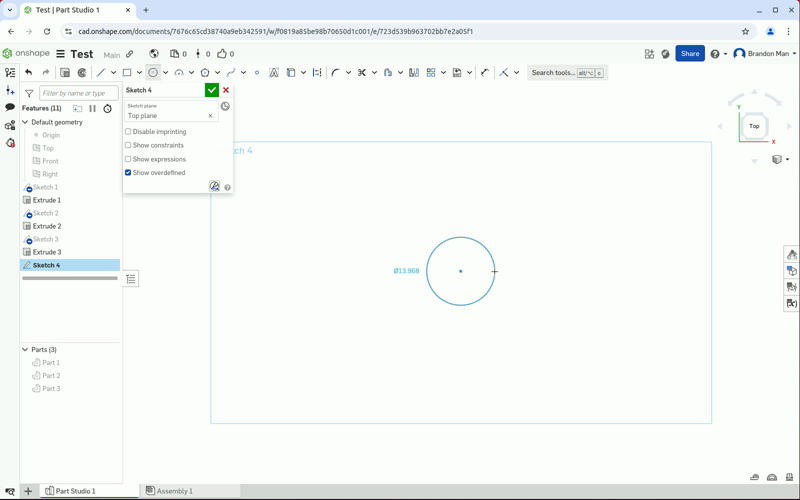
key(esc)
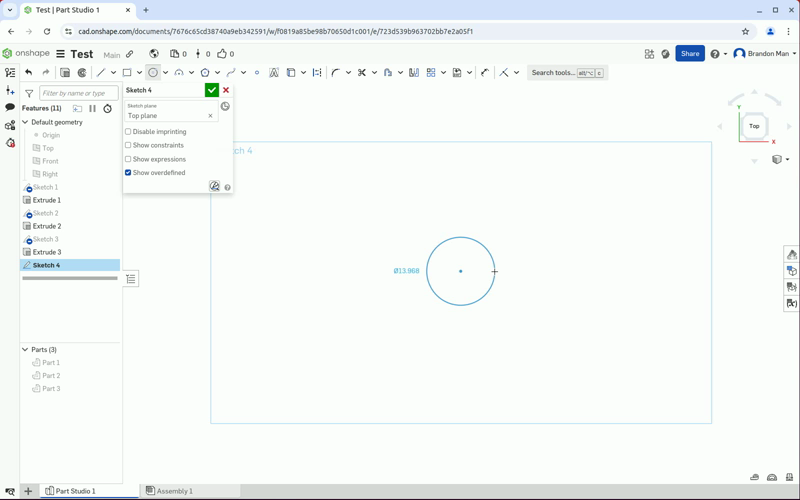
key(c)
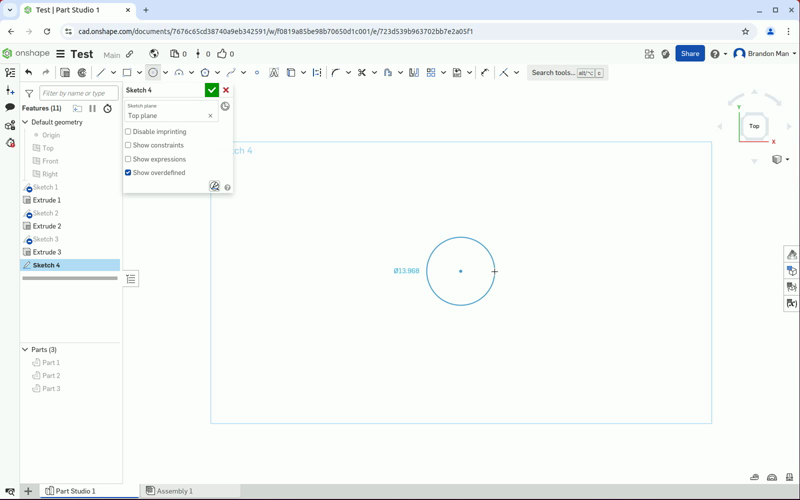
key_down(shift)
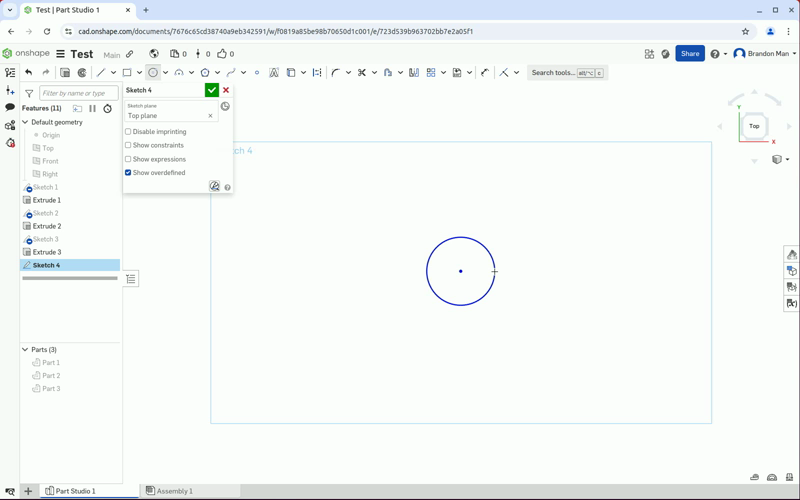
mouse_move(460, 271)
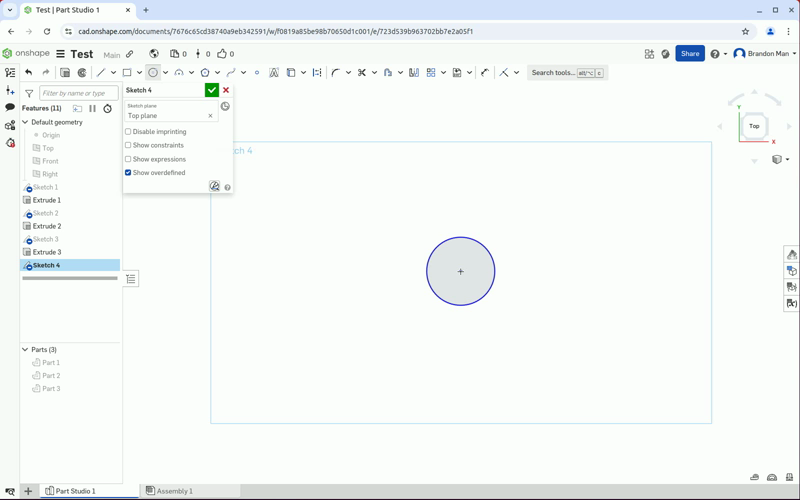
click(460, 271)
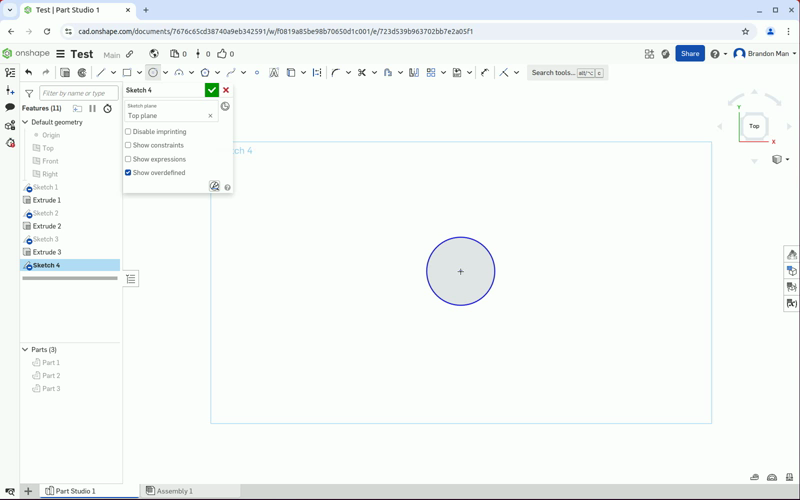
key_up(shift)
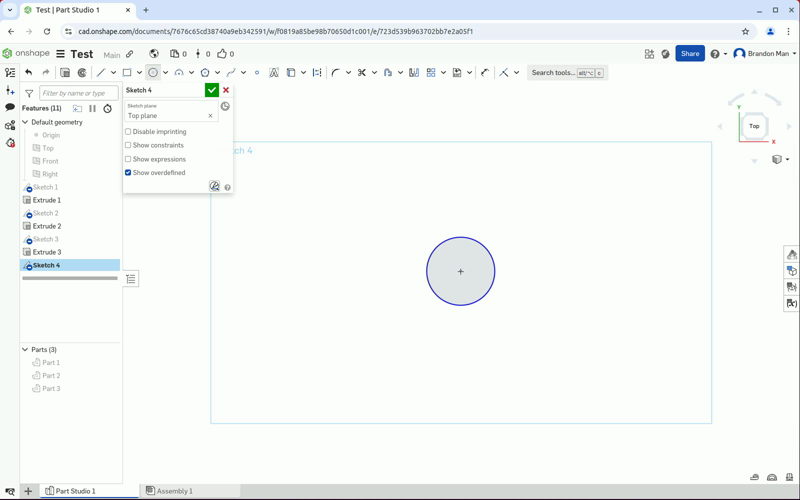
mouse_move(470, 271)
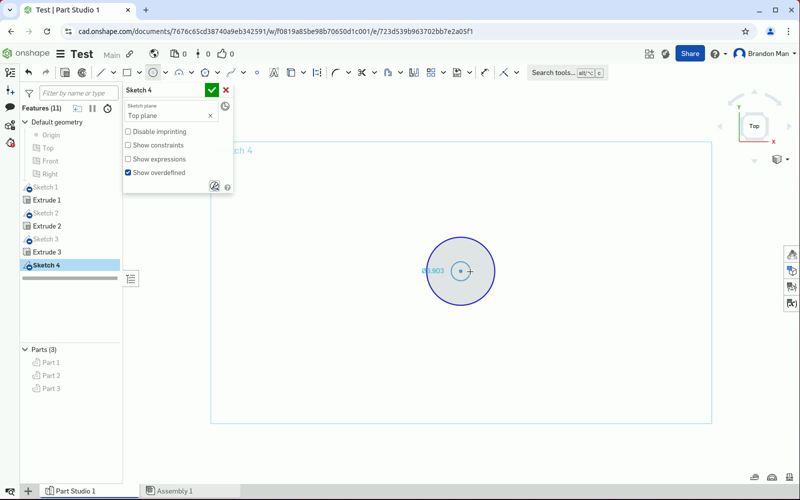
click(470, 271)
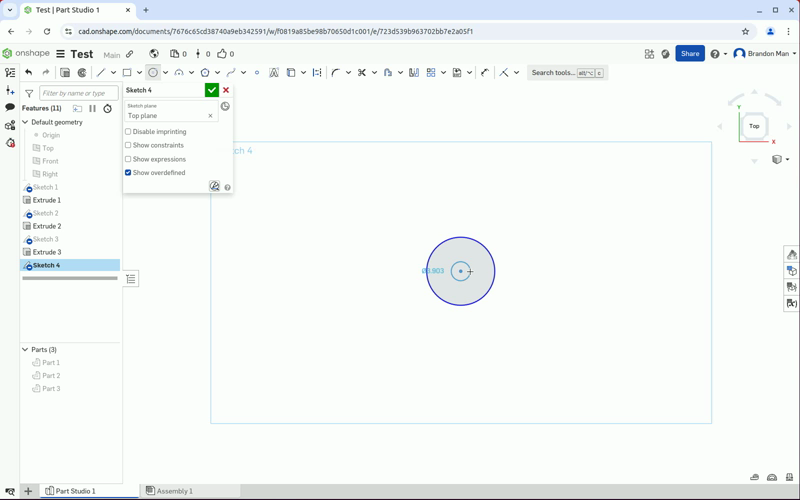
key(esc)
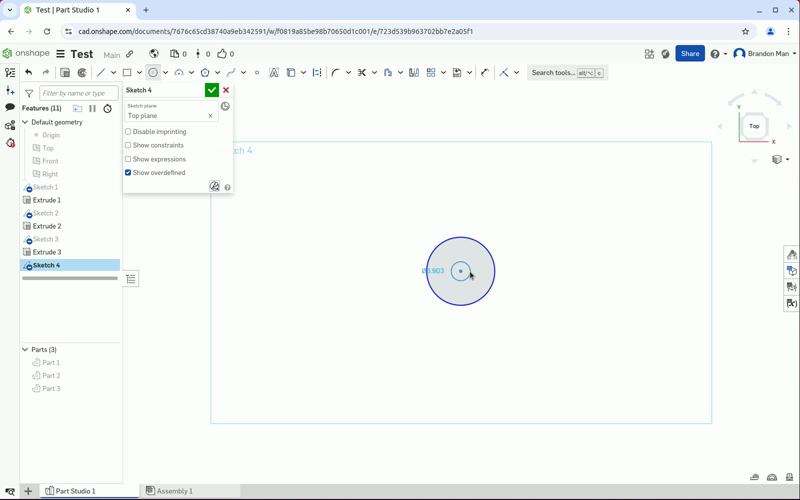
mouse_move(446, 292)
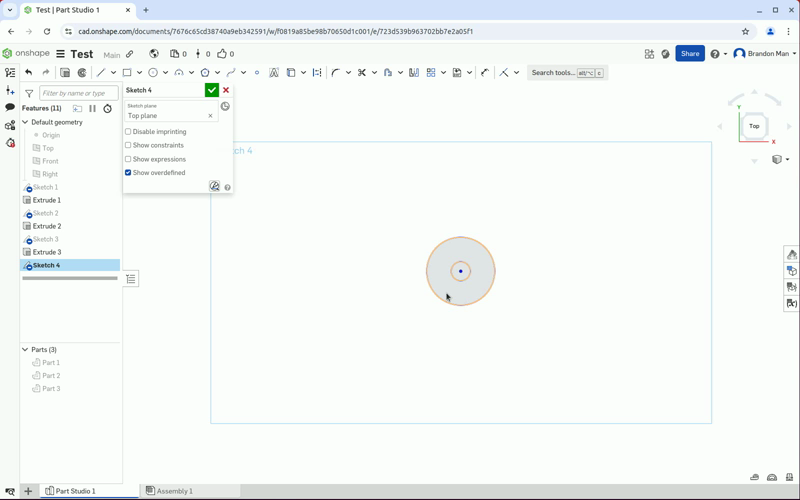
click(446, 292)
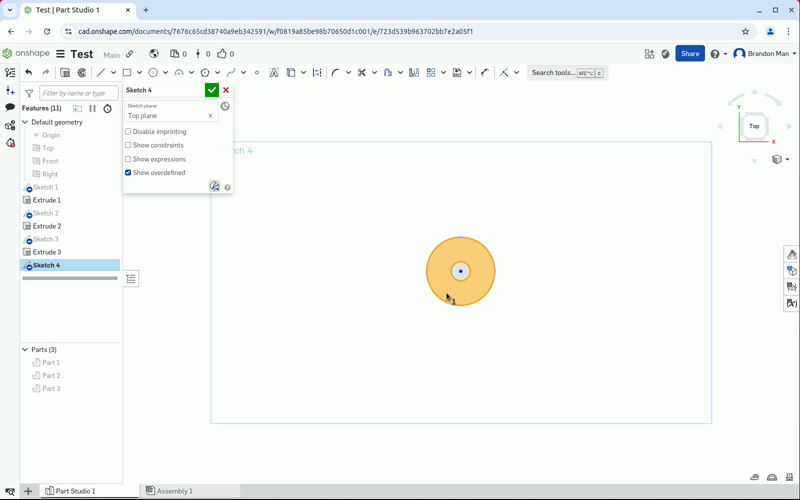
mouse_move(73, 352)
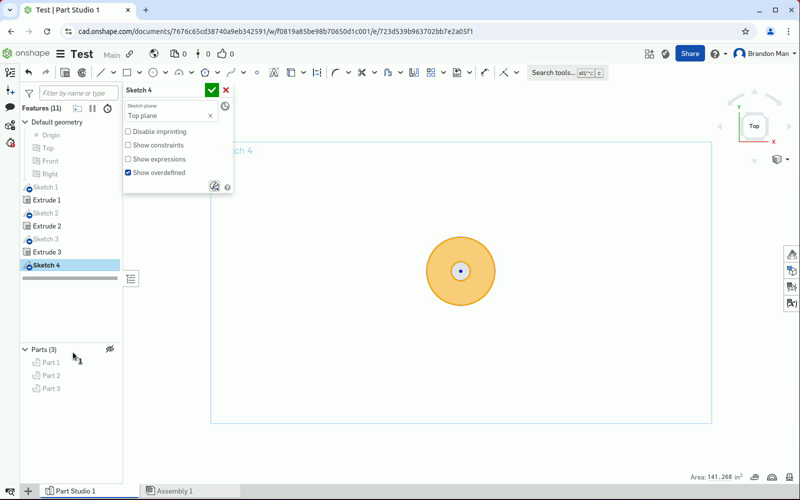
key(shift+y)
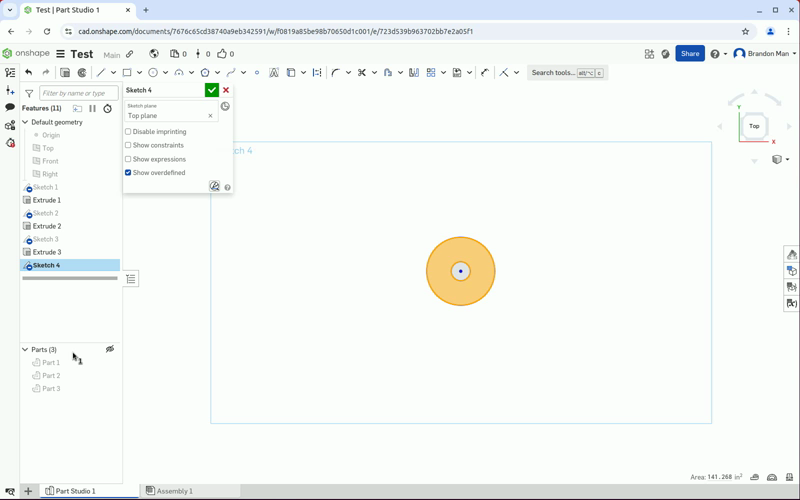
key(shift+e)
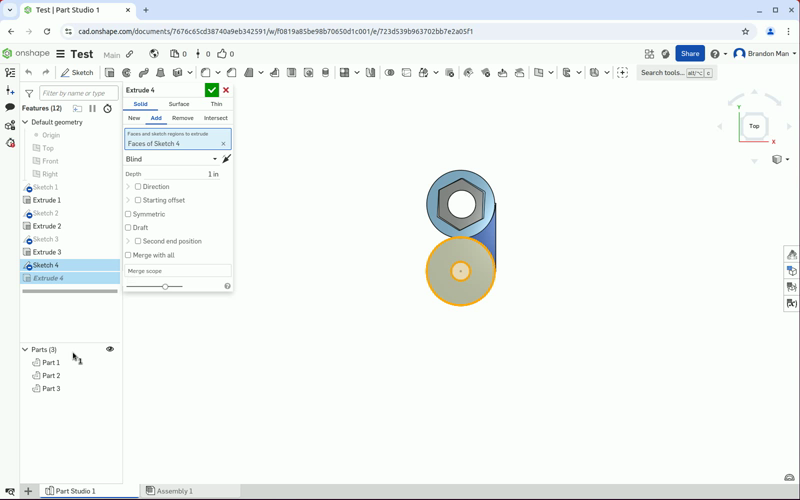
mouse_move(143, 106)
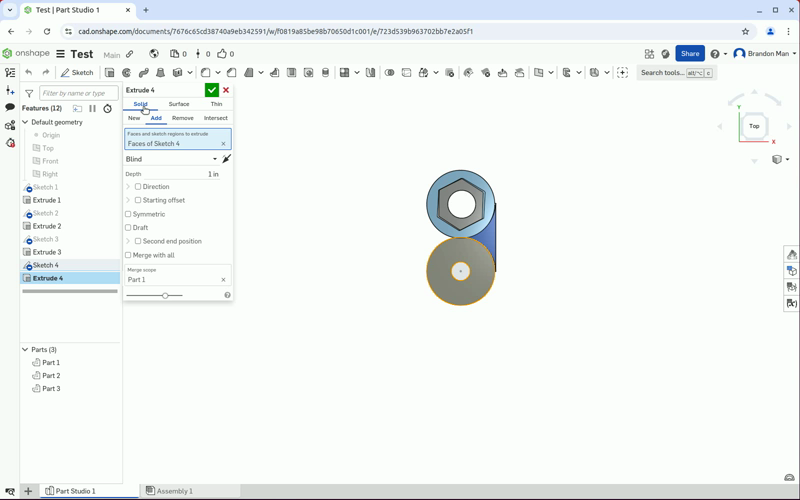
click(143, 106)
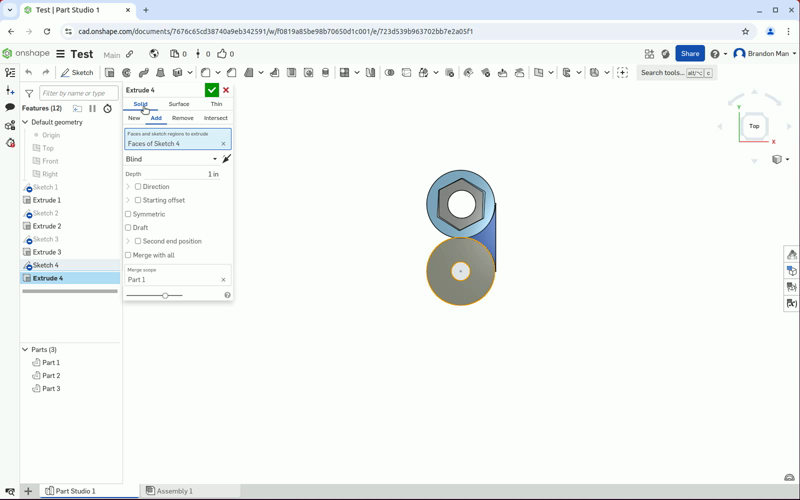
mouse_move(137, 120)
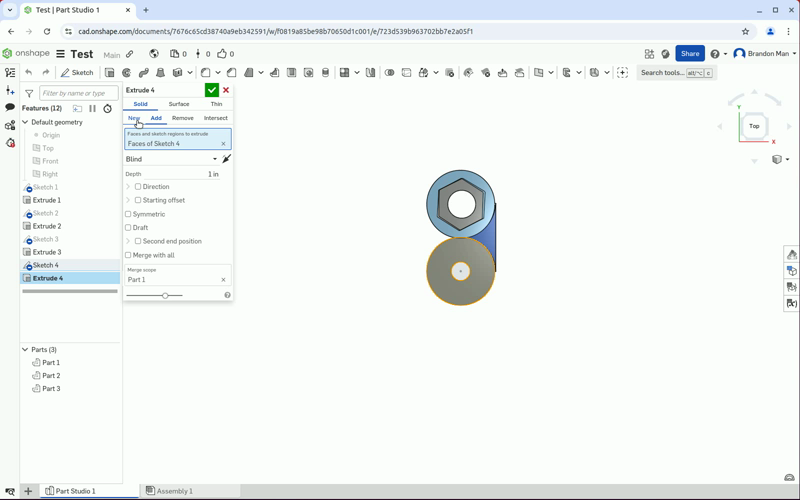
click(137, 120)
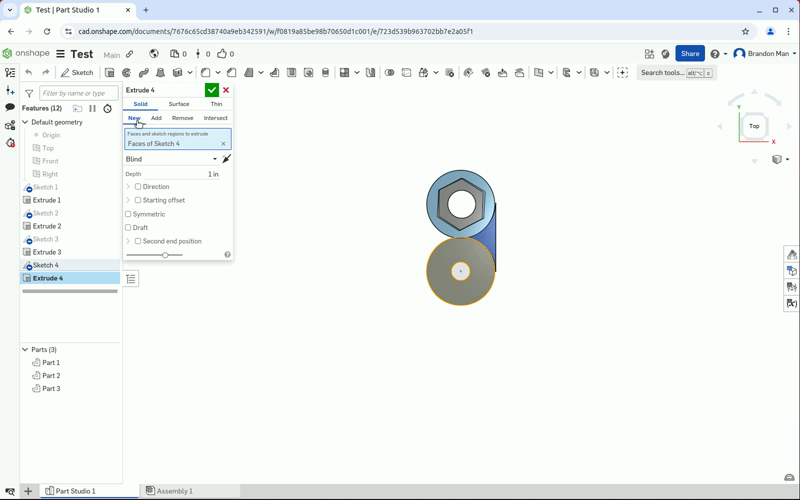
key(tab, 4)
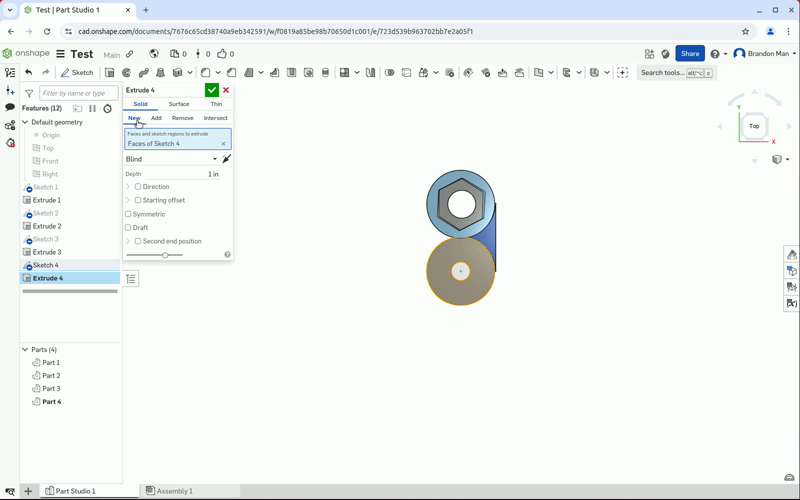
text(1.926)
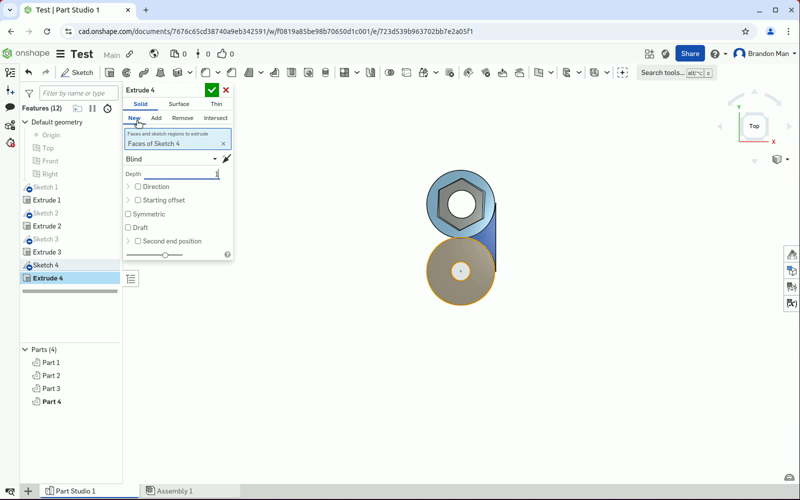
key(enter)
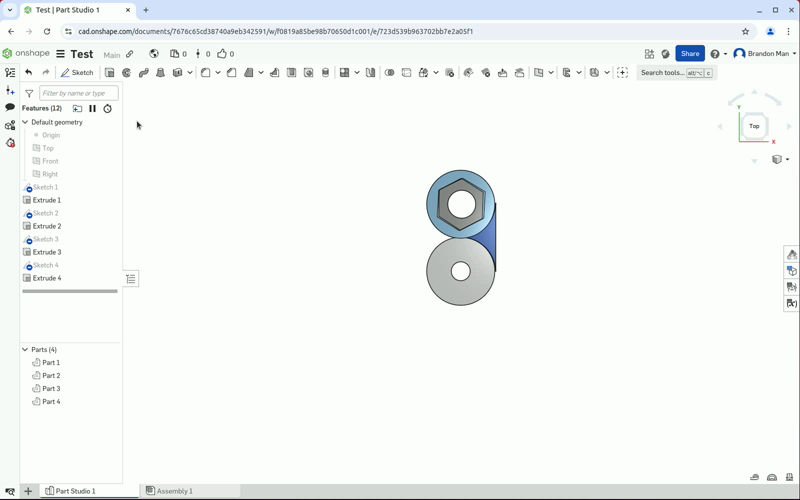
key(shift+h)
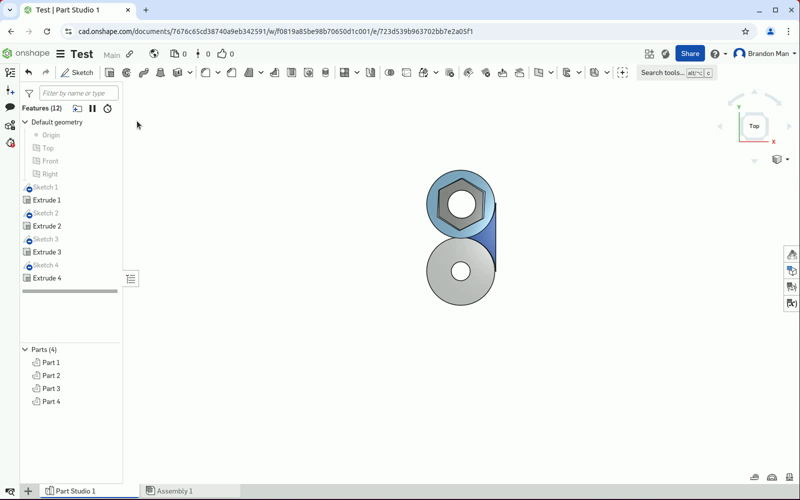
key(shift+h)
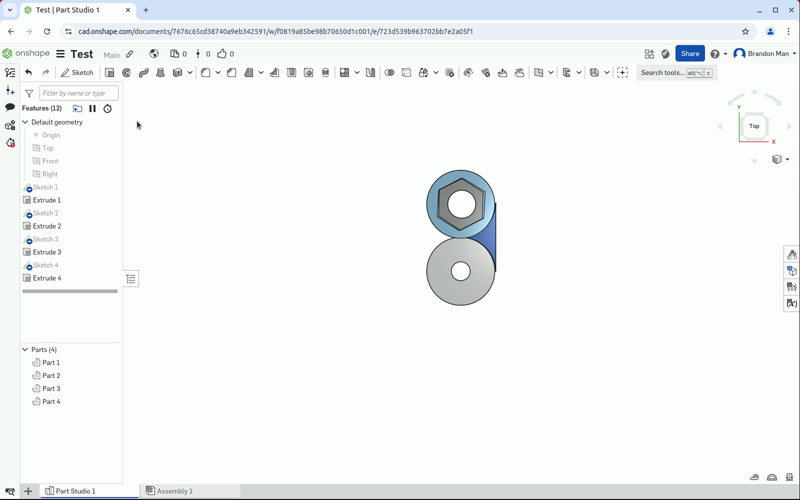
mouse_move(73, 189)
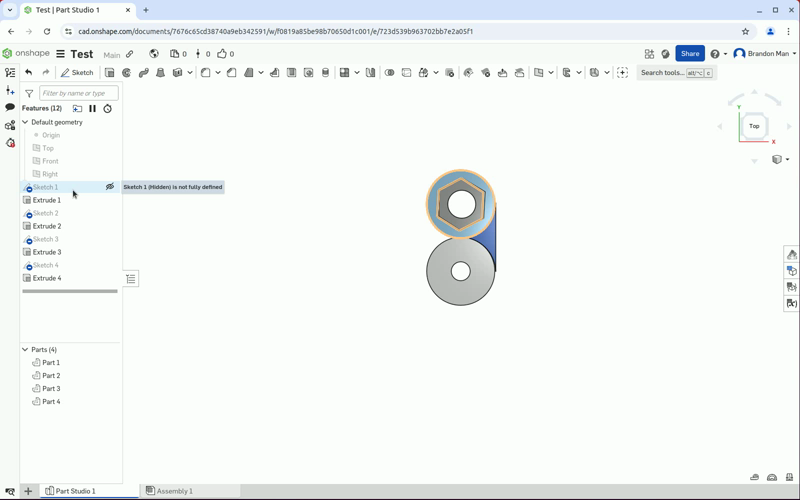
click(73, 189)
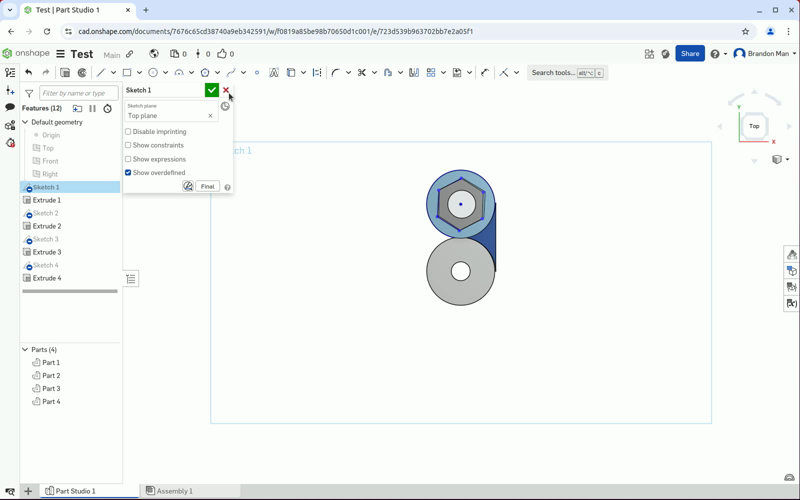
mouse_move(229, 92)
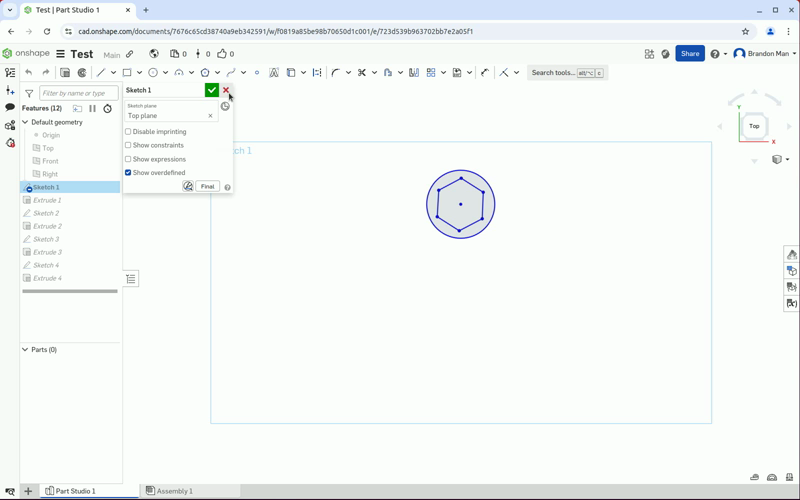
click(229, 92)
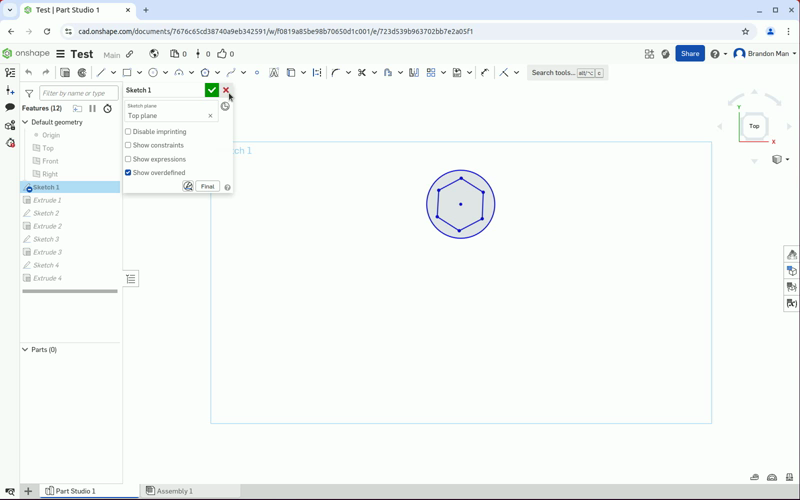
key(shift+s)
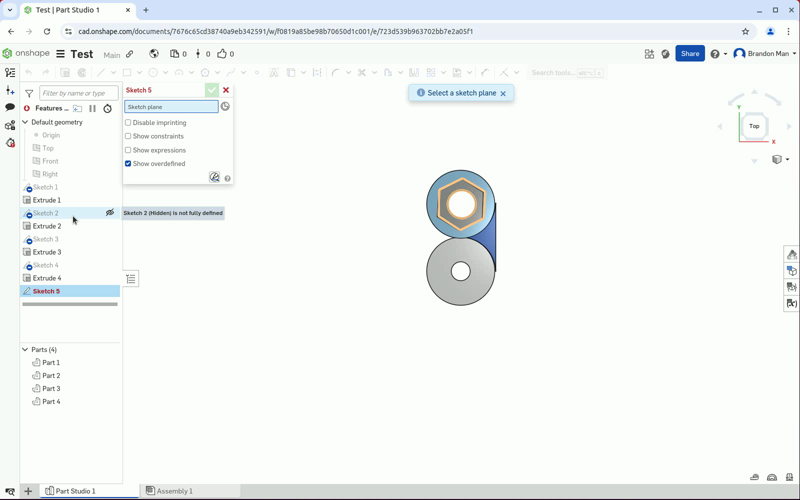
scroll(3)
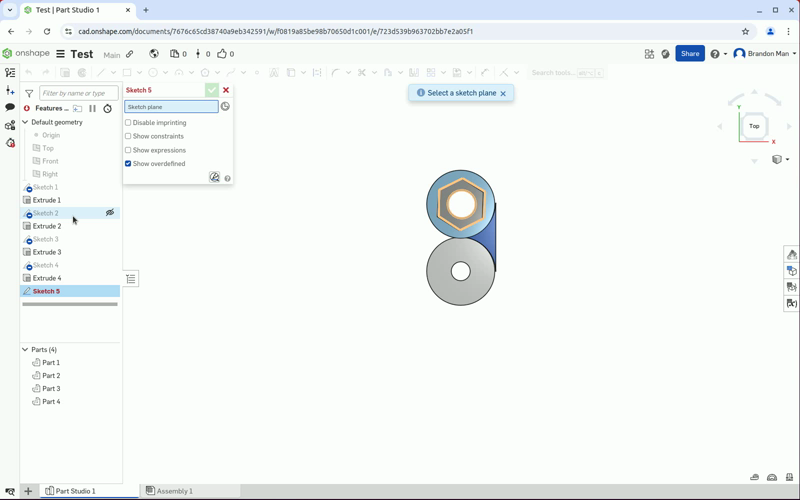
mouse_move(73, 150)
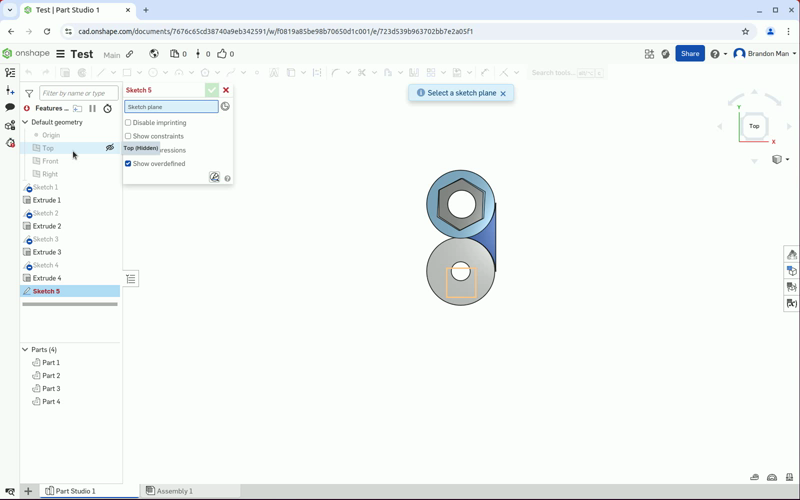
click(73, 150)
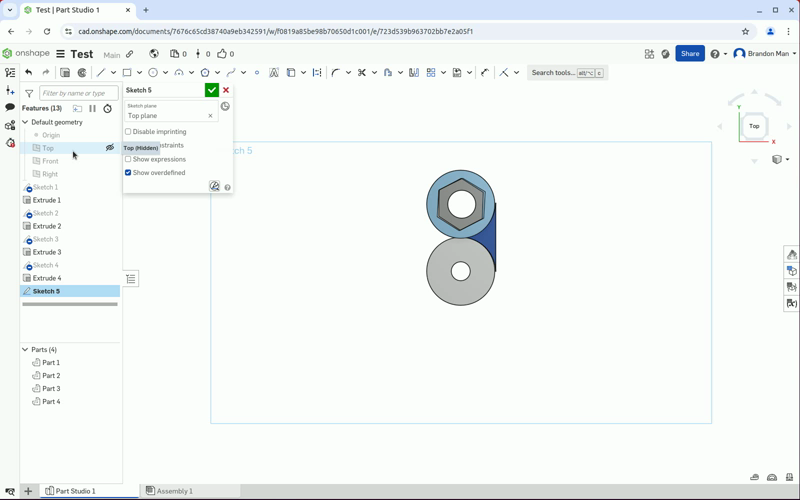
mouse_move(73, 352)
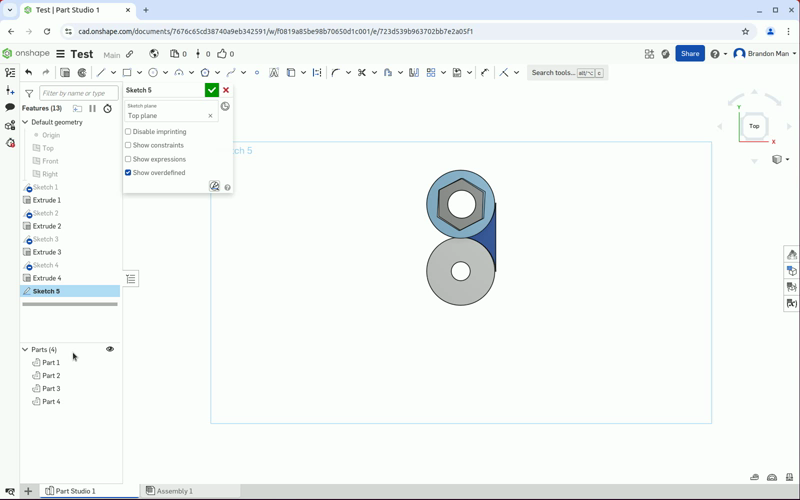
key(y)
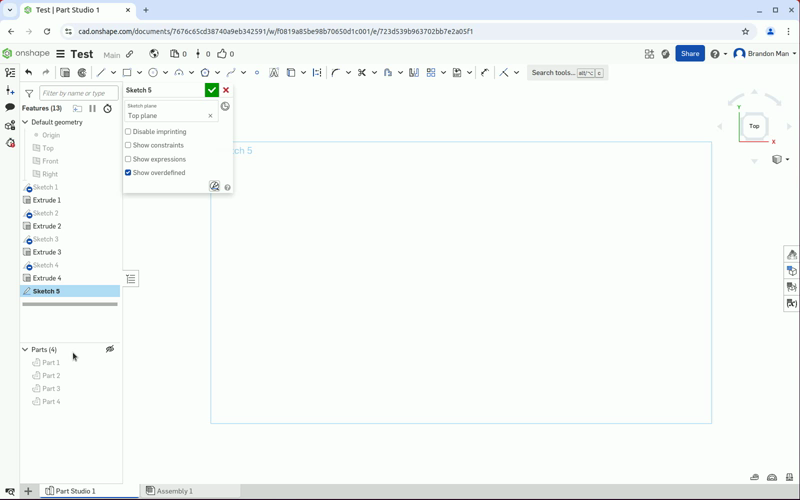
key(a)
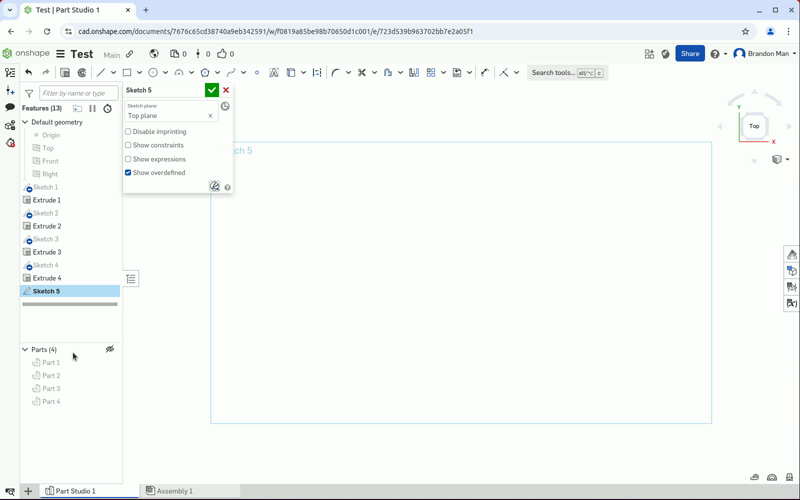
key_down(shift)
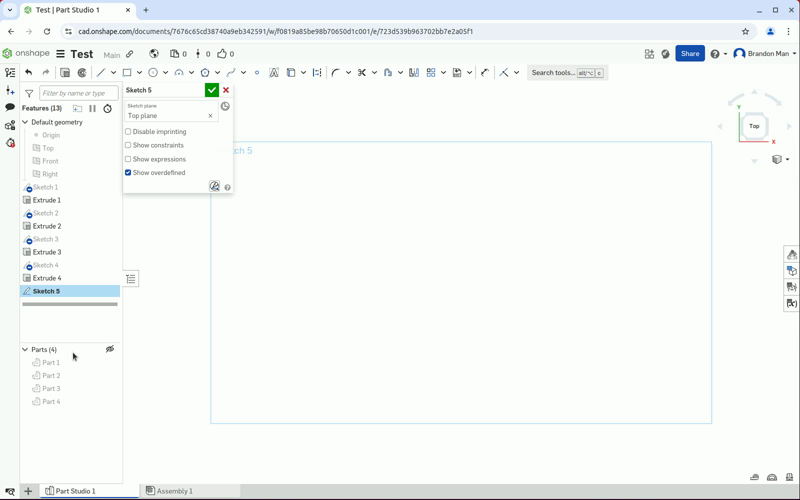
mouse_move(426, 271)
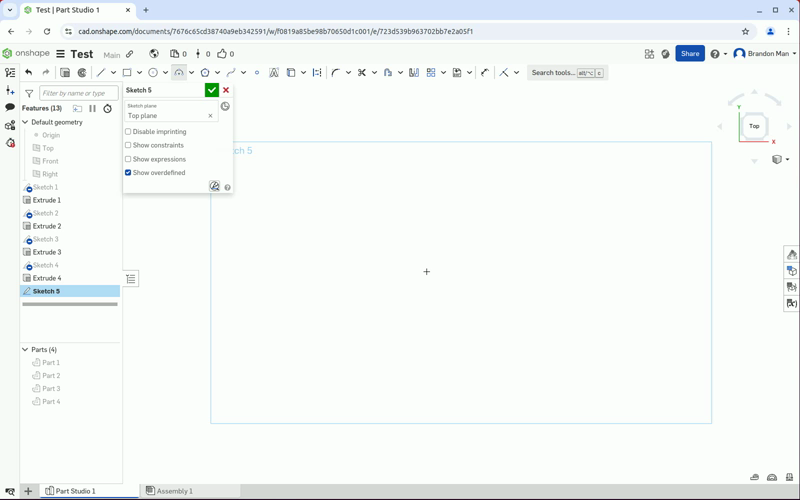
click(426, 271)
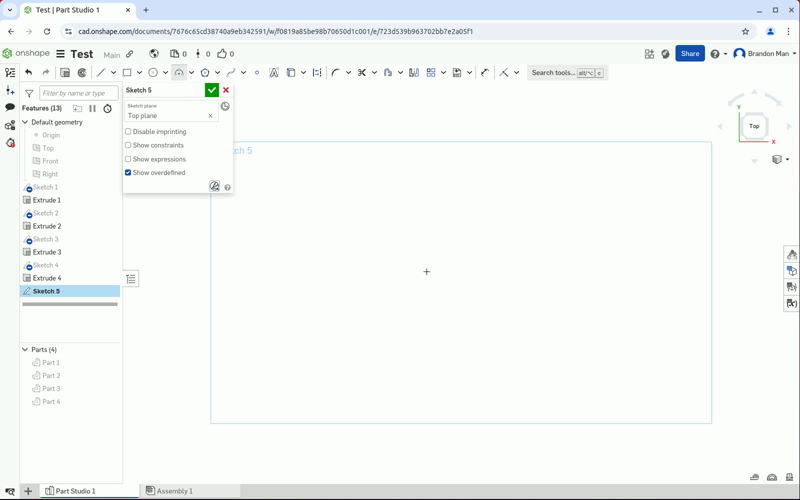
key_up(shift)
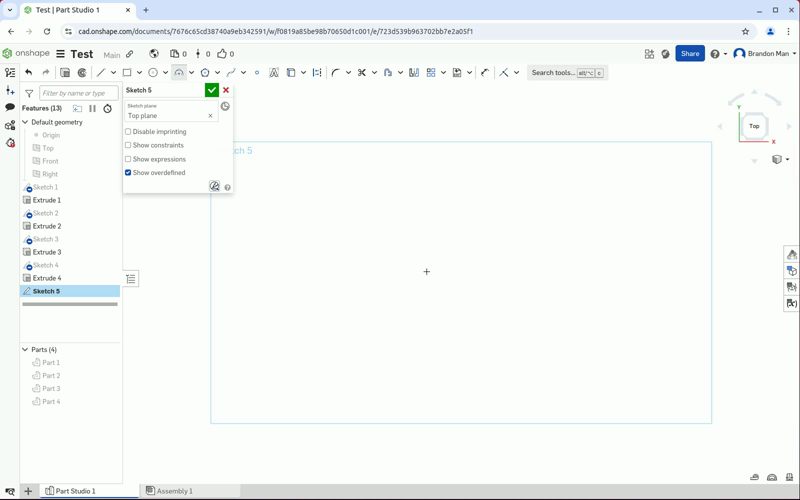
key_down(shift)
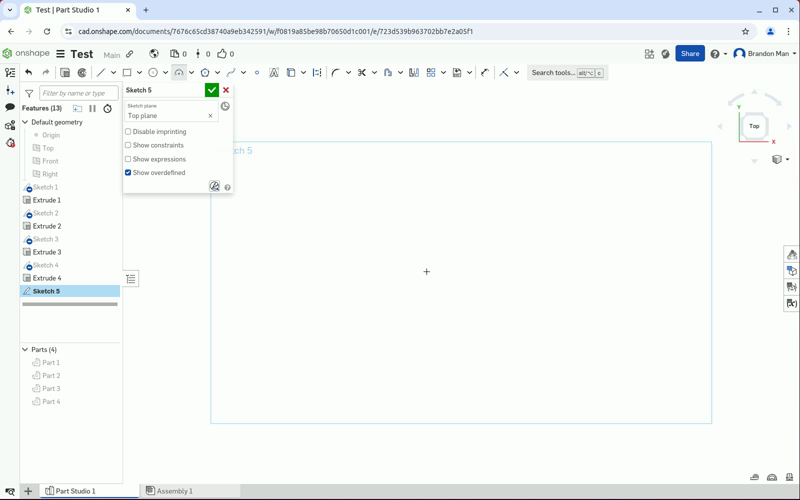
mouse_move(460, 237)
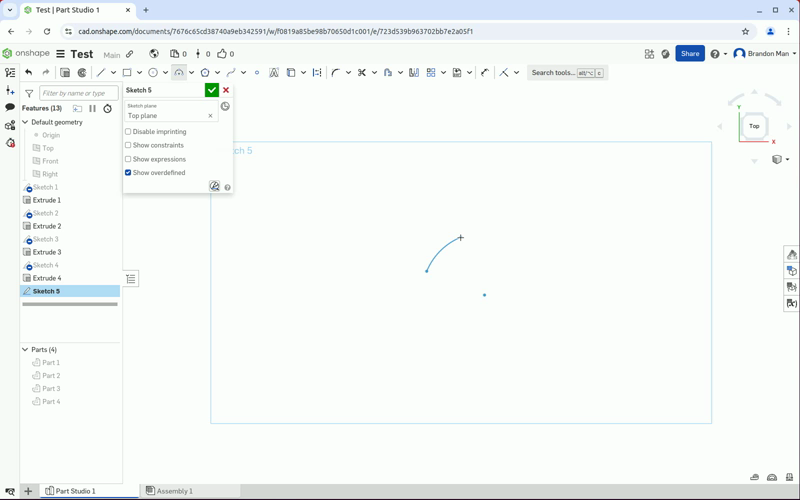
click(460, 237)
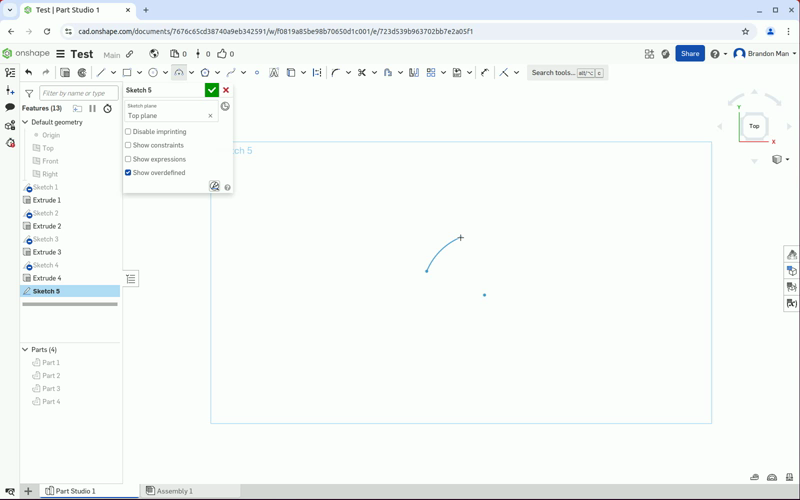
mouse_move(436, 247)
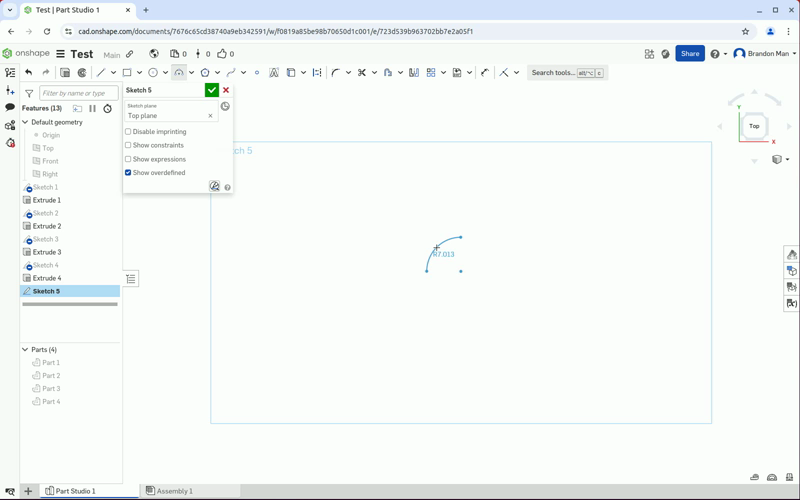
click(436, 247)
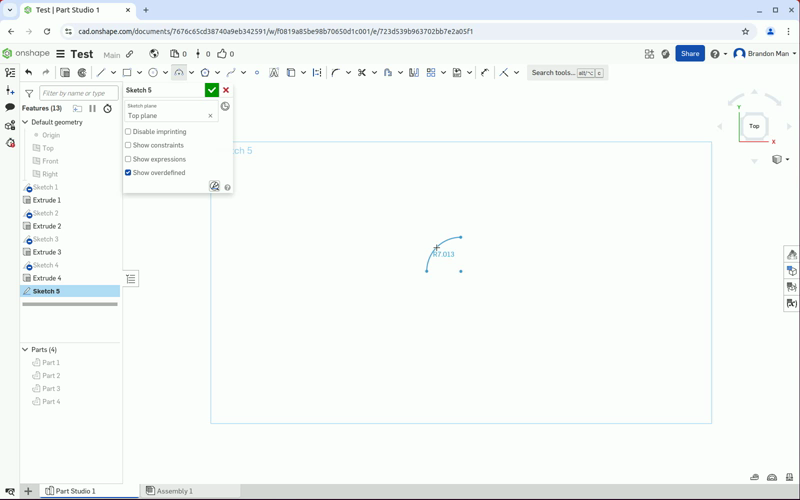
key_up(shift)
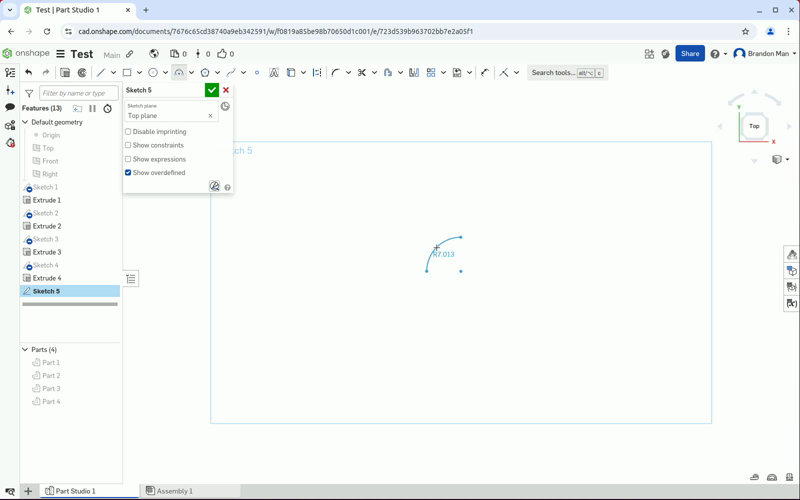
mouse_move(460, 237)
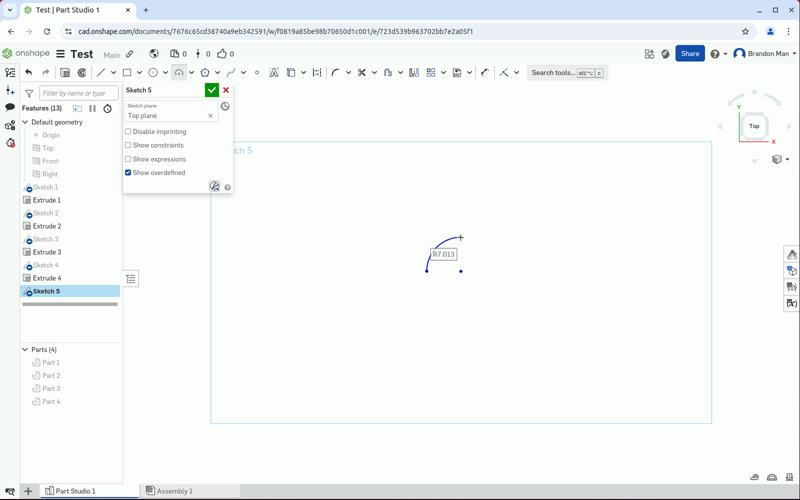
click(460, 237)
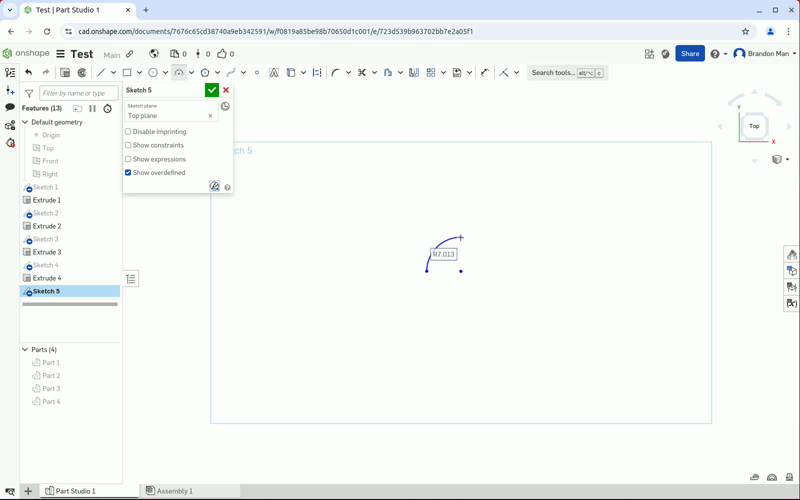
key_down(shift)
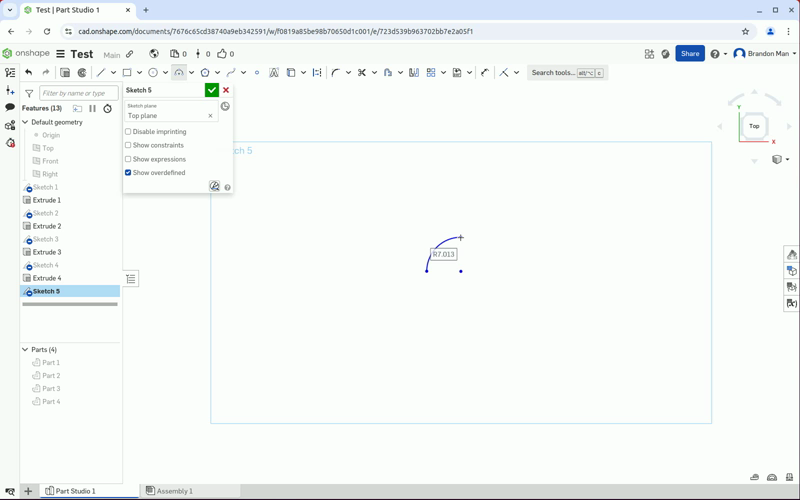
mouse_move(426, 204)
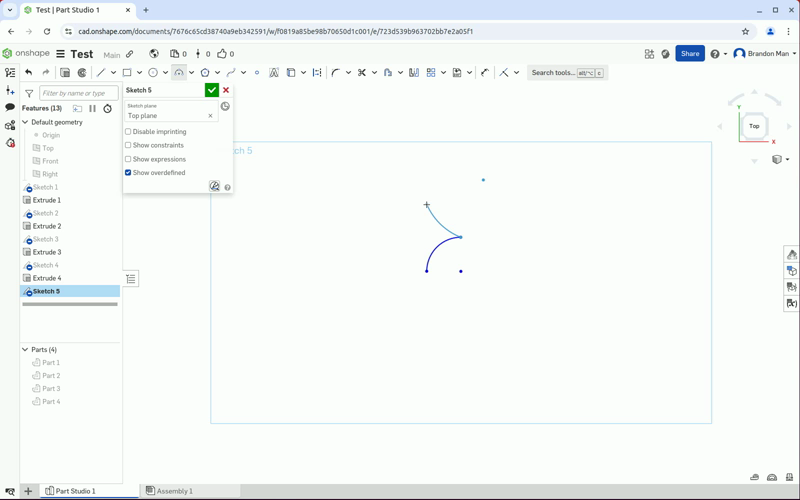
click(426, 204)
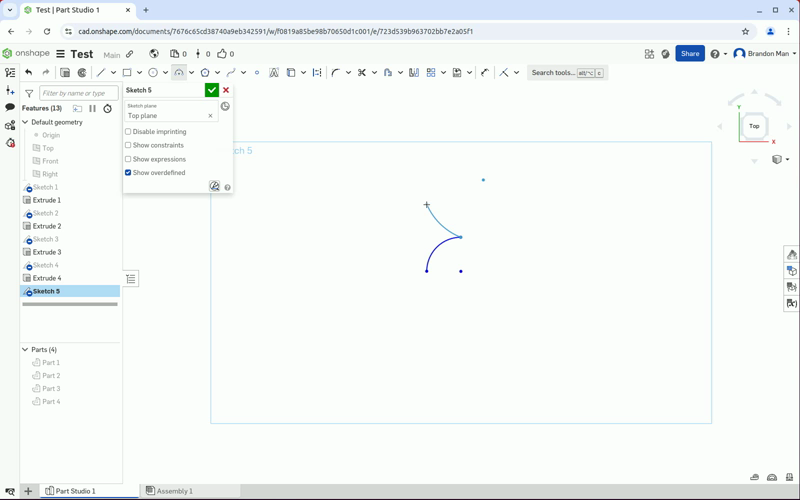
mouse_move(436, 227)
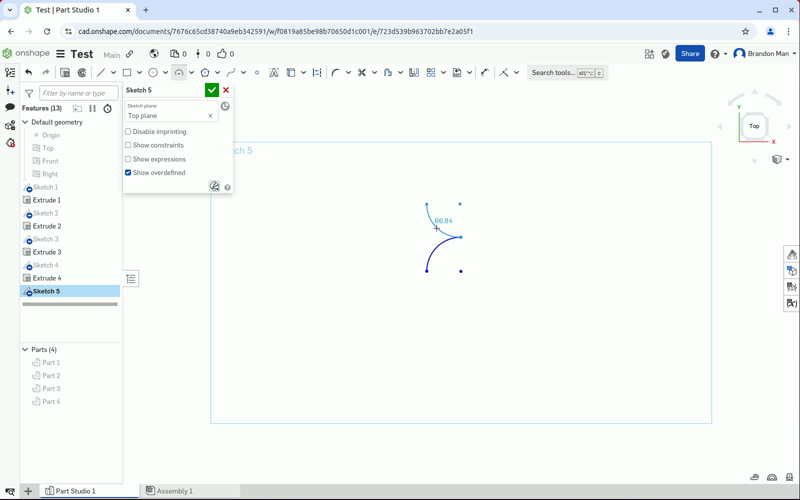
click(436, 227)
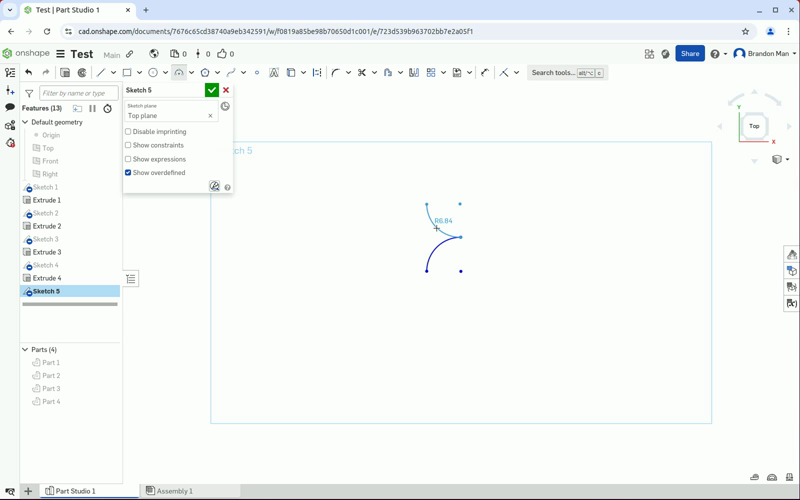
key_up(shift)
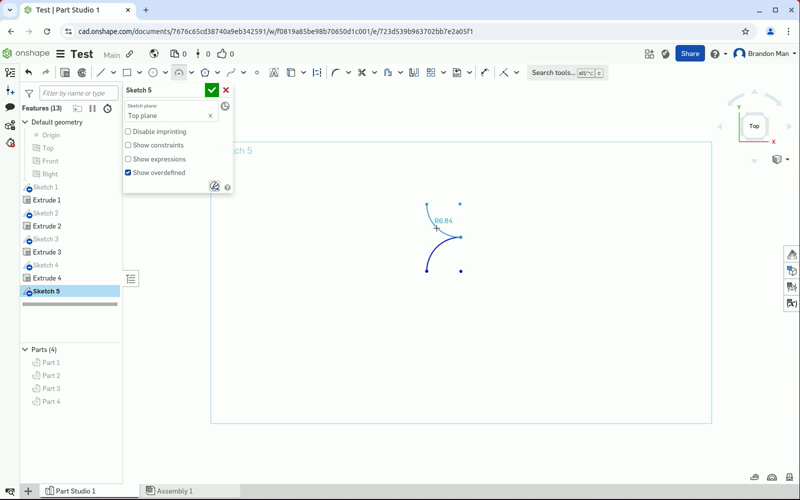
key(esc)
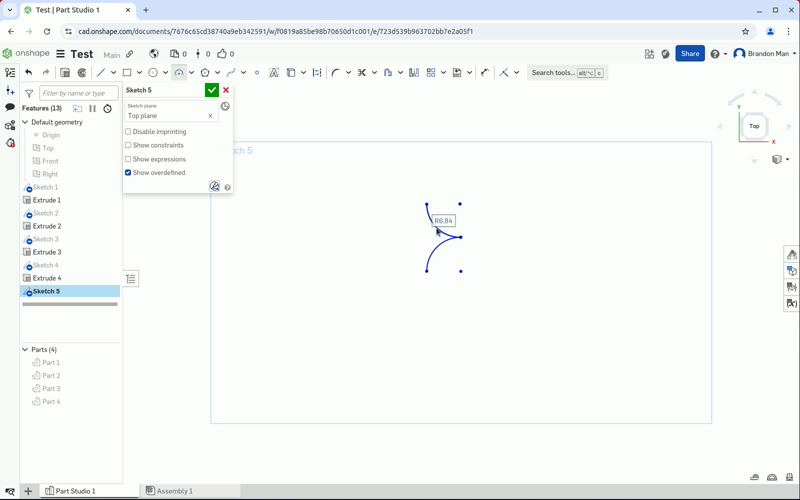
key(l)
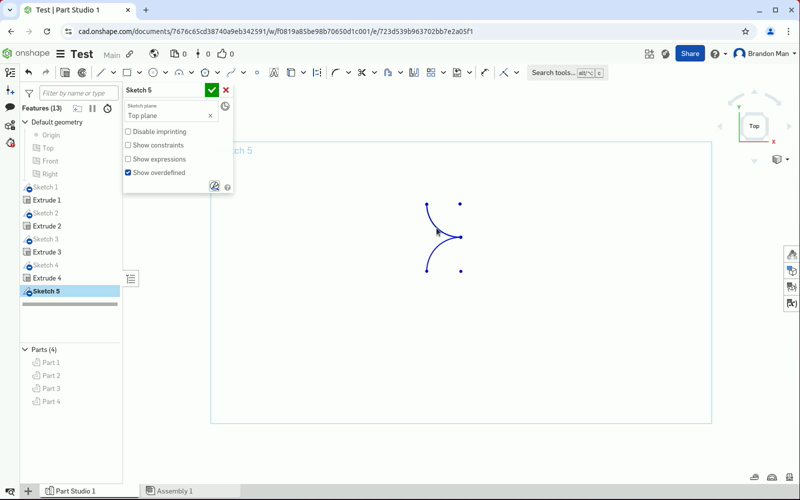
mouse_move(426, 204)
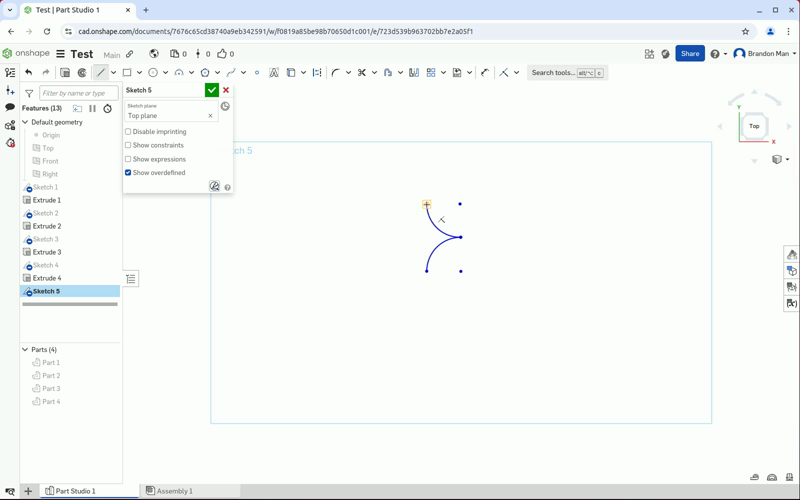
click(426, 204)
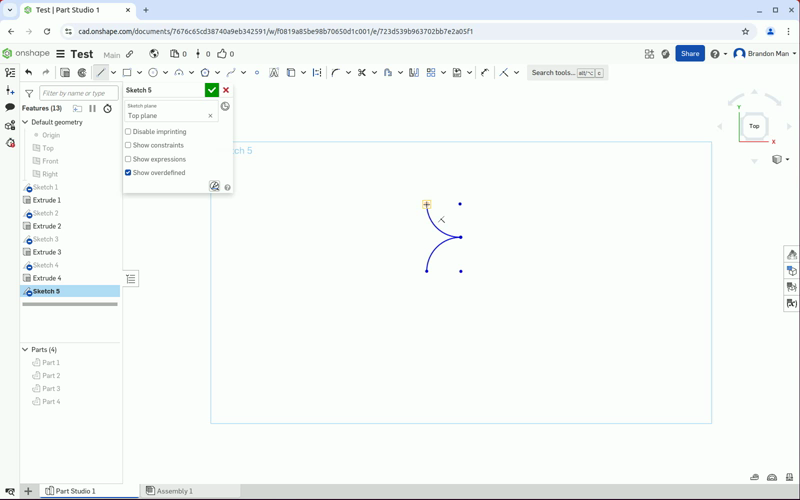
key_down(shift)
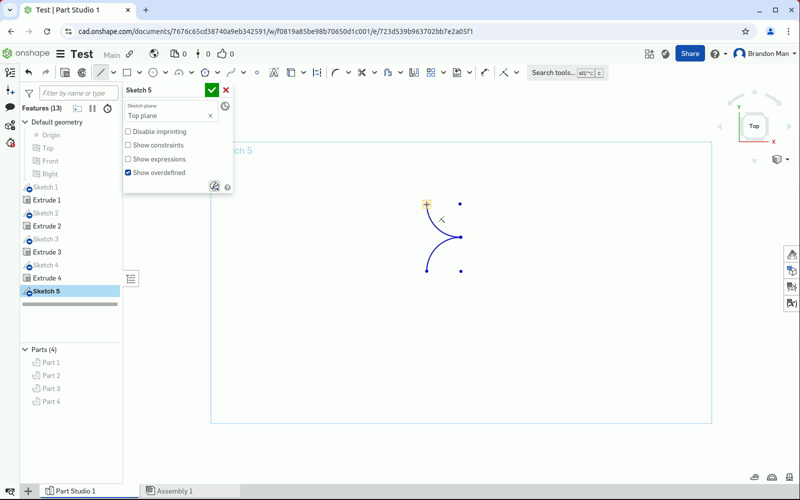
mouse_move(426, 271)
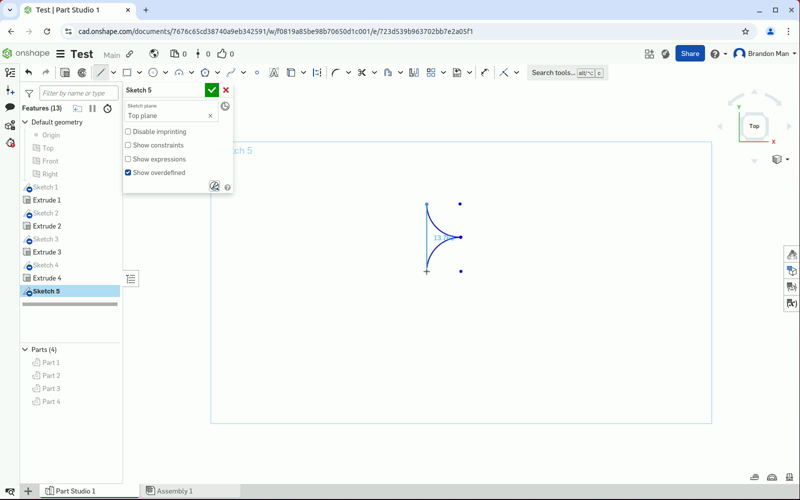
key_up(shift)
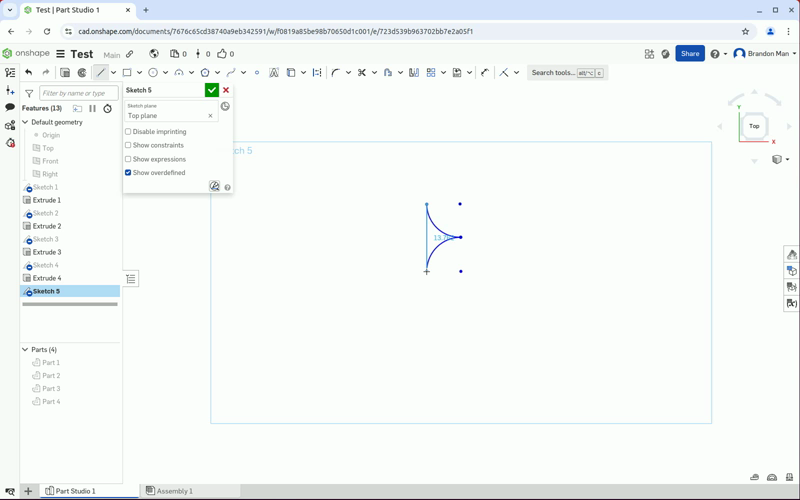
click(426, 271)
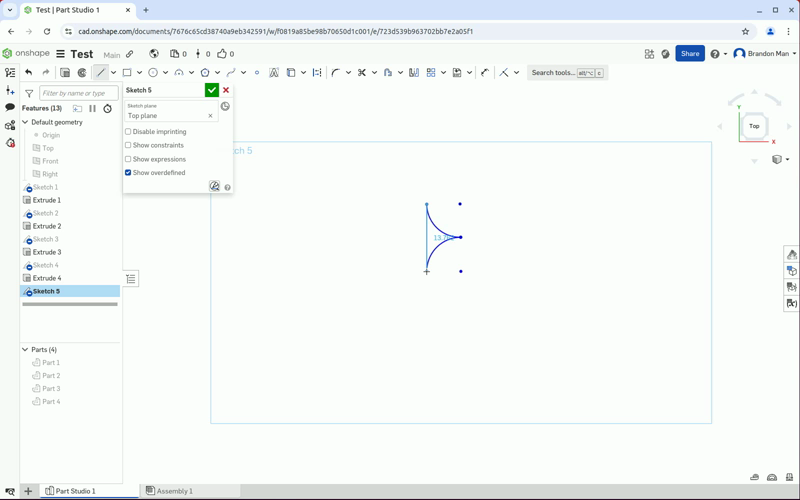
key(esc)
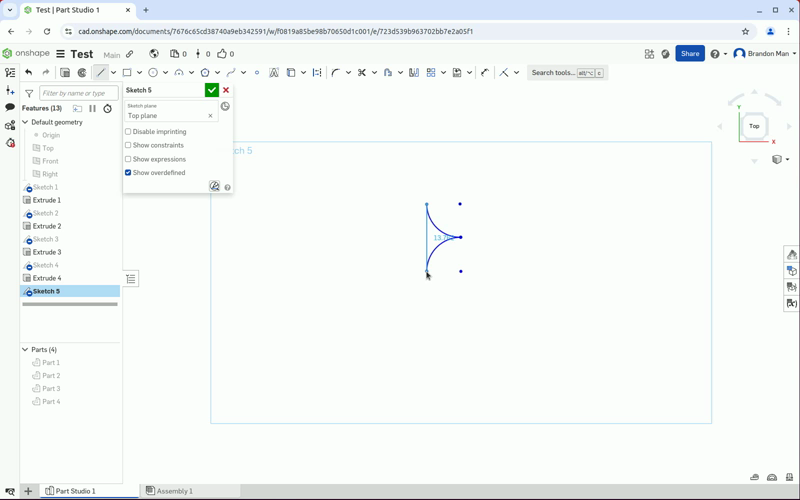
mouse_move(451, 245)
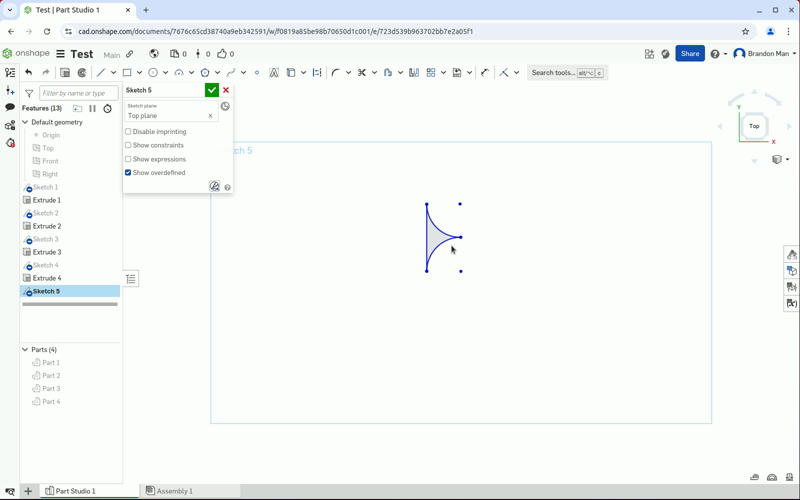
scroll(6)
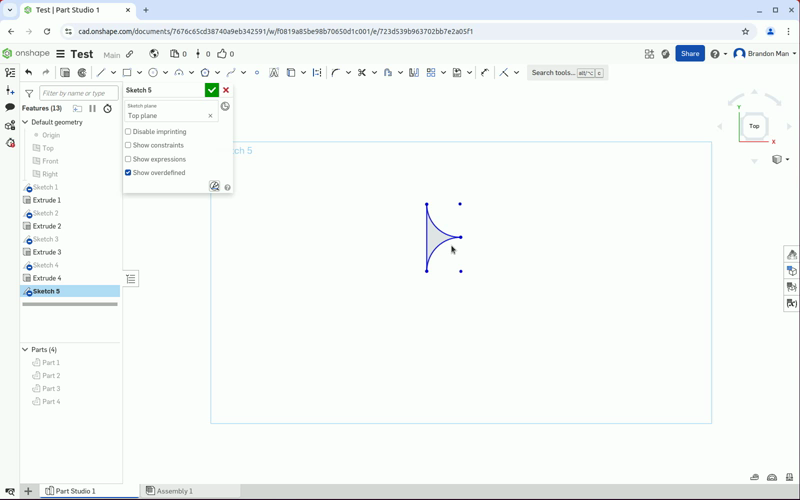
scroll(6)
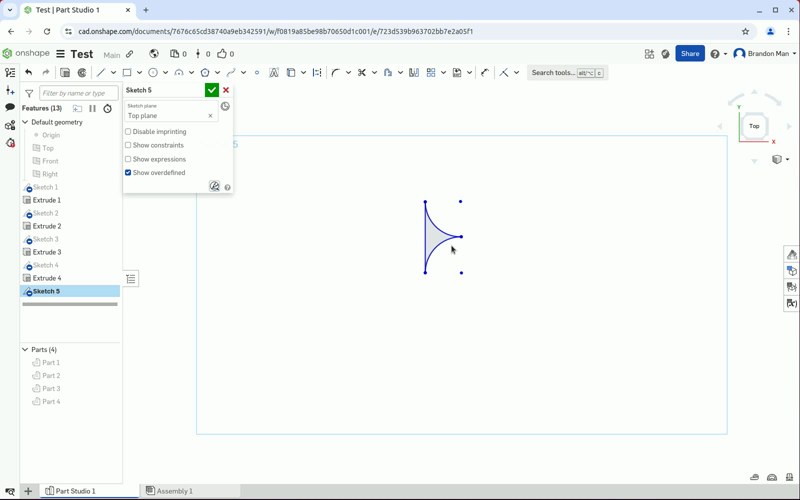
scroll(6)
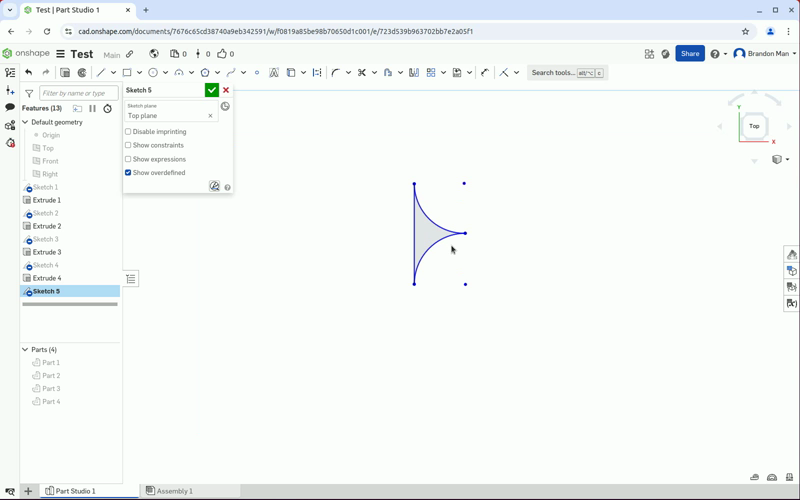
scroll(6)
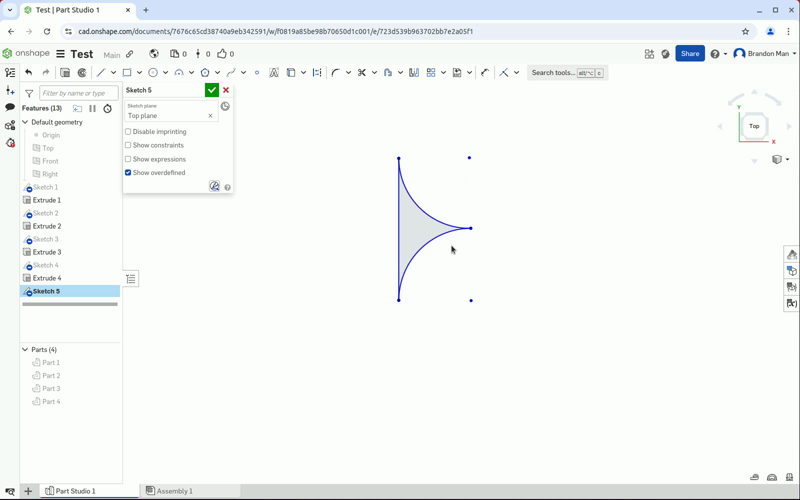
scroll(6)
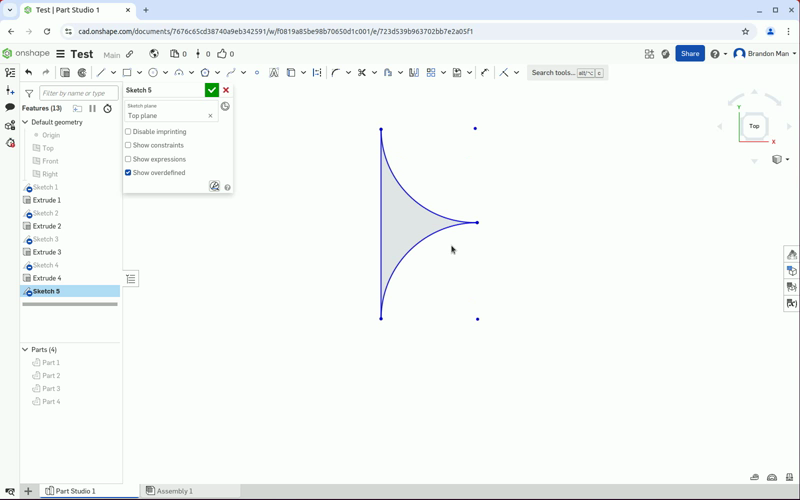
scroll(6)
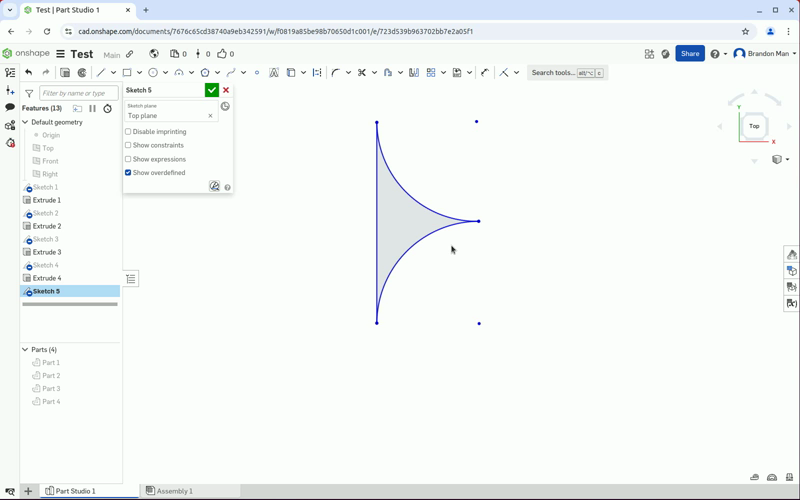
scroll(6)
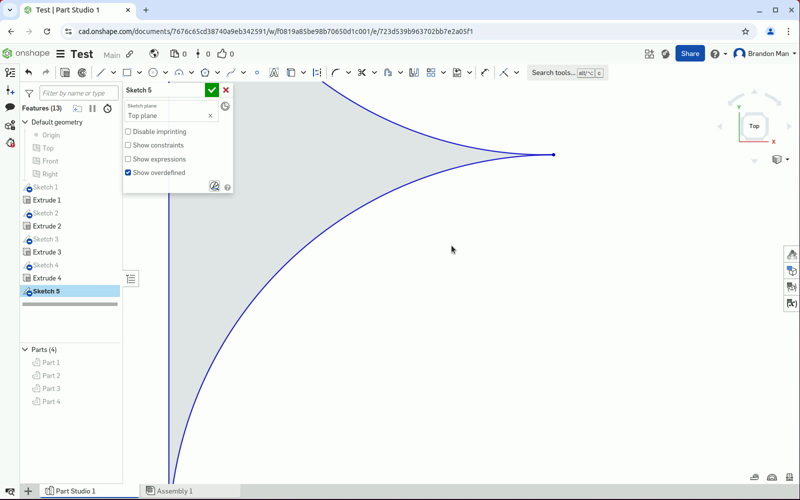
click(451, 245)
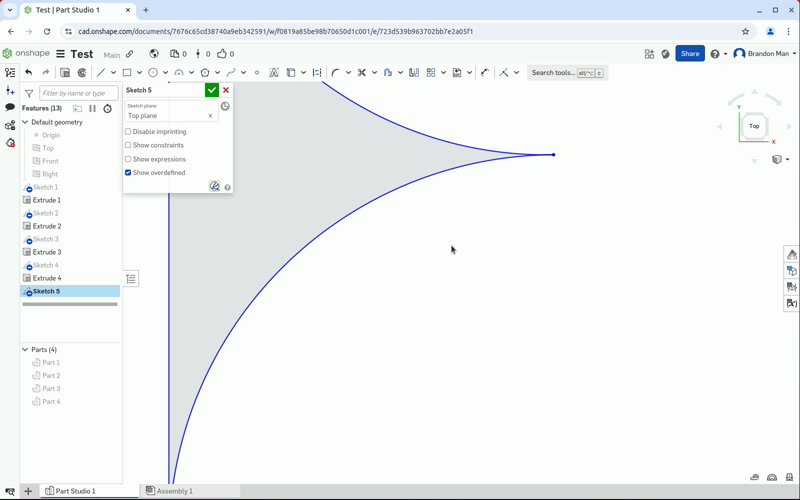
scroll(-6)
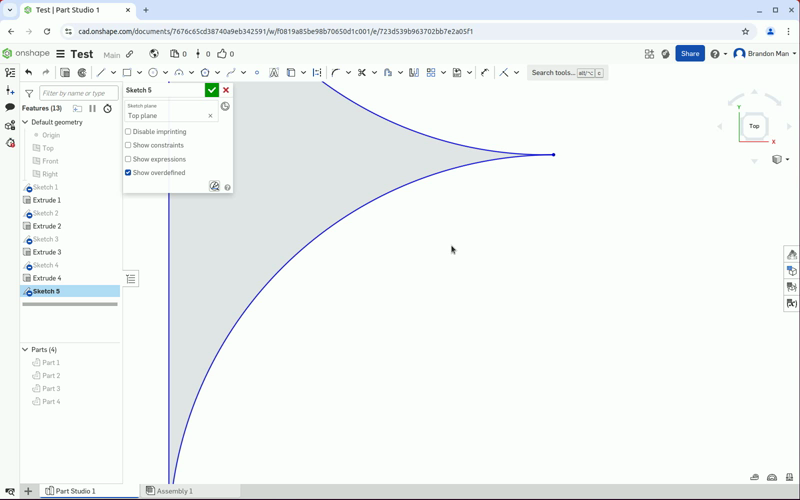
scroll(-6)
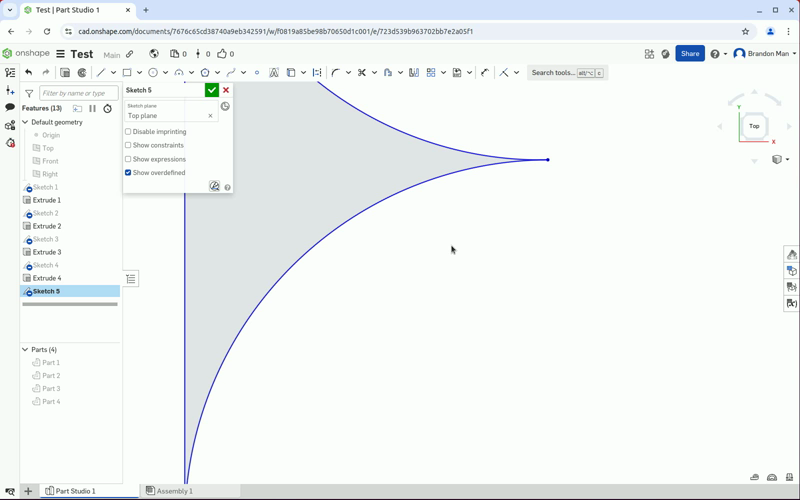
scroll(-6)
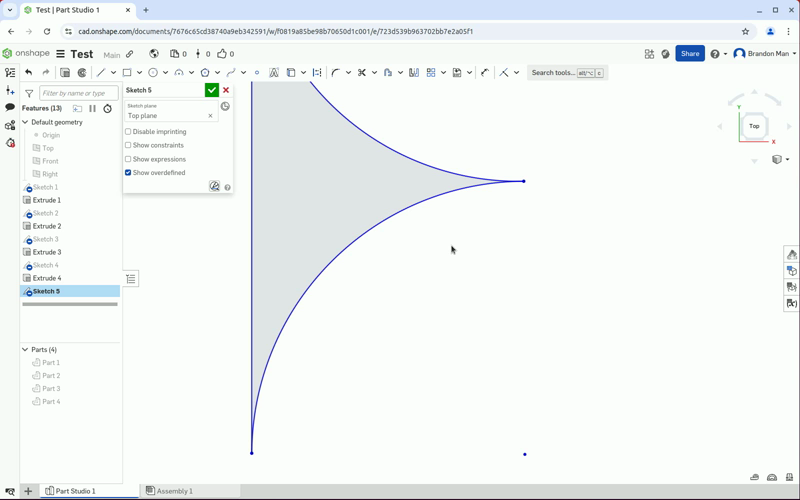
scroll(-6)
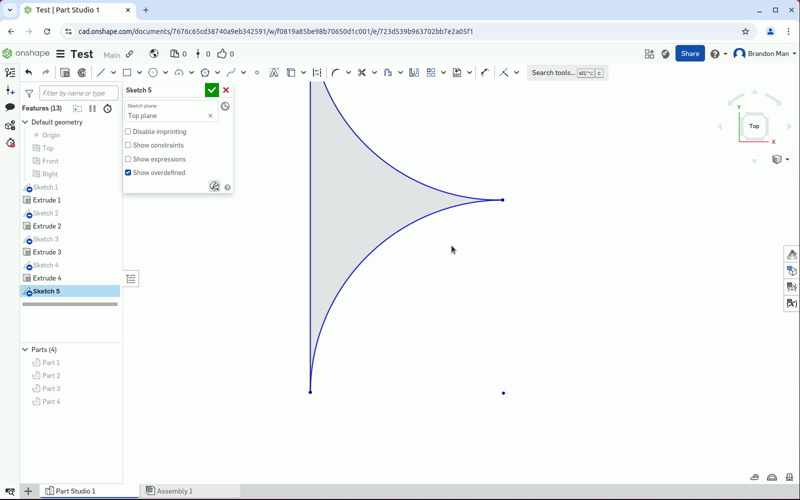
scroll(-6)
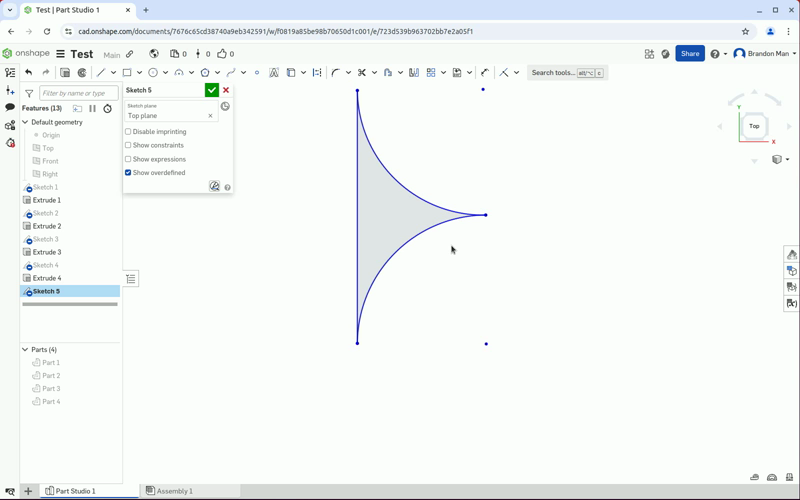
scroll(-6)
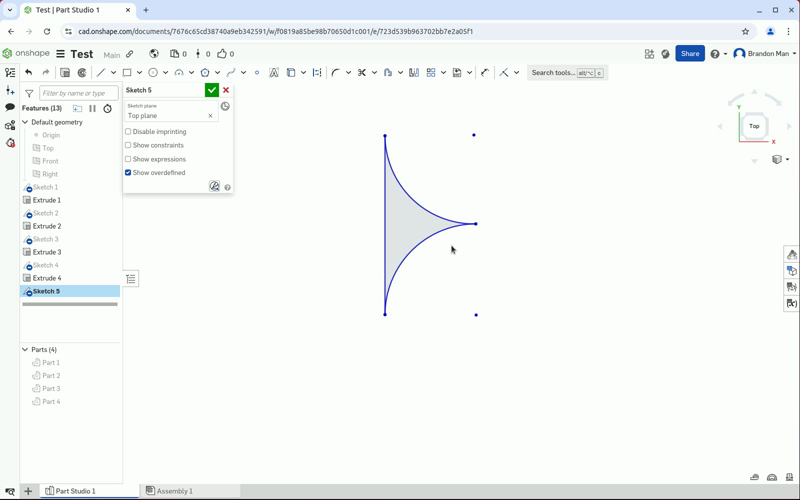
scroll(-6)
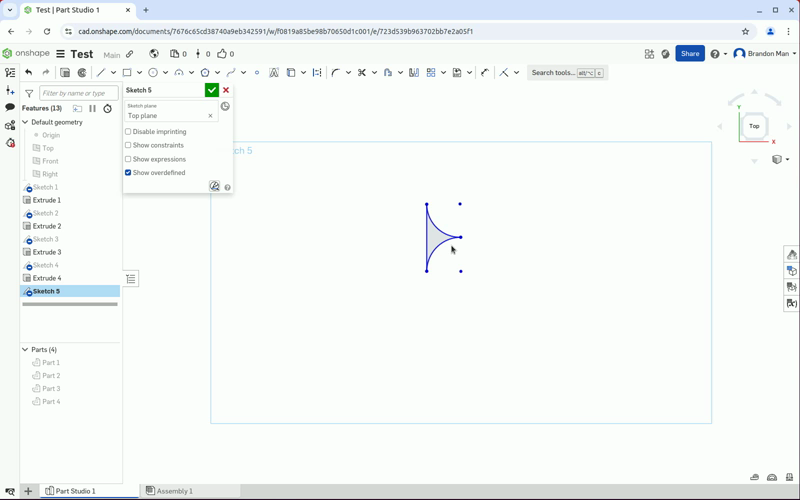
mouse_move(73, 352)
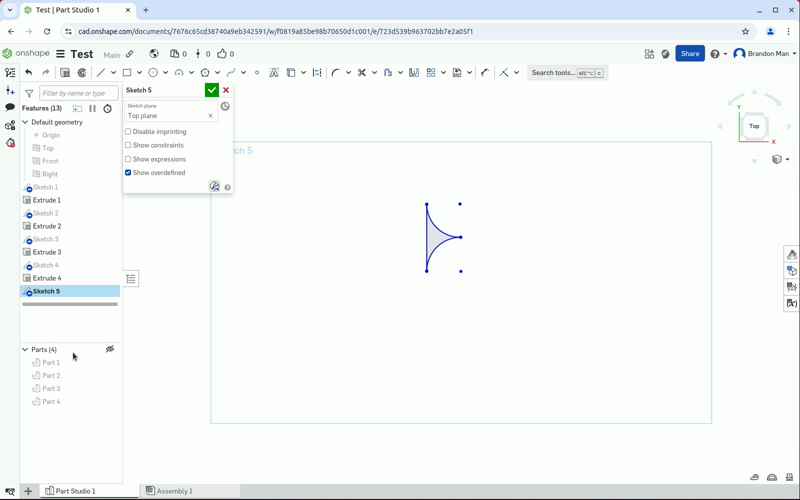
key(shift+y)
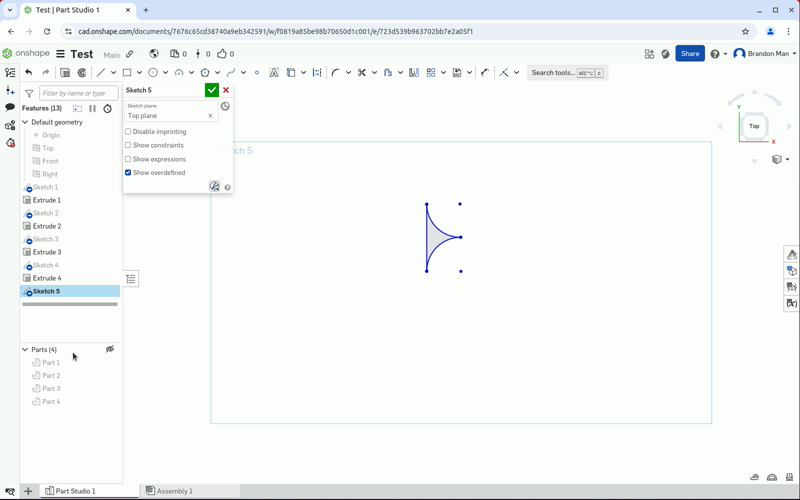
key(shift+e)
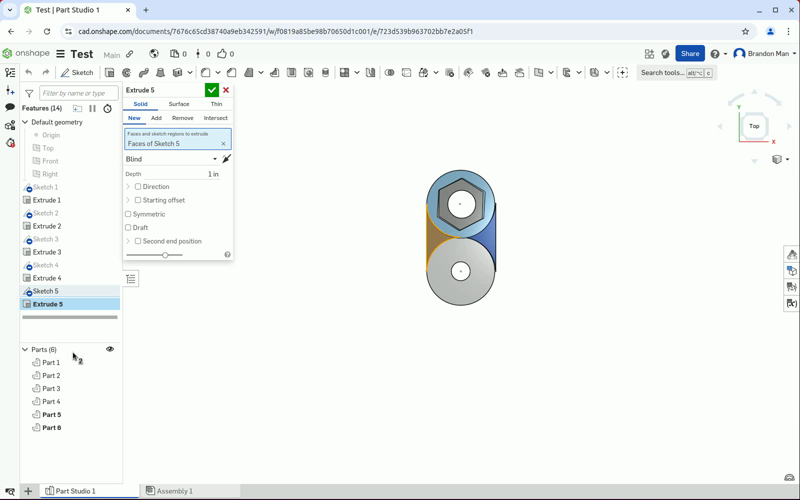
mouse_move(143, 106)
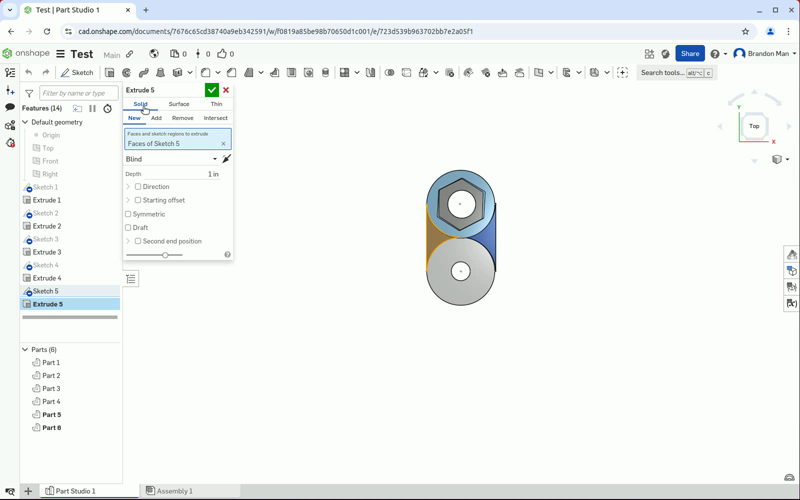
click(143, 106)
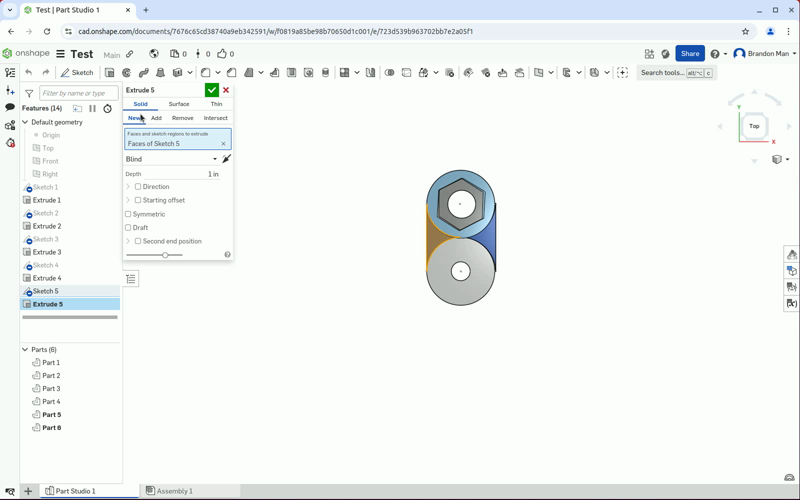
mouse_move(137, 120)
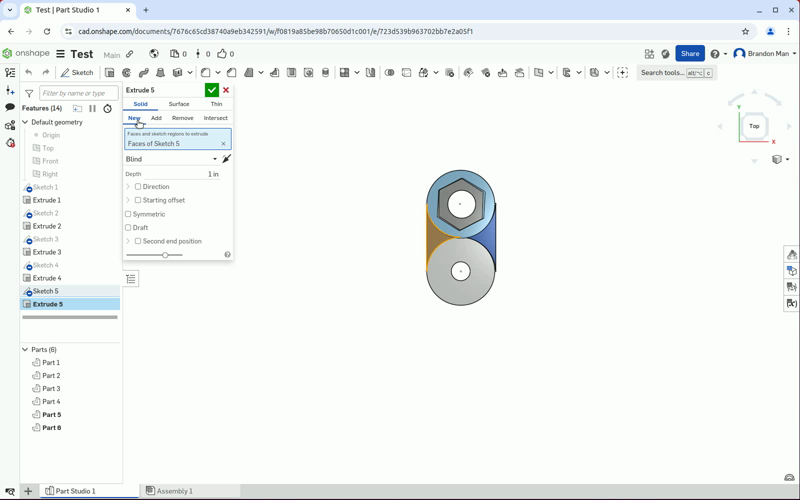
click(137, 120)
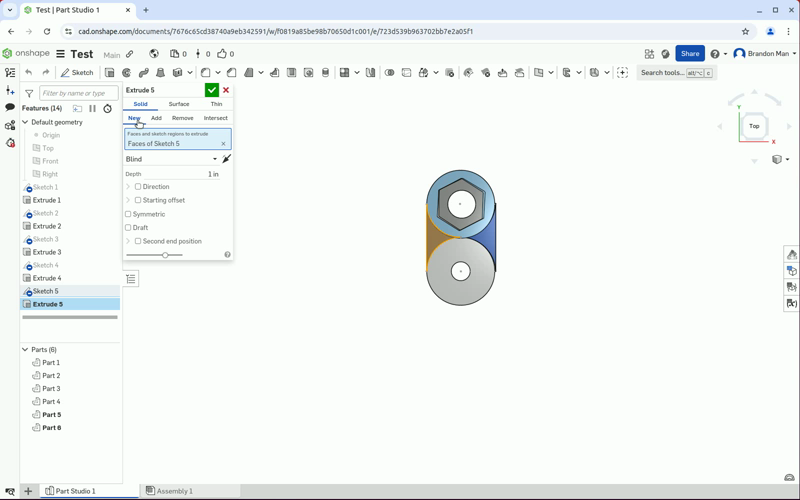
key(tab, 4)
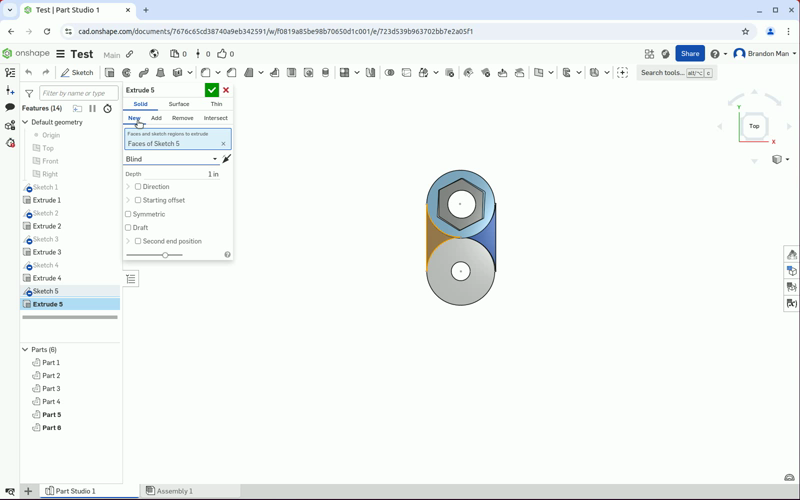
text(1.926)
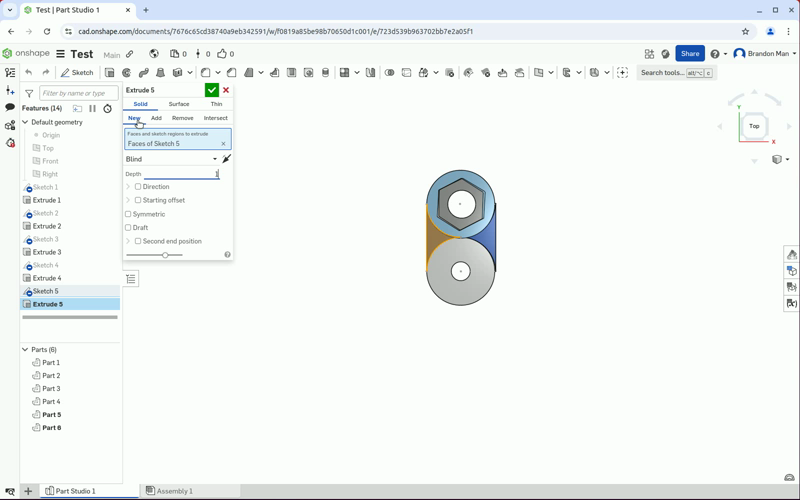
key(enter)
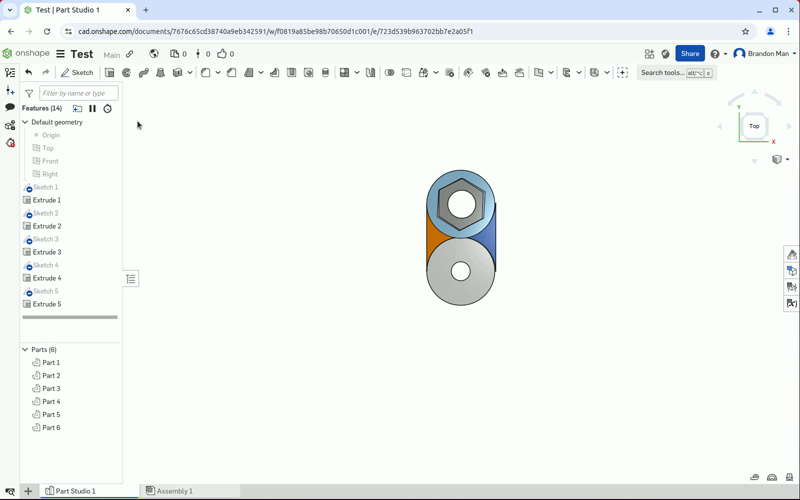
key(shift+h)
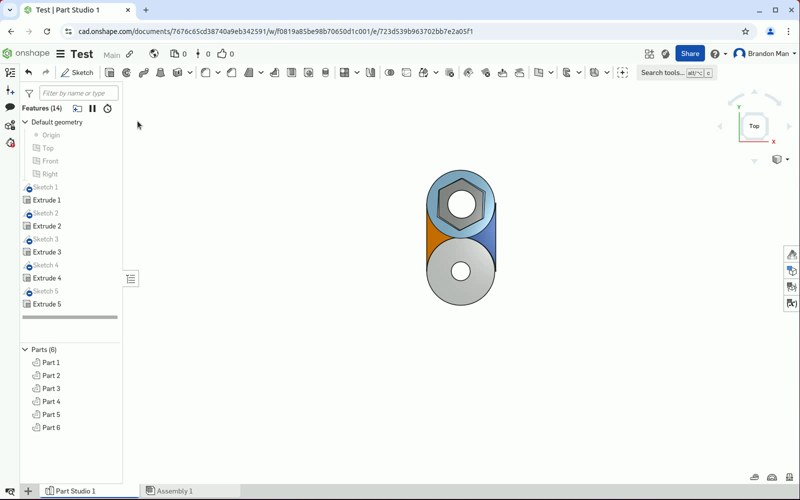
key(shift+h)
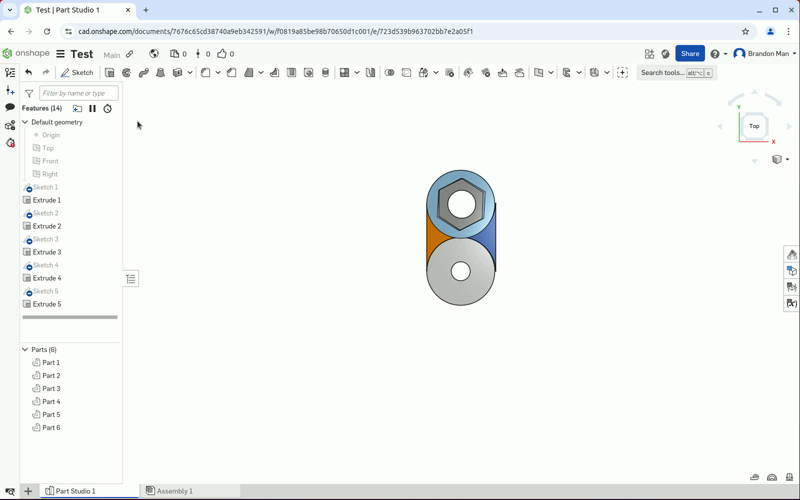
mouse_move(73, 189)
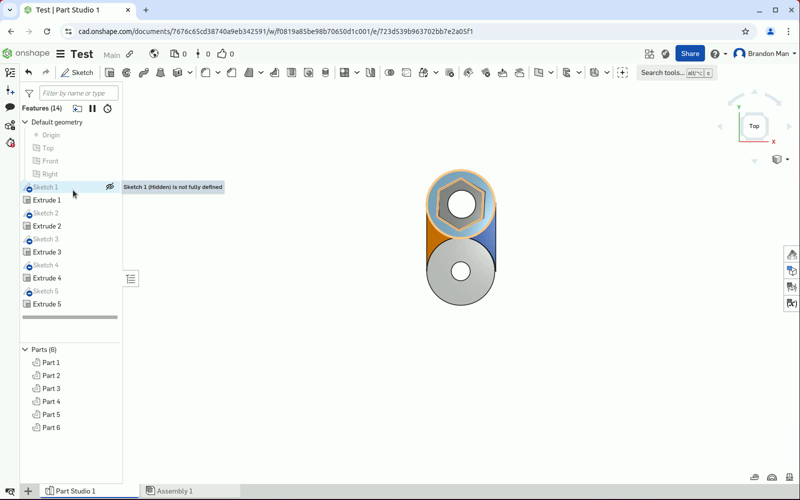
click(73, 189)
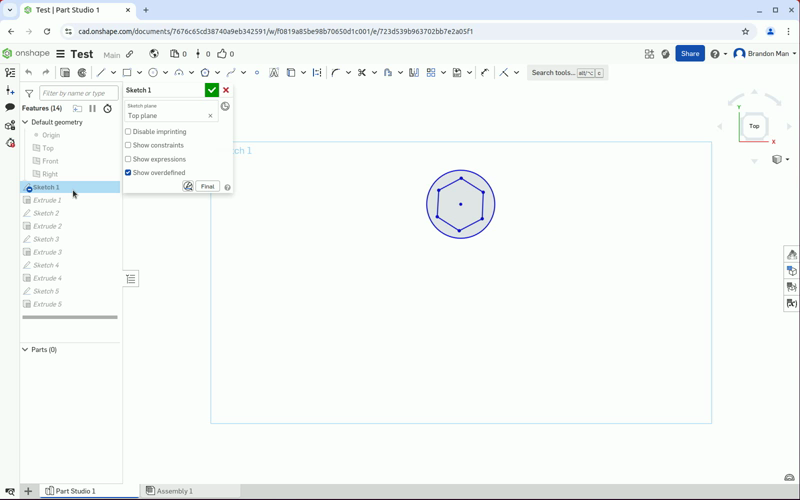
mouse_move(229, 92)
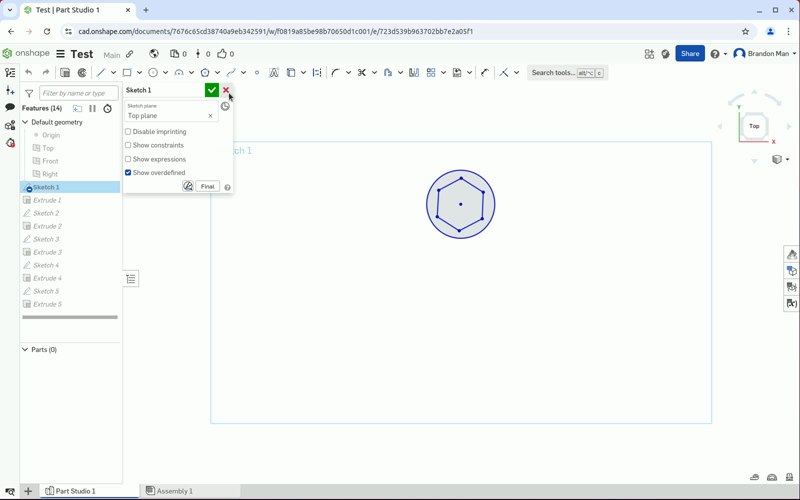
click(229, 92)
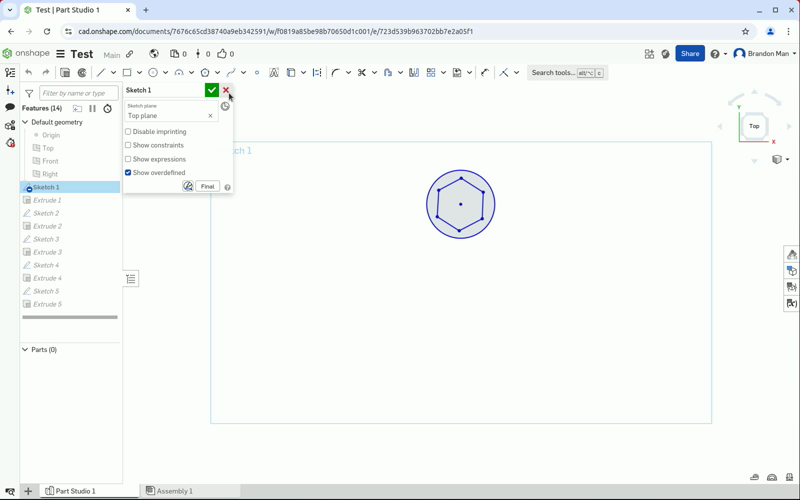
key(shift+s)
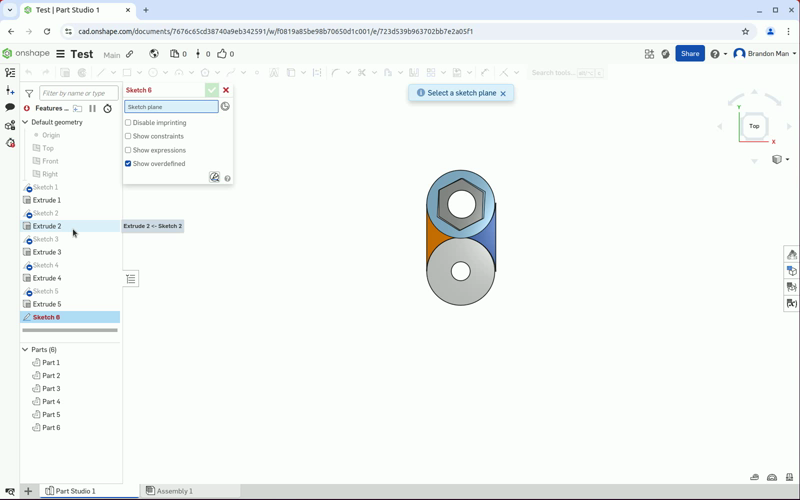
scroll(3)
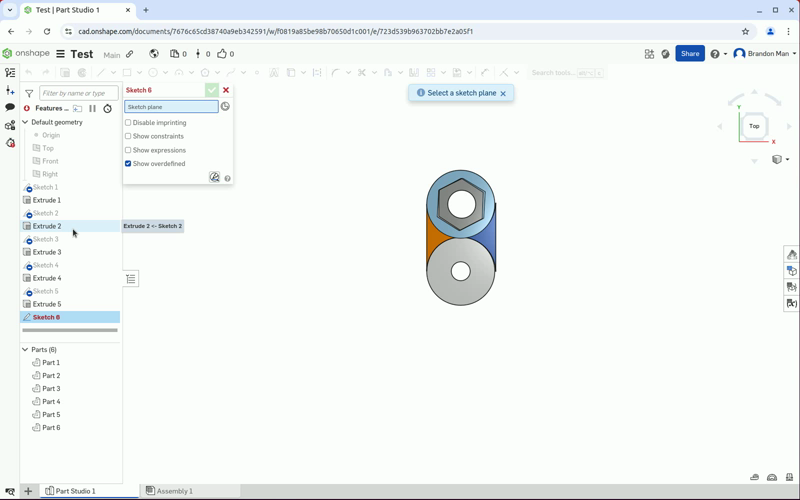
mouse_move(73, 150)
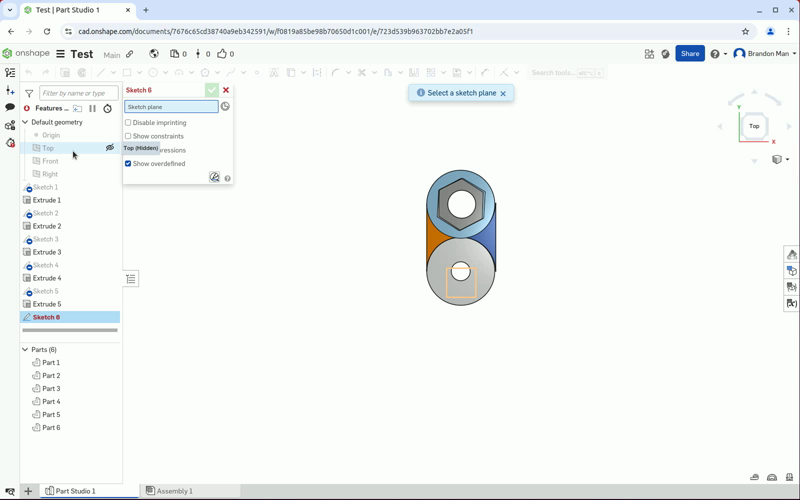
click(73, 150)
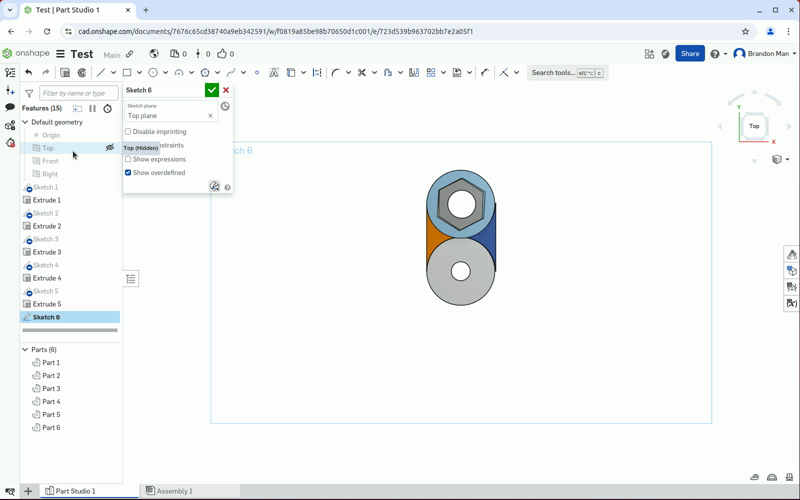
mouse_move(73, 352)
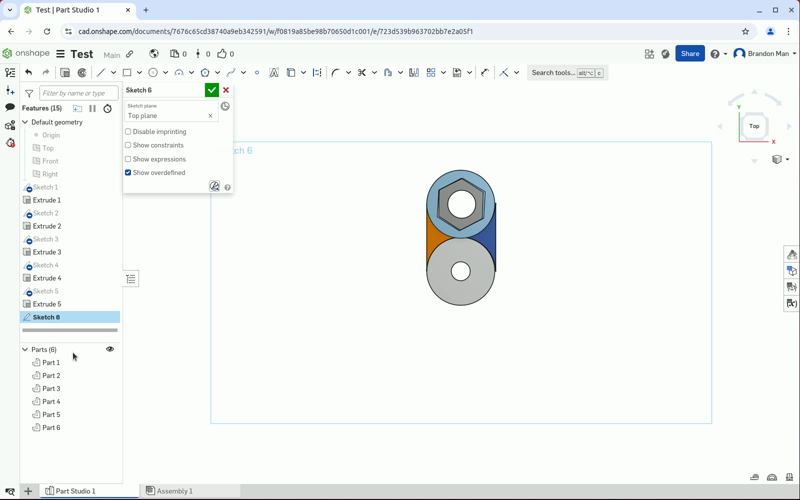
key(y)
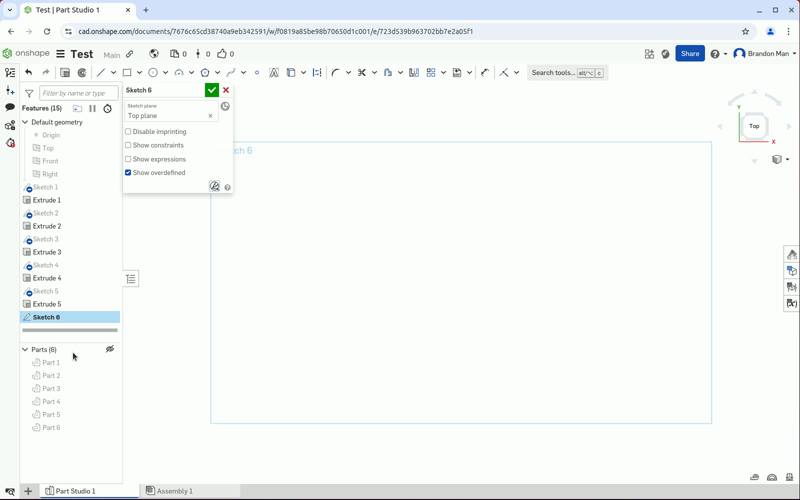
key(l)
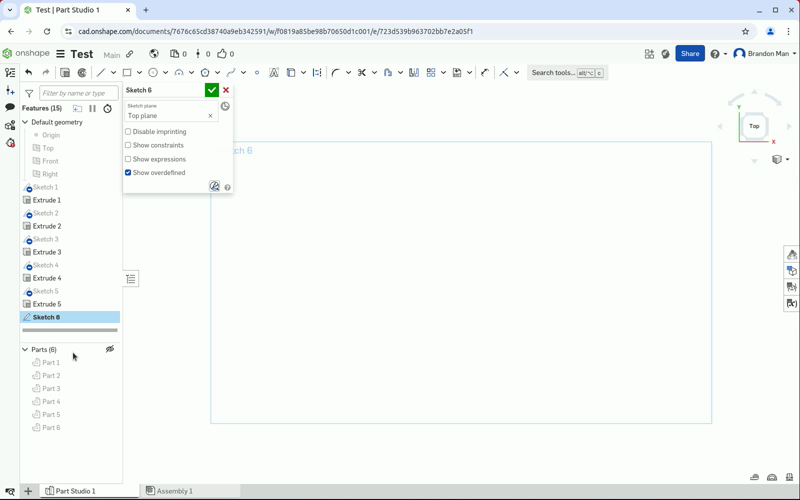
key_down(shift)
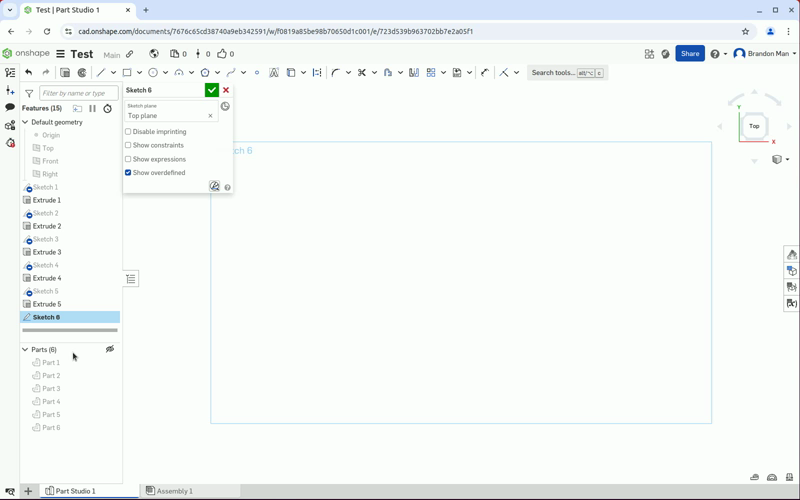
mouse_move(438, 216)
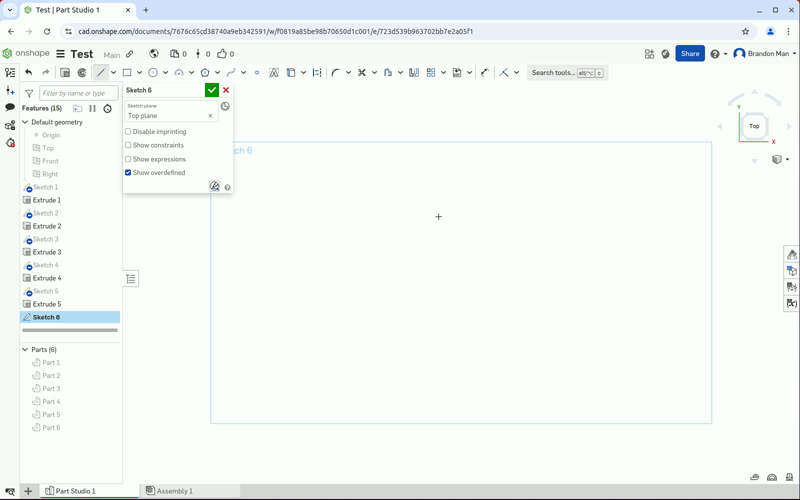
click(438, 216)
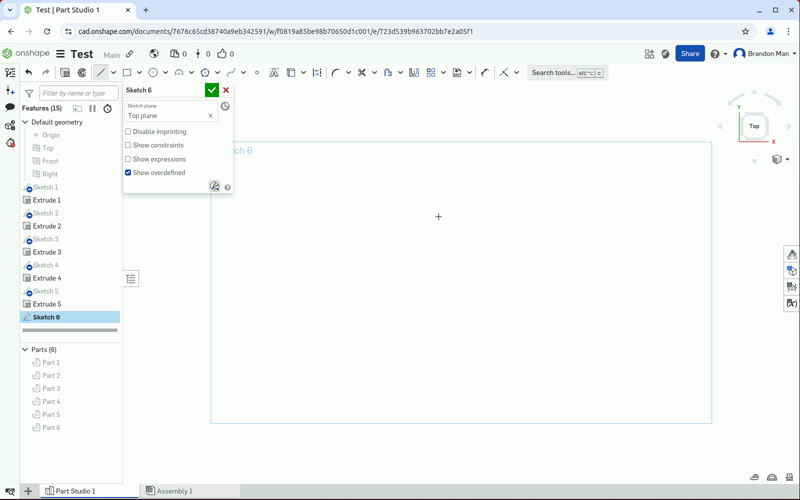
key_up(shift)
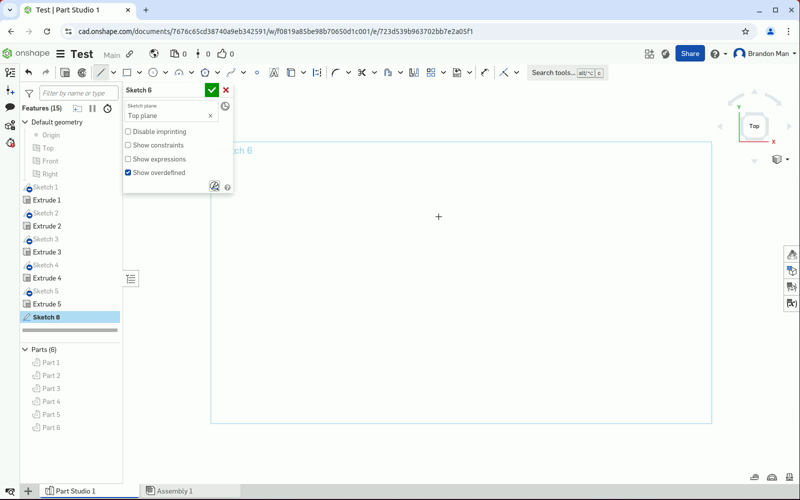
key_down(shift)
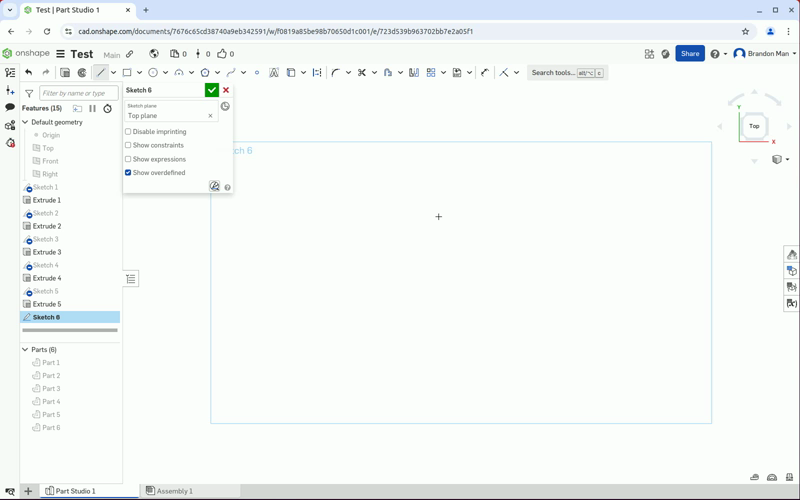
mouse_move(468, 216)
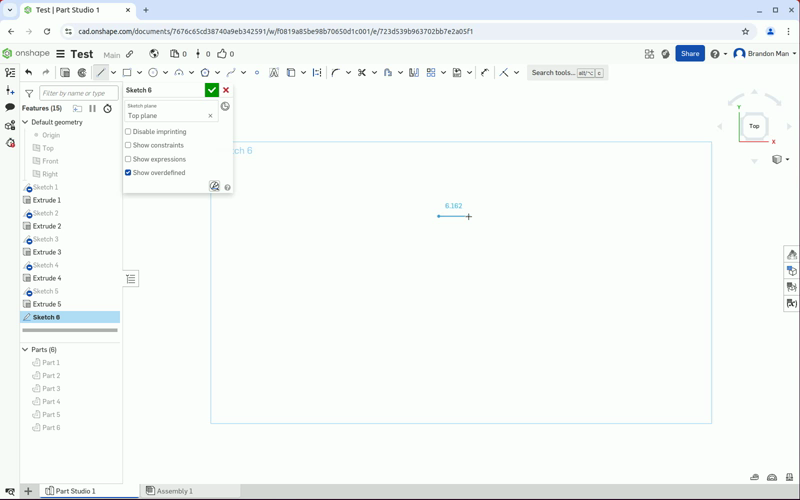
mouse_move(460, 230)
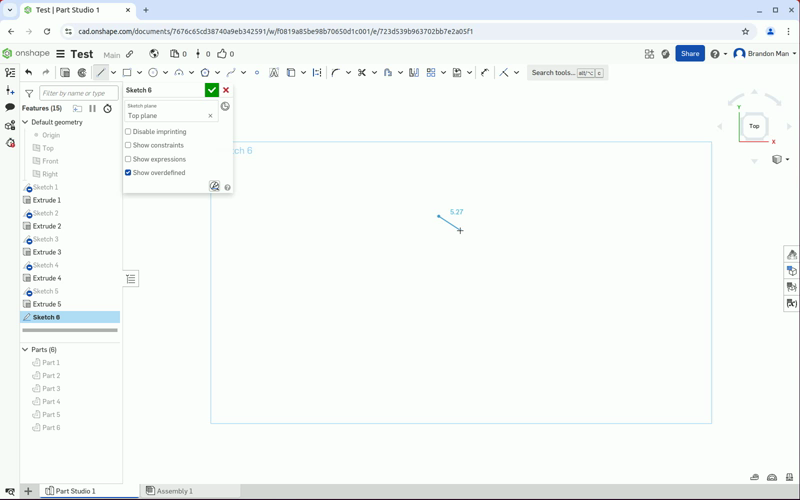
click(460, 230)
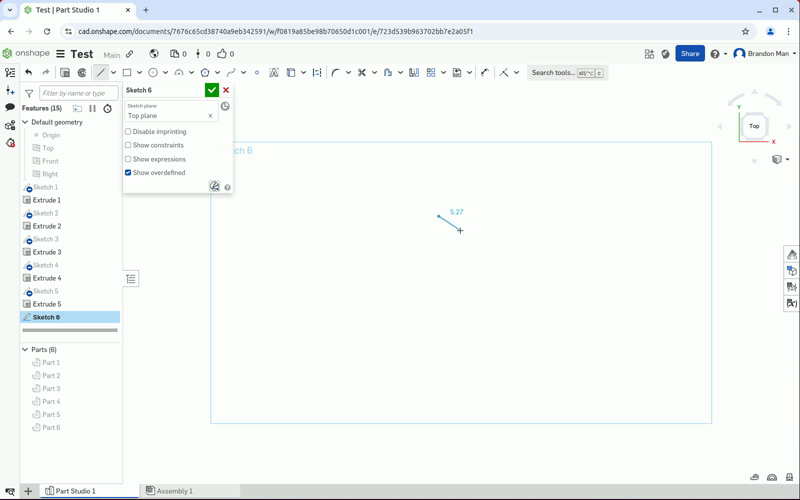
key_up(shift)
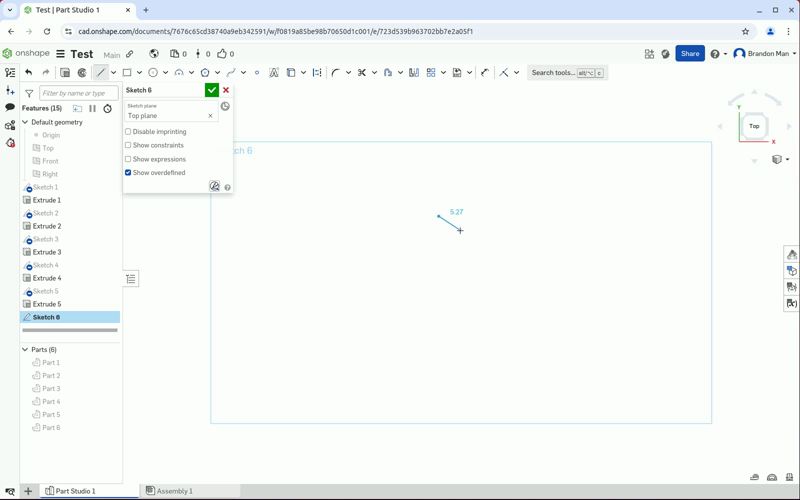
key_down(shift)
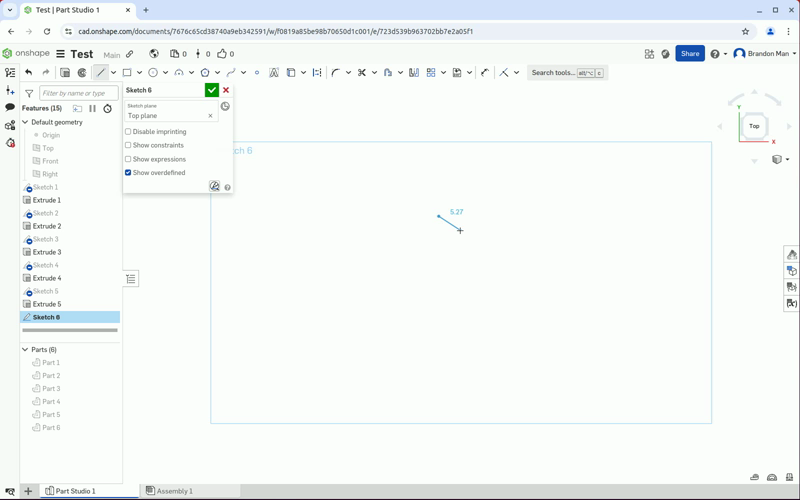
mouse_move(490, 230)
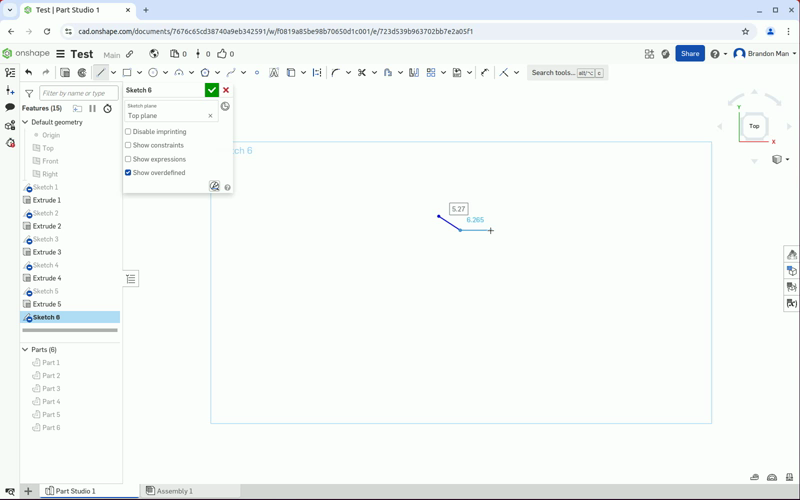
mouse_move(483, 218)
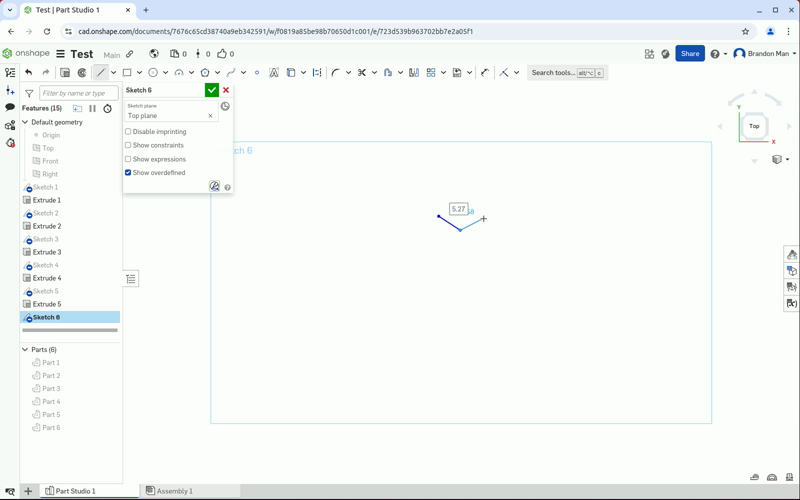
click(483, 218)
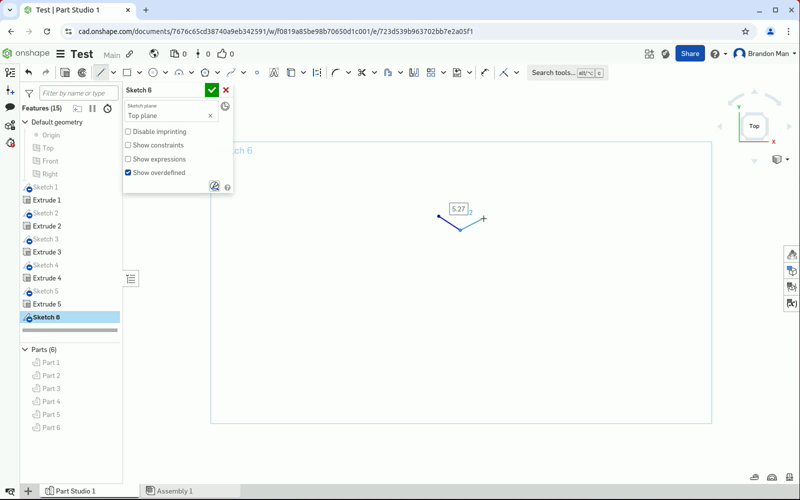
key_up(shift)
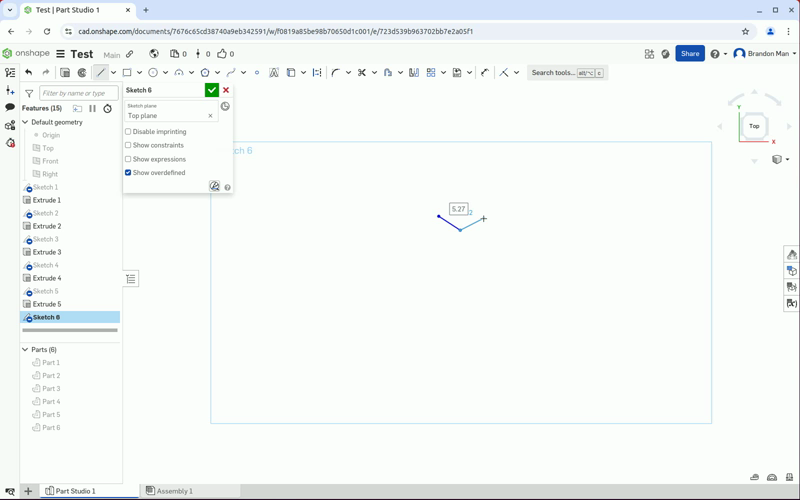
key_down(shift)
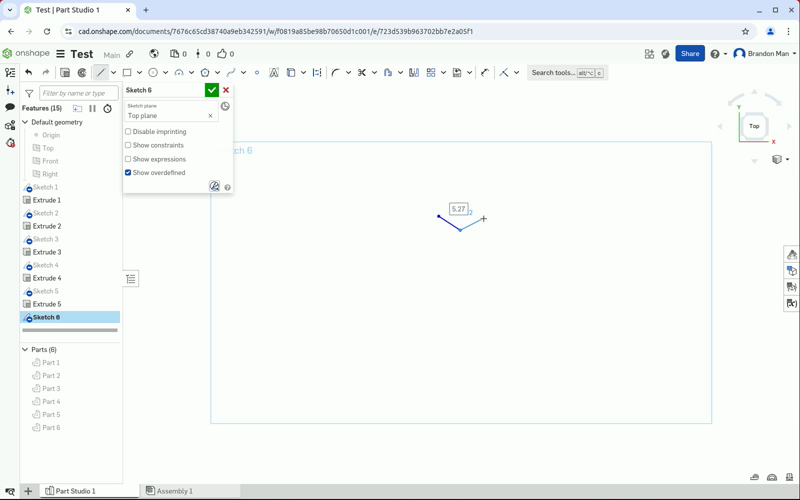
mouse_move(513, 218)
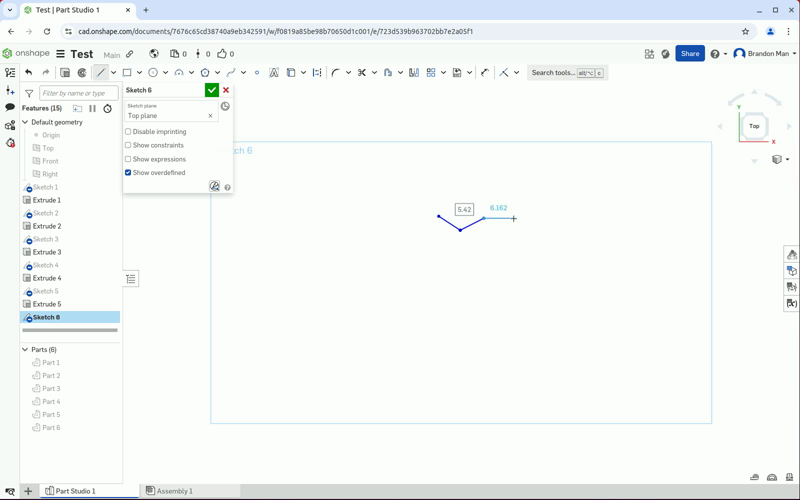
mouse_move(485, 191)
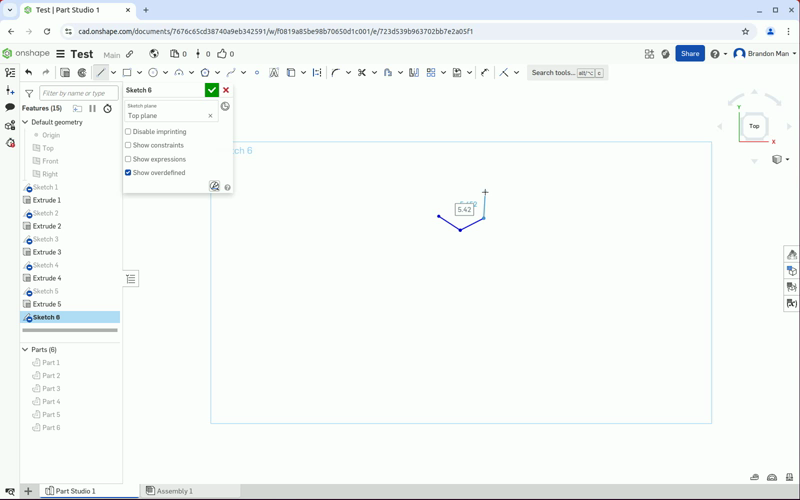
click(485, 191)
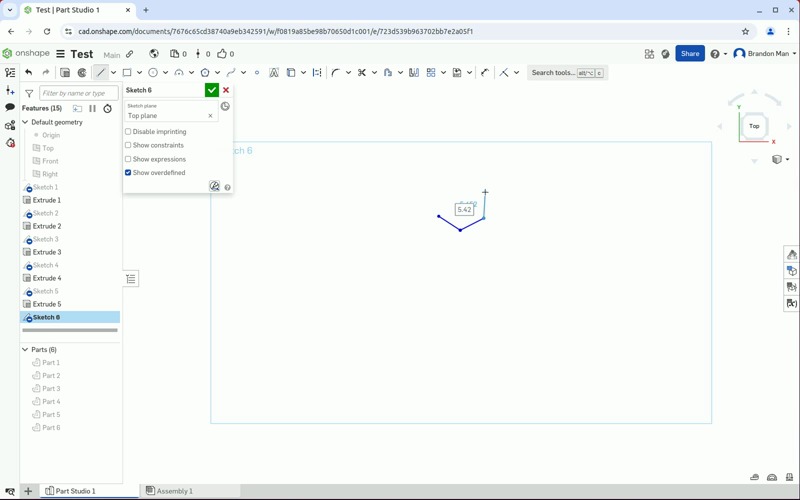
key_up(shift)
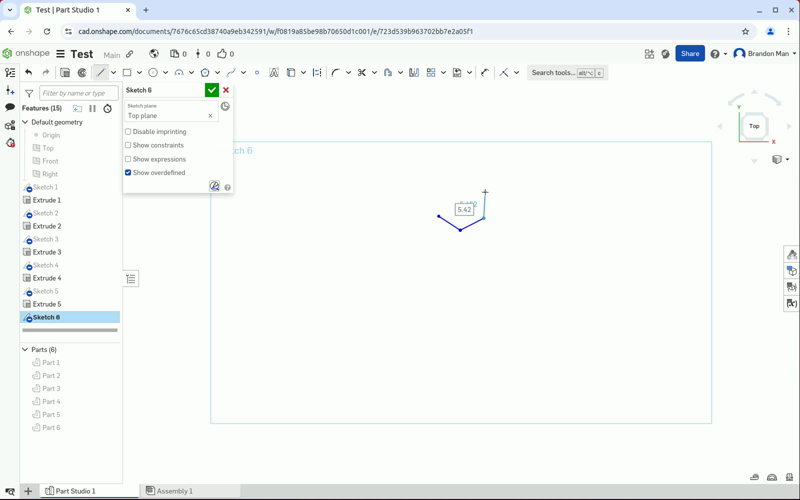
key_down(shift)
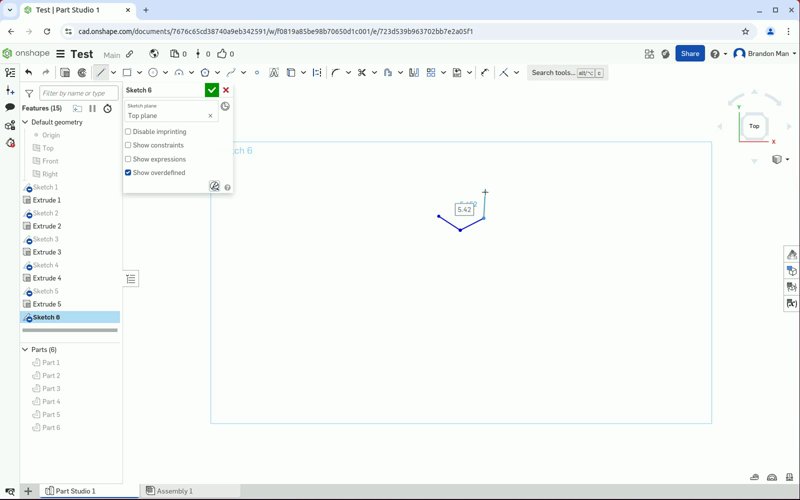
mouse_move(515, 191)
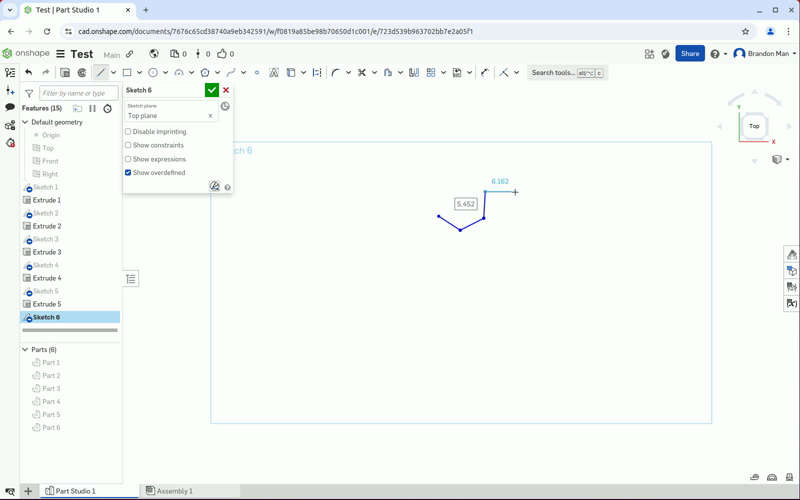
mouse_move(462, 178)
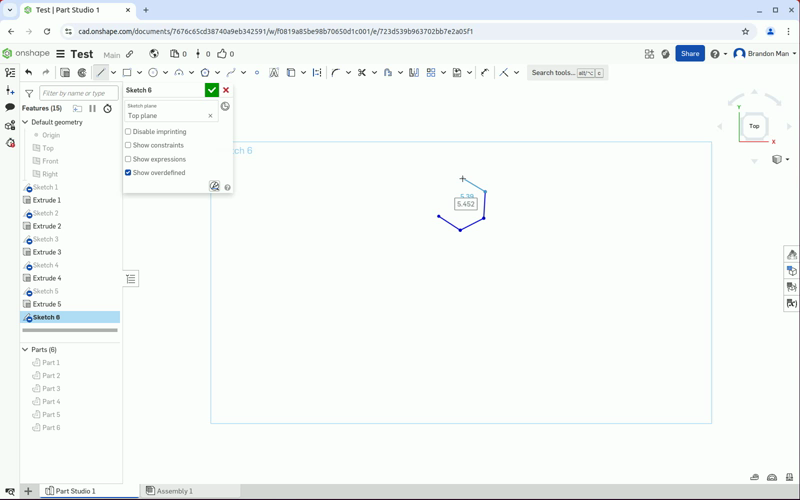
click(462, 178)
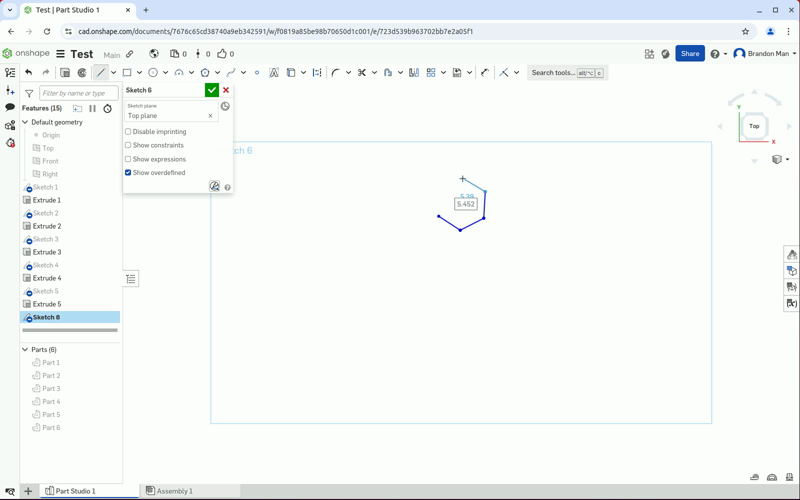
key_up(shift)
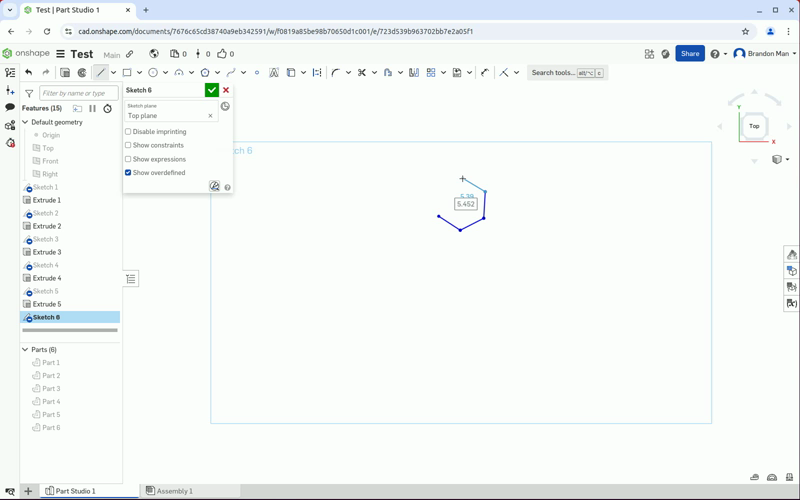
key_down(shift)
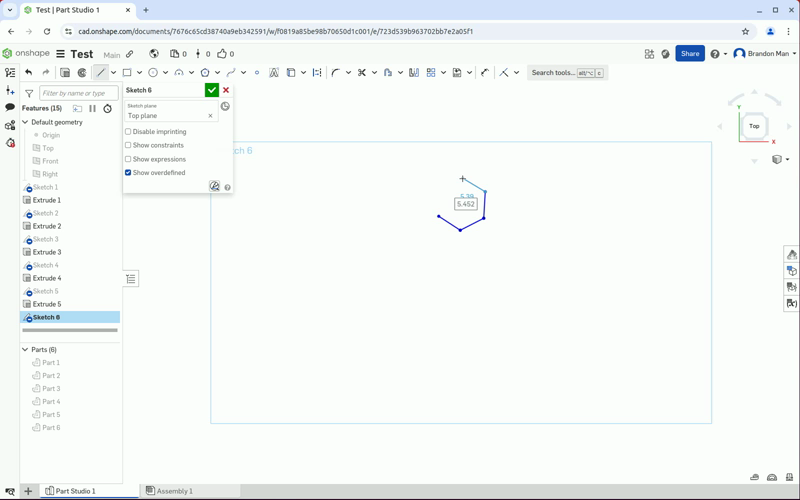
mouse_move(492, 178)
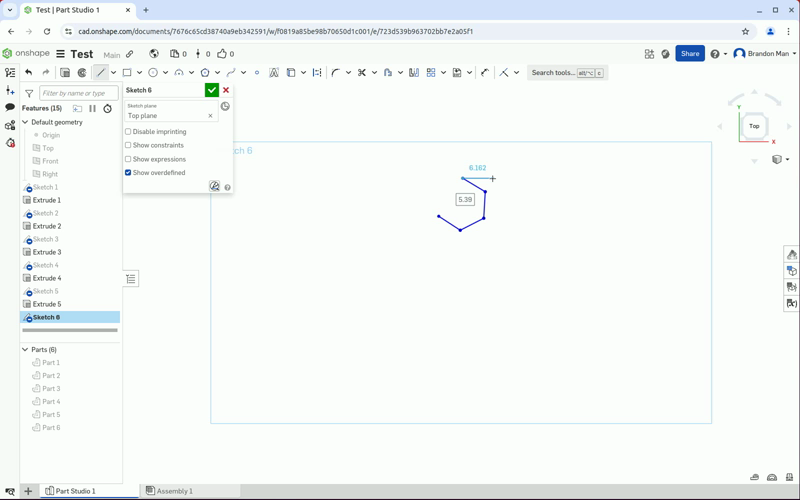
mouse_move(439, 189)
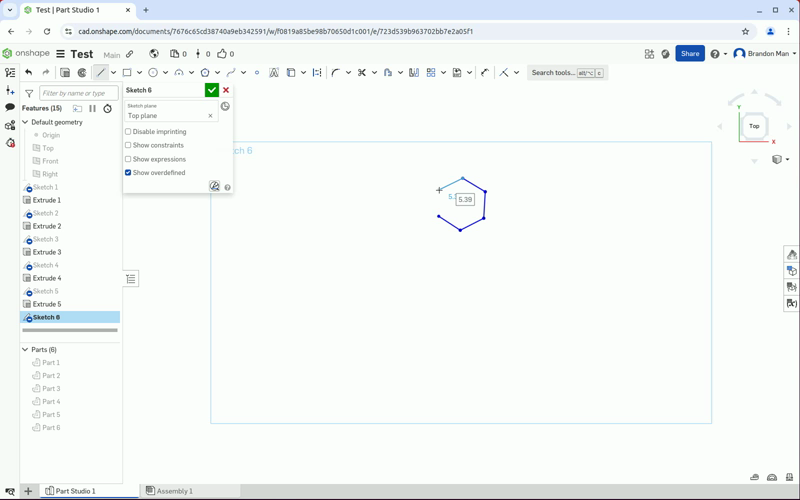
click(439, 189)
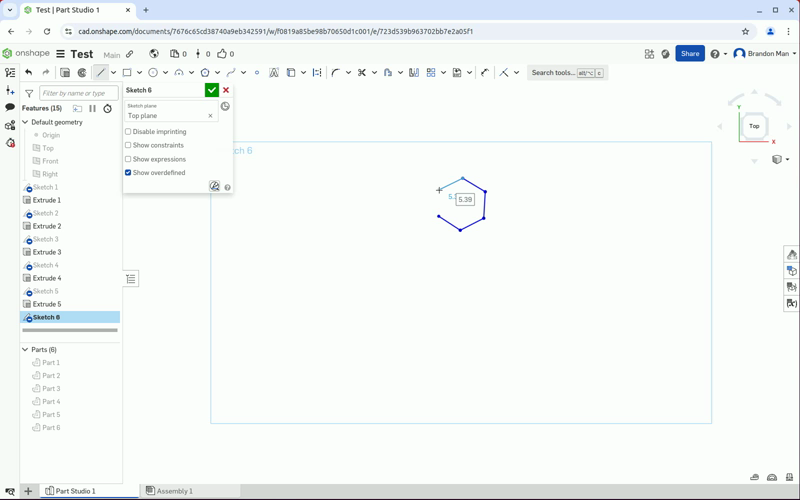
key_up(shift)
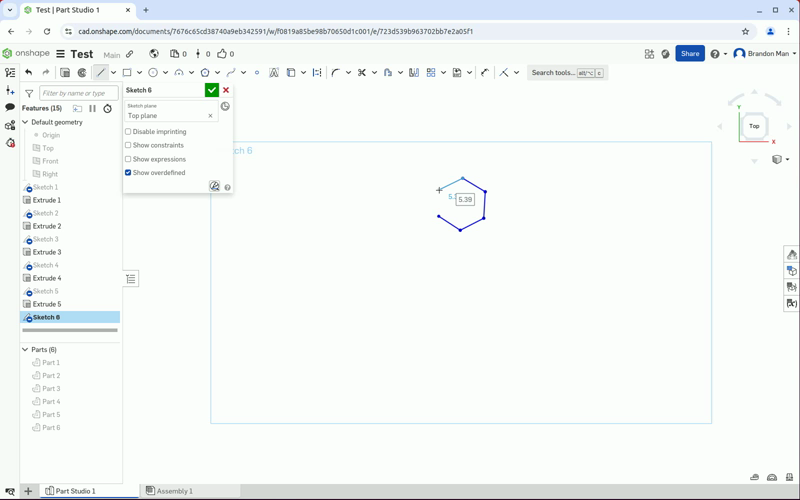
mouse_move(469, 189)
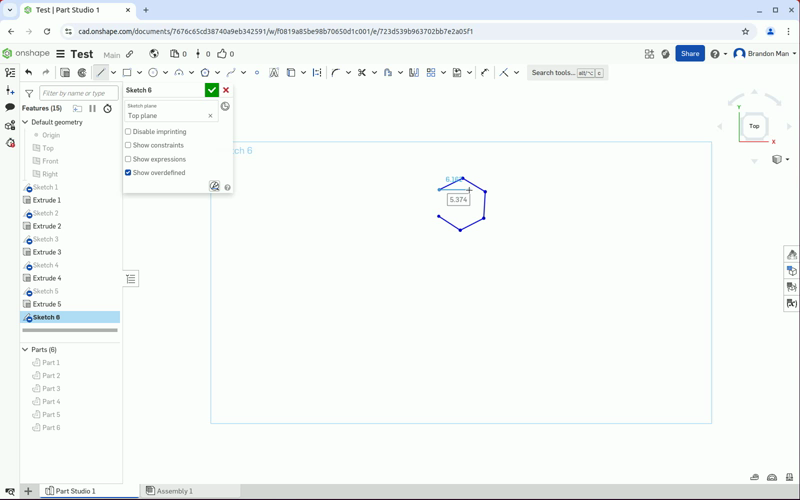
key_down(shift)
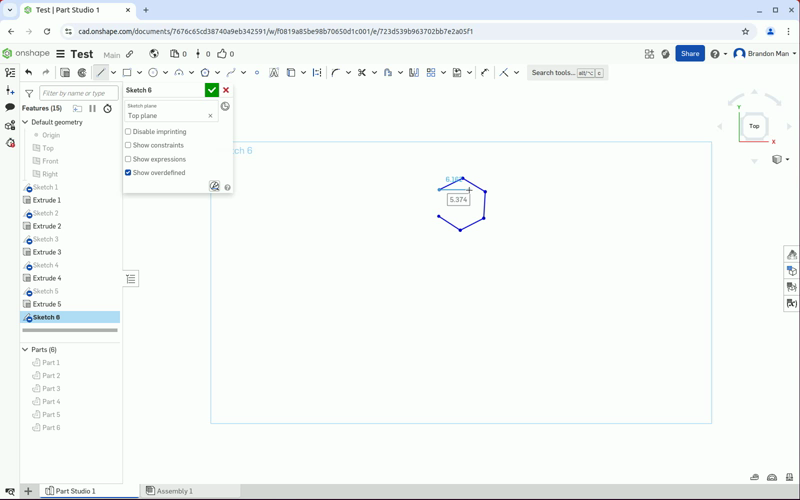
mouse_move(438, 216)
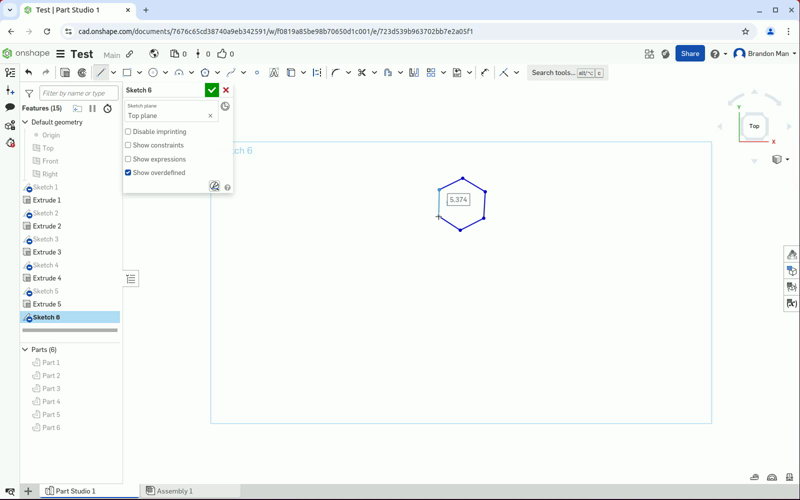
key_up(shift)
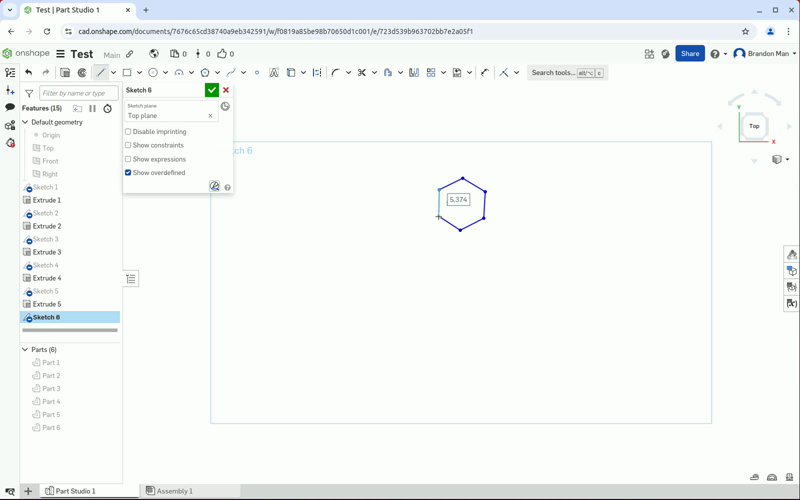
click(438, 216)
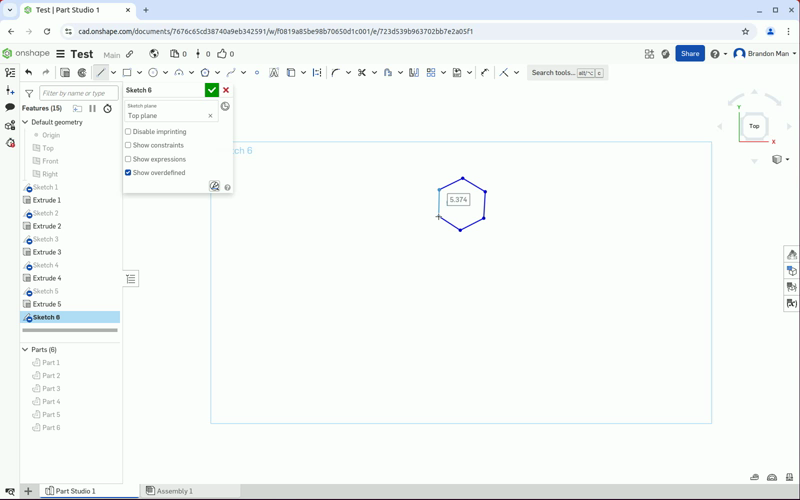
key(esc)
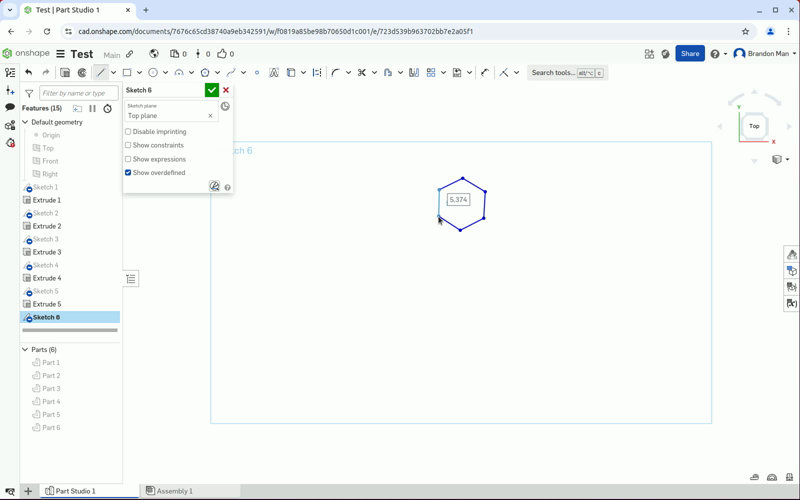
key(c)
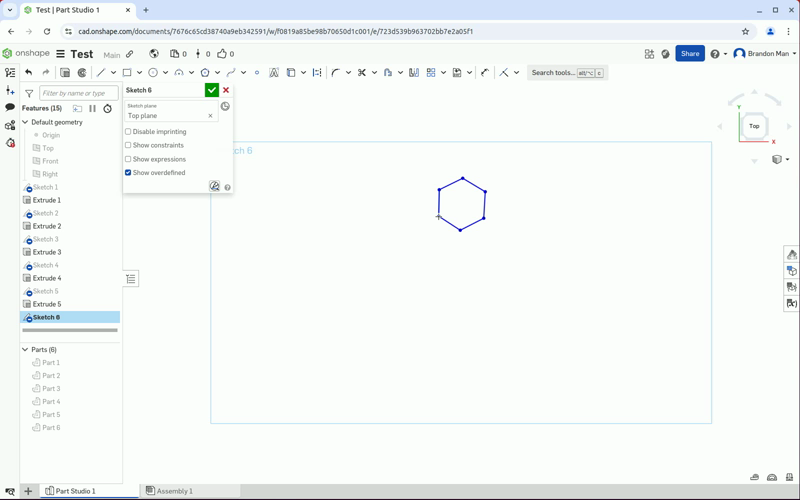
key_down(shift)
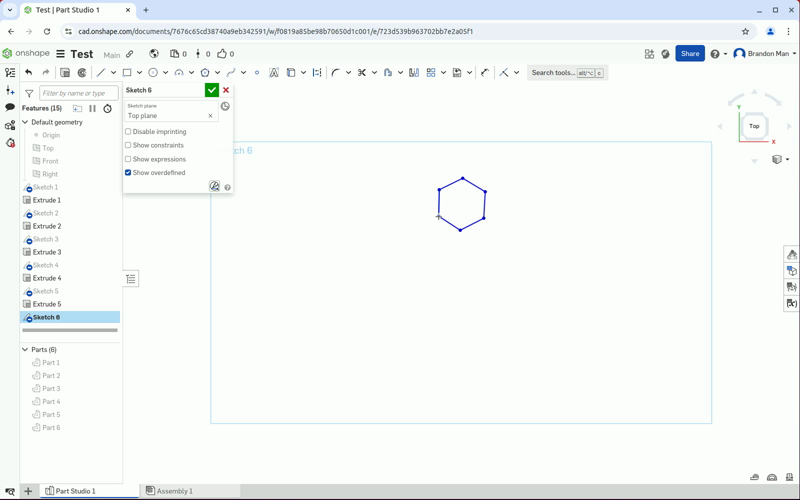
mouse_move(461, 204)
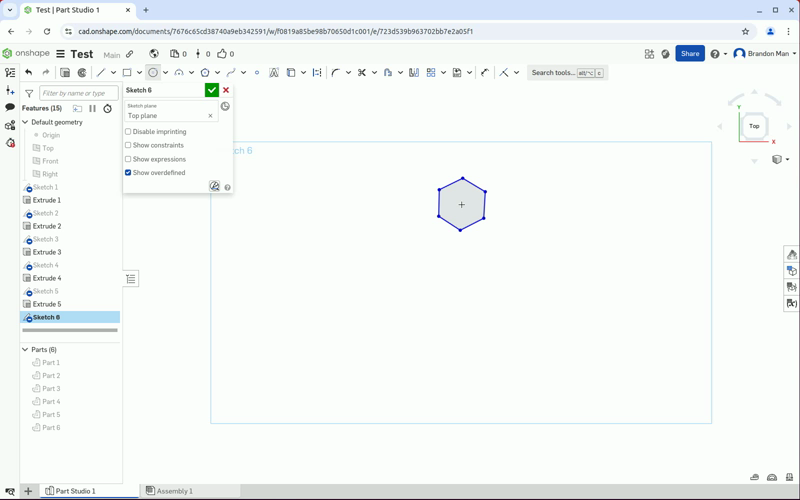
click(461, 204)
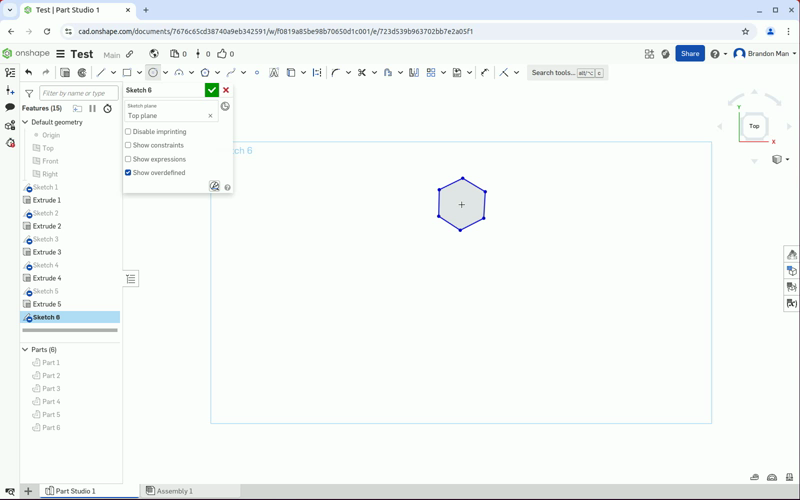
key_up(shift)
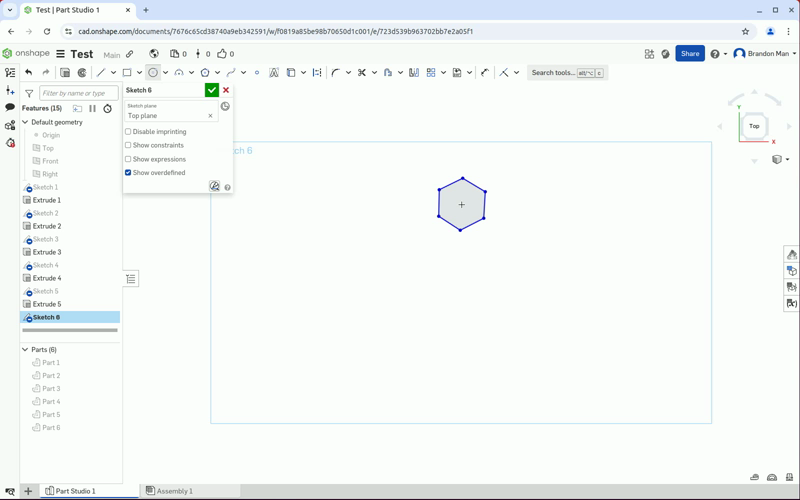
mouse_move(475, 204)
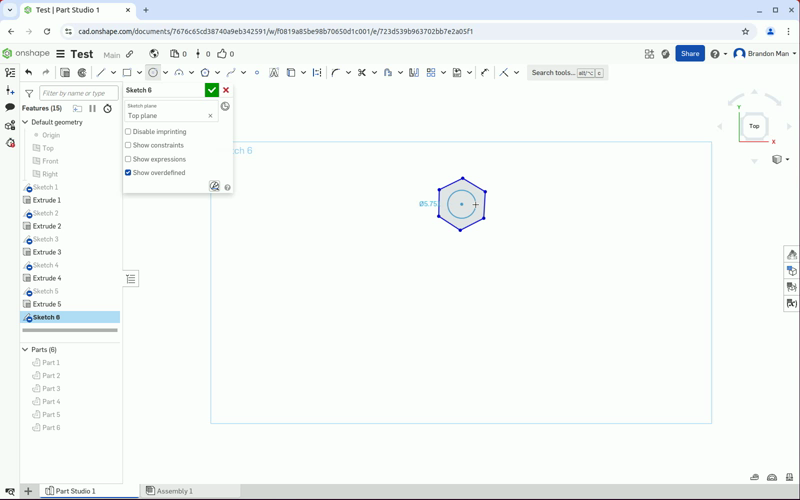
click(475, 204)
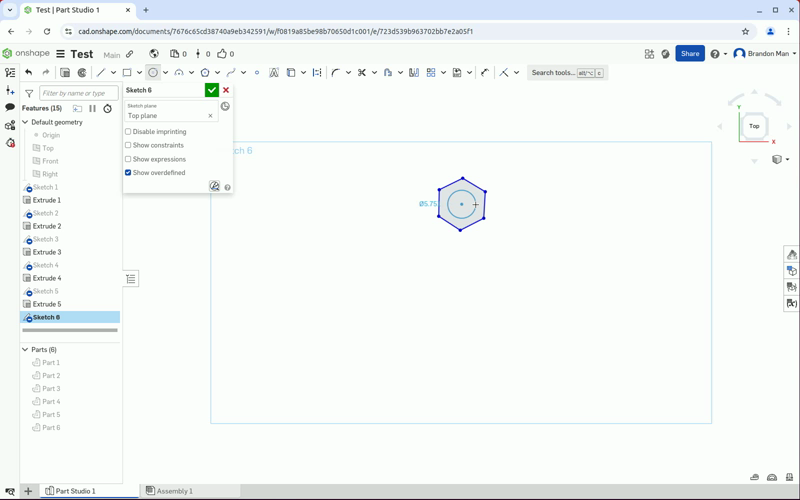
key(esc)
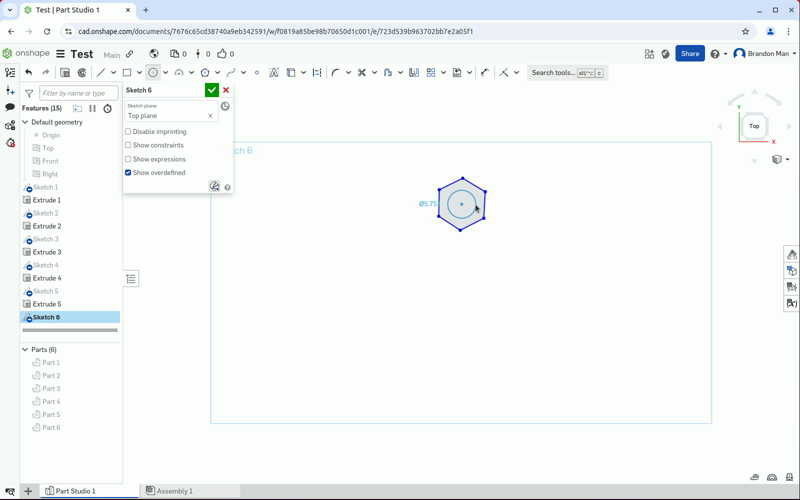
mouse_move(446, 212)
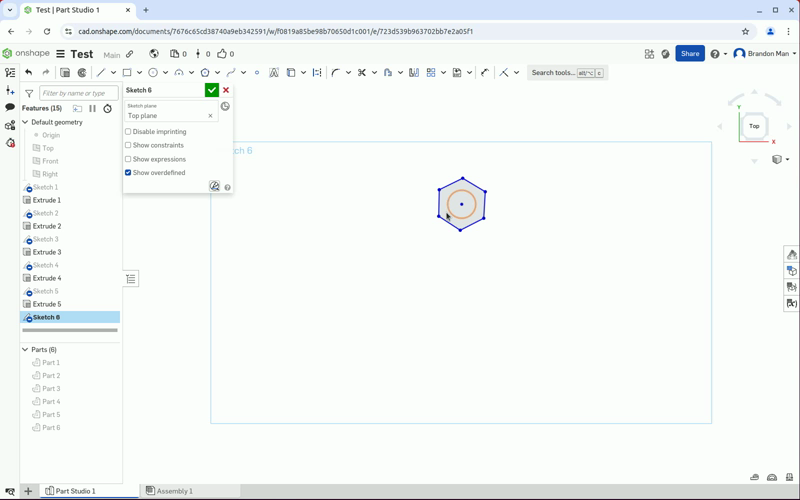
scroll(6)
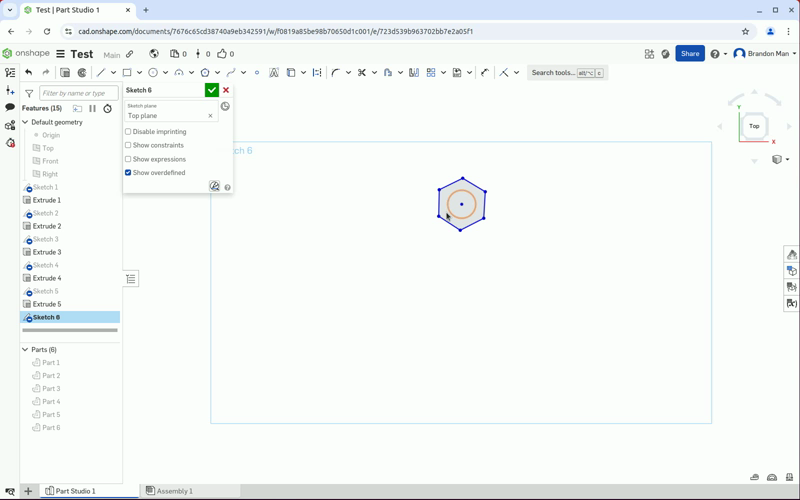
scroll(6)
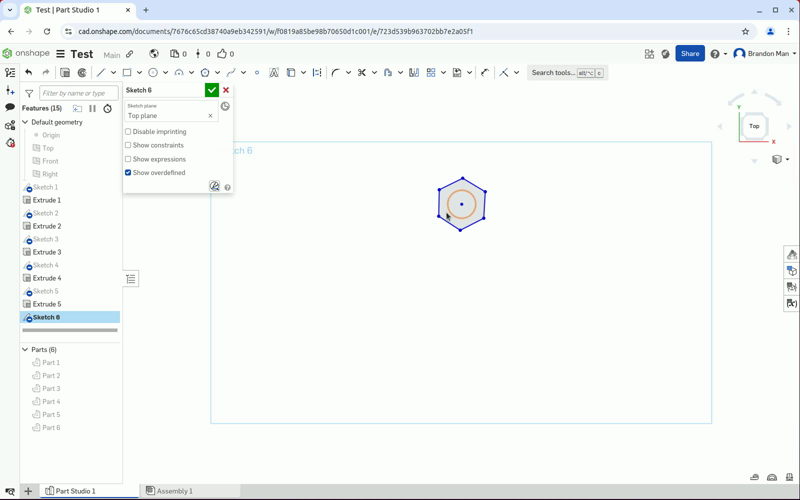
scroll(6)
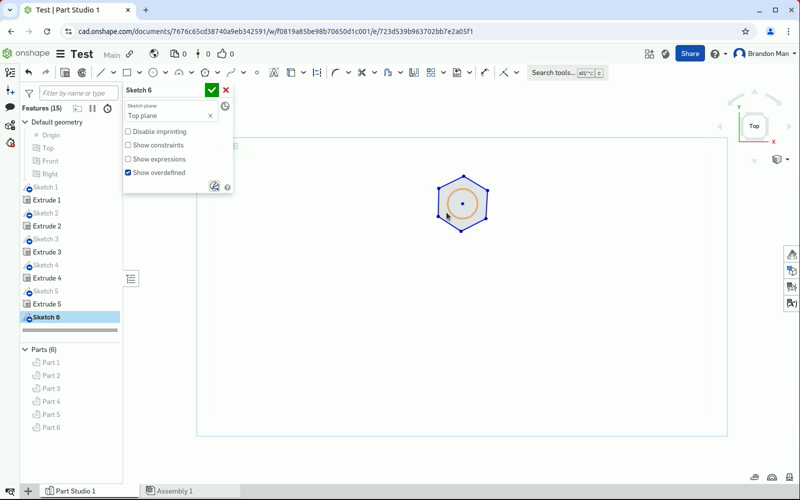
scroll(6)
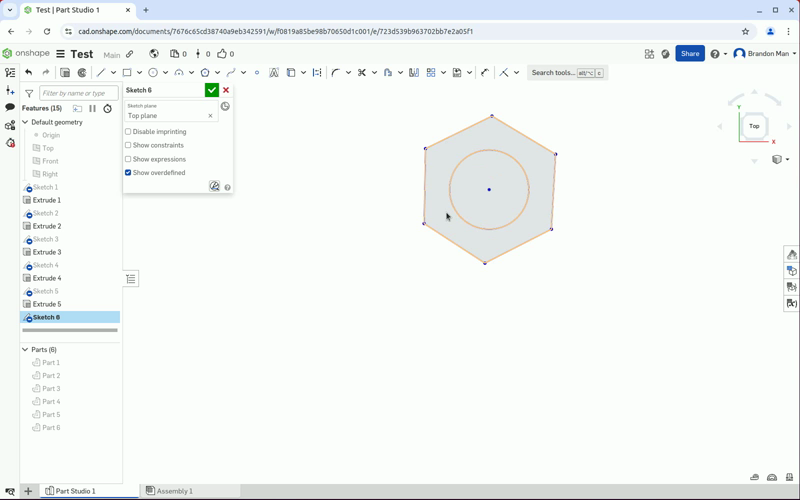
scroll(6)
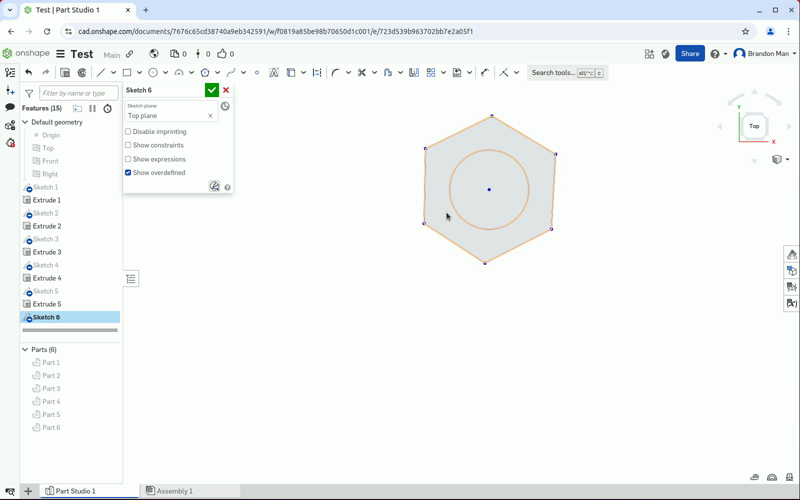
scroll(6)
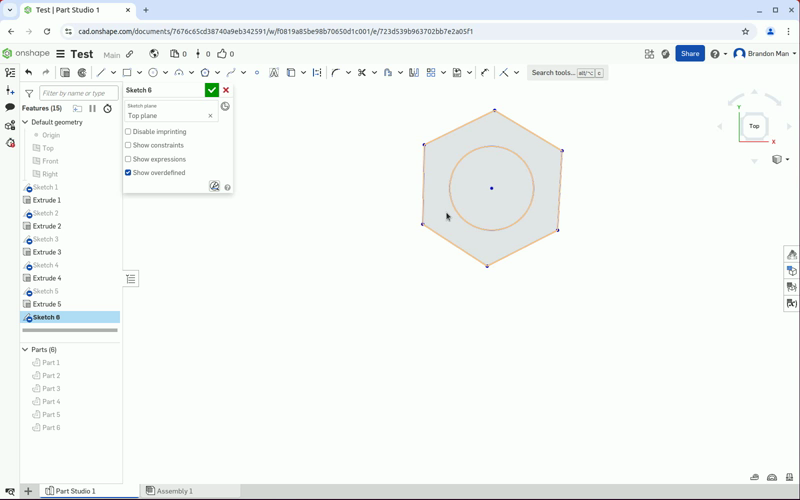
scroll(6)
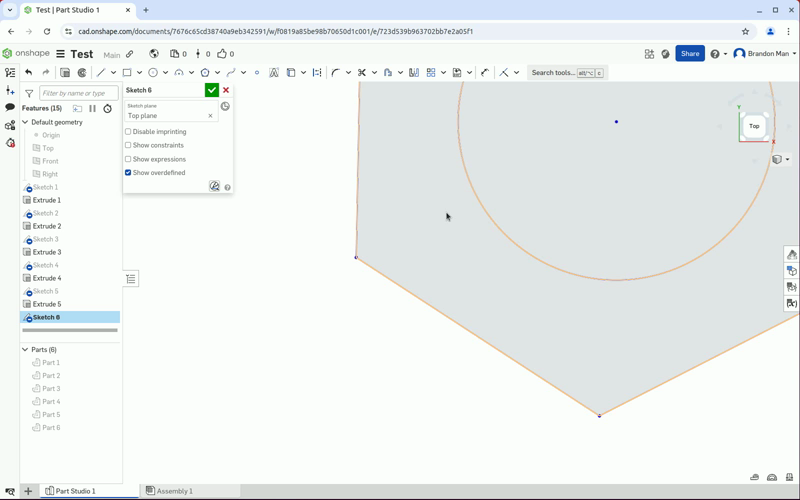
click(446, 212)
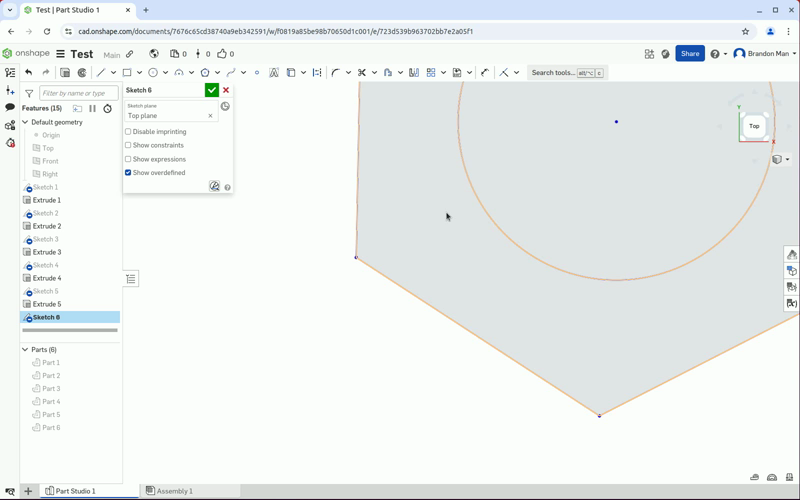
scroll(-6)
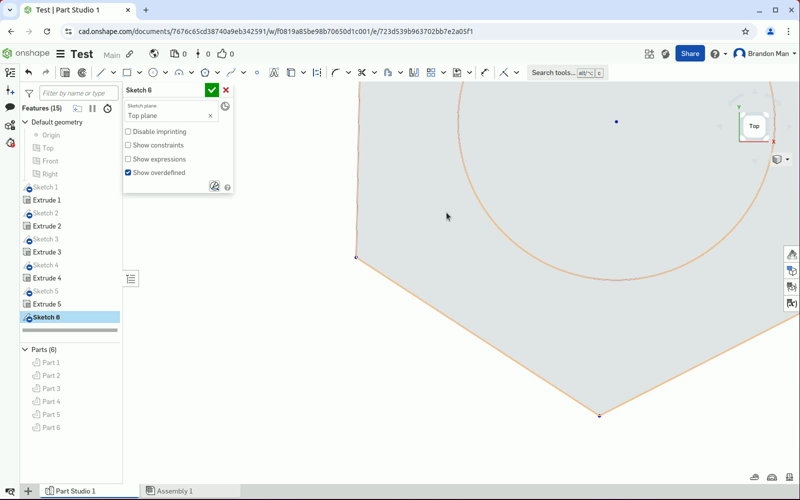
scroll(-6)
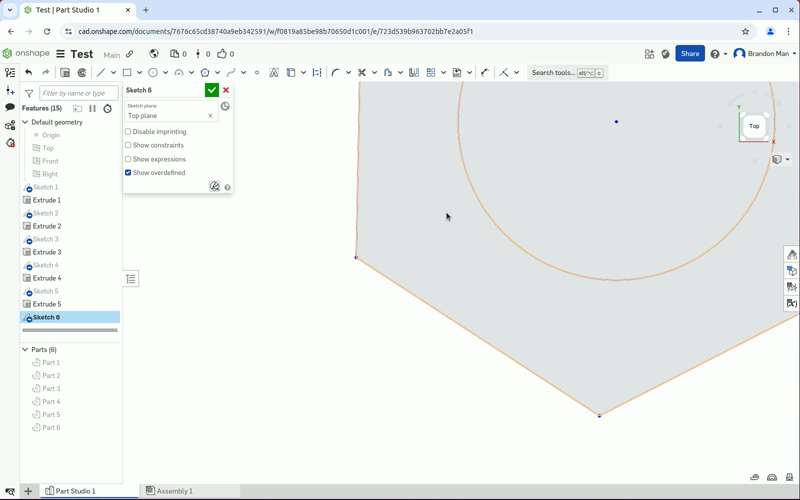
scroll(-6)
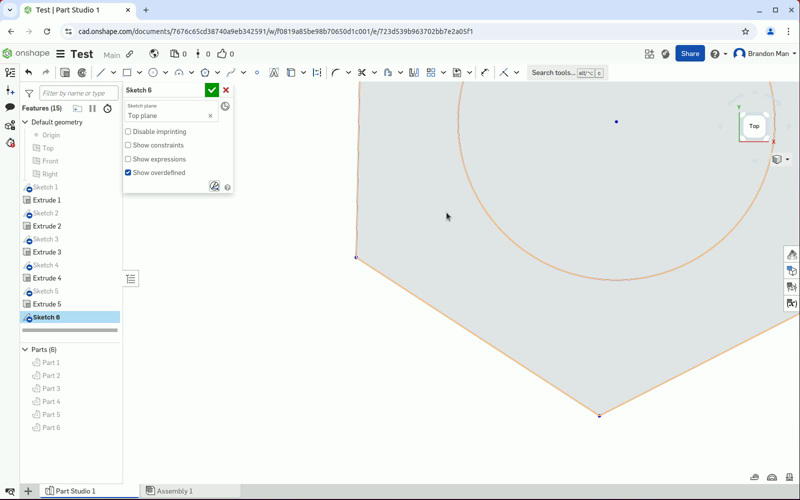
scroll(-6)
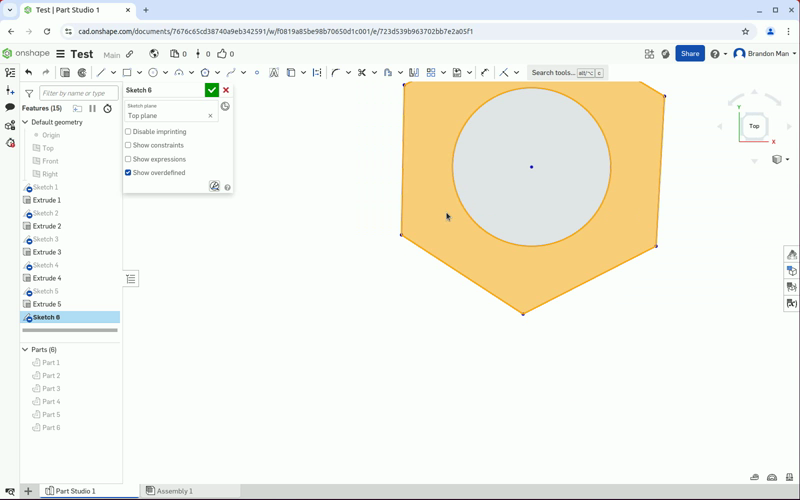
scroll(-6)
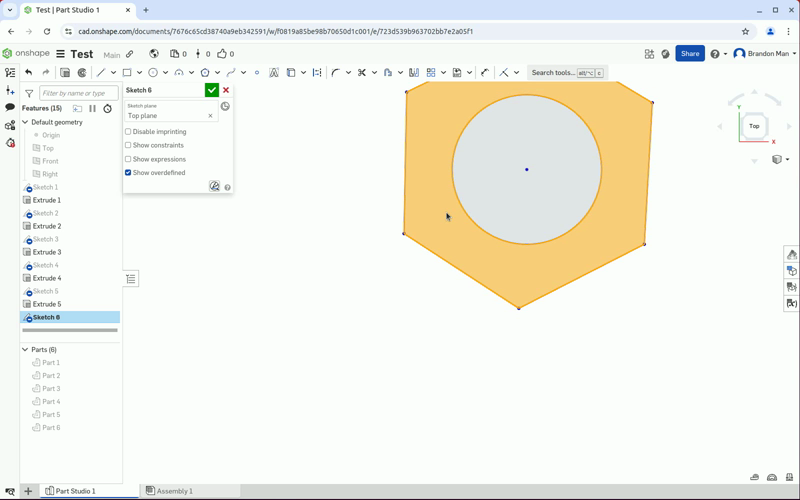
scroll(-6)
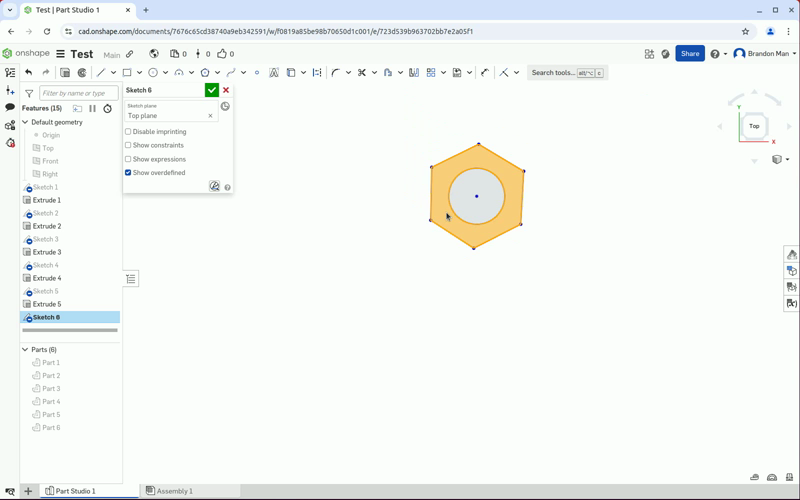
scroll(-6)
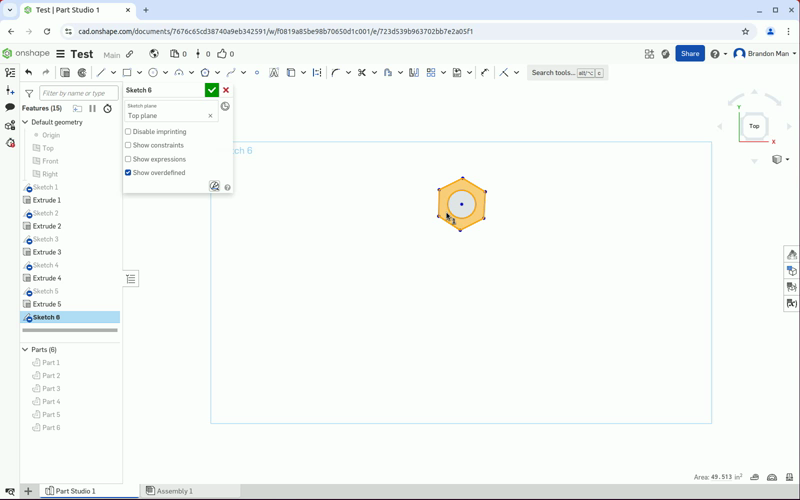
mouse_move(73, 352)
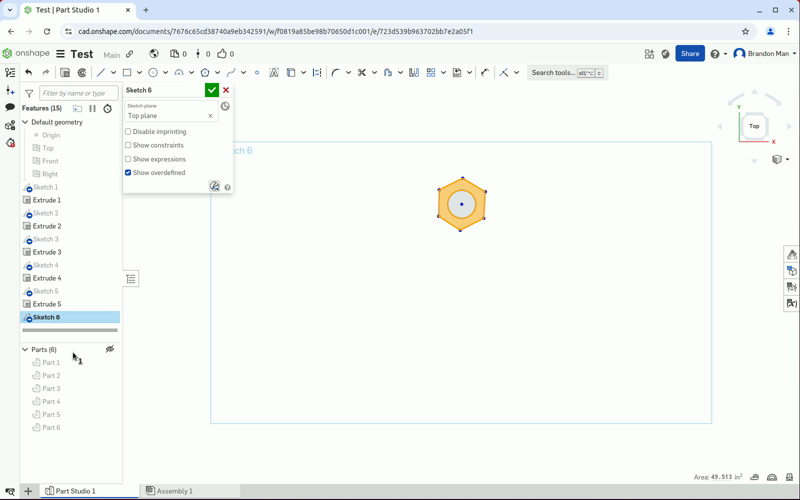
key(shift+y)
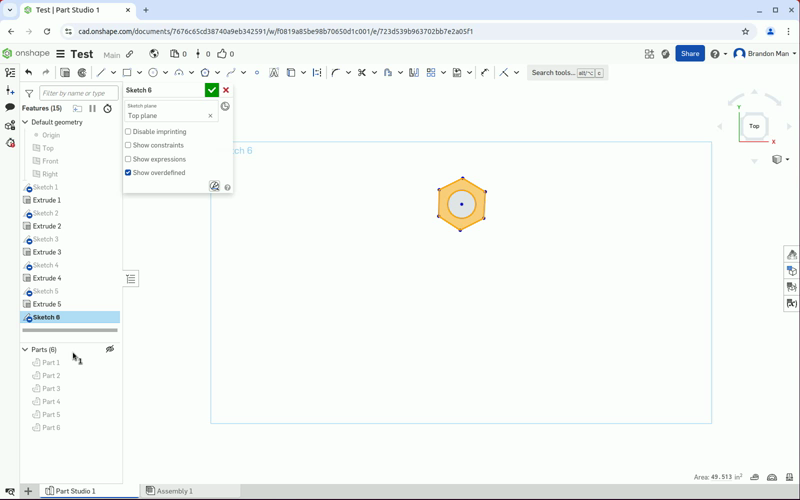
key(shift+e)
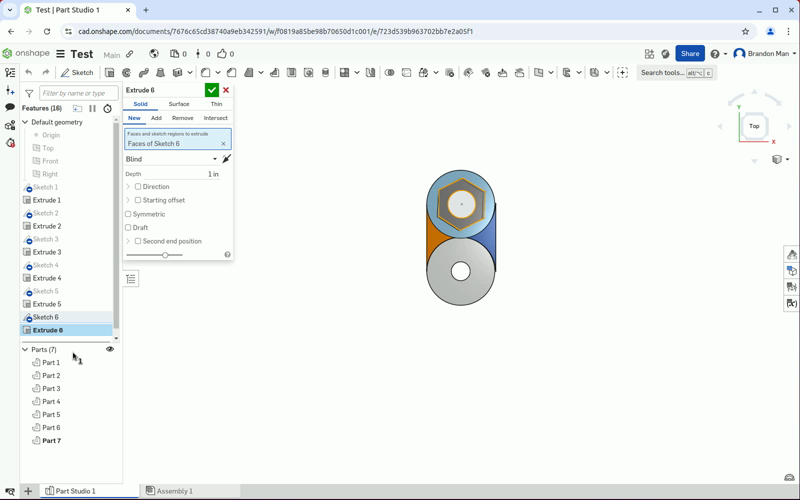
mouse_move(143, 106)
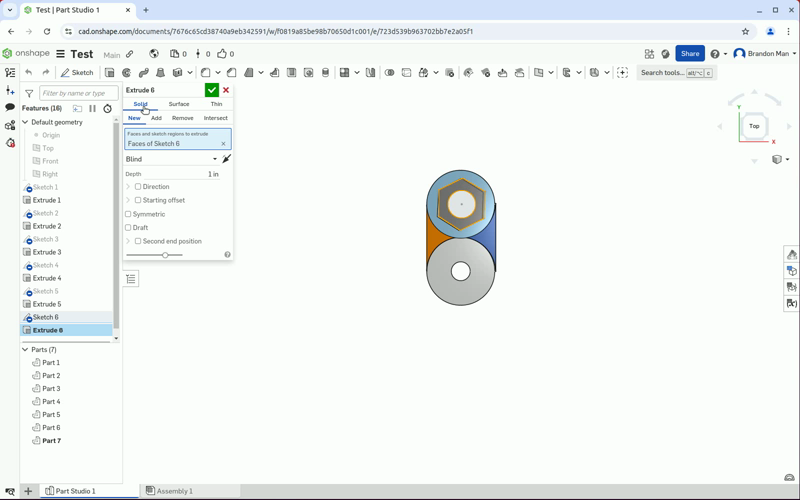
click(143, 106)
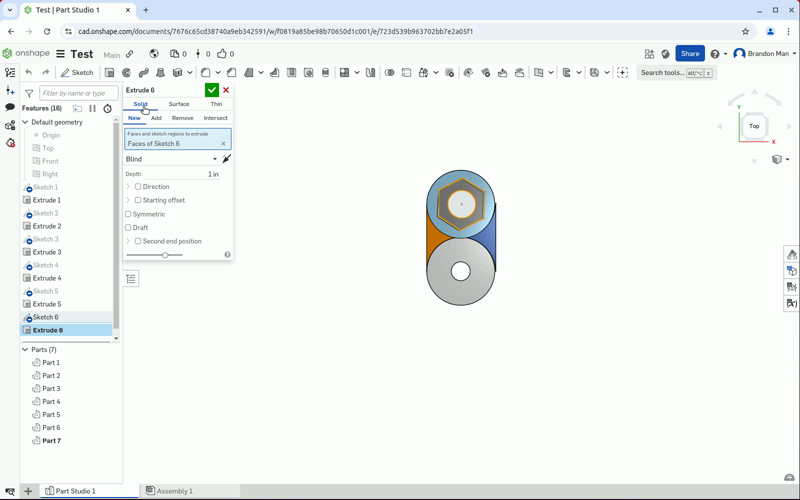
mouse_move(186, 120)
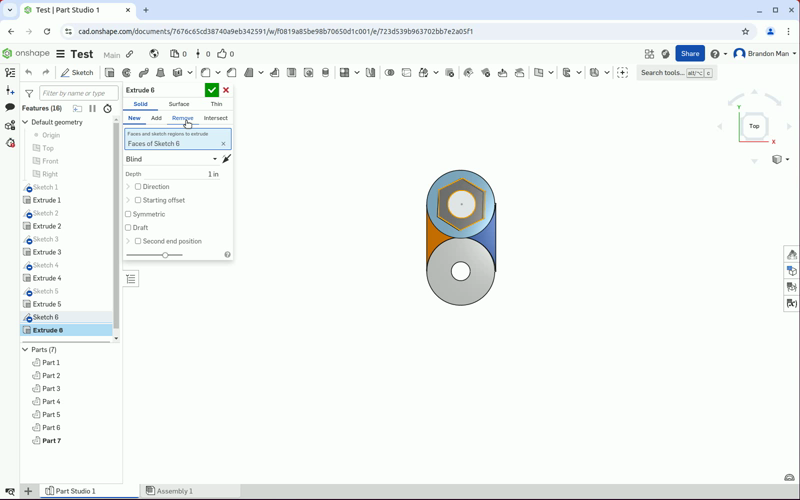
click(186, 120)
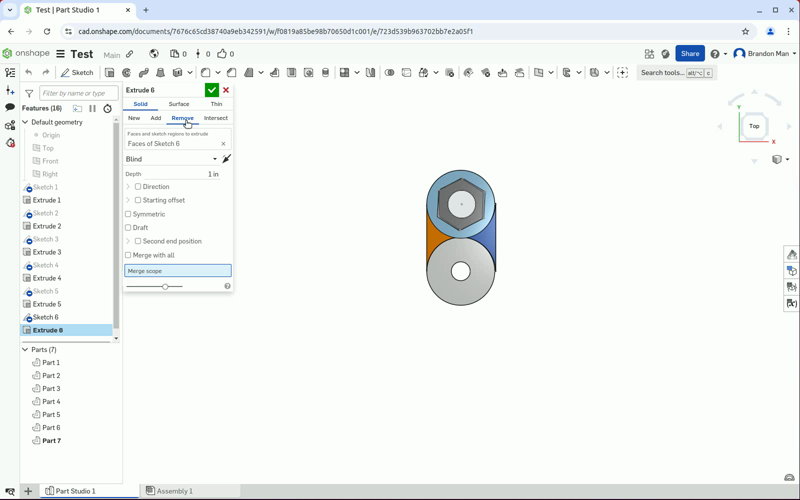
key(tab, 4)
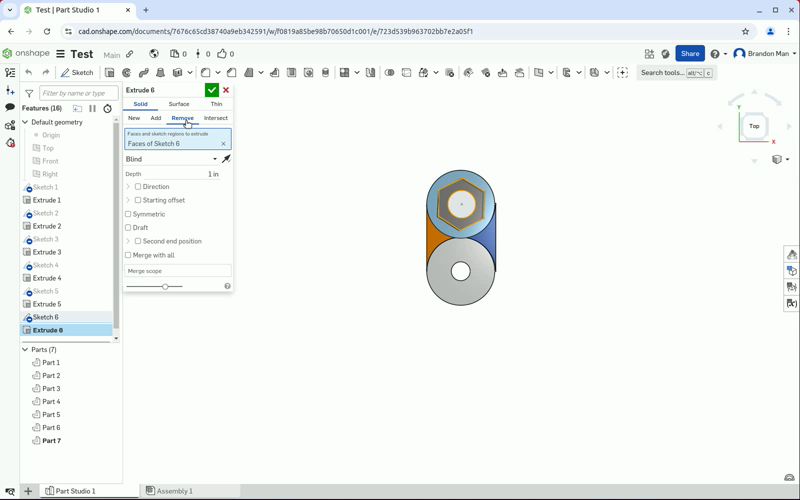
text(-4.574)
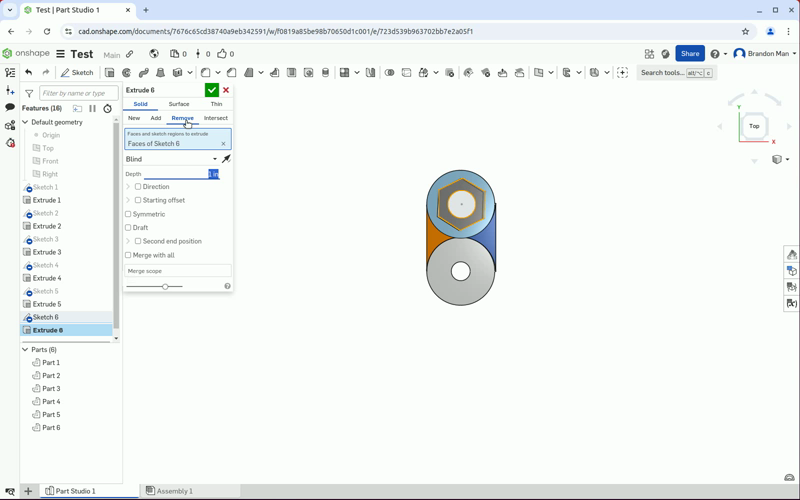
key(tab, 6)
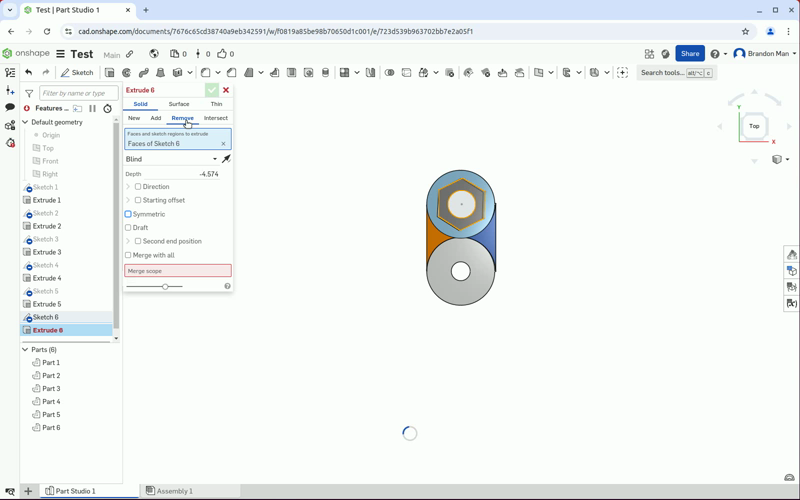
key(space)
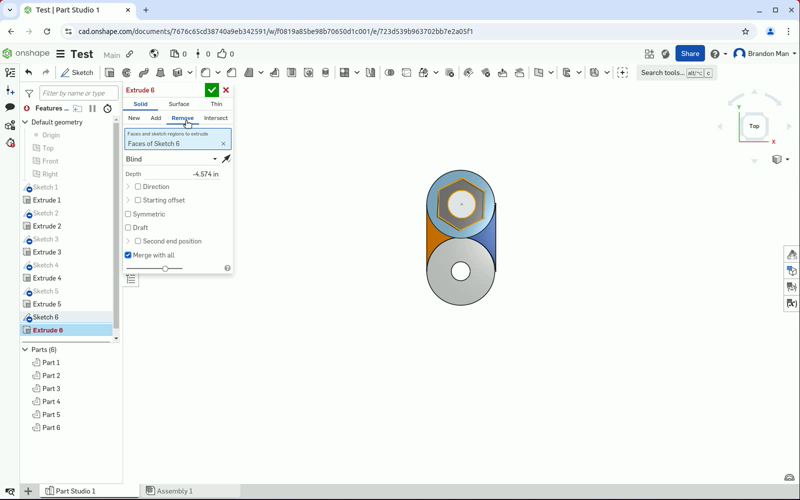
key(enter)
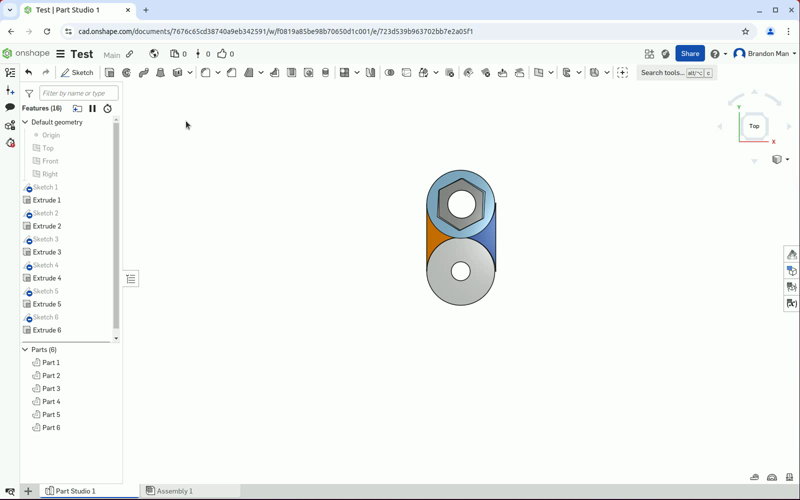
key(shift+h)
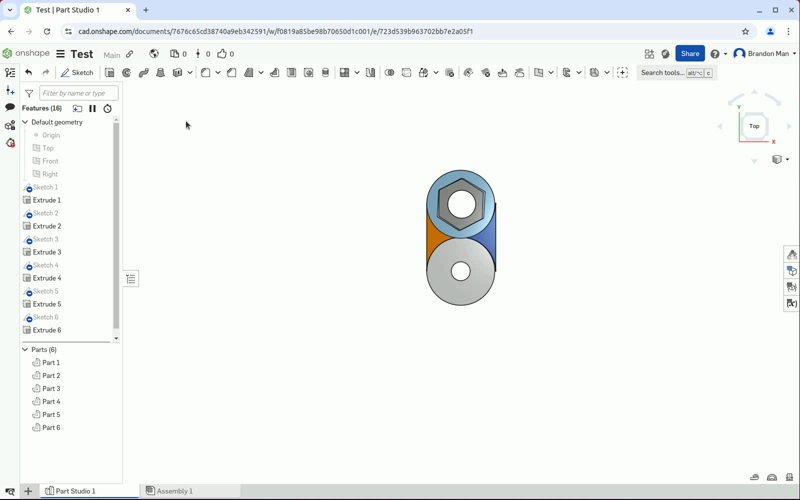
key(shift+h)
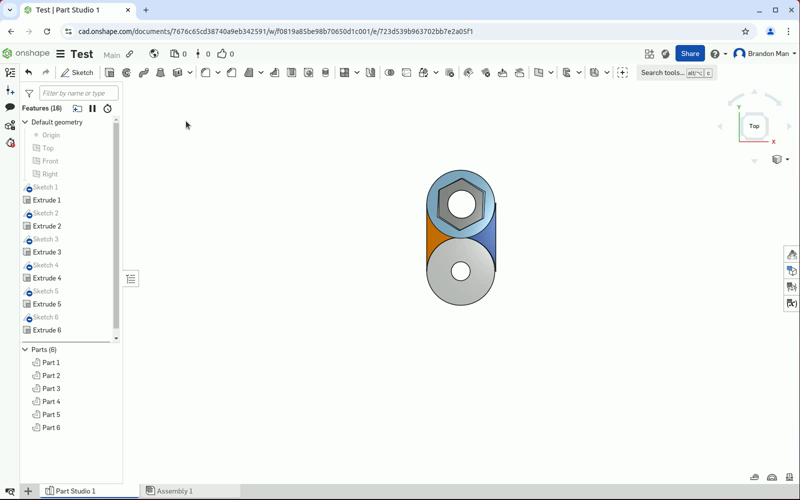
key(shift+7)
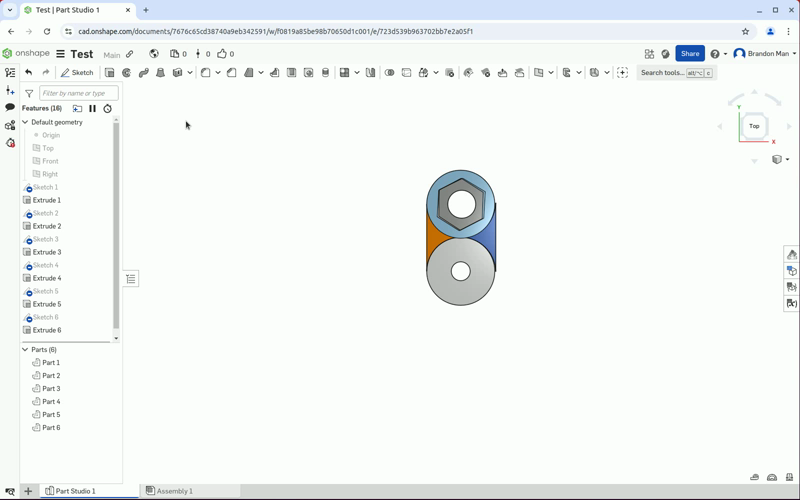
key(up, 3)
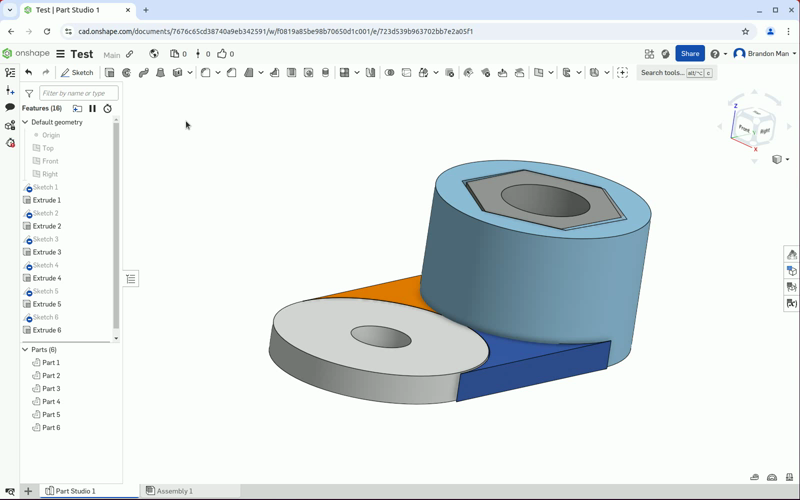
key(left, 3)
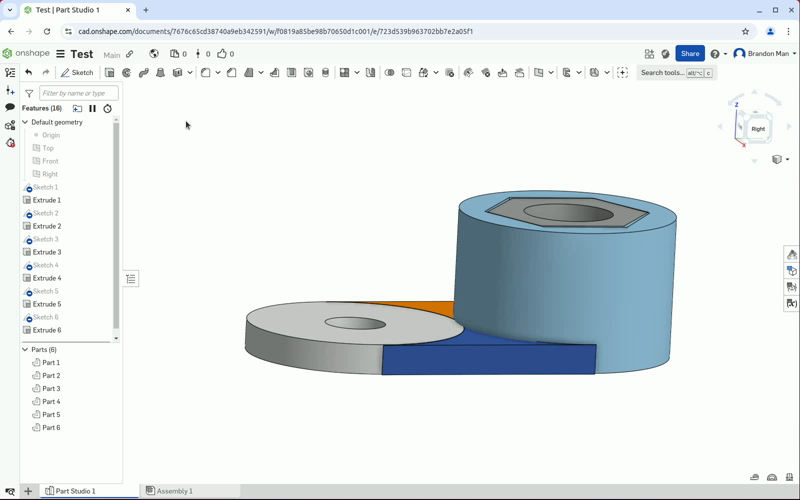
key(right, 3)
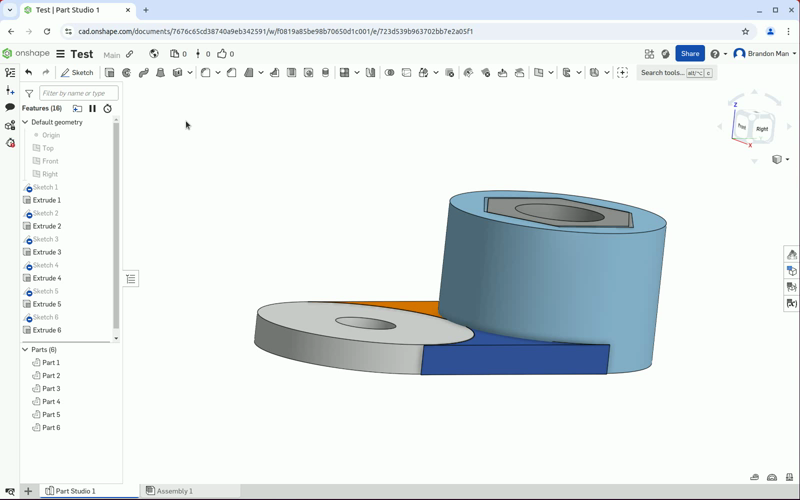
key(down, 3)
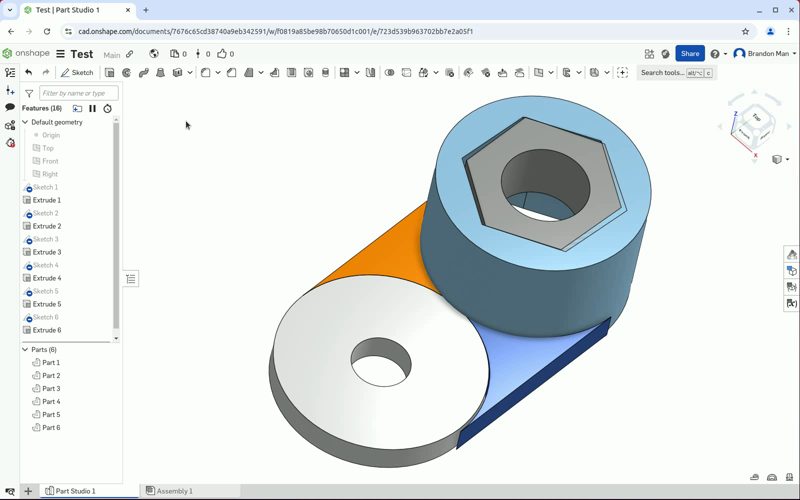
mouse_move(69, 189)
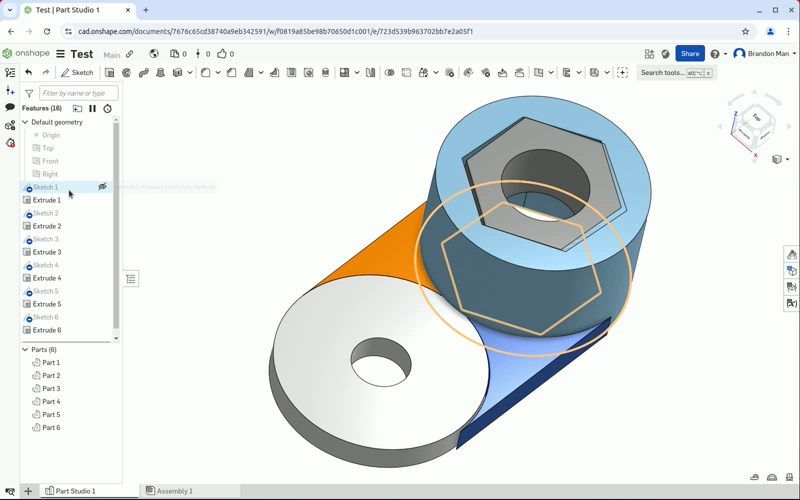
click(69, 189)